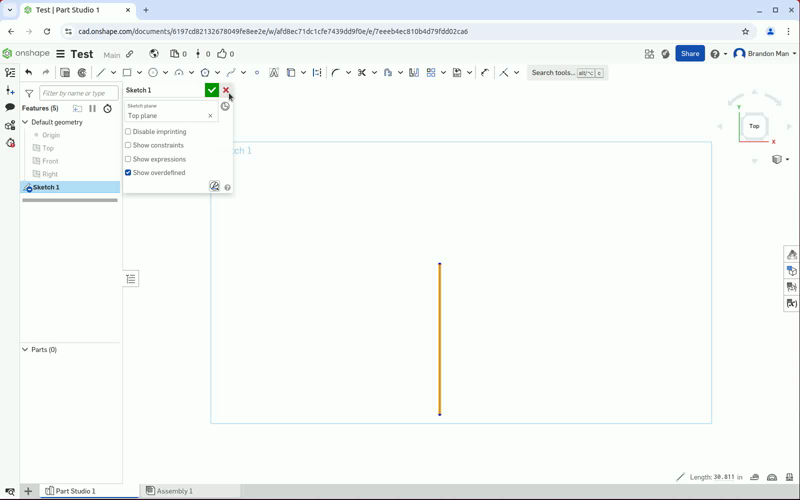
key(shift+h)
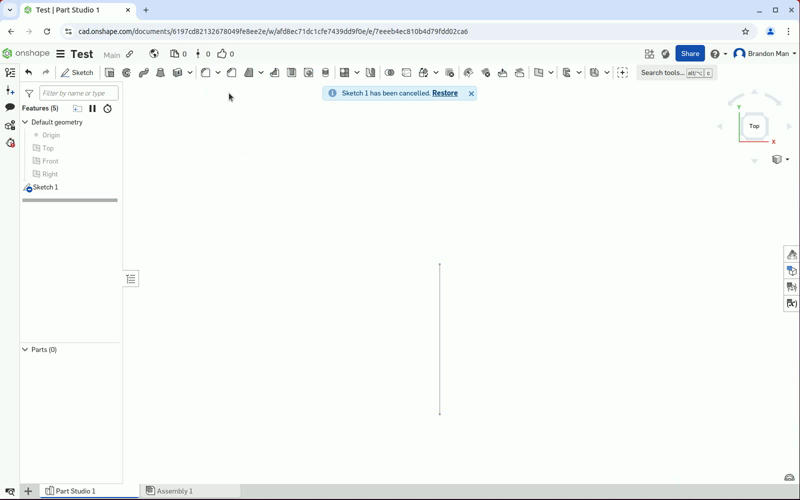
key(shift+s)
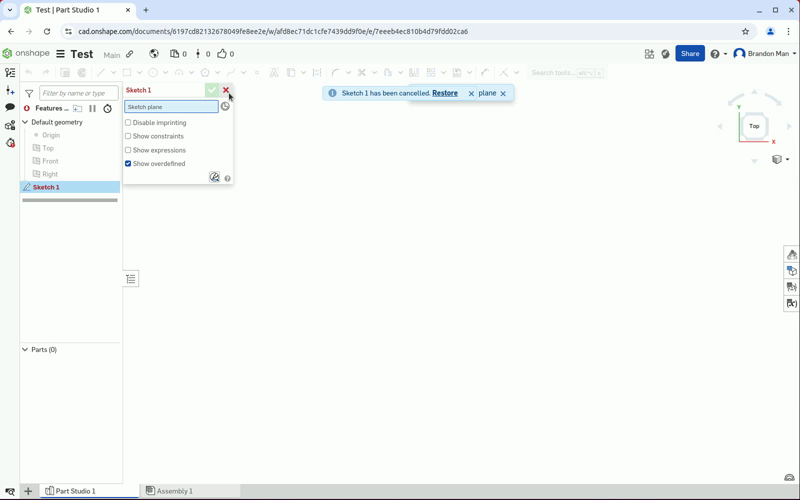
mouse_move(73, 150)
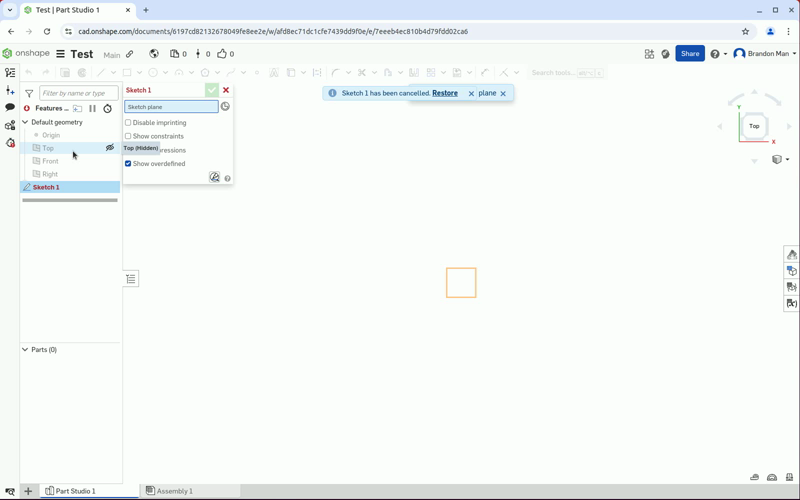
click(73, 150)
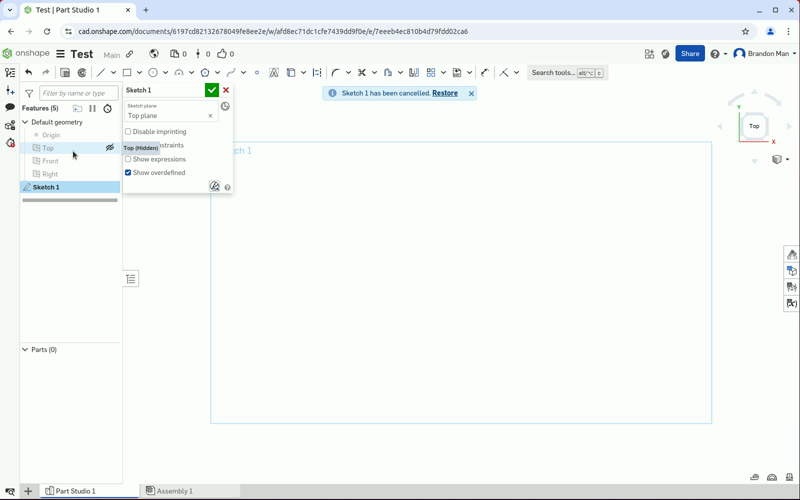
mouse_move(73, 352)
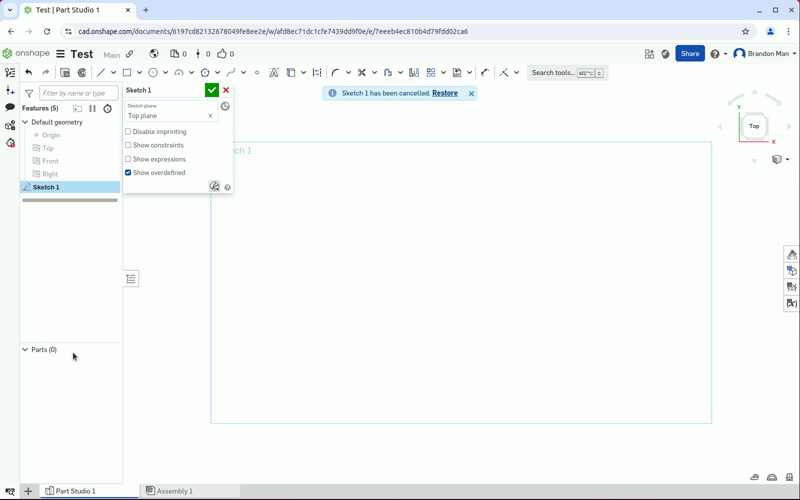
key(y)
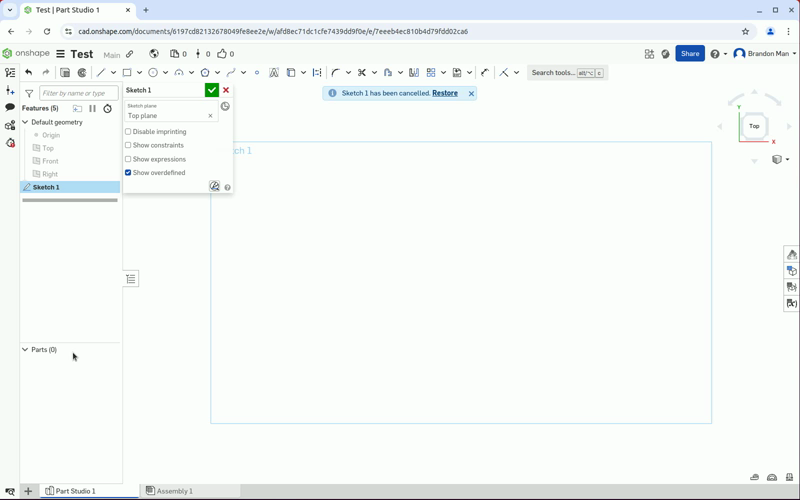
key(c)
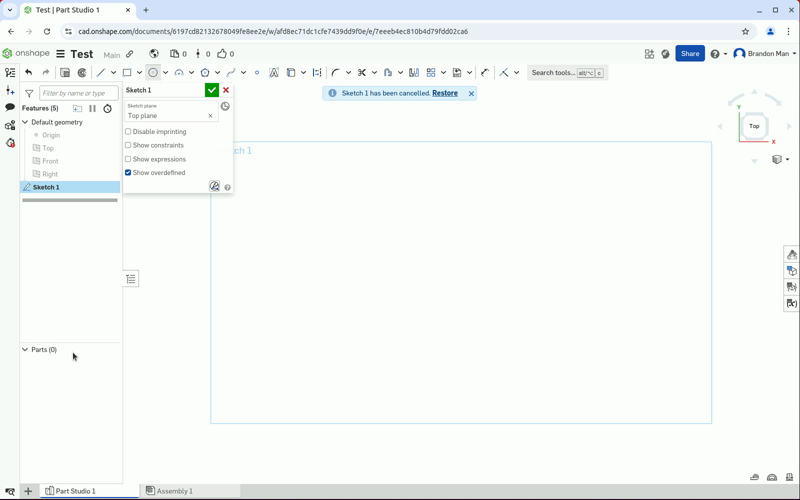
key_down(shift)
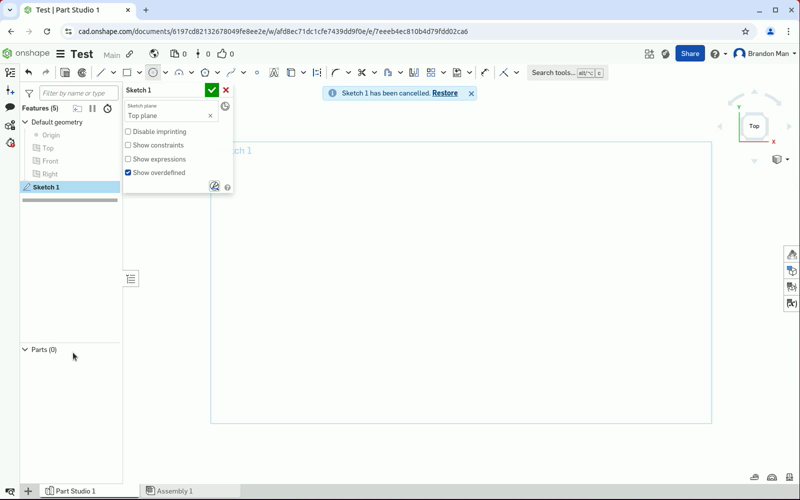
mouse_move(461, 282)
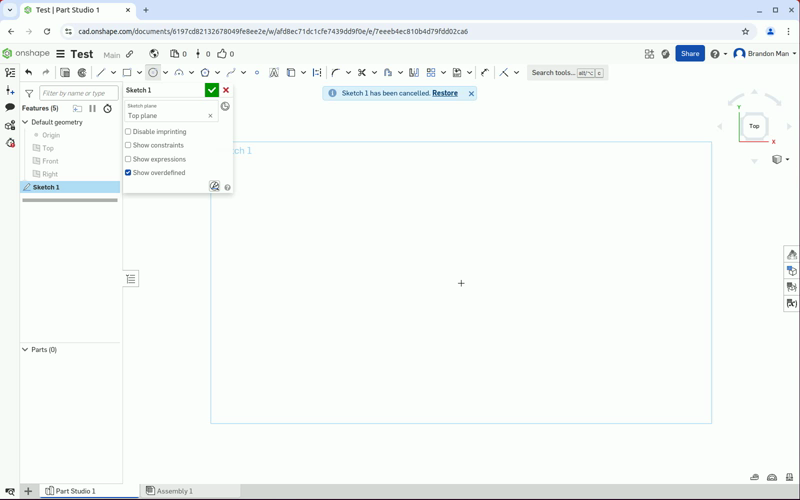
click(461, 282)
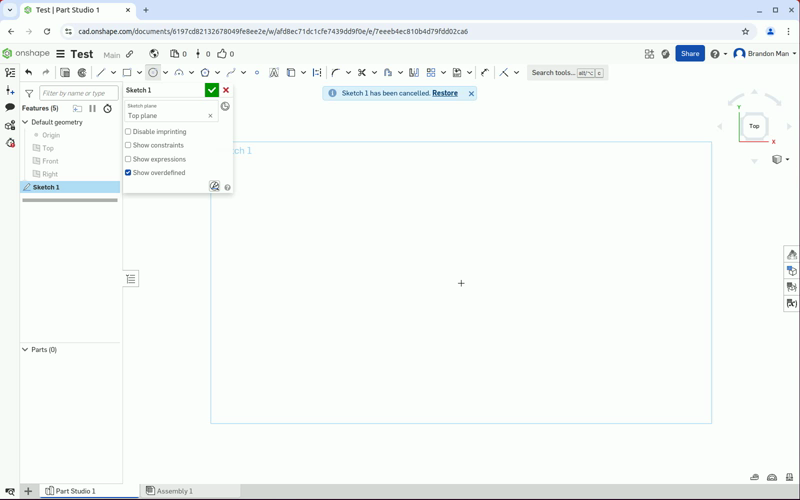
key_up(shift)
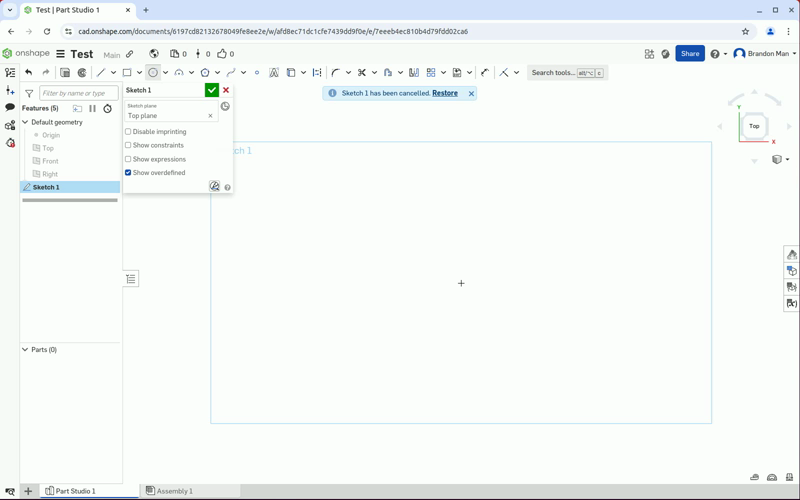
mouse_move(467, 282)
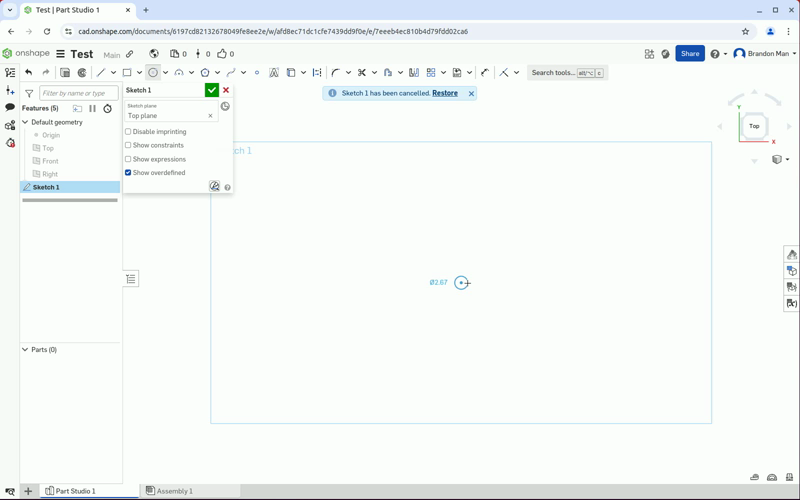
click(467, 282)
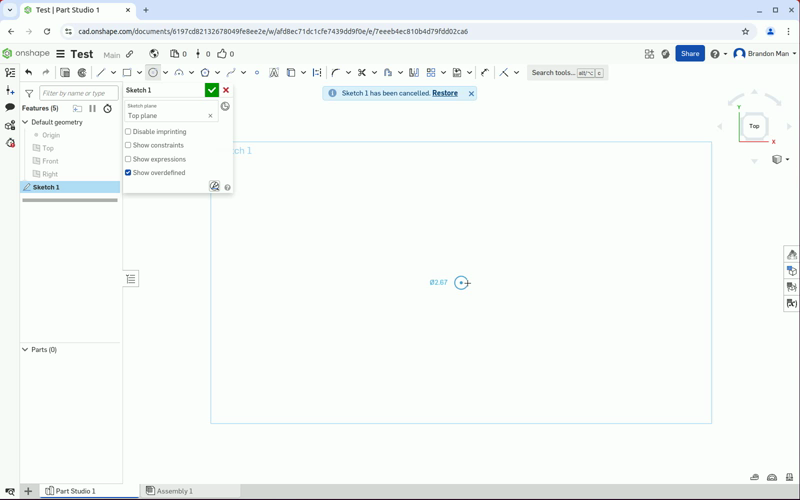
key(esc)
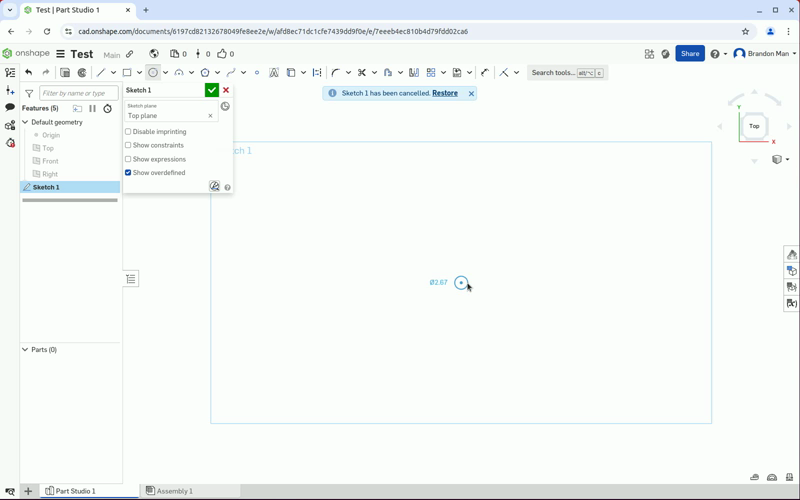
mouse_move(467, 283)
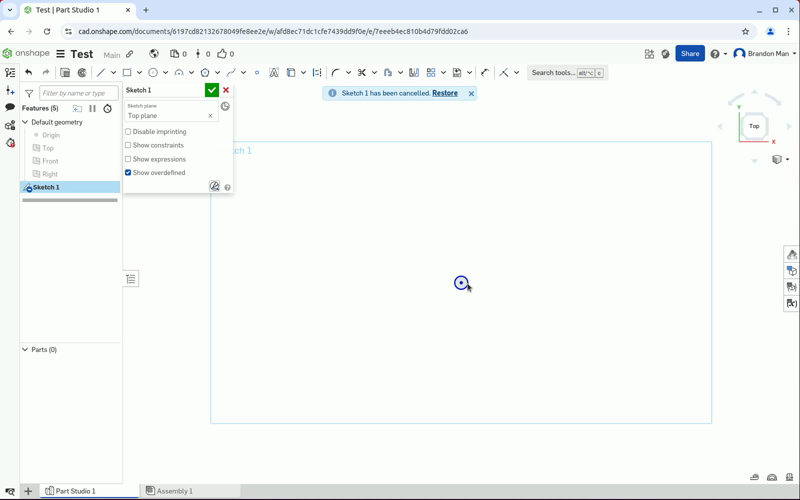
scroll(6)
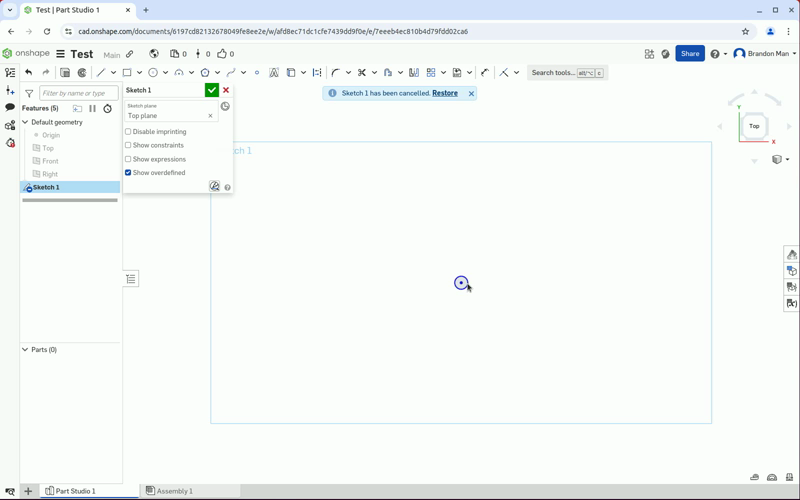
scroll(6)
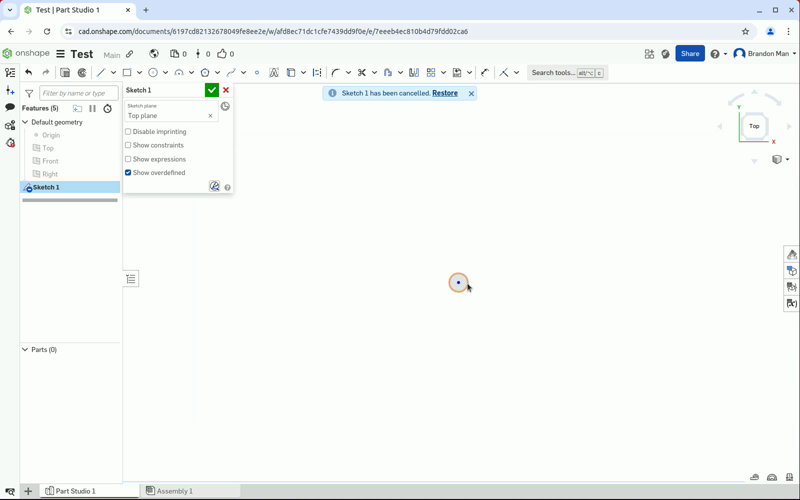
scroll(6)
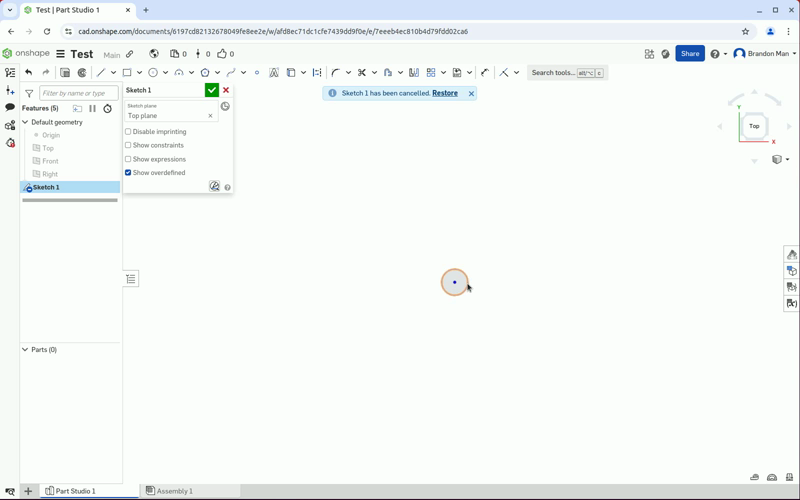
scroll(6)
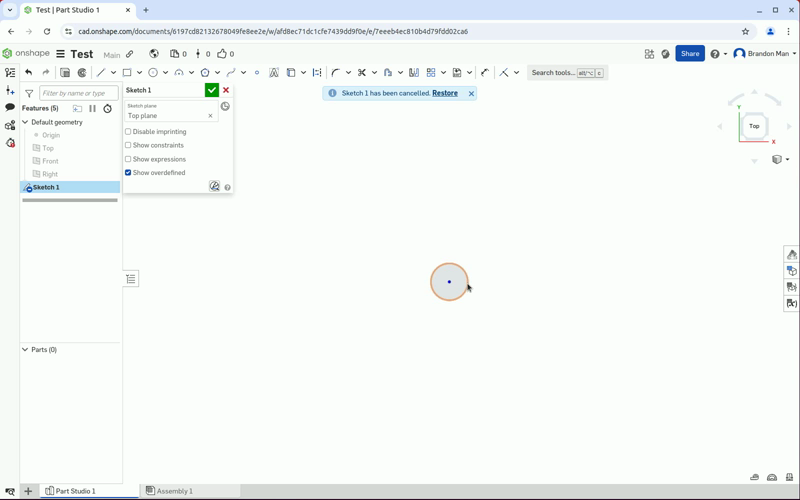
scroll(6)
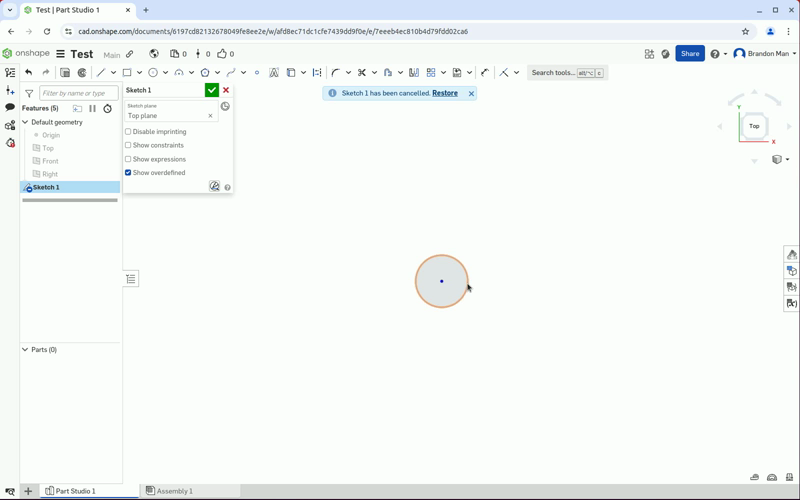
scroll(6)
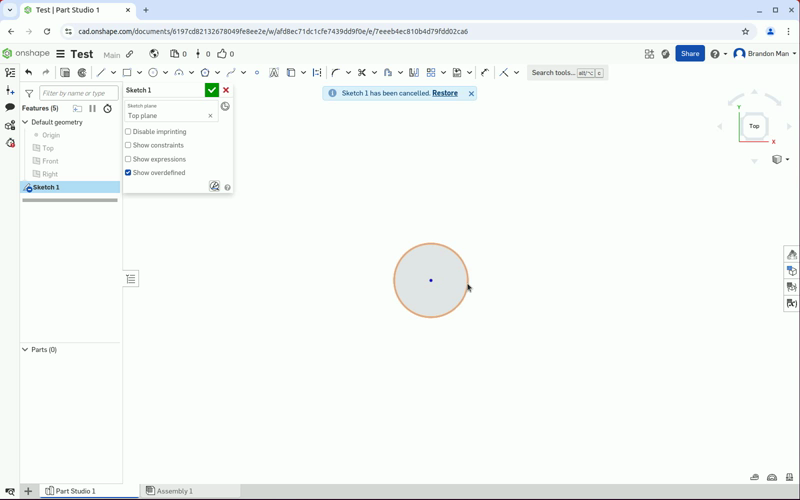
scroll(6)
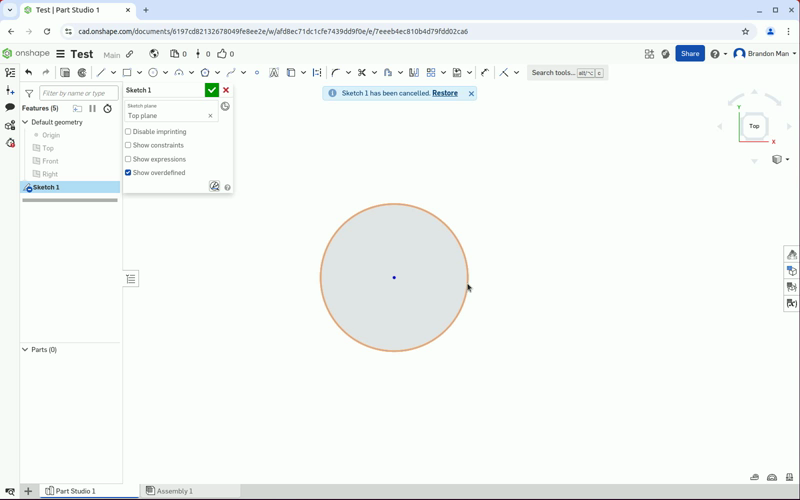
click(467, 283)
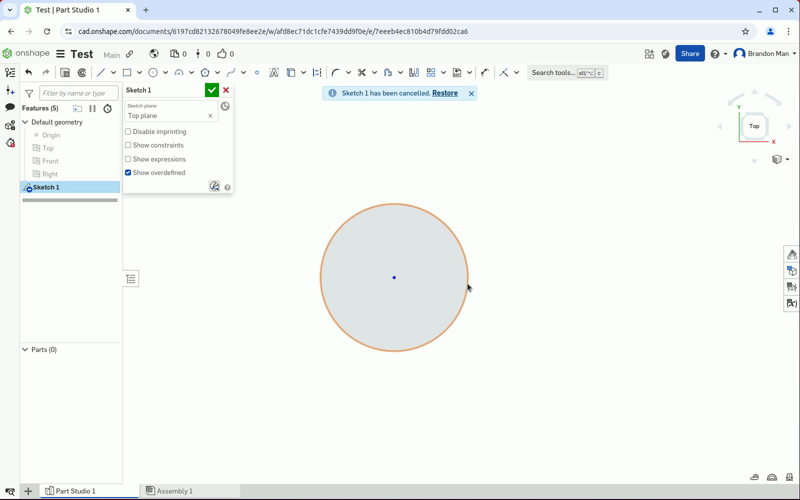
scroll(-6)
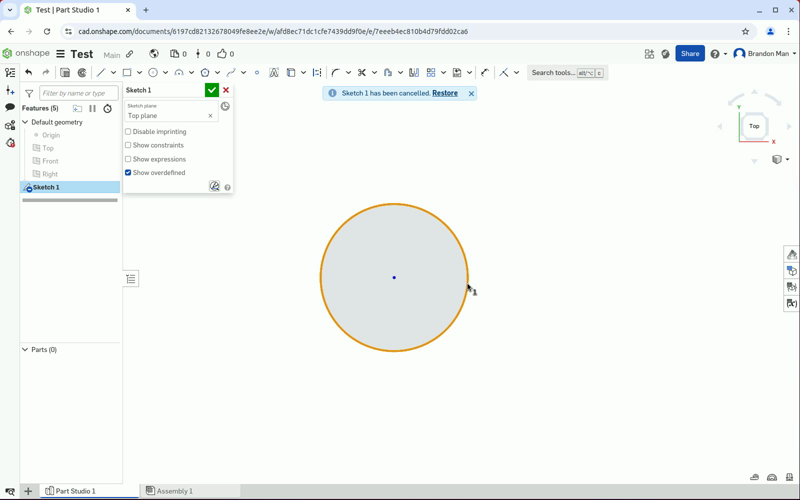
scroll(-6)
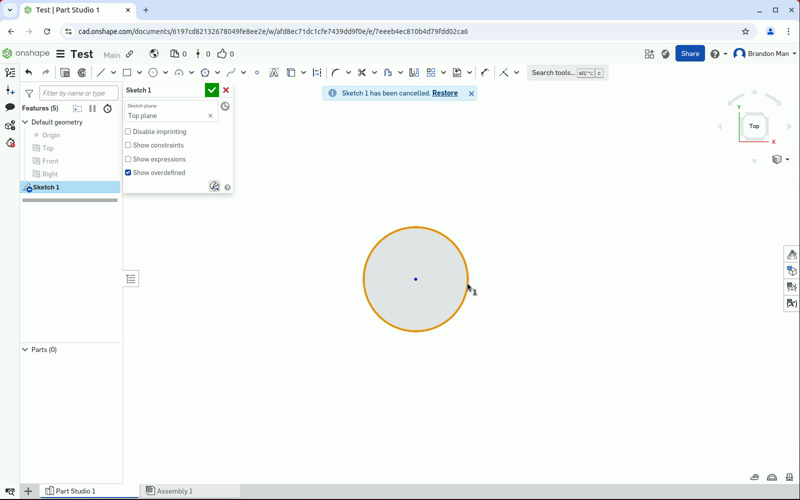
scroll(-6)
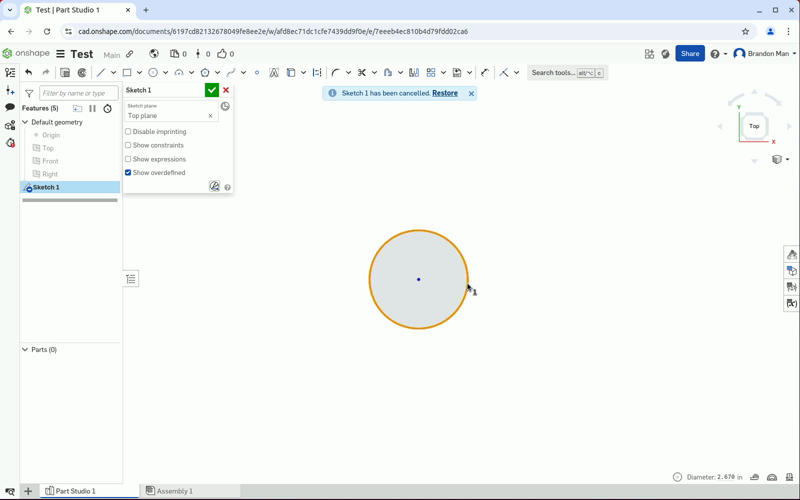
scroll(-6)
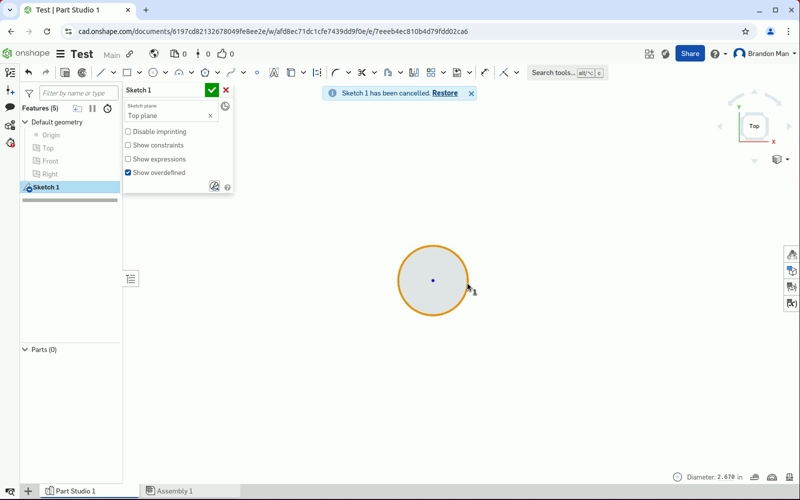
scroll(-6)
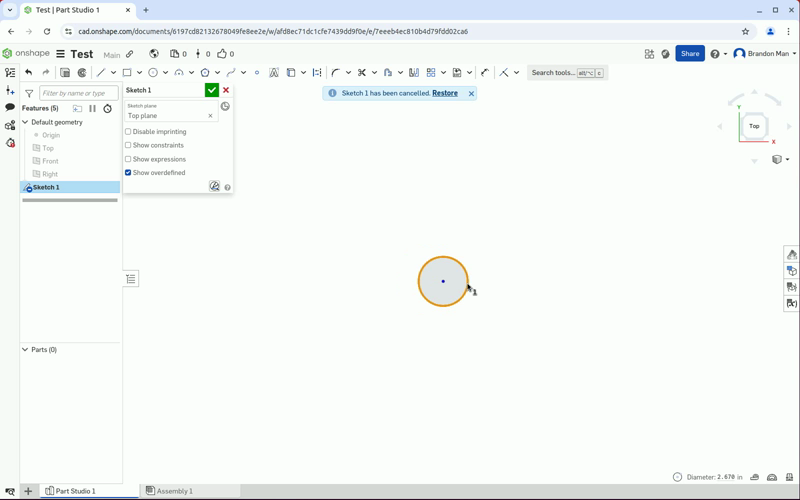
scroll(-6)
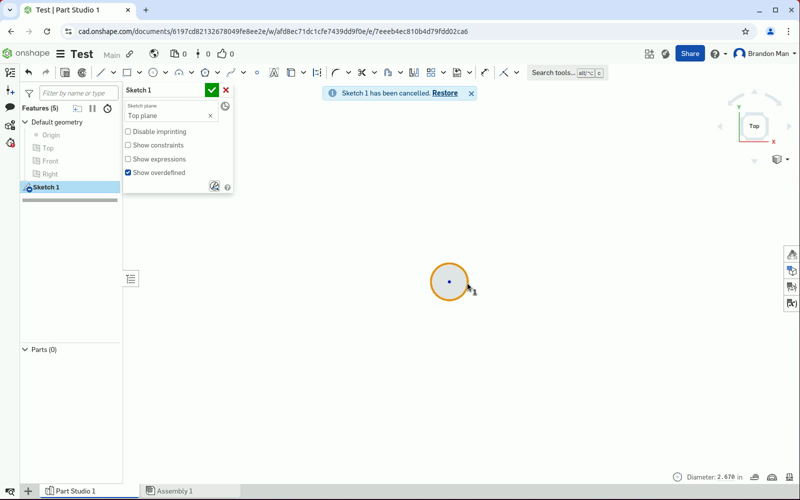
scroll(-6)
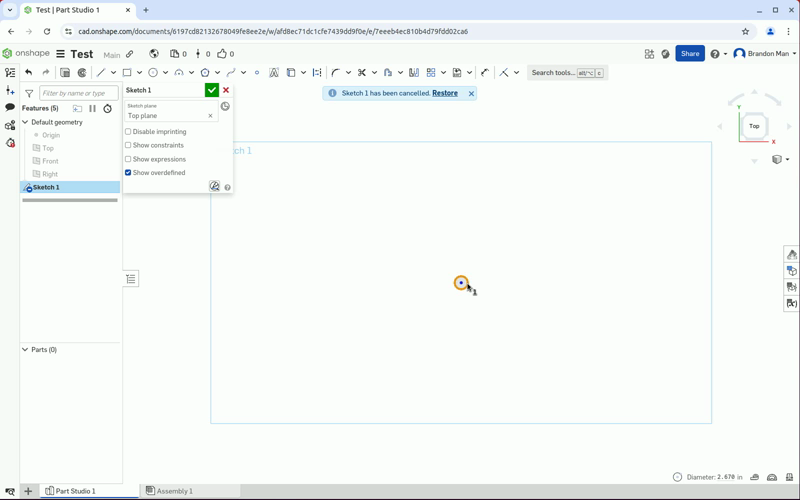
mouse_move(73, 352)
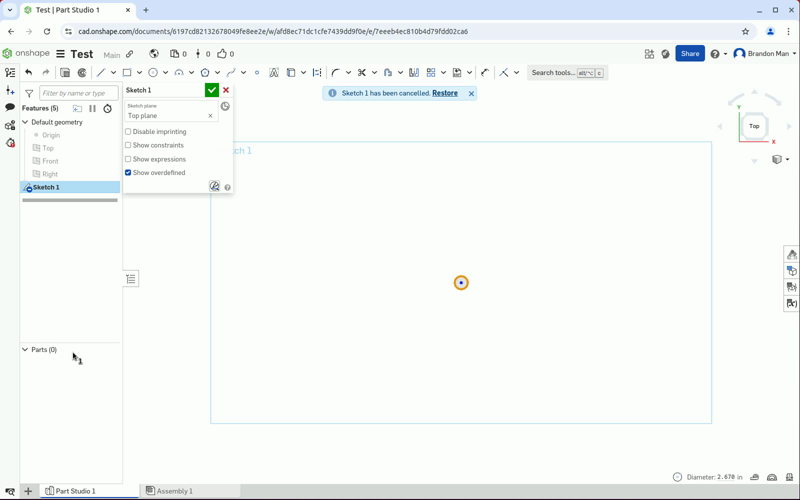
key(shift+y)
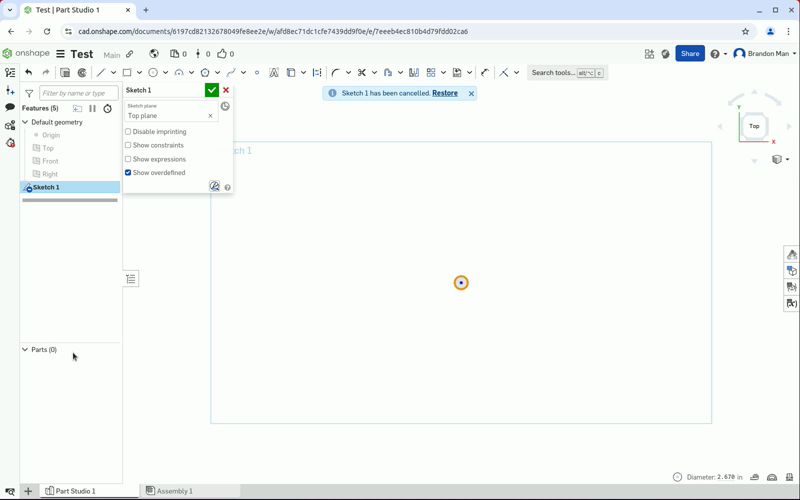
key(shift+e)
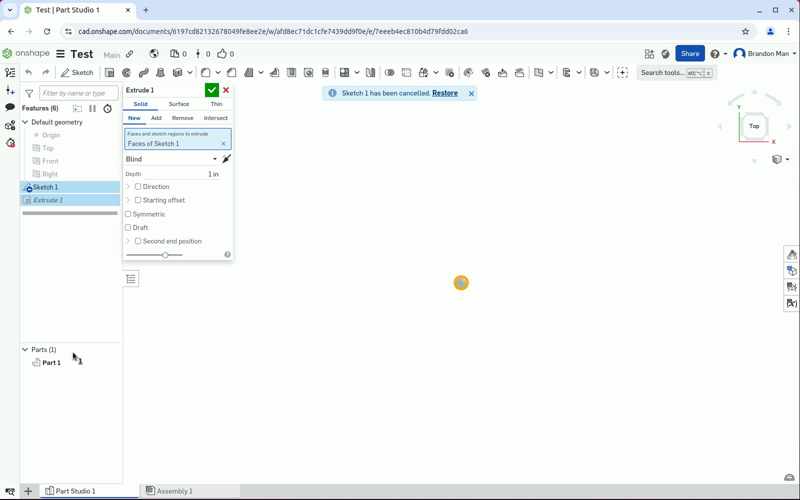
mouse_move(143, 106)
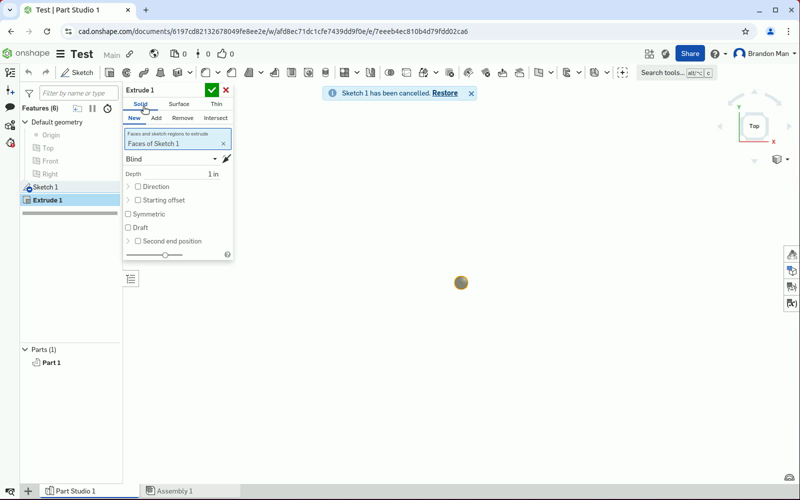
click(143, 106)
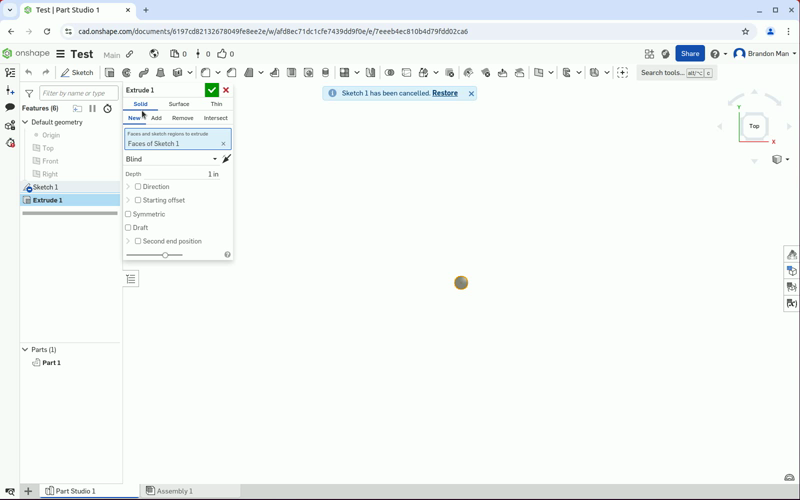
mouse_move(137, 120)
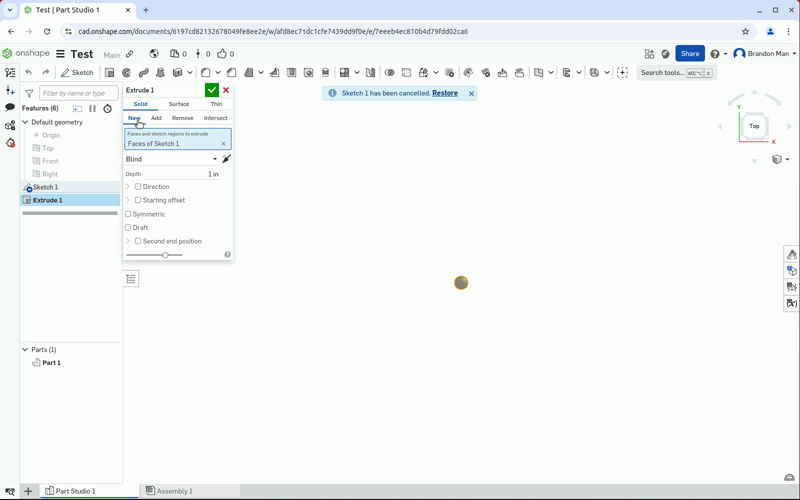
click(137, 120)
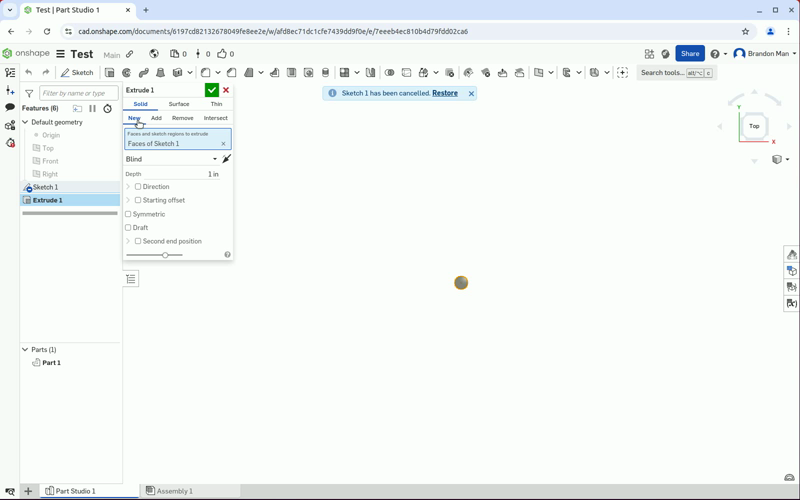
key(tab, 4)
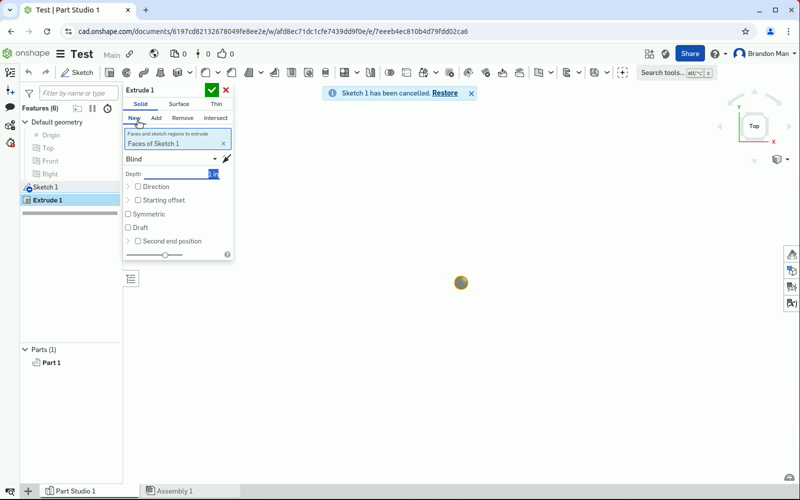
text(23.108)
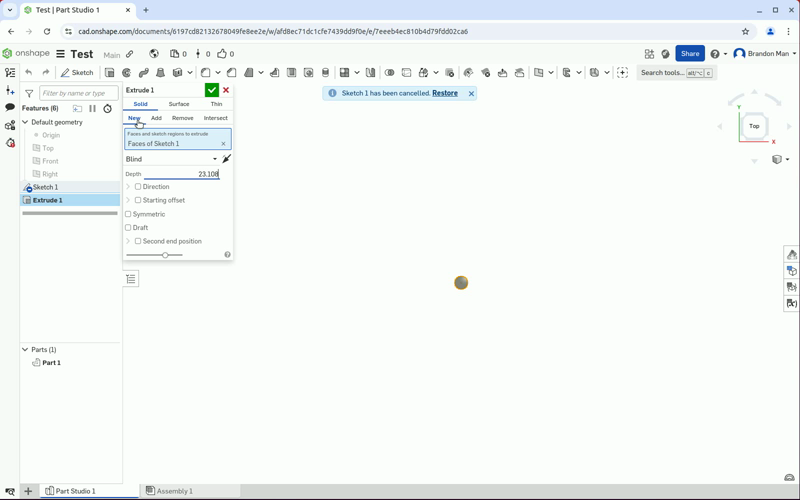
key(enter)
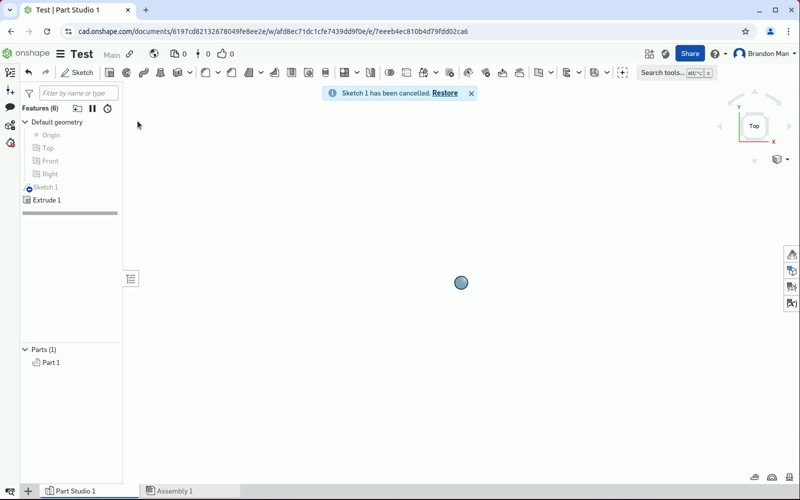
key(shift+h)
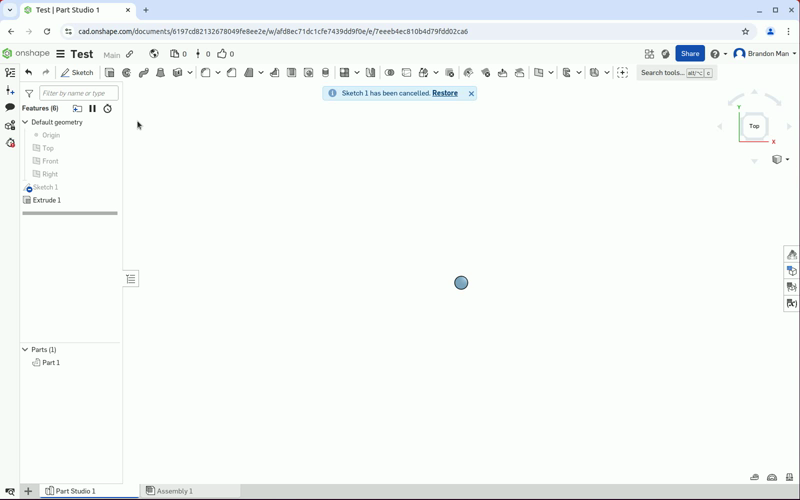
key(shift+h)
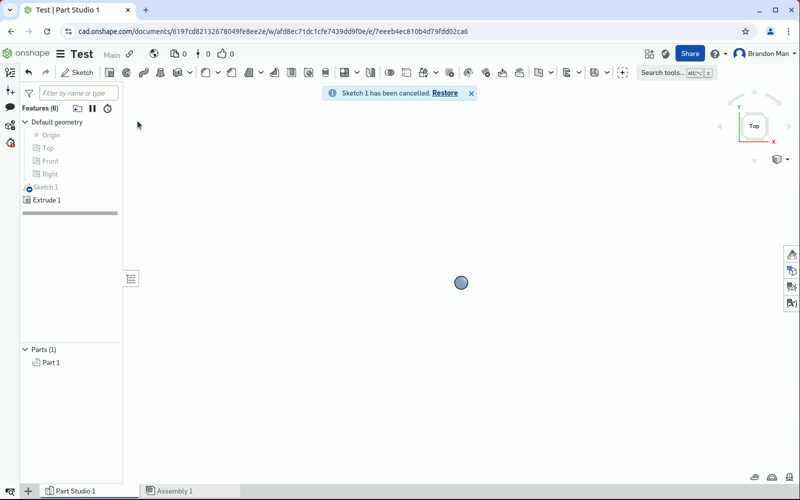
mouse_move(73, 189)
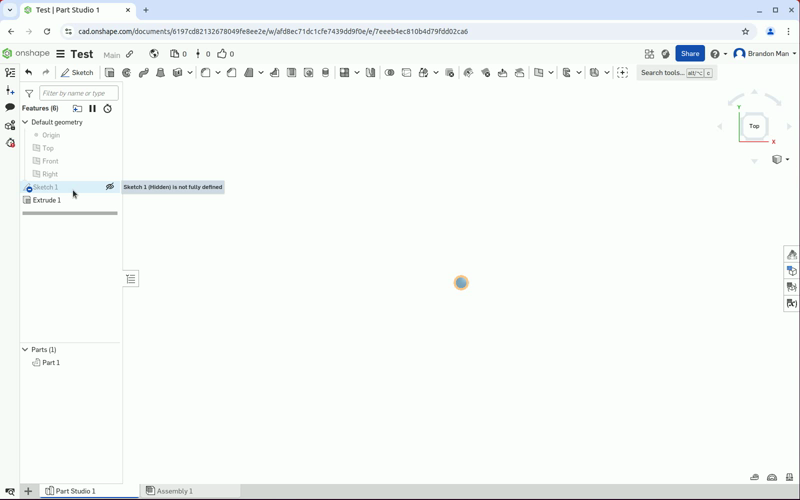
click(73, 189)
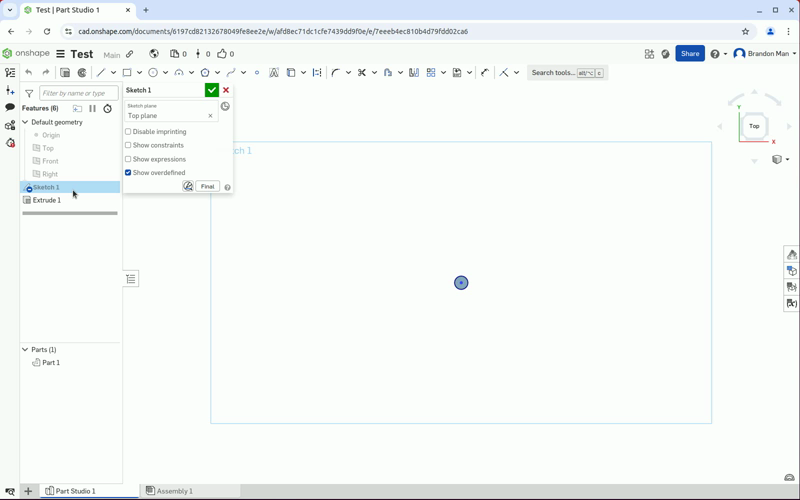
mouse_move(229, 92)
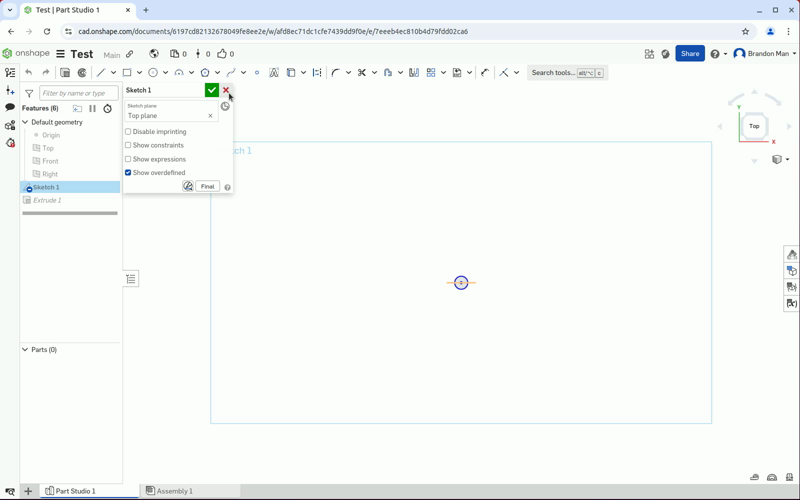
click(229, 92)
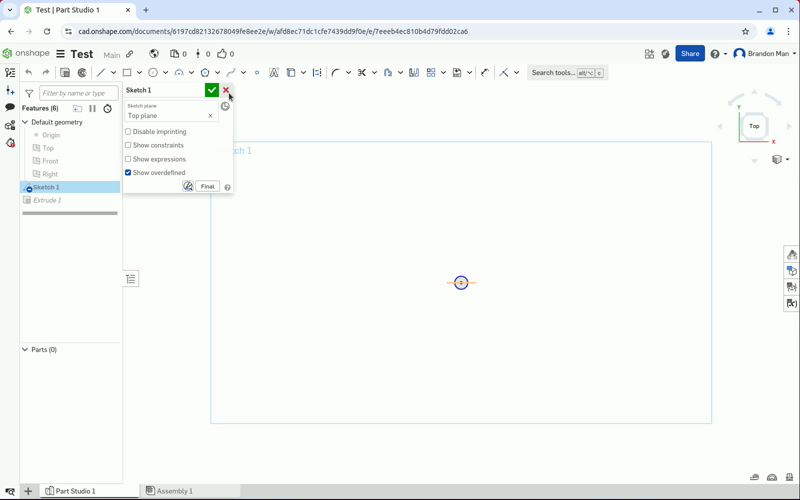
key(shift+s)
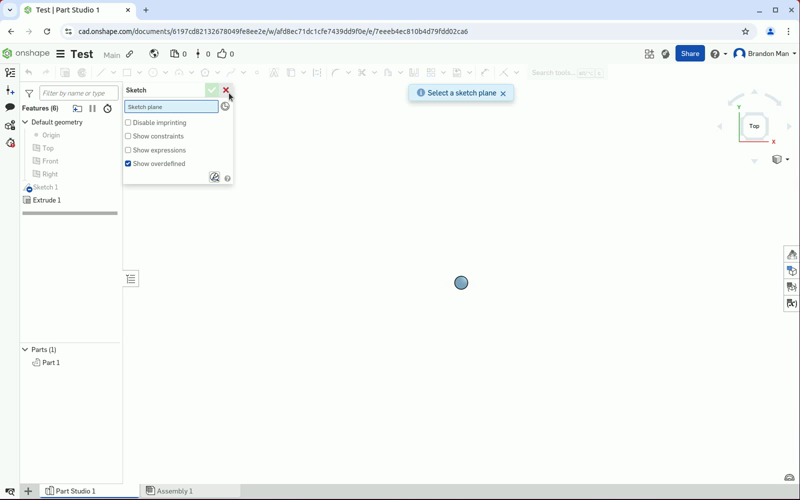
mouse_move(73, 150)
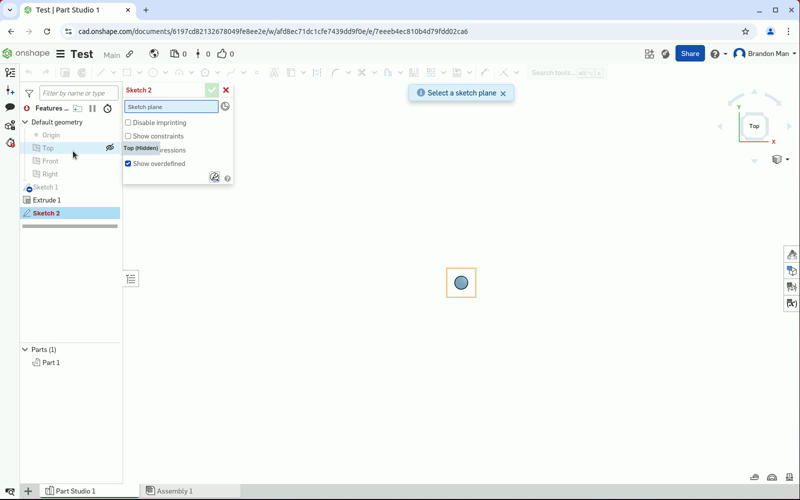
click(73, 150)
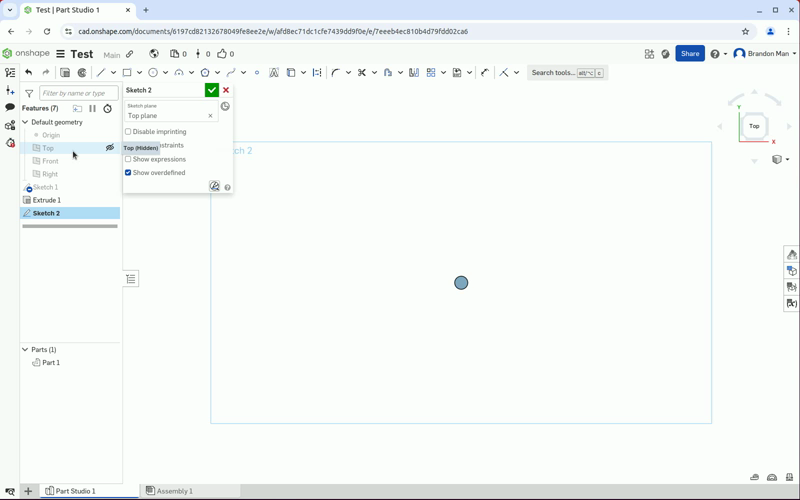
mouse_move(73, 352)
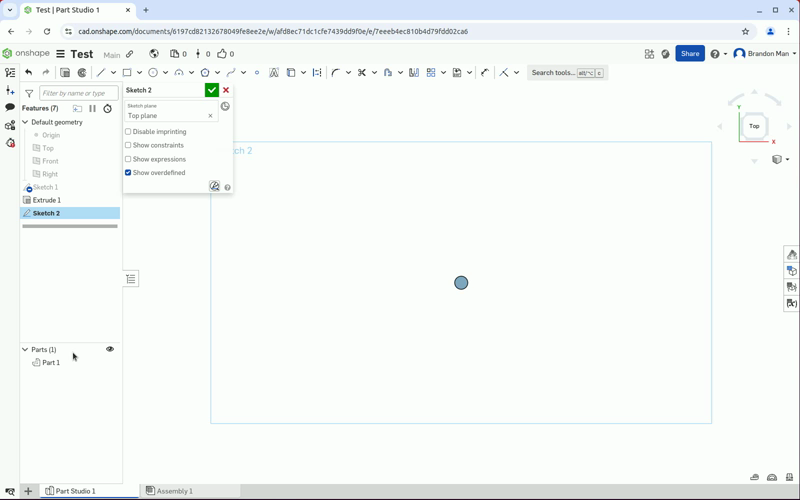
key(y)
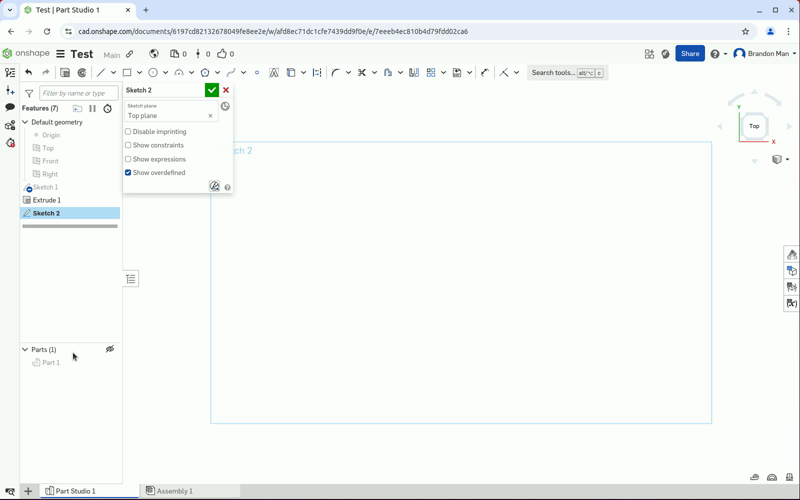
key(c)
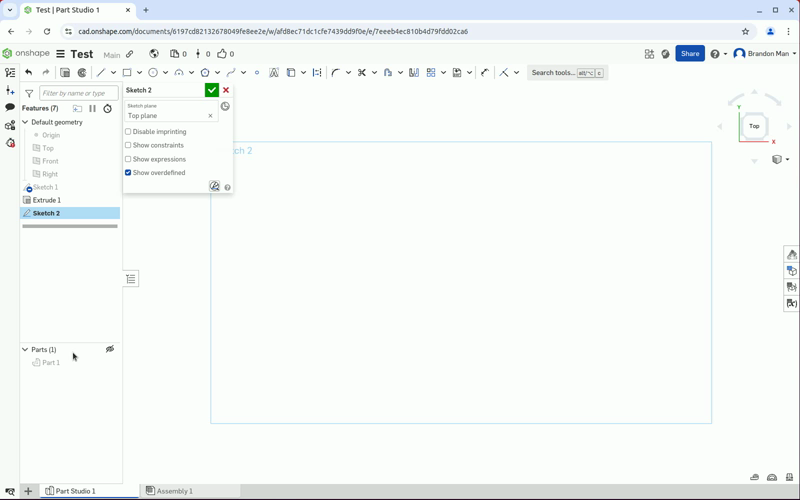
key_down(shift)
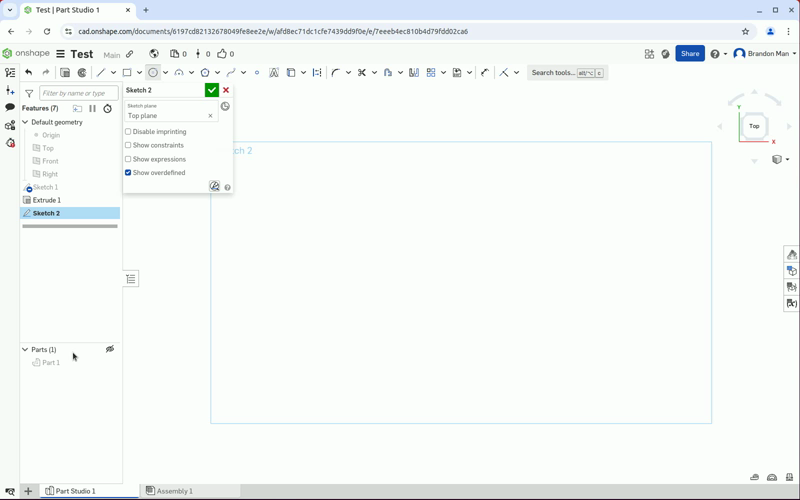
mouse_move(422, 282)
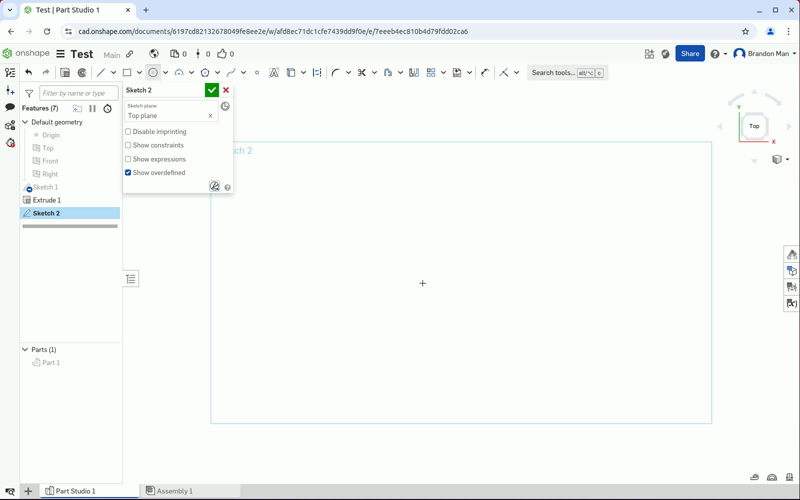
click(422, 282)
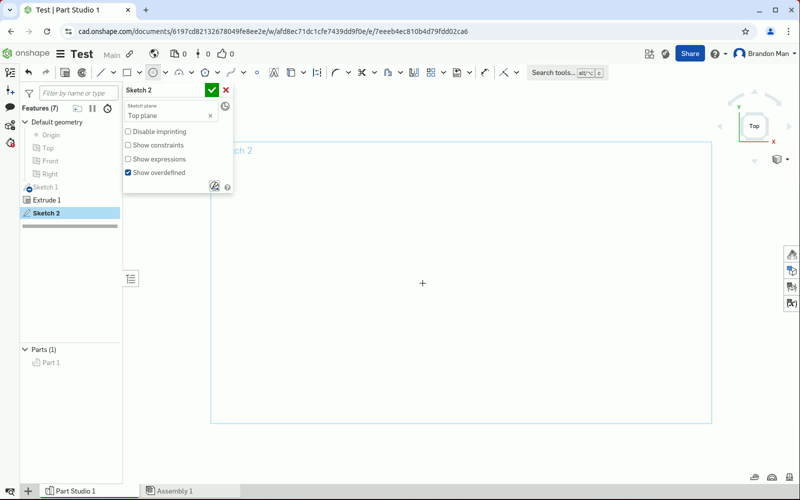
key_up(shift)
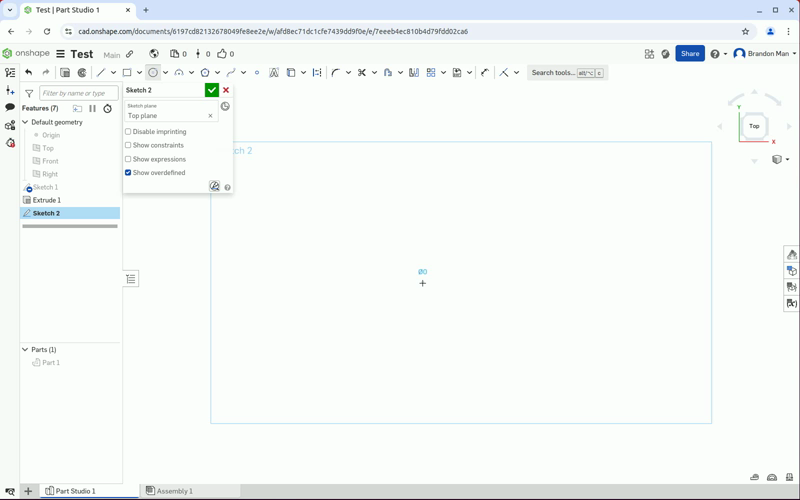
mouse_move(429, 282)
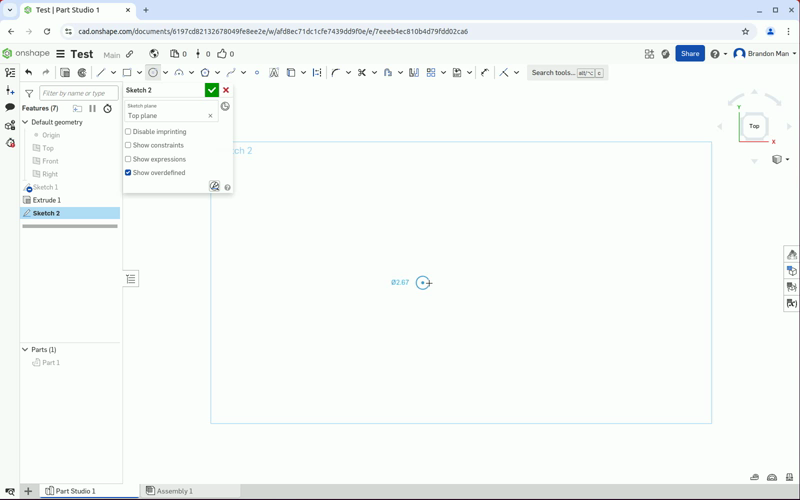
click(429, 282)
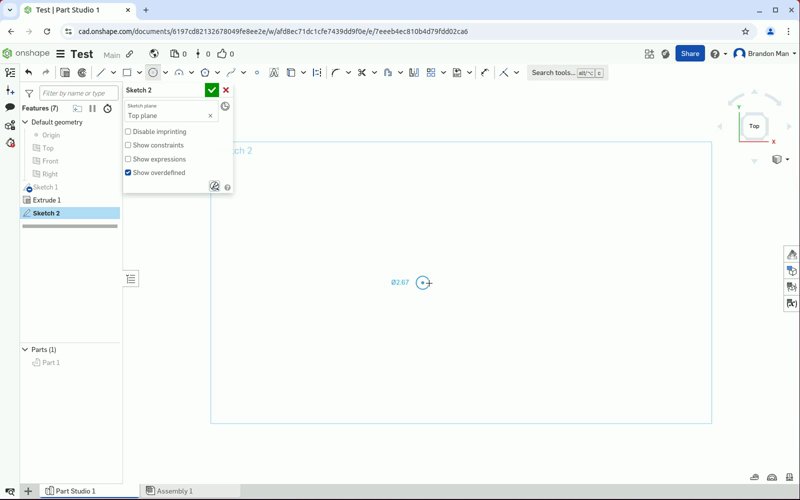
key(esc)
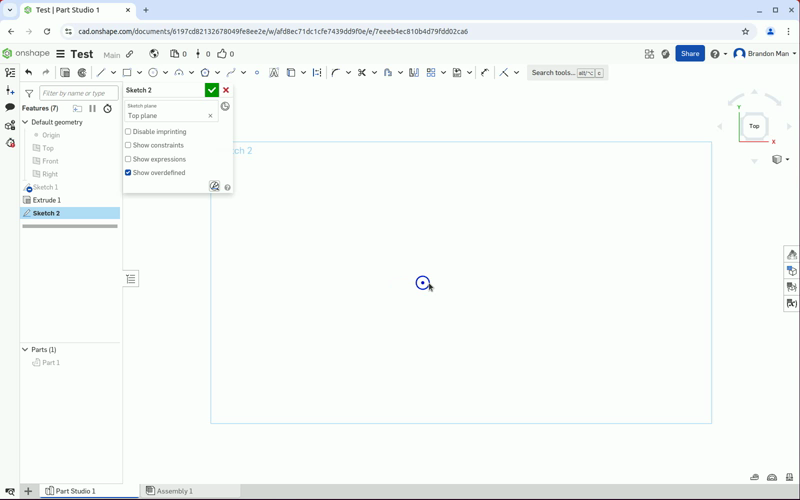
mouse_move(422, 277)
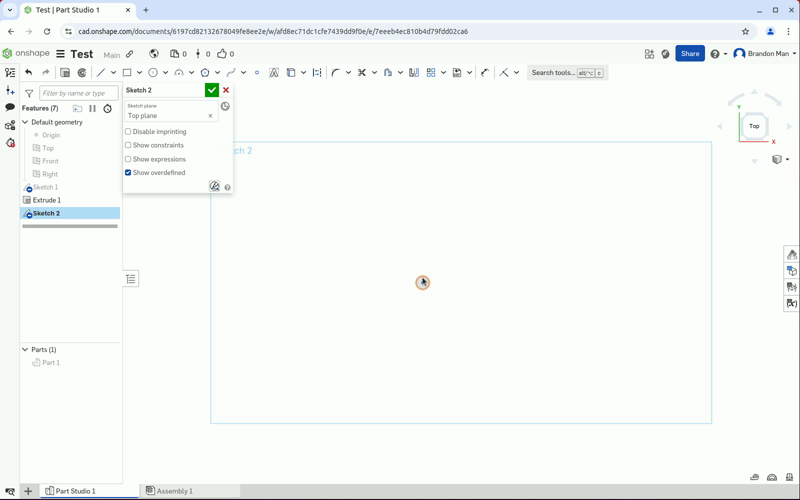
scroll(6)
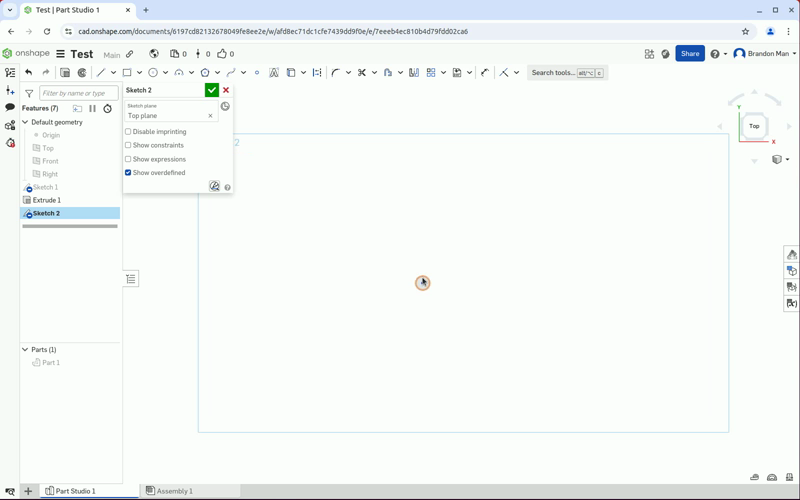
scroll(6)
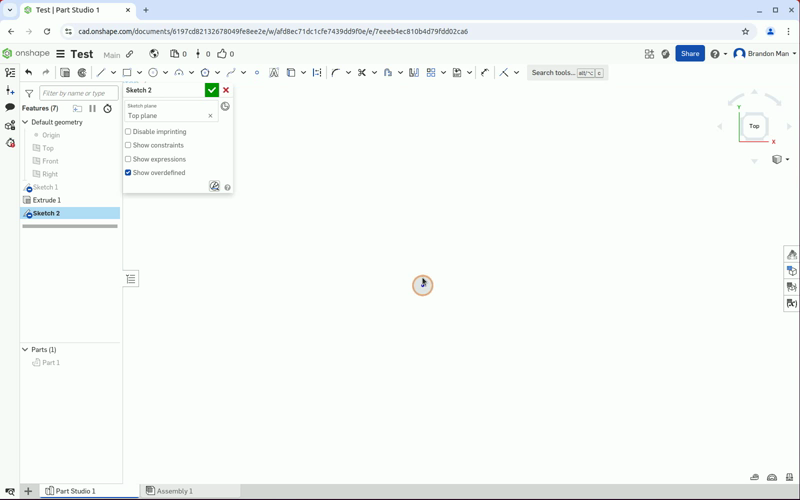
scroll(6)
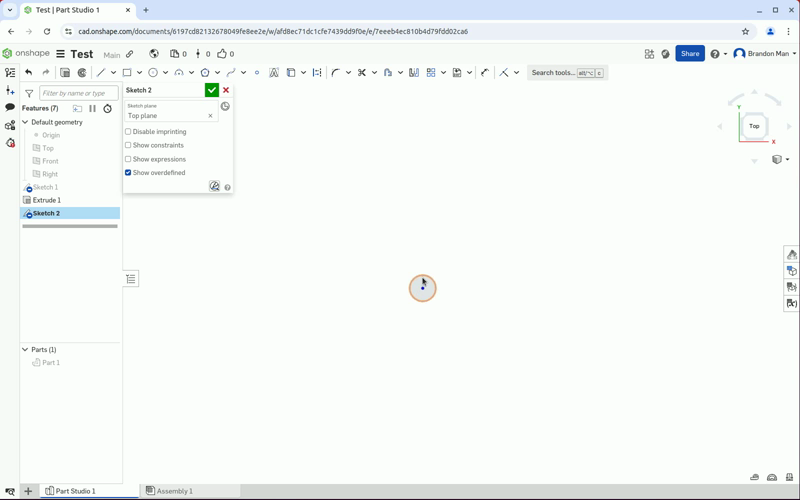
scroll(6)
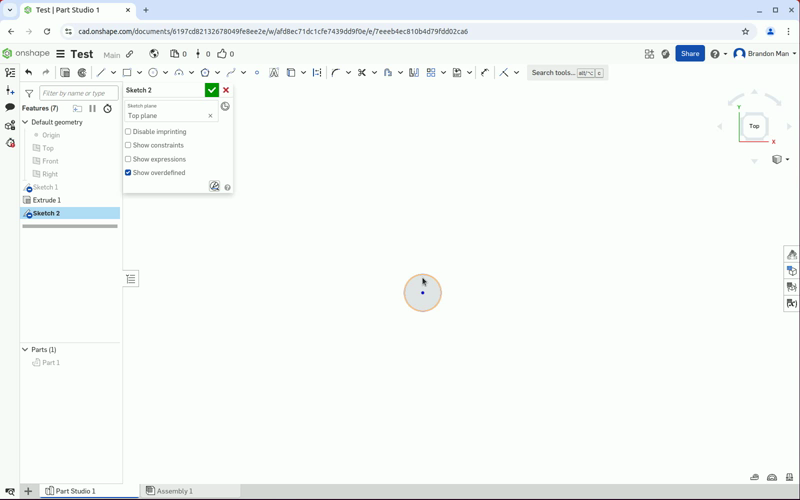
scroll(6)
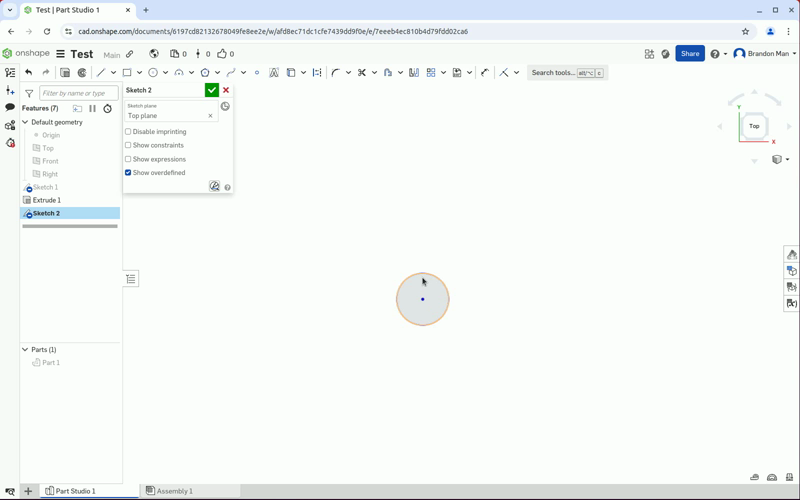
scroll(6)
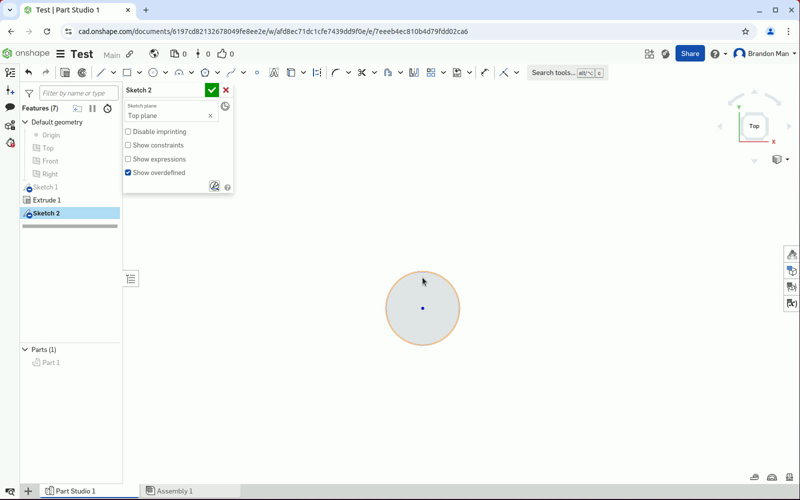
scroll(6)
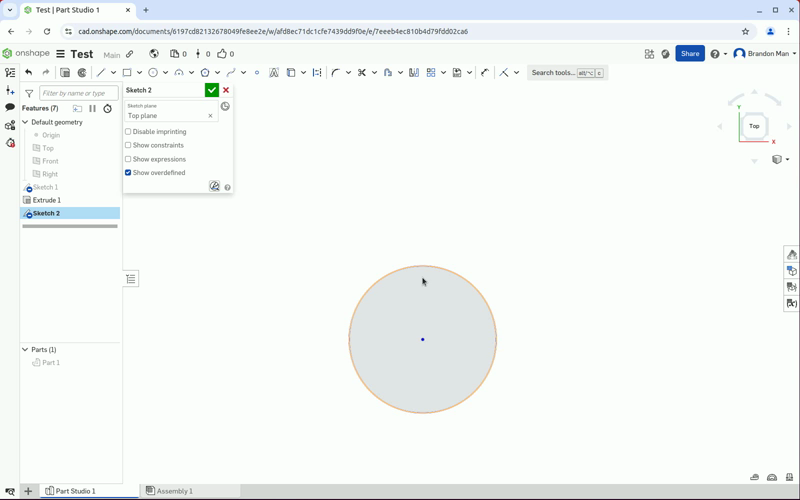
click(422, 277)
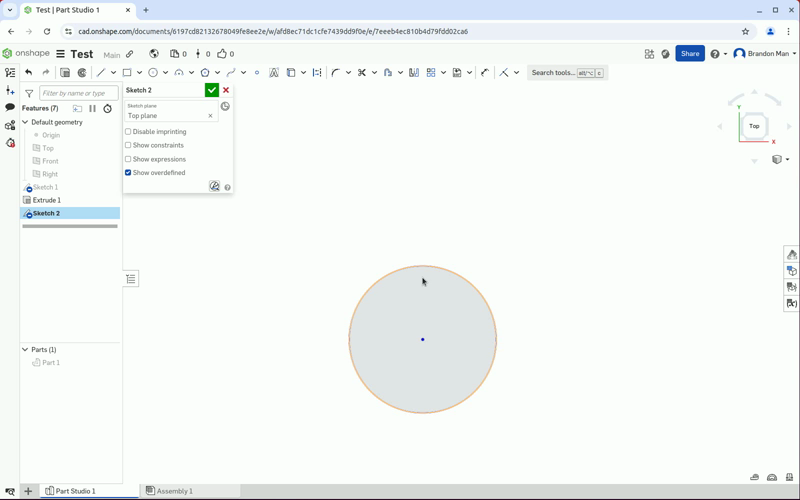
scroll(-6)
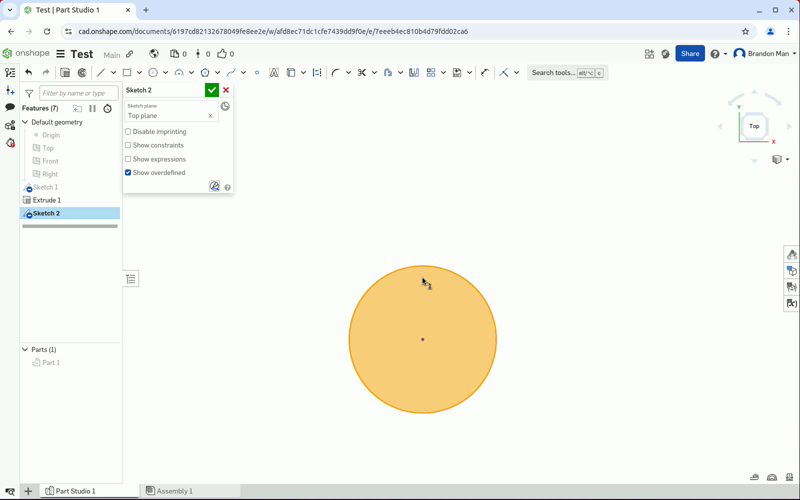
scroll(-6)
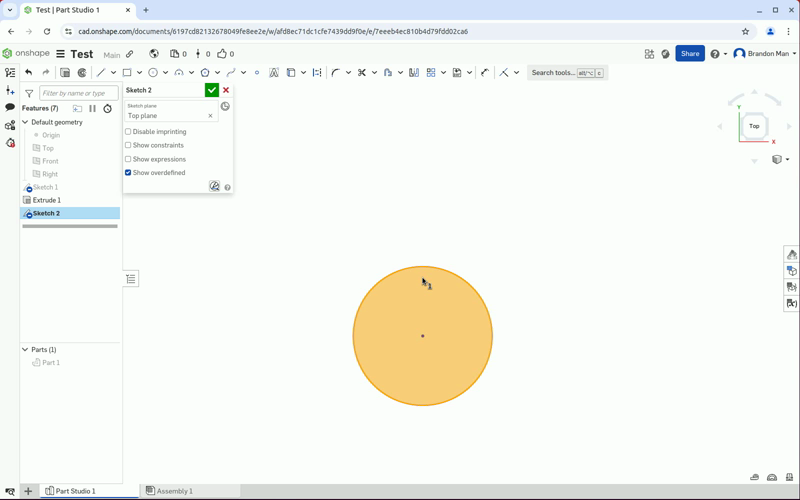
scroll(-6)
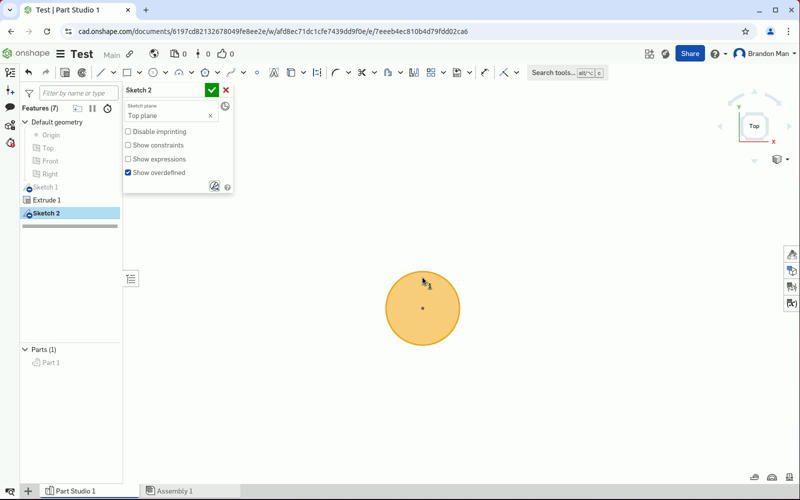
scroll(-6)
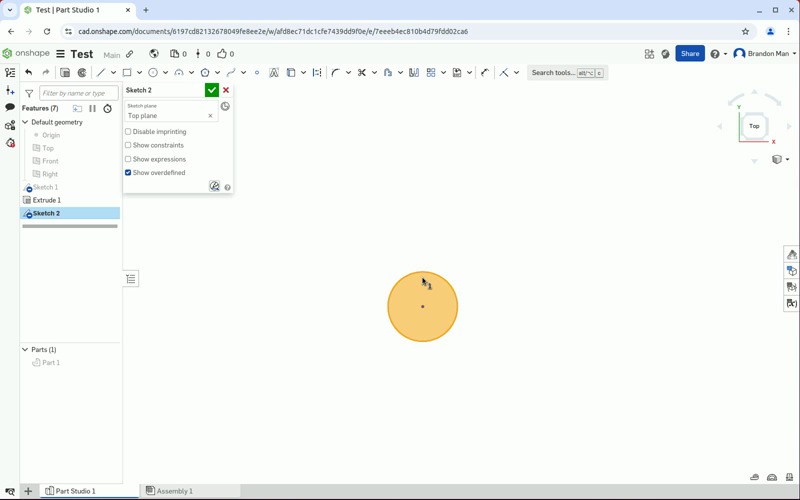
scroll(-6)
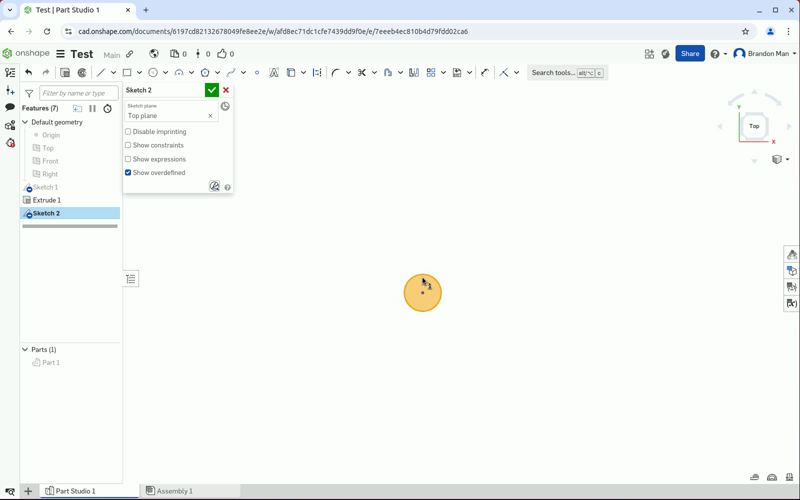
scroll(-6)
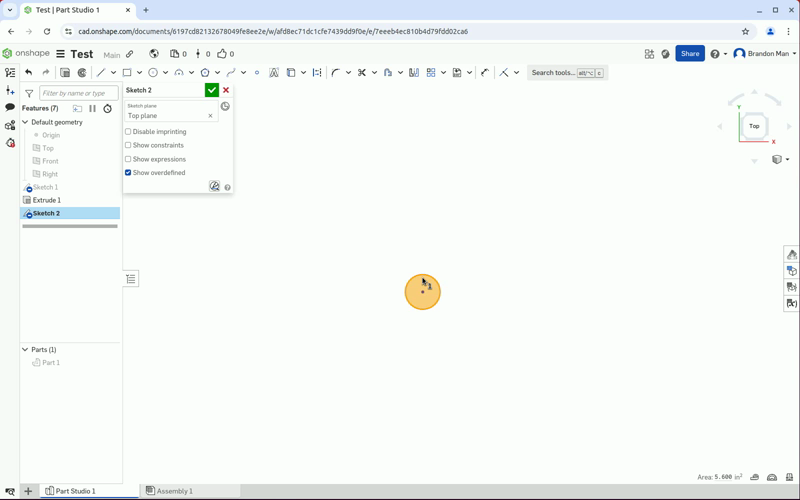
scroll(-6)
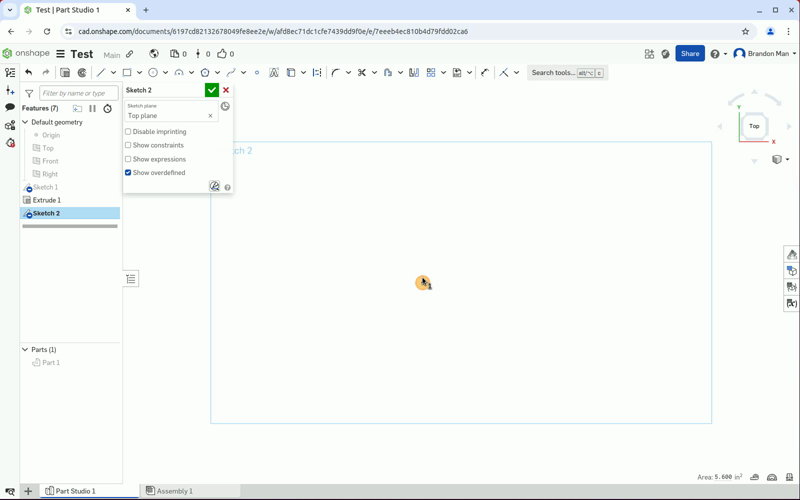
mouse_move(73, 352)
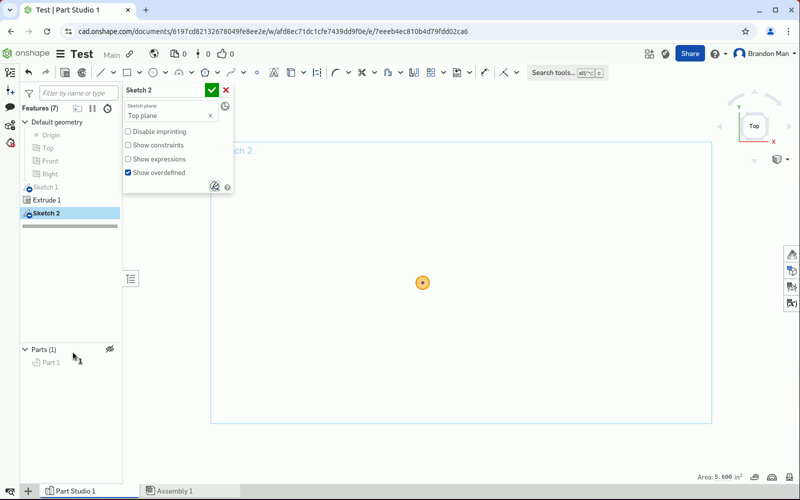
key(shift+y)
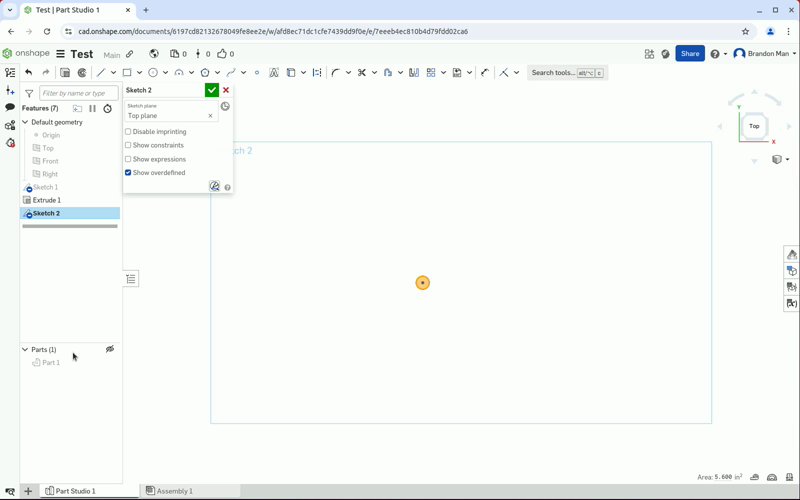
key(shift+e)
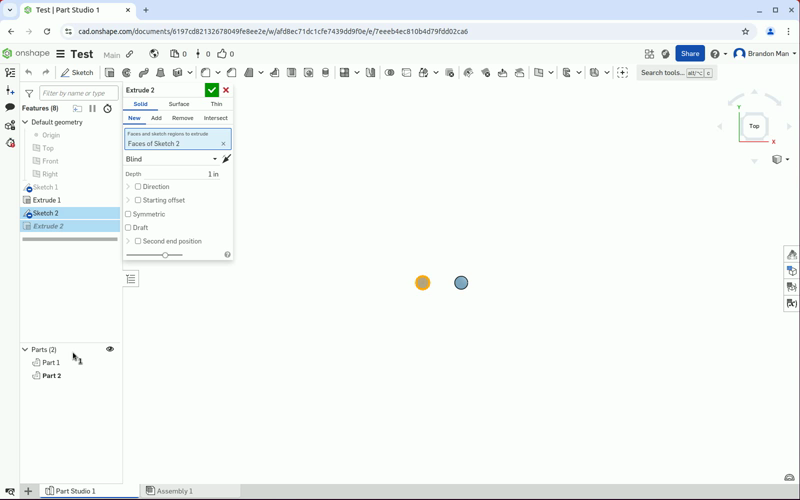
mouse_move(143, 106)
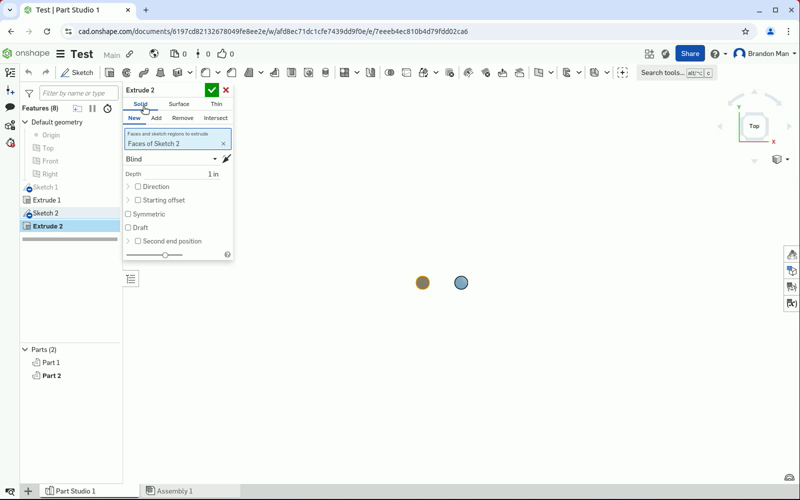
click(143, 106)
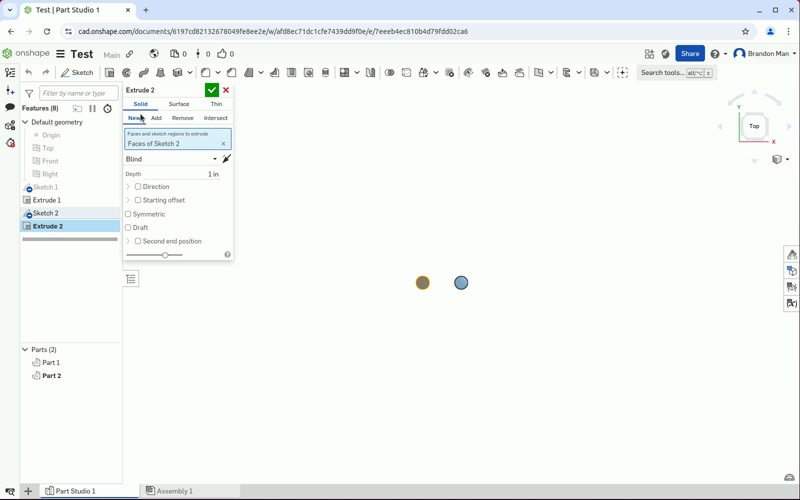
mouse_move(137, 120)
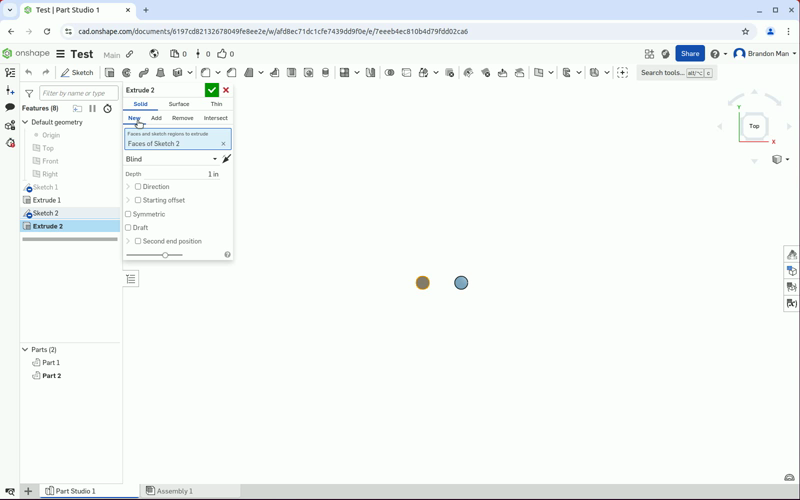
click(137, 120)
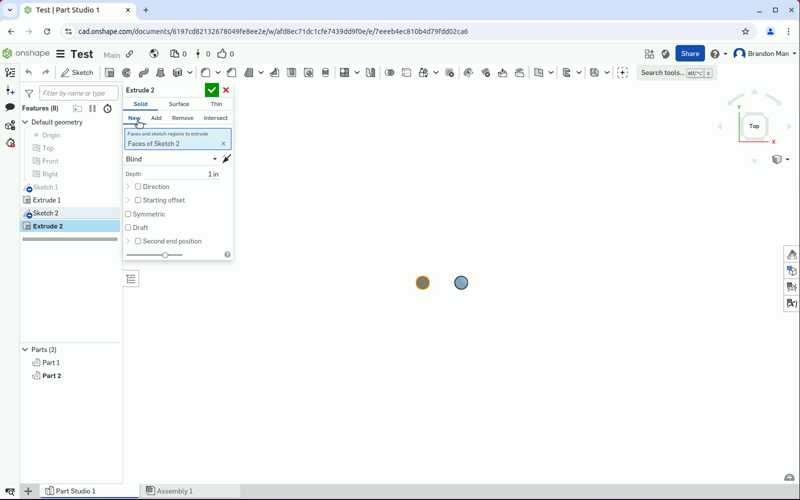
key(tab, 4)
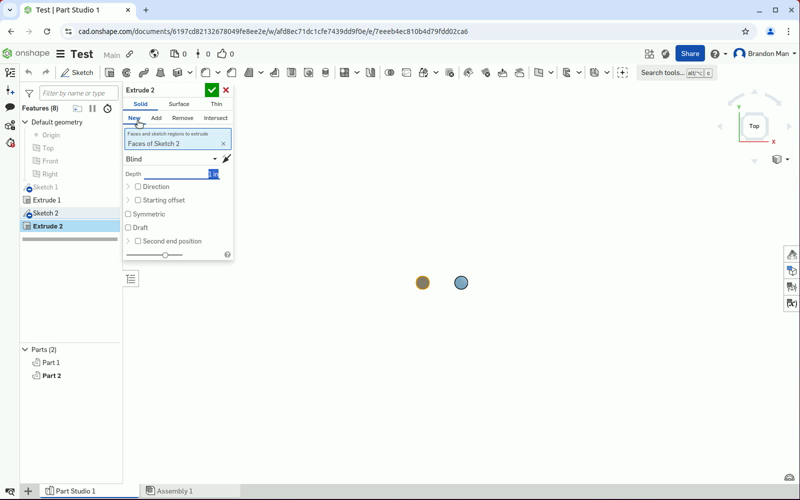
text(11.554)
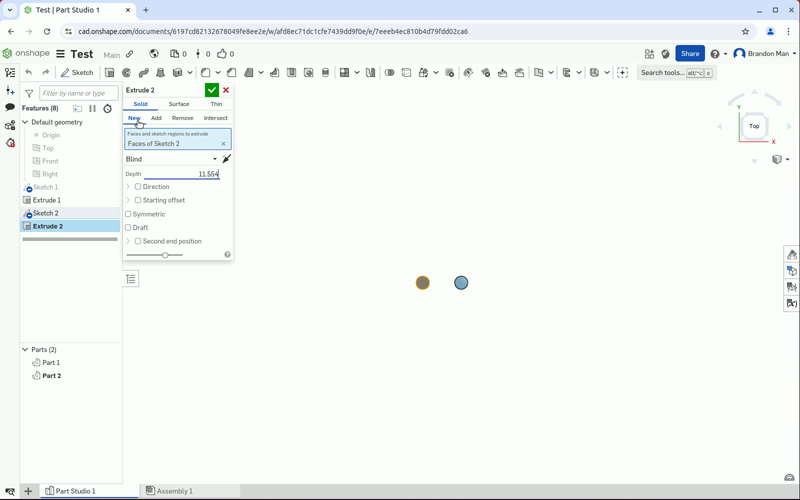
key(enter)
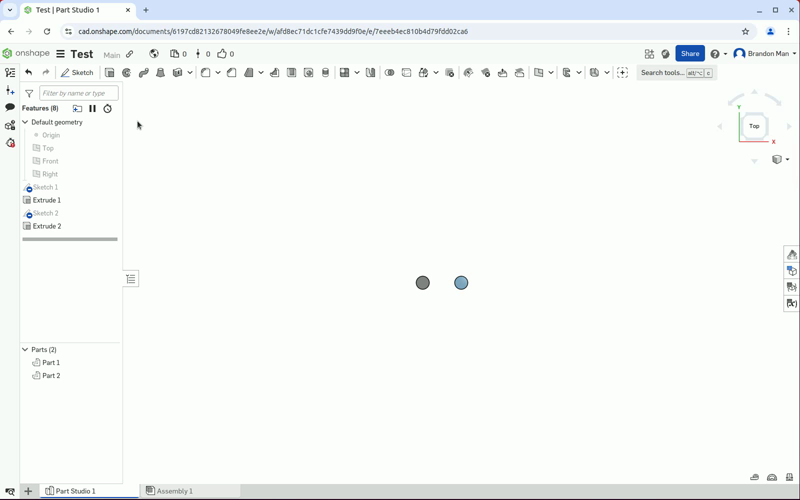
key(shift+h)
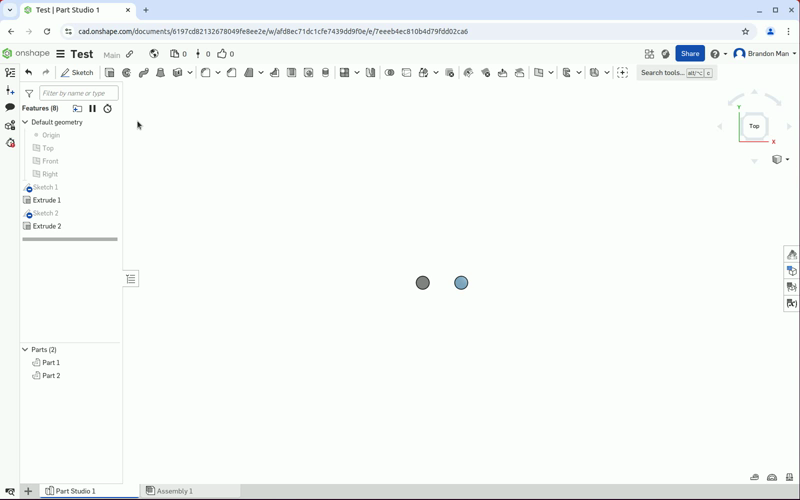
key(shift+h)
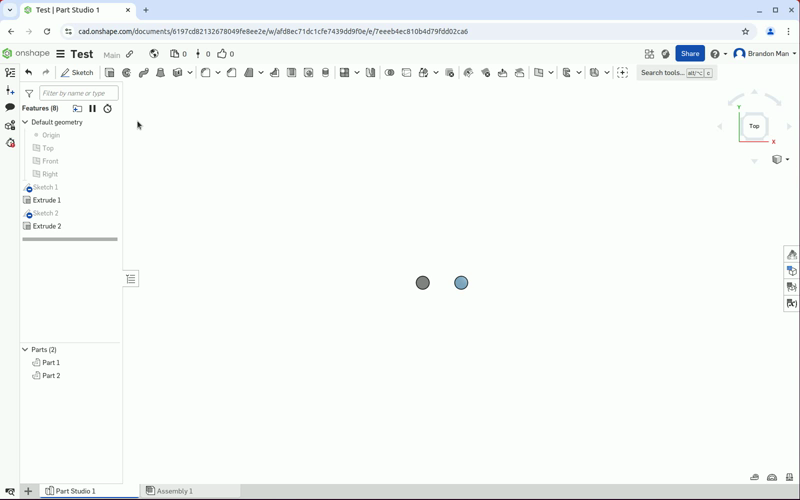
mouse_move(73, 189)
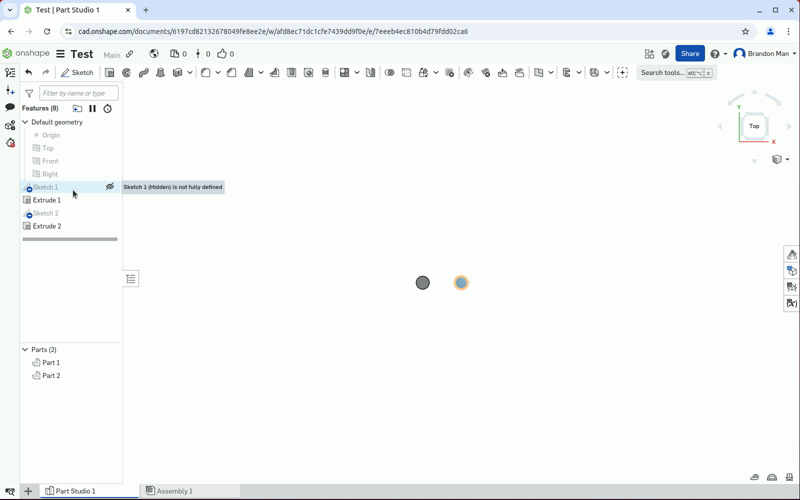
click(73, 189)
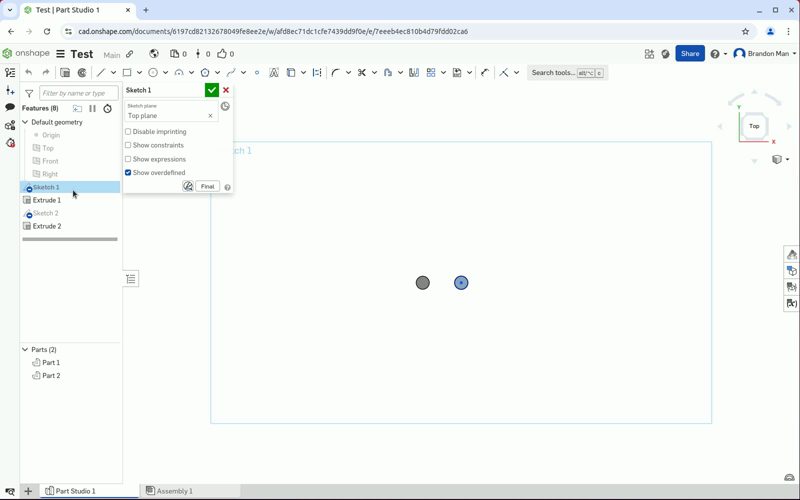
mouse_move(229, 92)
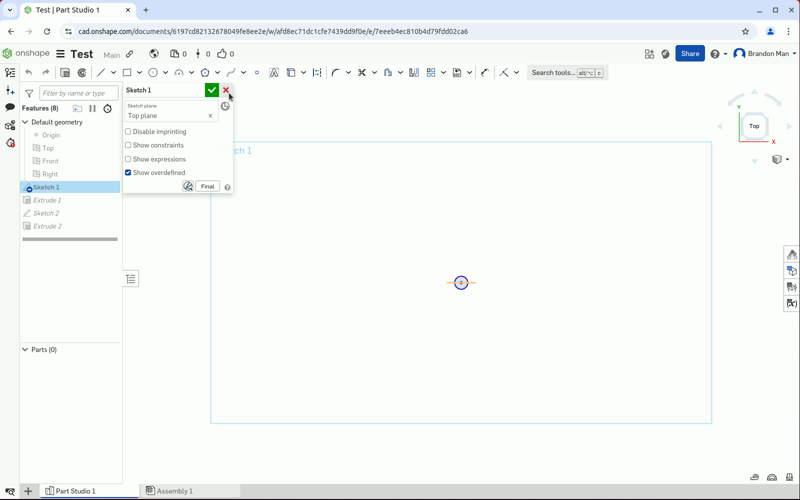
click(229, 92)
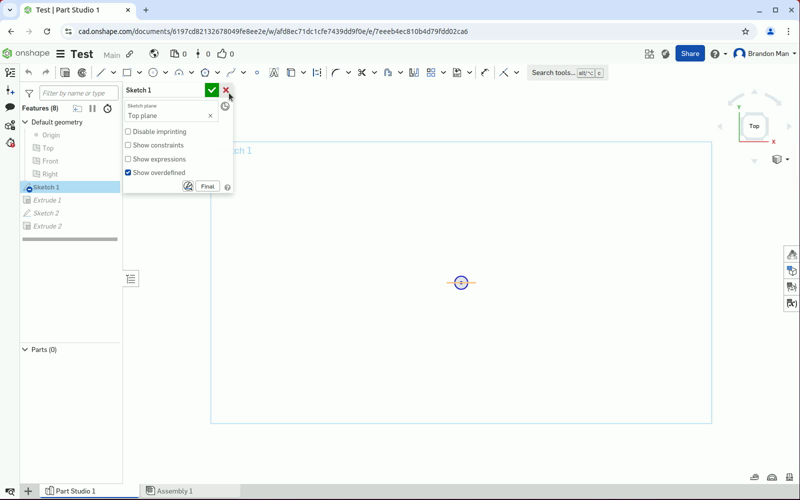
key(shift+s)
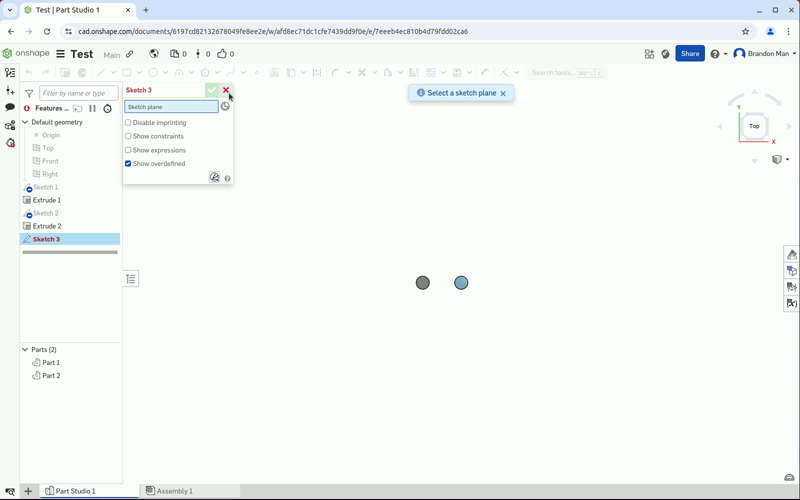
mouse_move(73, 150)
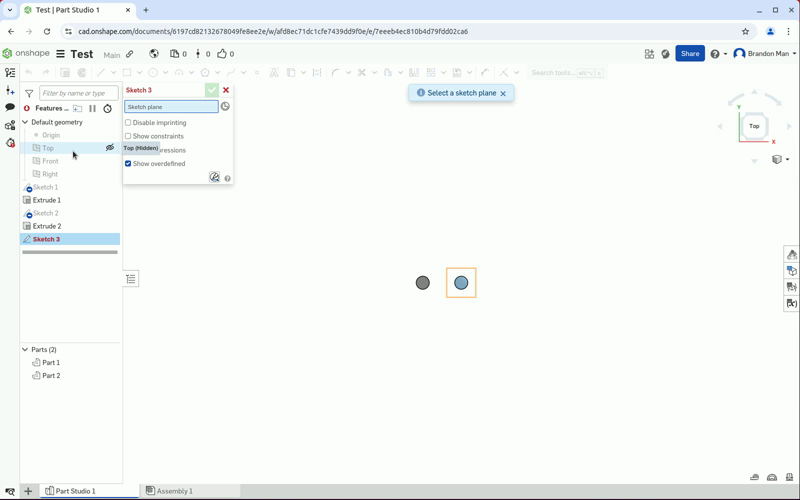
click(73, 150)
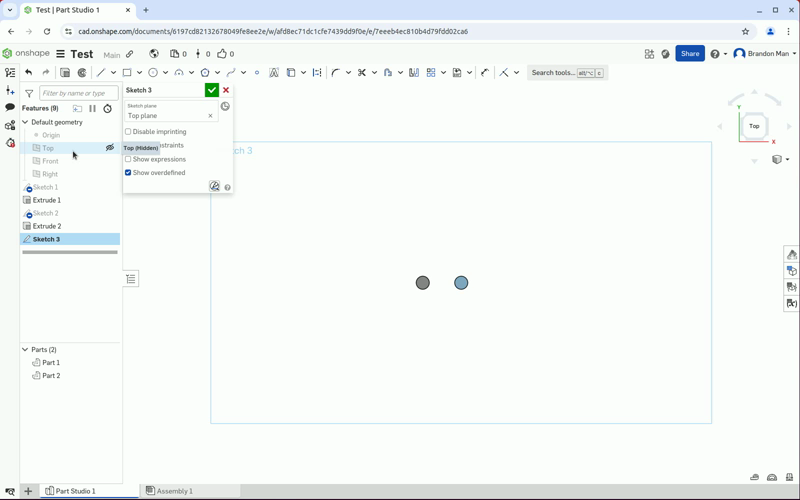
mouse_move(73, 352)
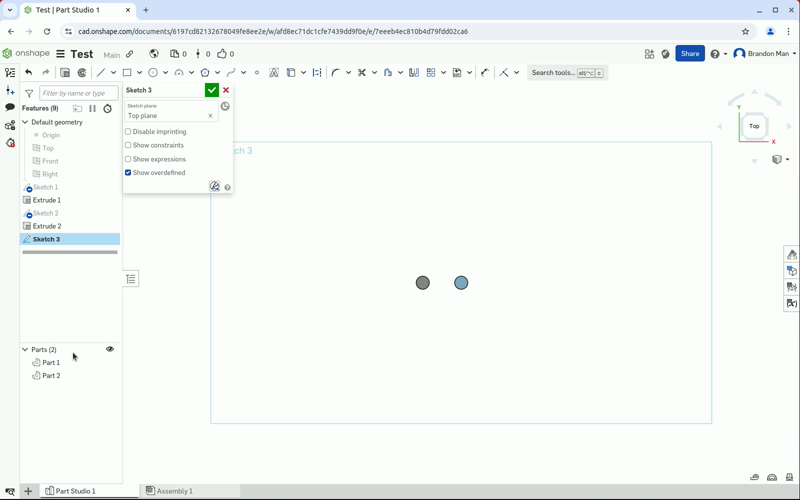
key(y)
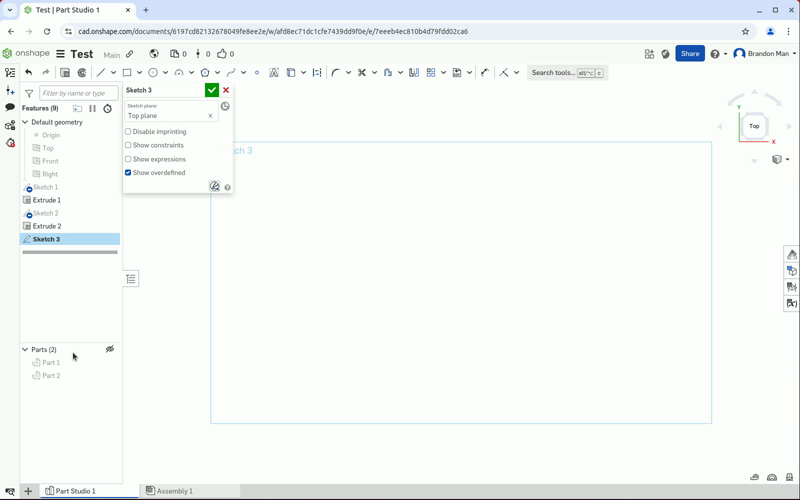
key(c)
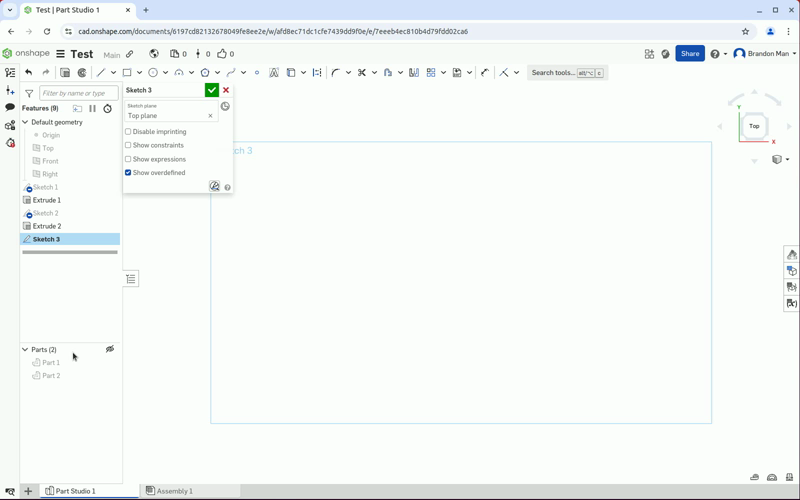
key_down(shift)
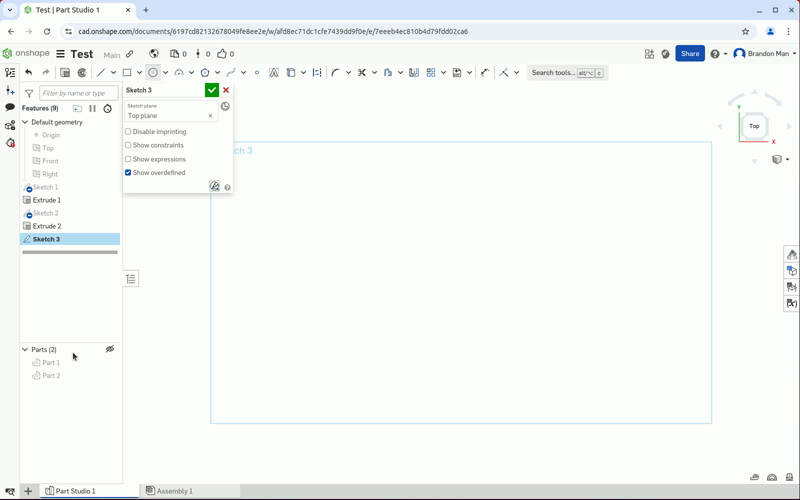
mouse_move(446, 267)
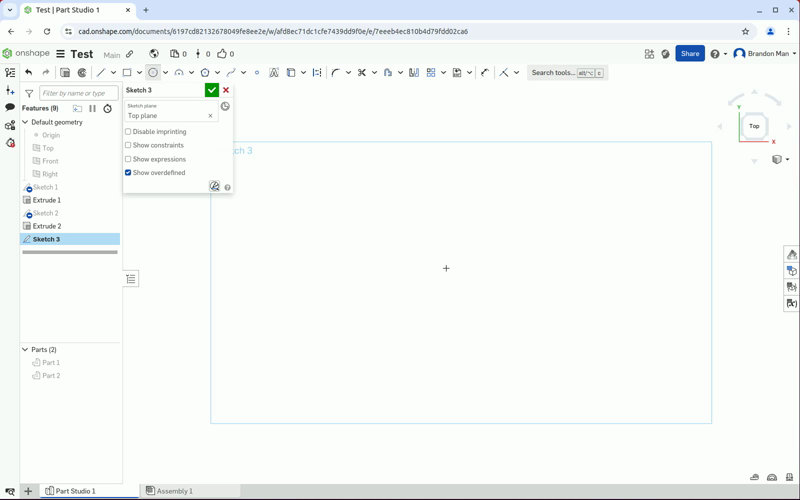
click(446, 267)
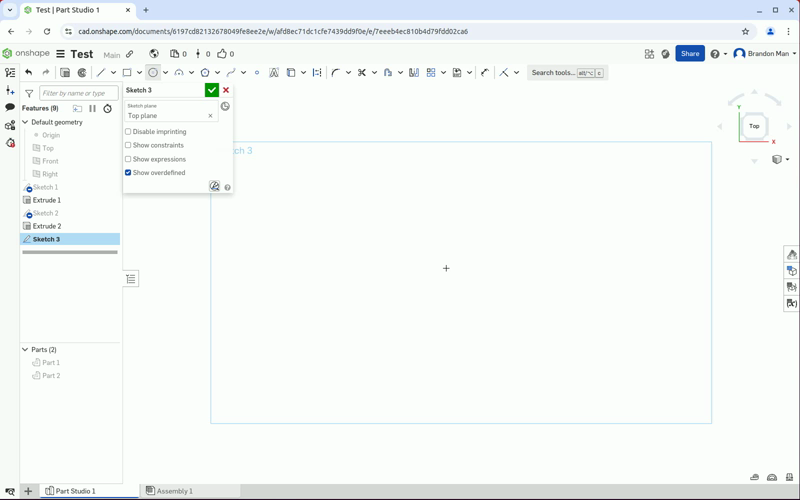
key_up(shift)
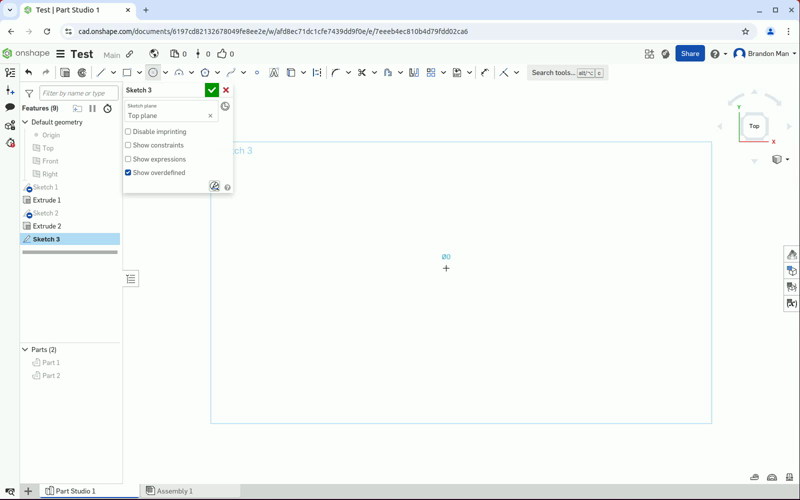
mouse_move(452, 267)
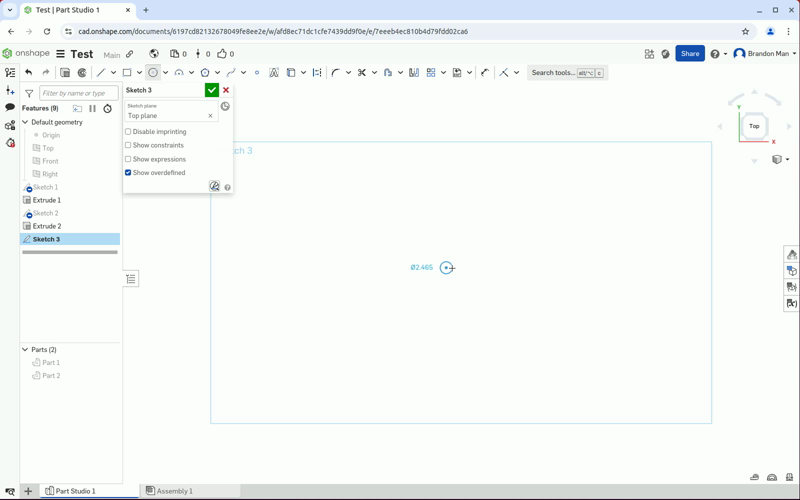
click(452, 267)
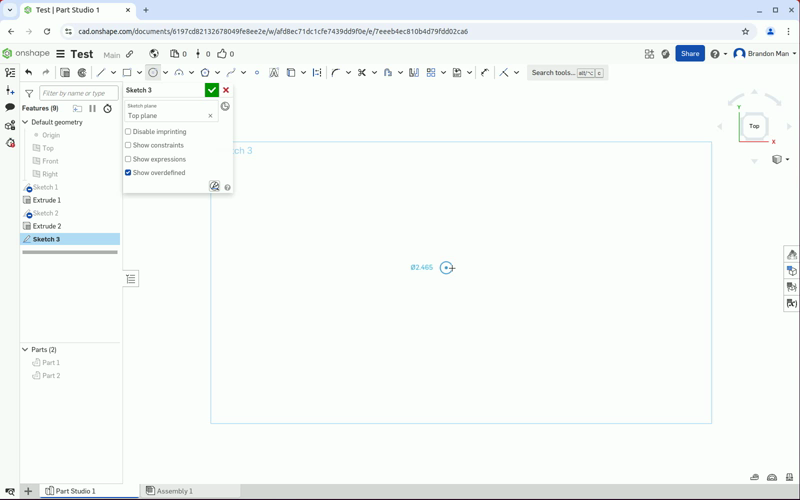
key(esc)
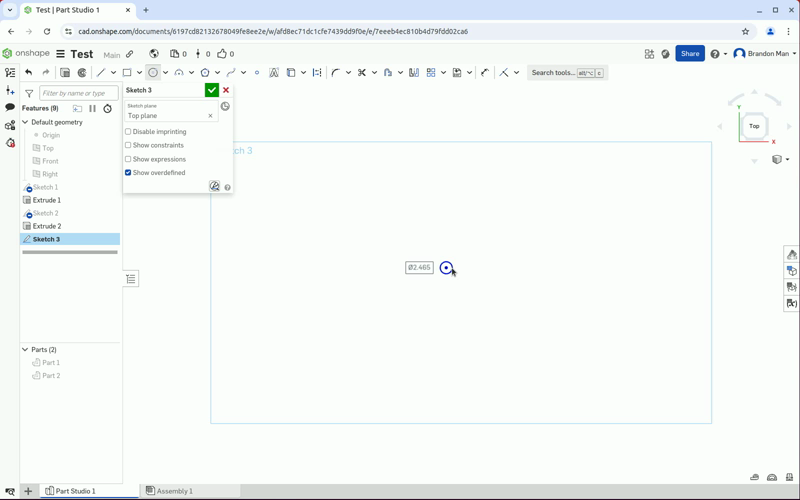
mouse_move(447, 265)
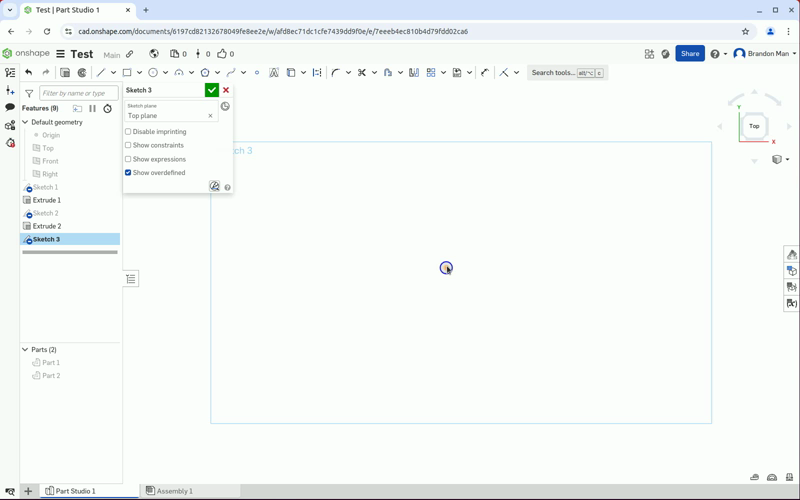
scroll(6)
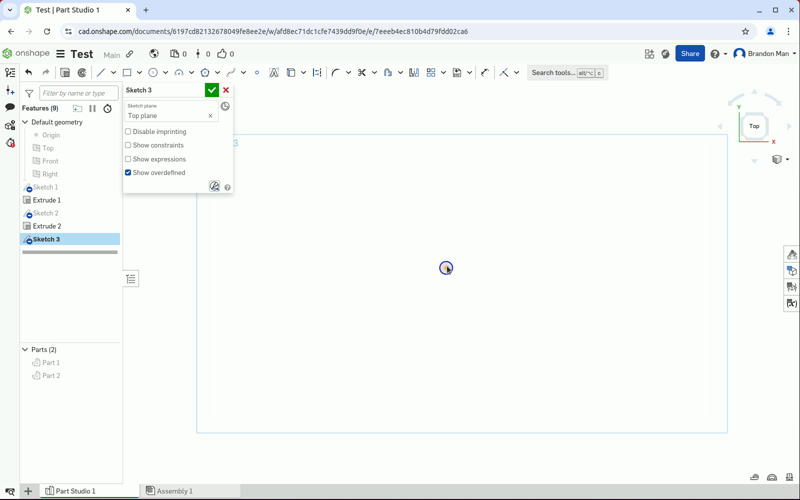
scroll(6)
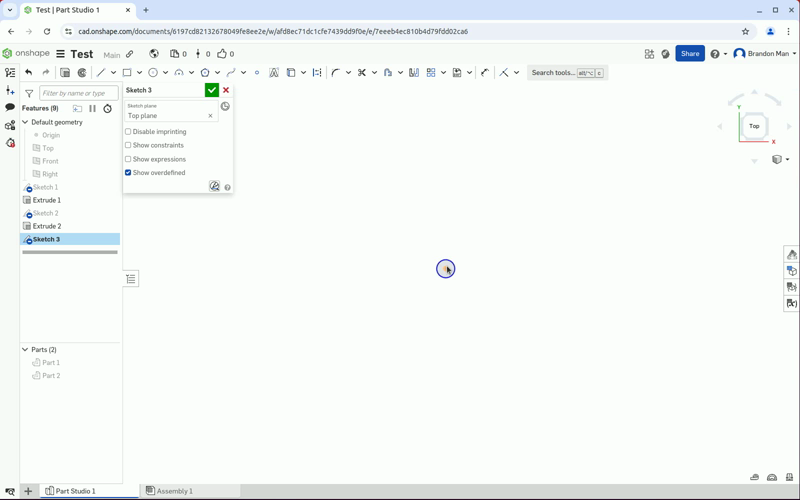
scroll(6)
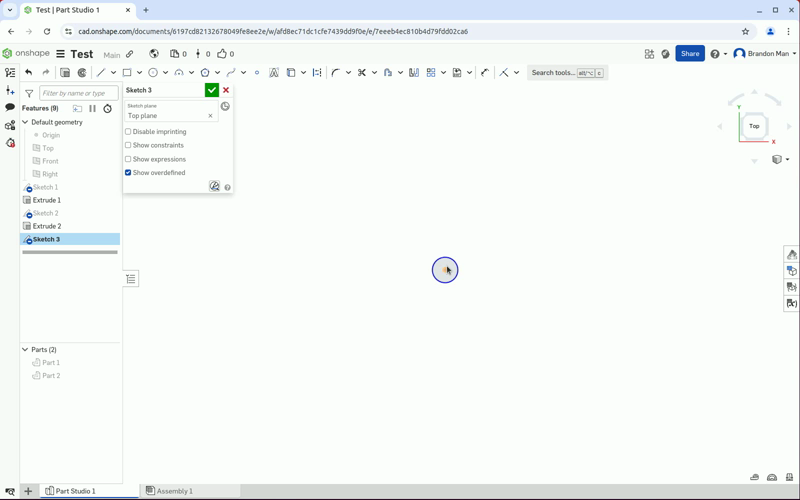
scroll(6)
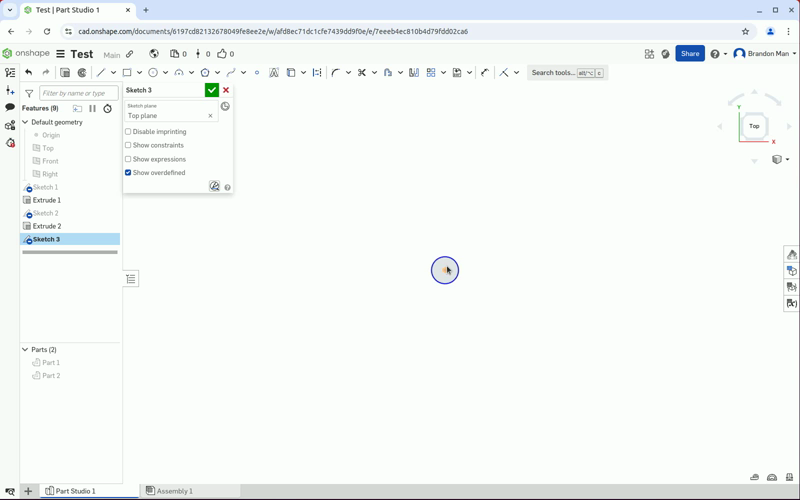
scroll(6)
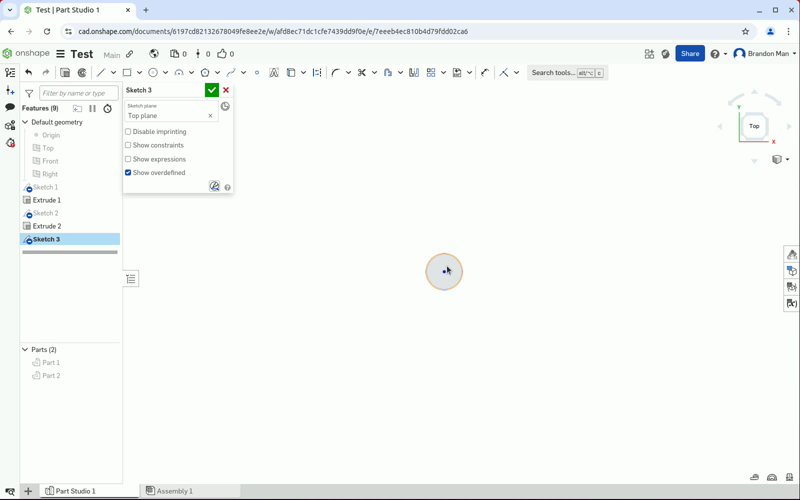
scroll(6)
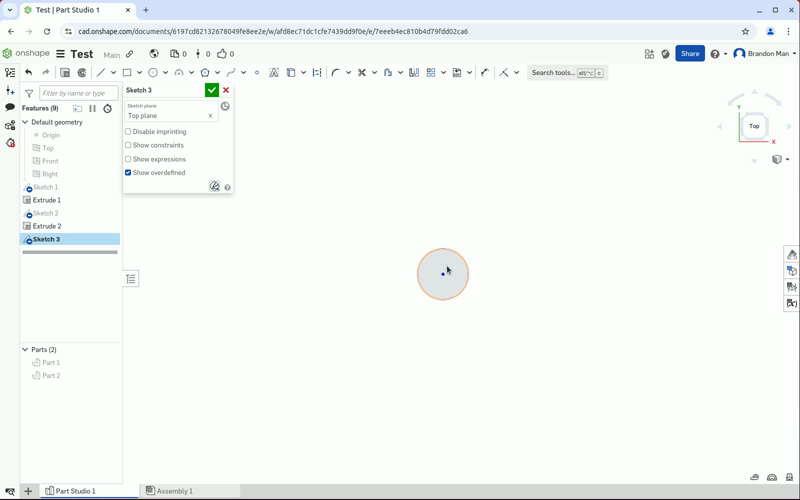
scroll(6)
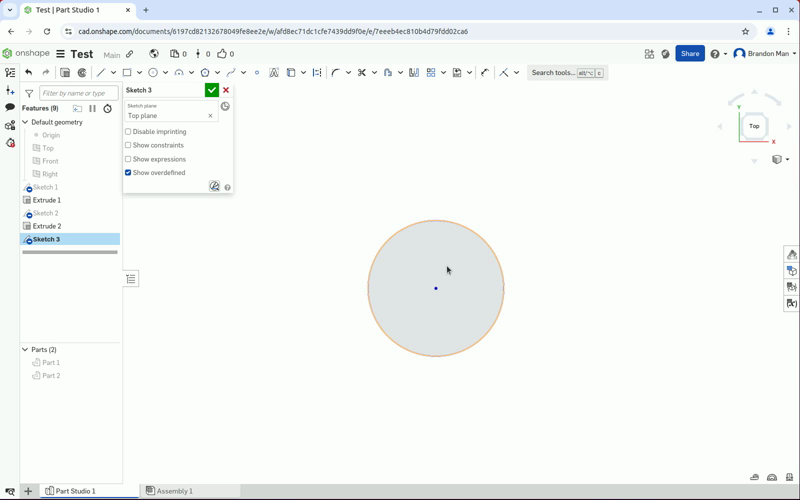
click(447, 265)
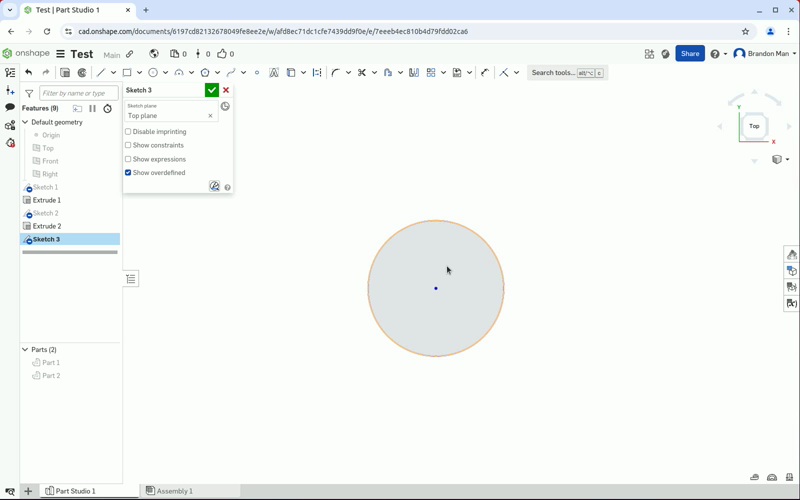
scroll(-6)
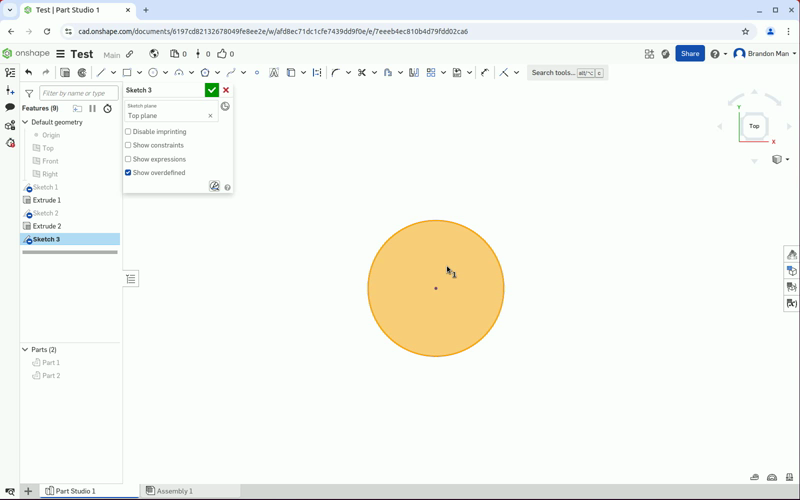
scroll(-6)
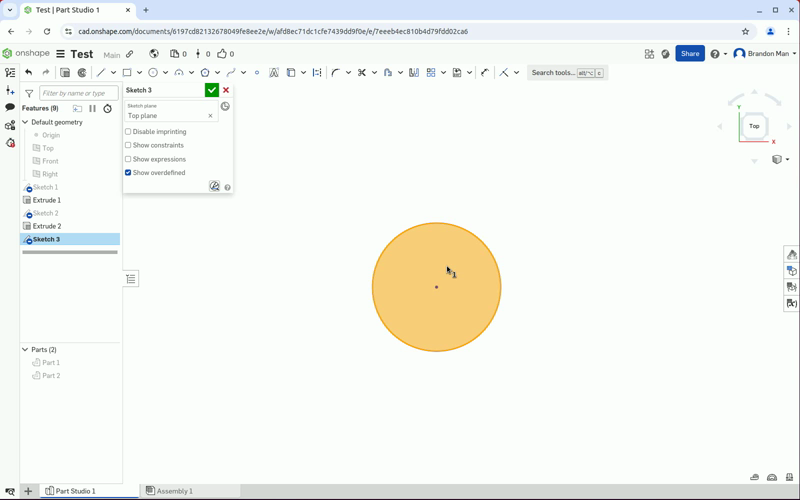
scroll(-6)
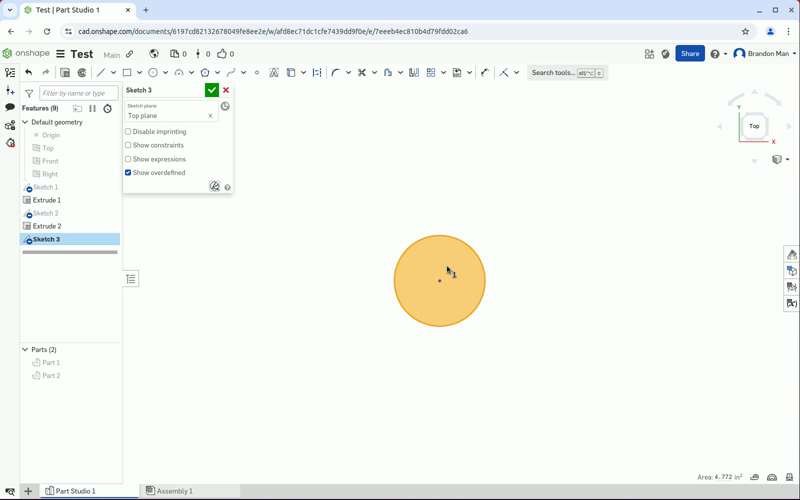
scroll(-6)
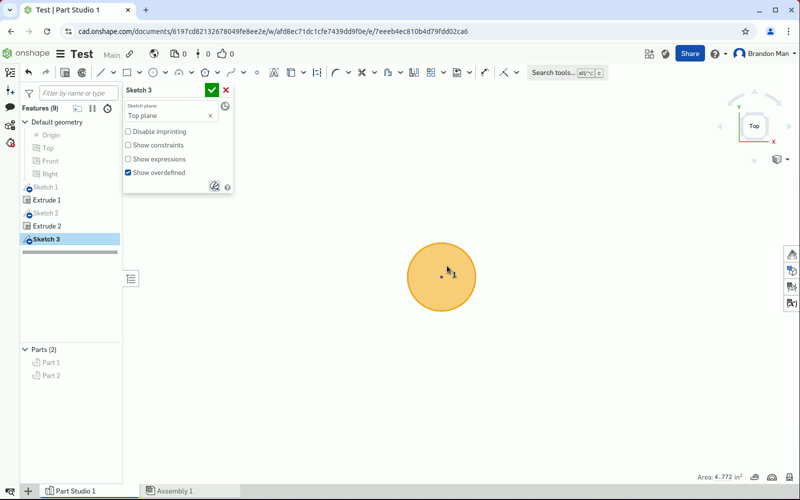
scroll(-6)
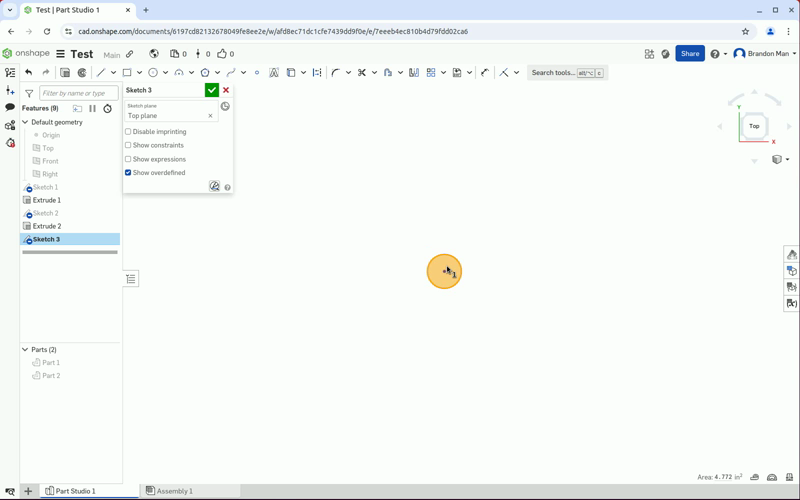
scroll(-6)
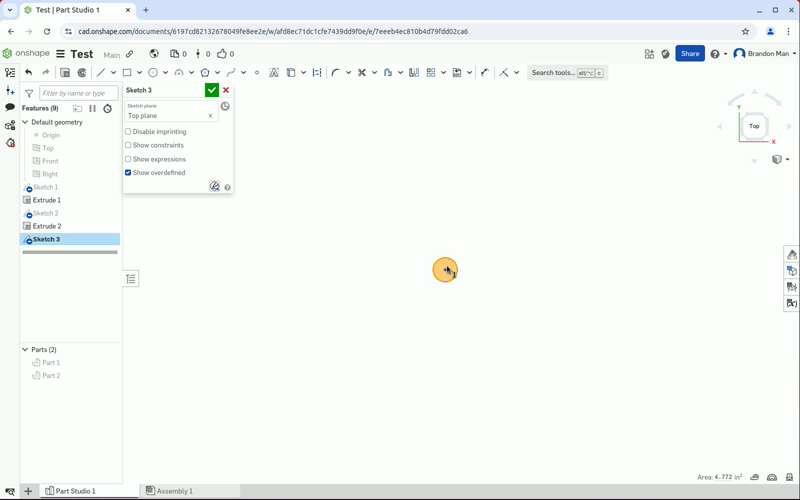
scroll(-6)
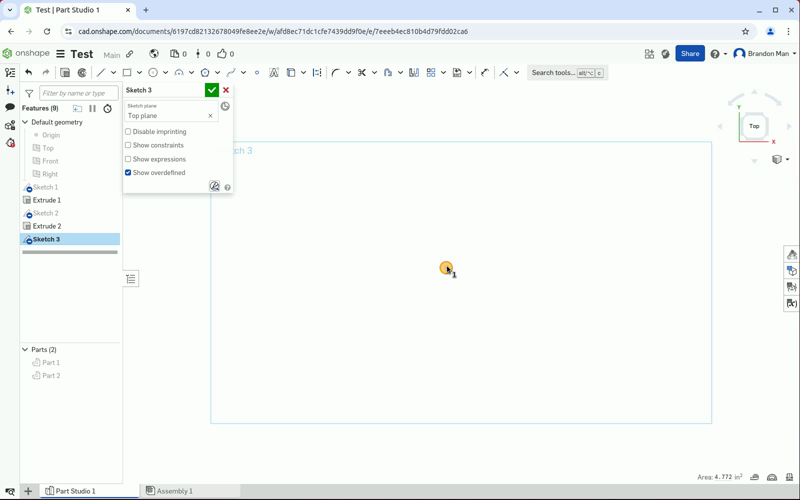
mouse_move(73, 352)
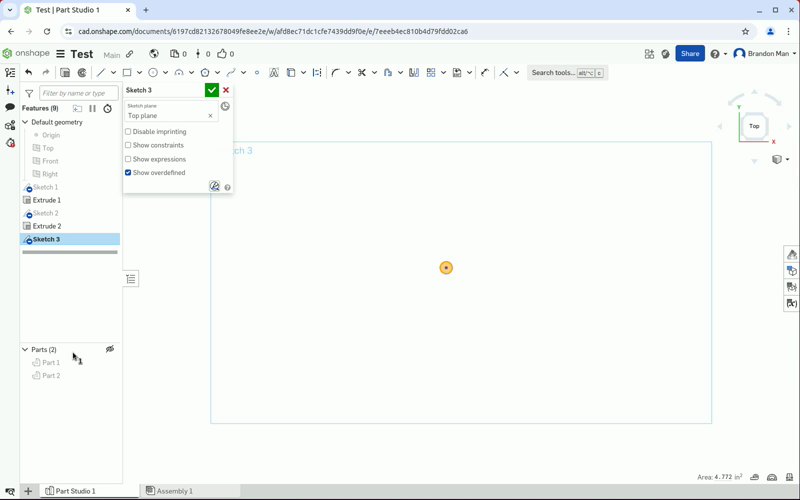
key(shift+y)
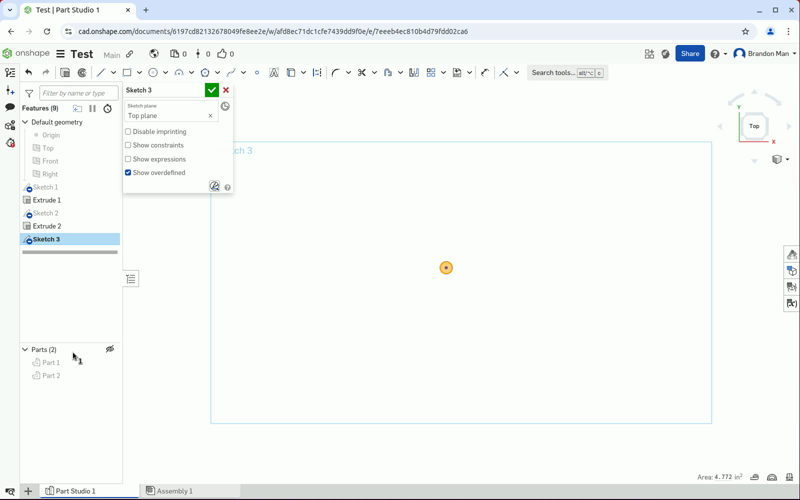
key(shift+e)
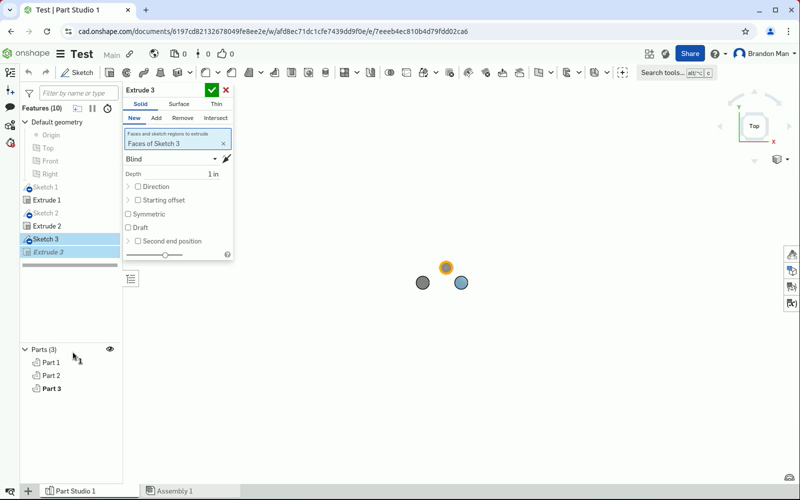
mouse_move(143, 106)
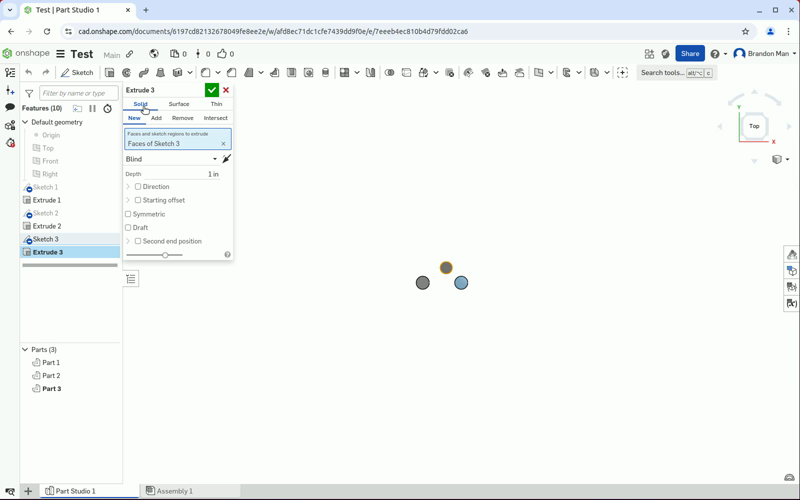
click(143, 106)
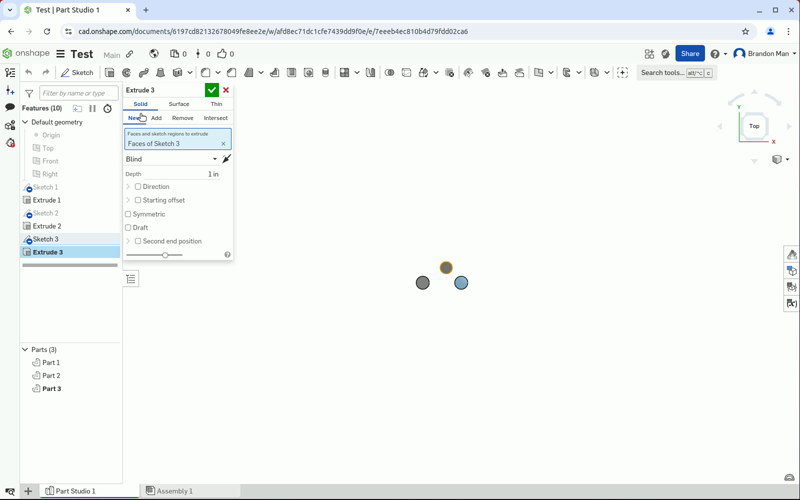
mouse_move(137, 120)
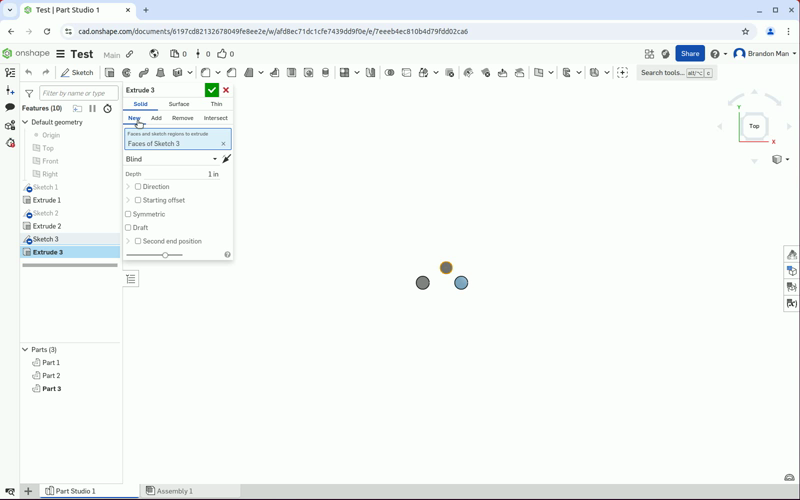
click(137, 120)
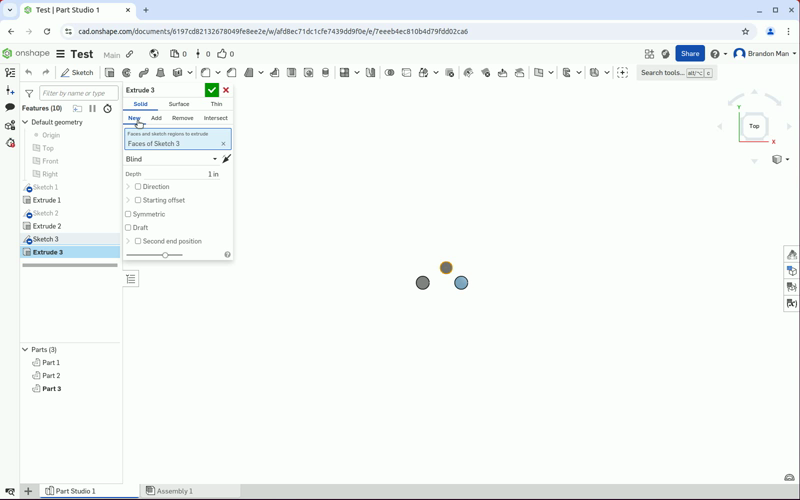
key(tab, 4)
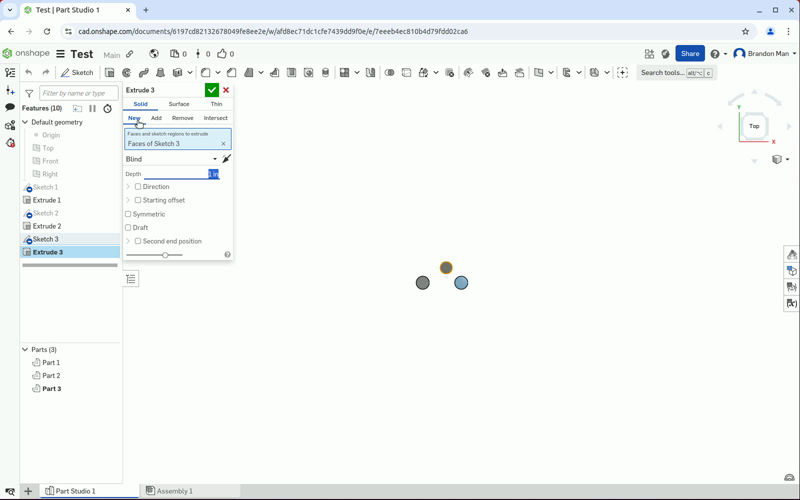
text(11.554)
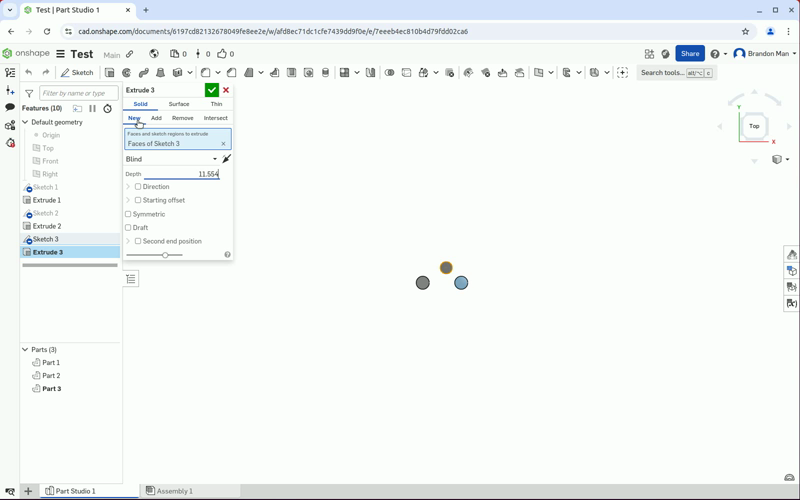
key(enter)
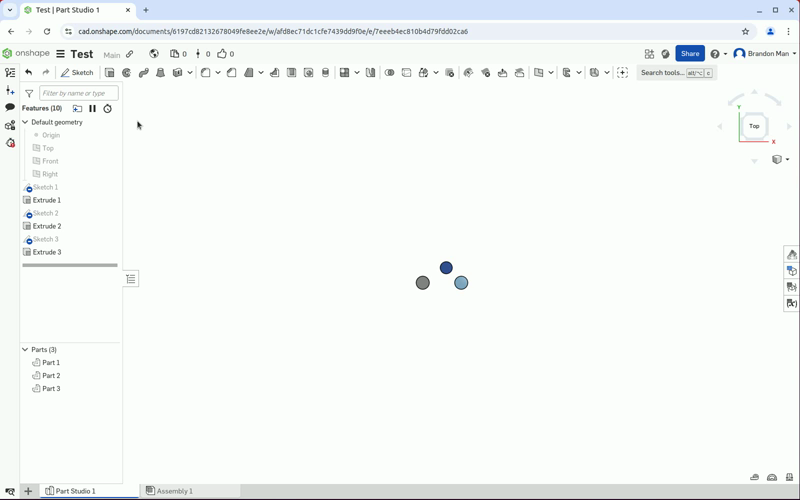
key(shift+h)
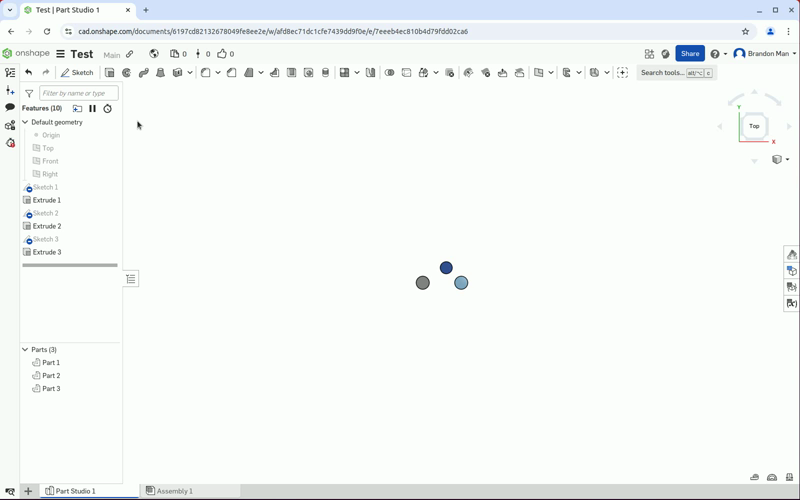
key(shift+h)
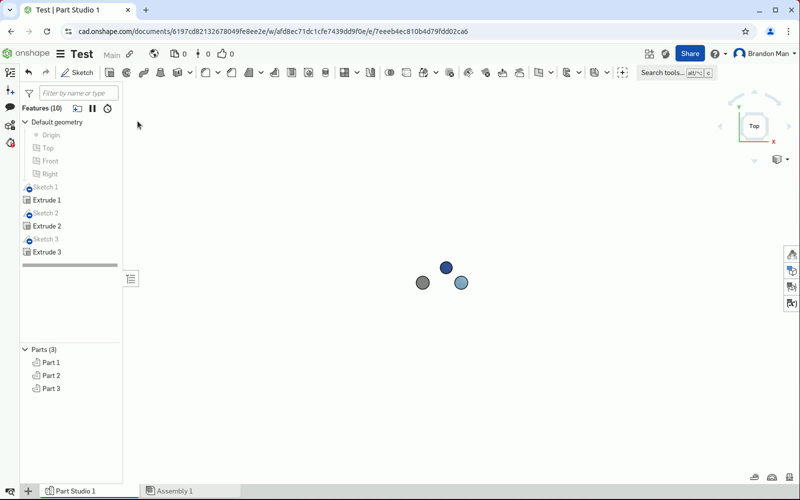
mouse_move(73, 189)
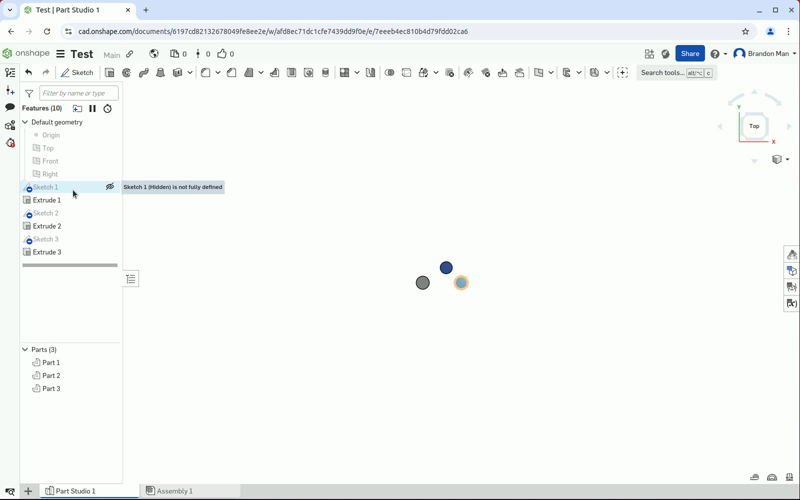
click(73, 189)
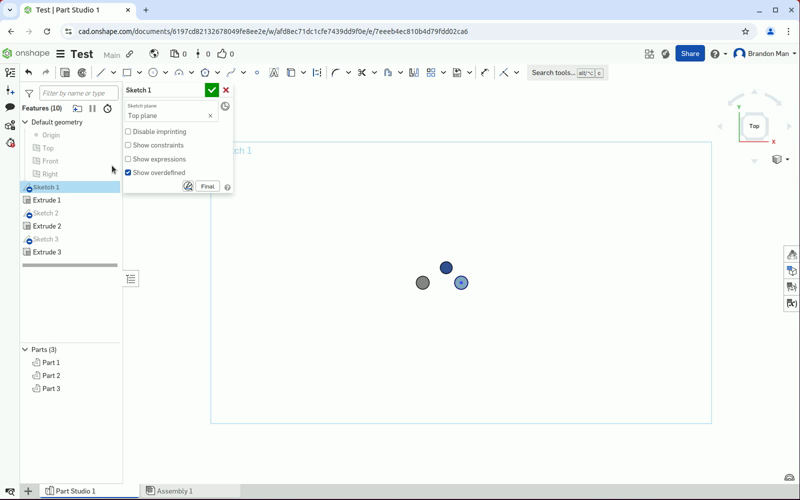
mouse_move(229, 92)
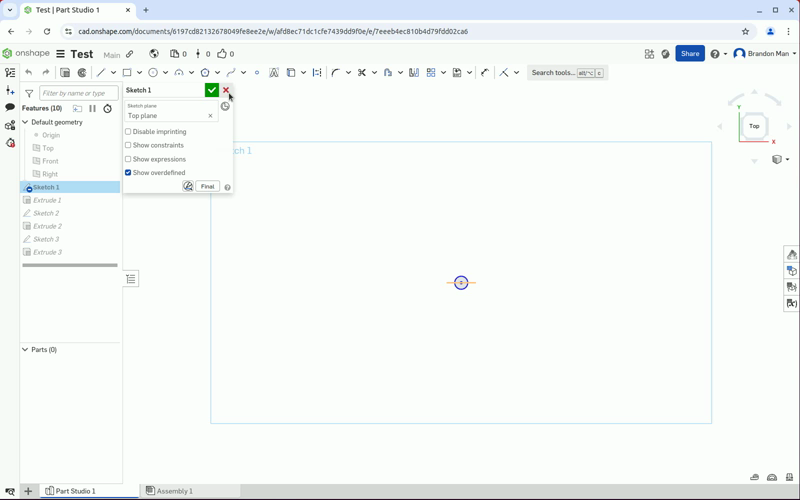
click(229, 92)
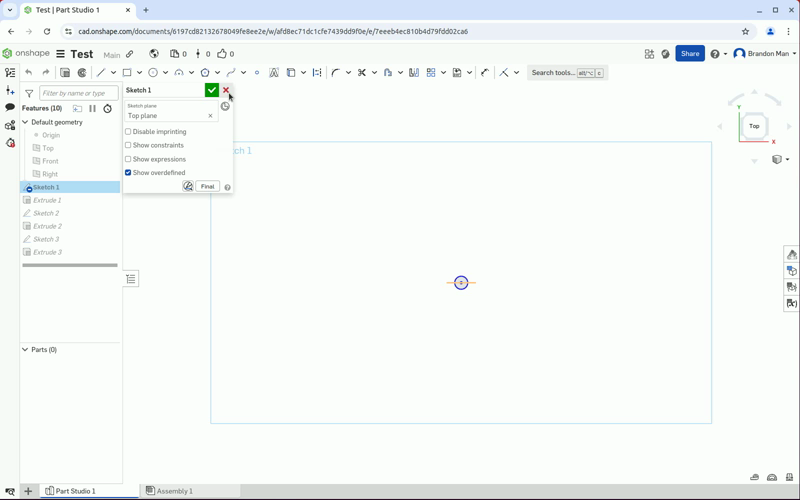
key(shift+s)
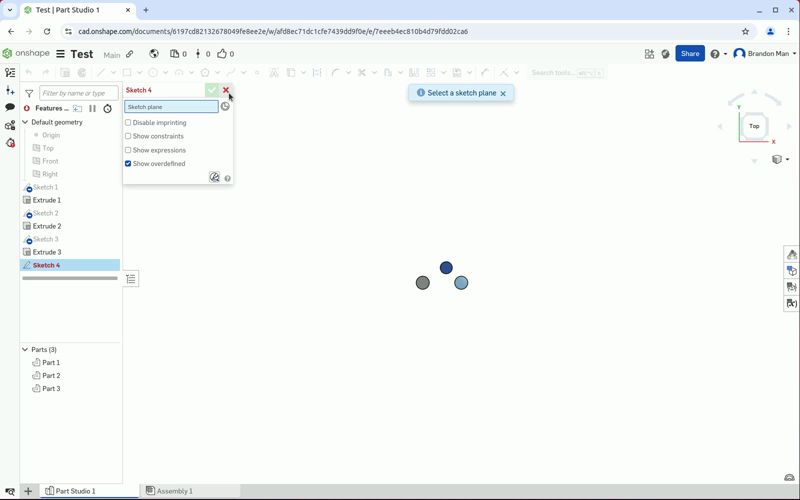
mouse_move(73, 150)
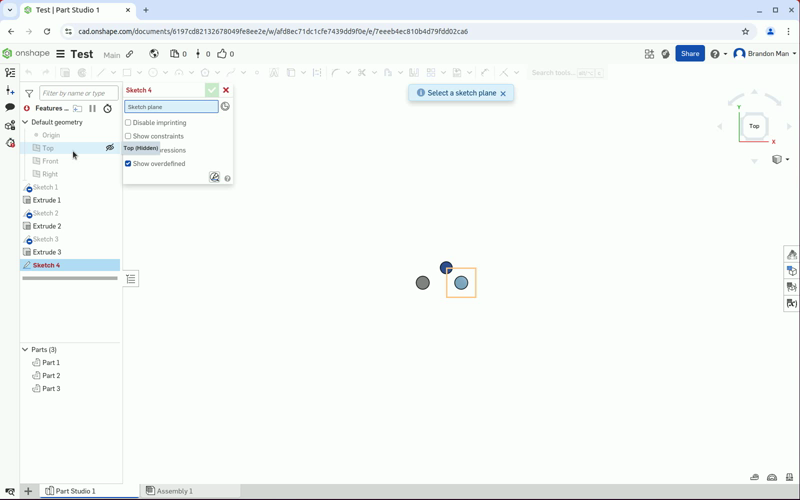
click(73, 150)
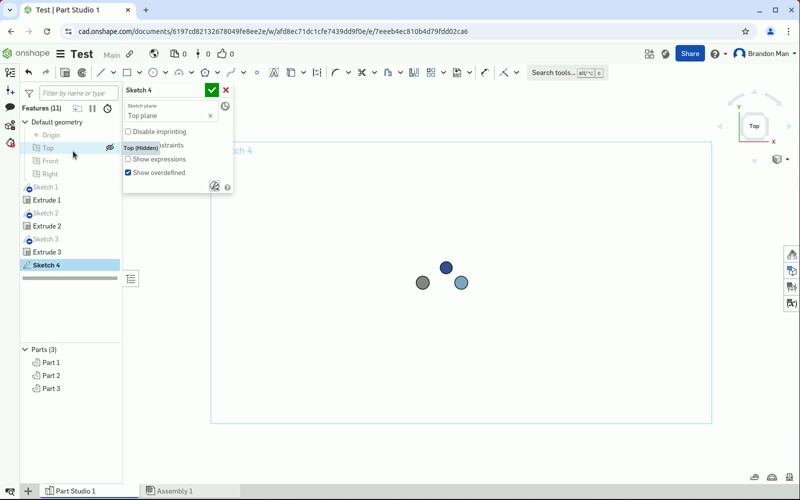
mouse_move(73, 352)
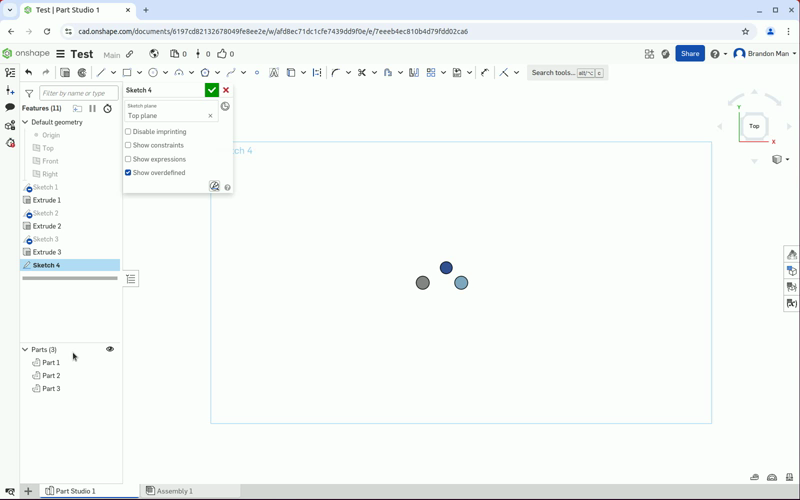
key(y)
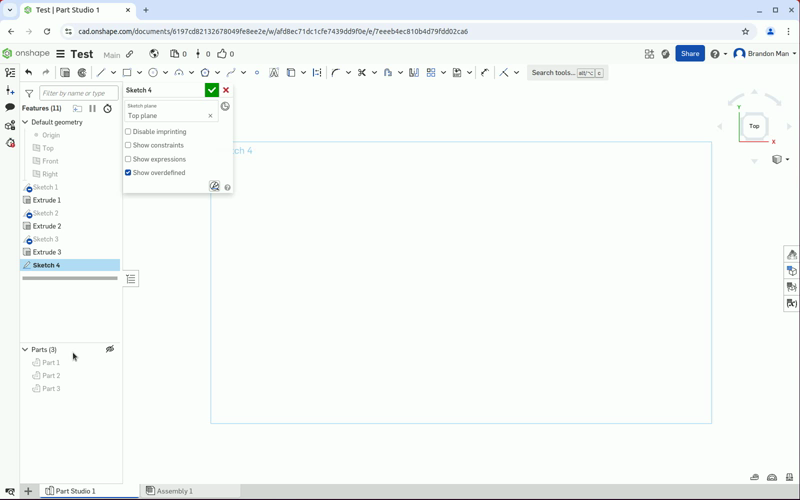
key(c)
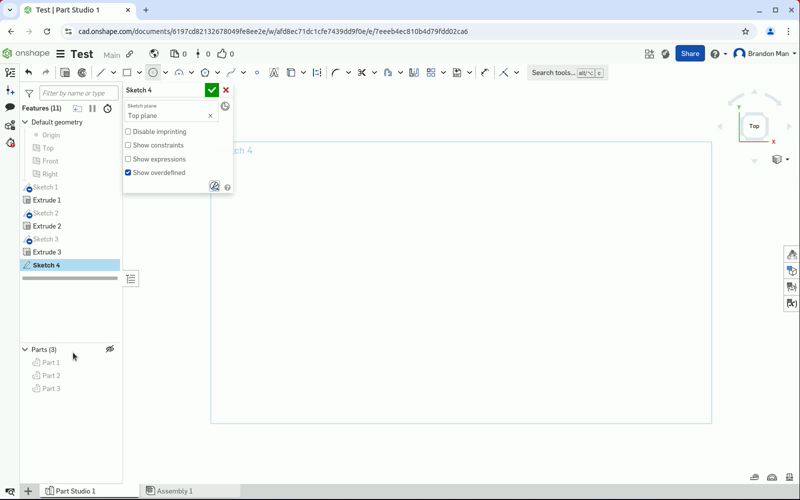
key_down(shift)
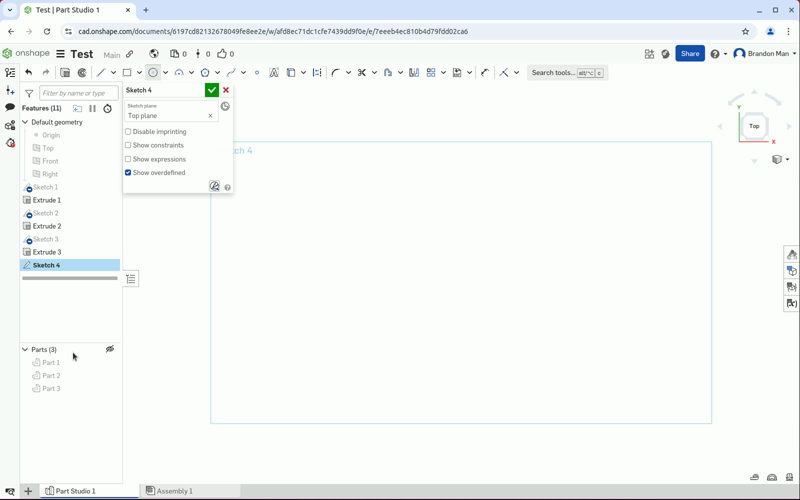
mouse_move(415, 264)
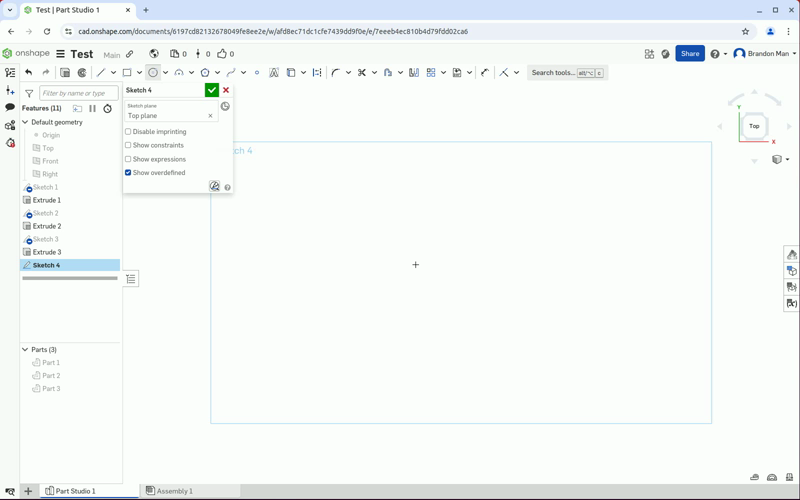
click(415, 264)
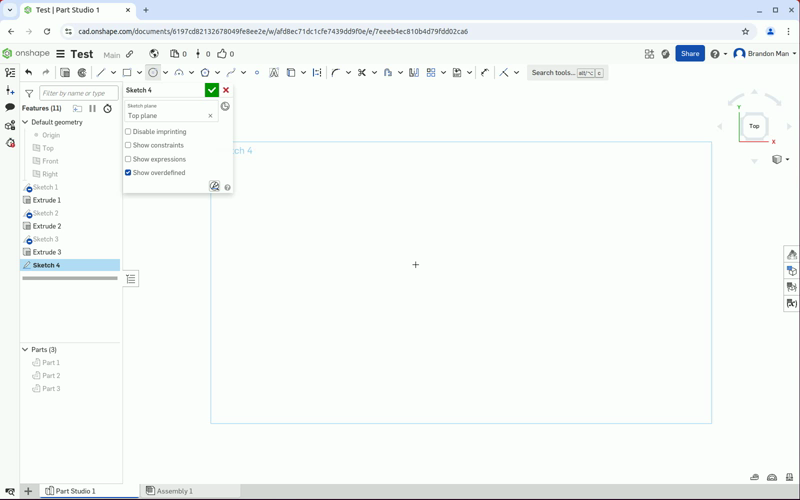
key_up(shift)
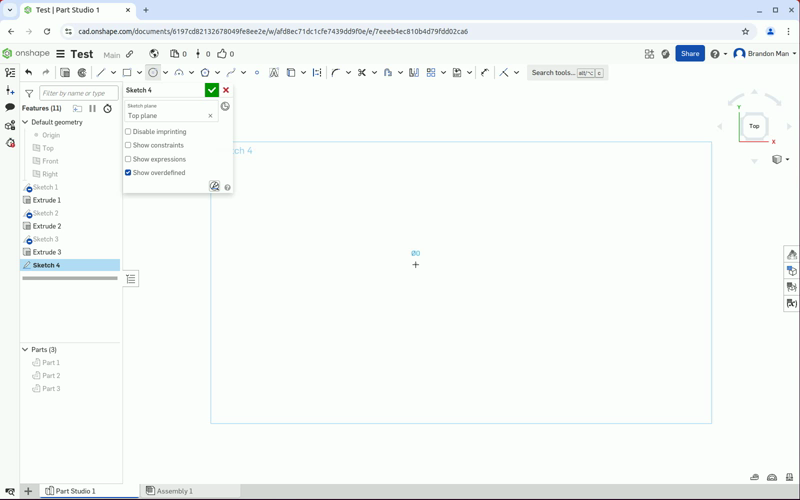
mouse_move(417, 264)
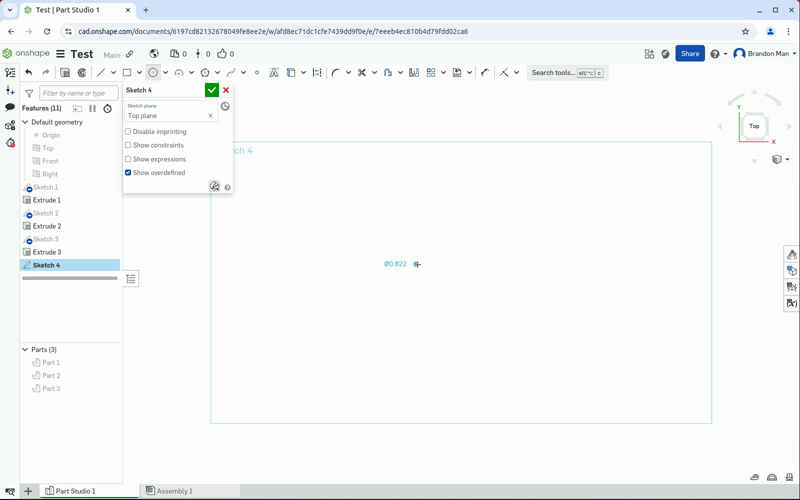
scroll(6)
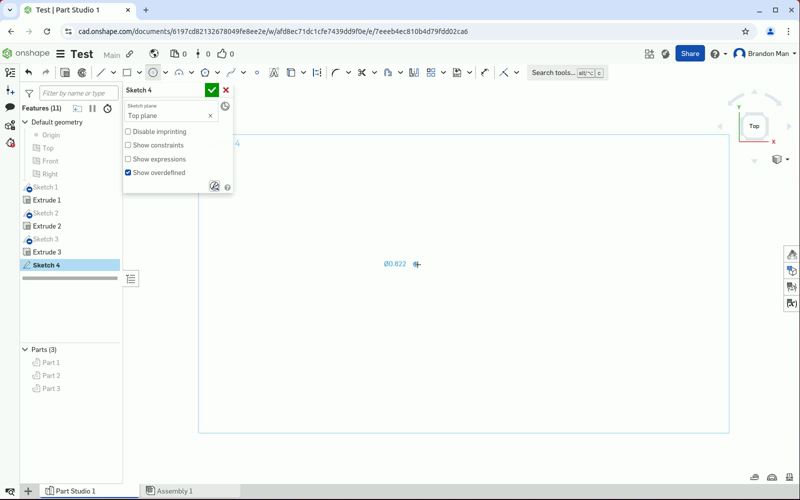
scroll(6)
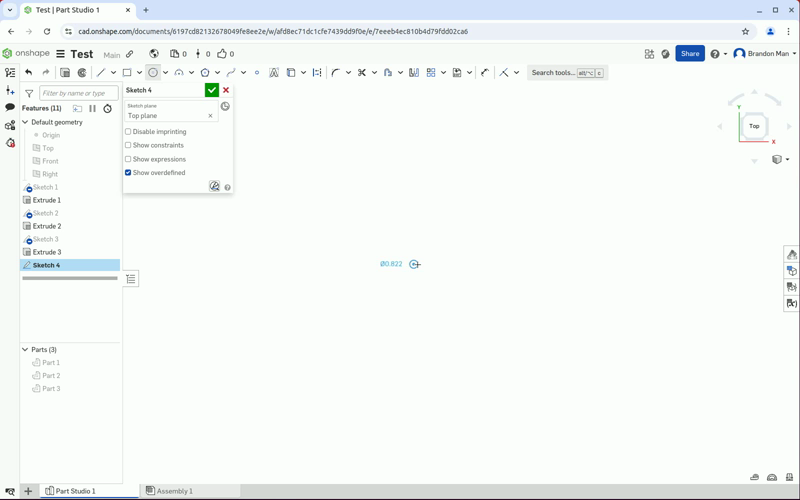
scroll(6)
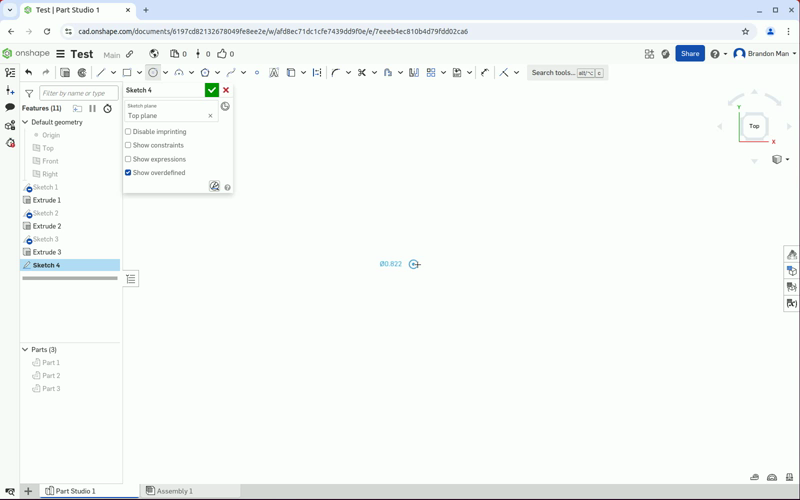
scroll(6)
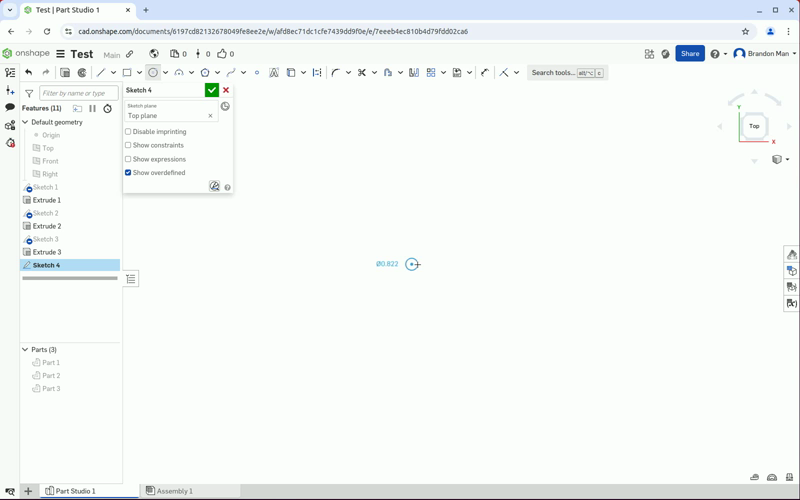
scroll(6)
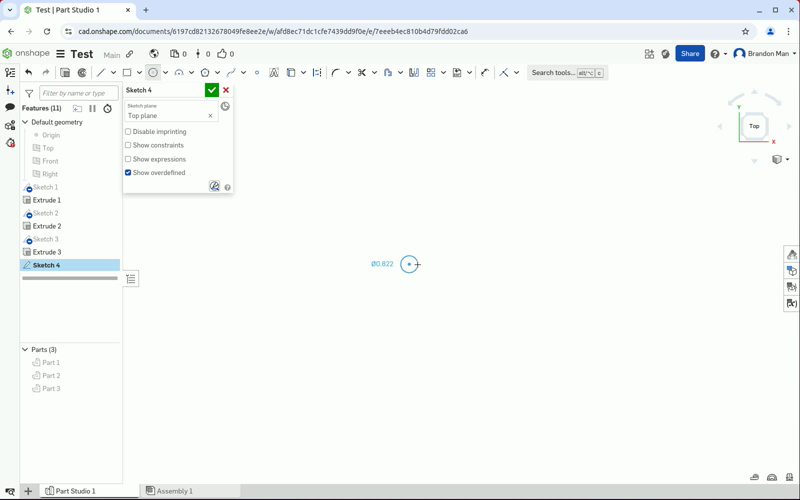
scroll(6)
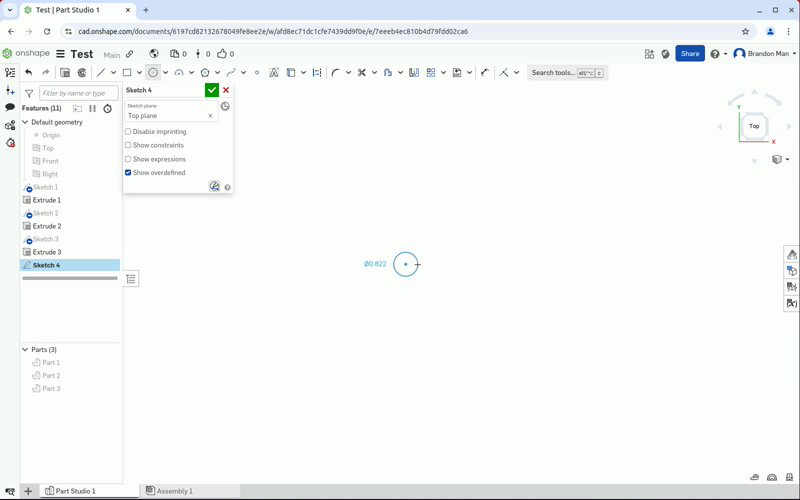
scroll(6)
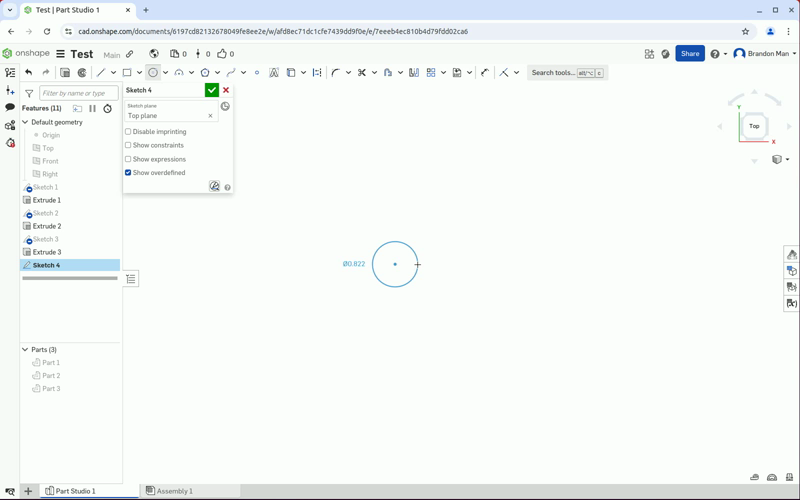
click(417, 264)
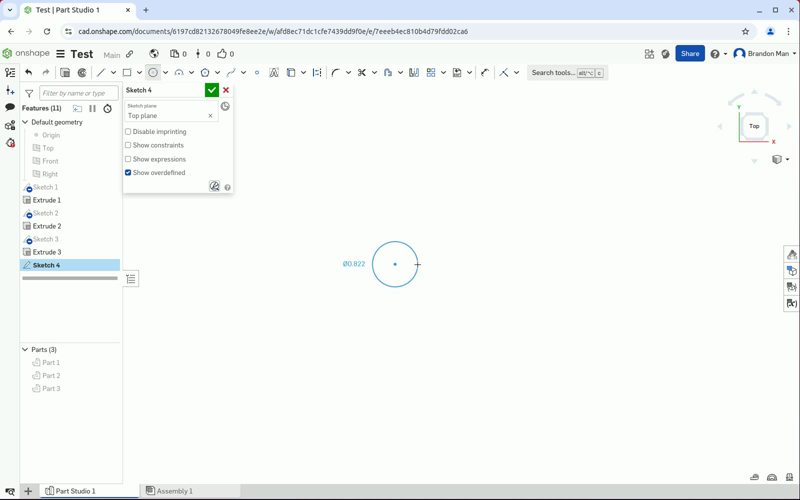
scroll(-6)
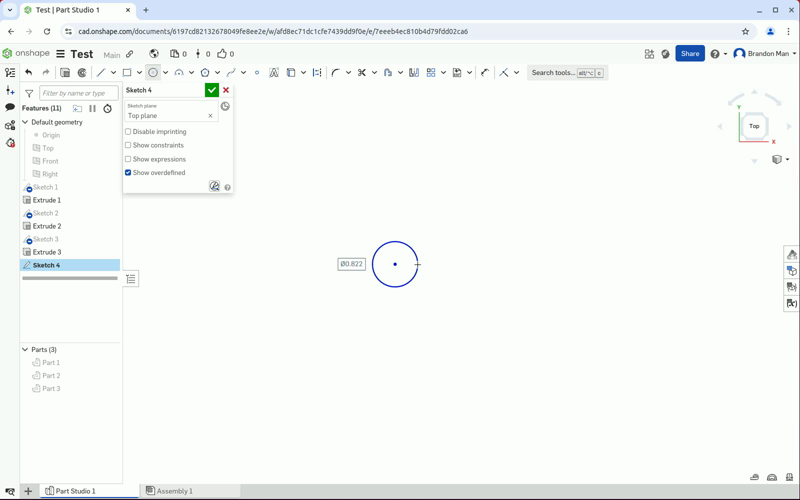
scroll(-6)
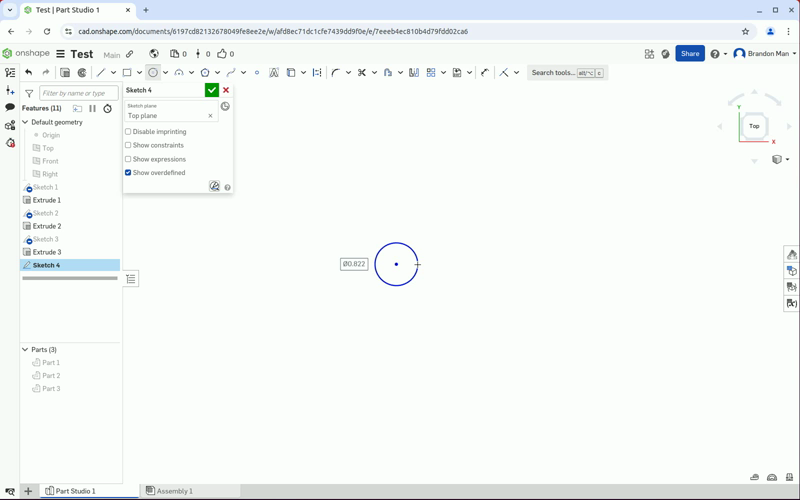
scroll(-6)
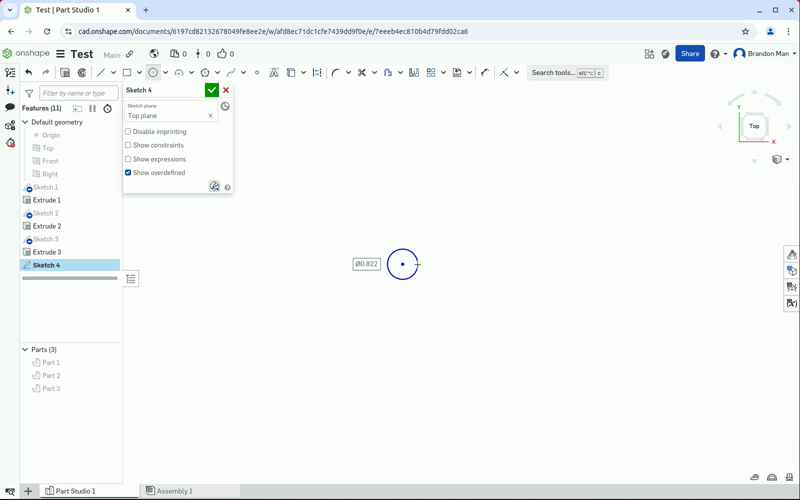
scroll(-6)
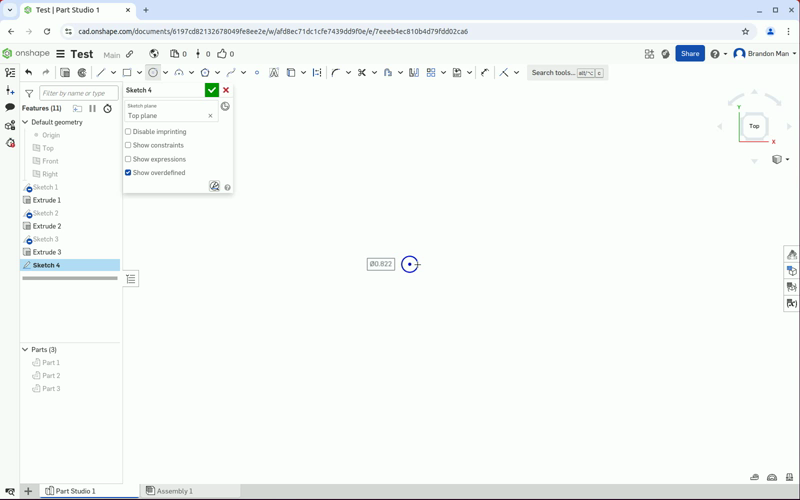
scroll(-6)
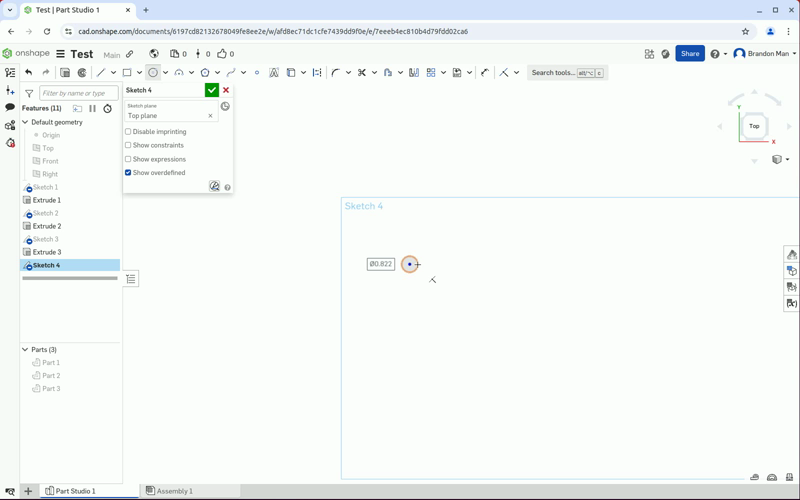
scroll(-6)
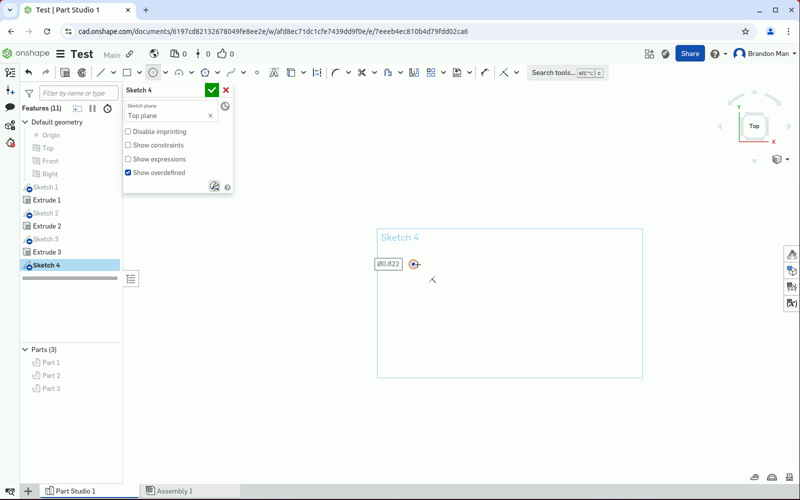
scroll(-6)
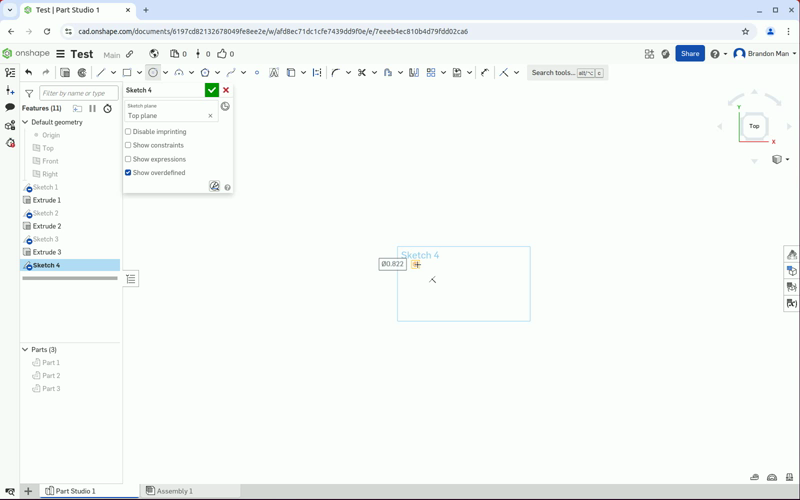
key(esc)
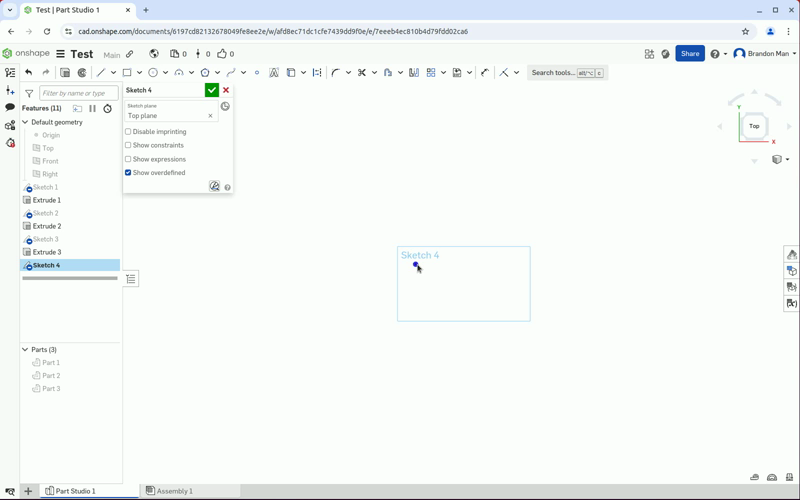
mouse_move(415, 265)
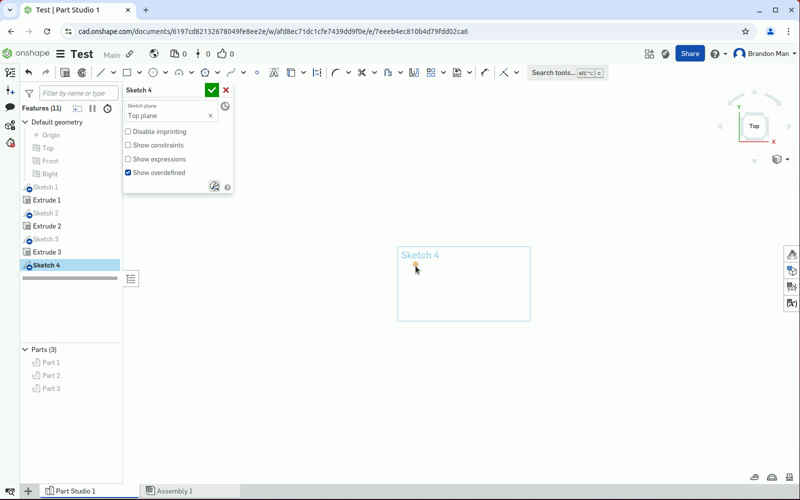
scroll(6)
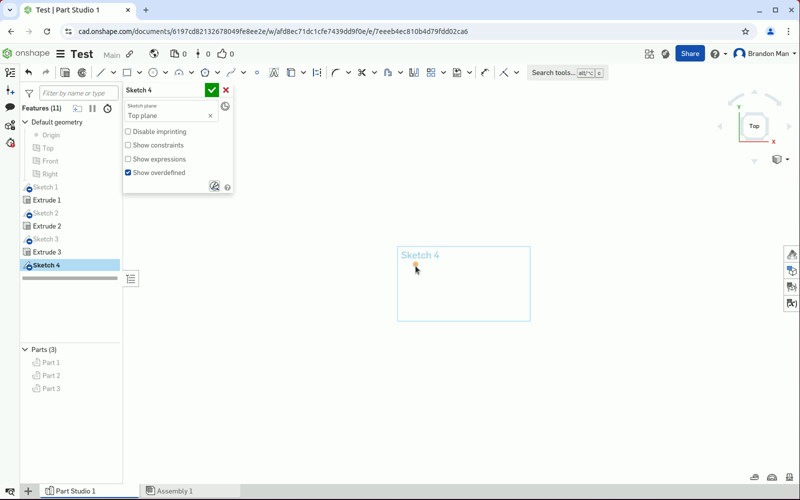
scroll(6)
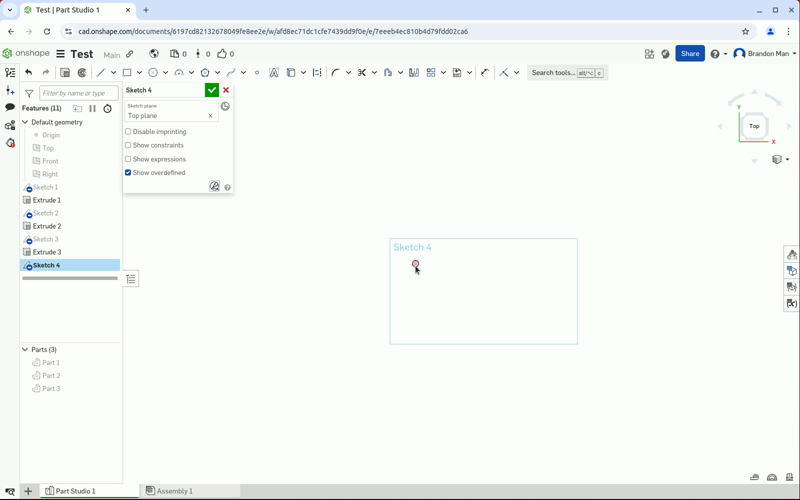
scroll(6)
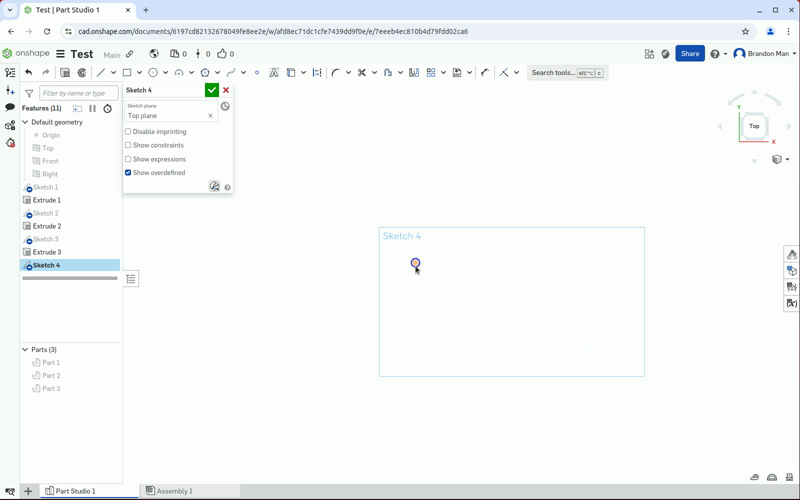
scroll(6)
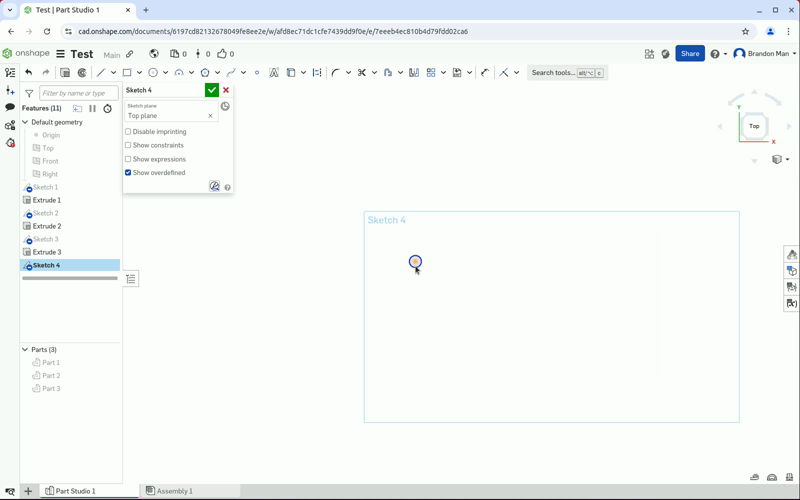
scroll(6)
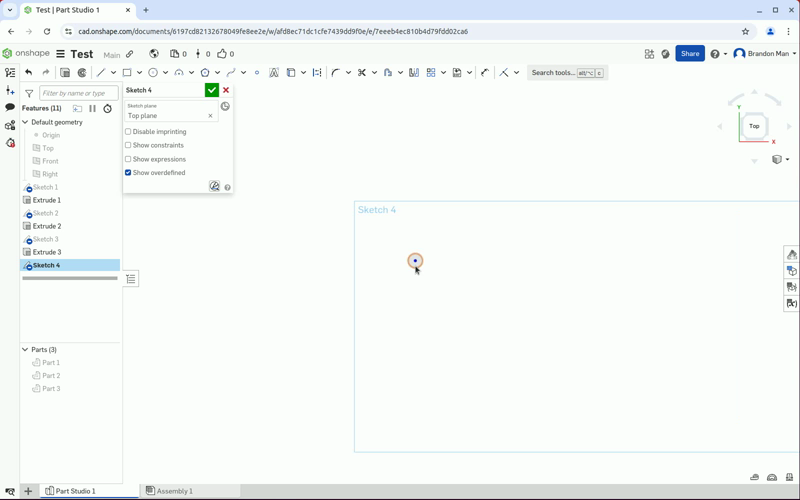
scroll(6)
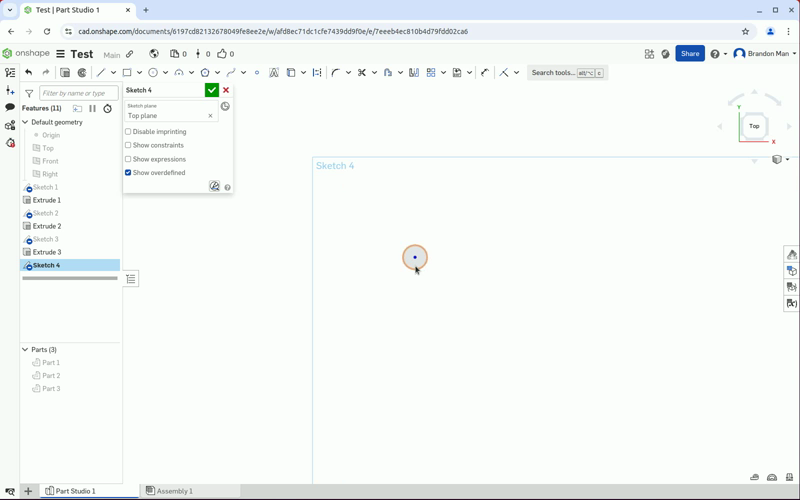
scroll(6)
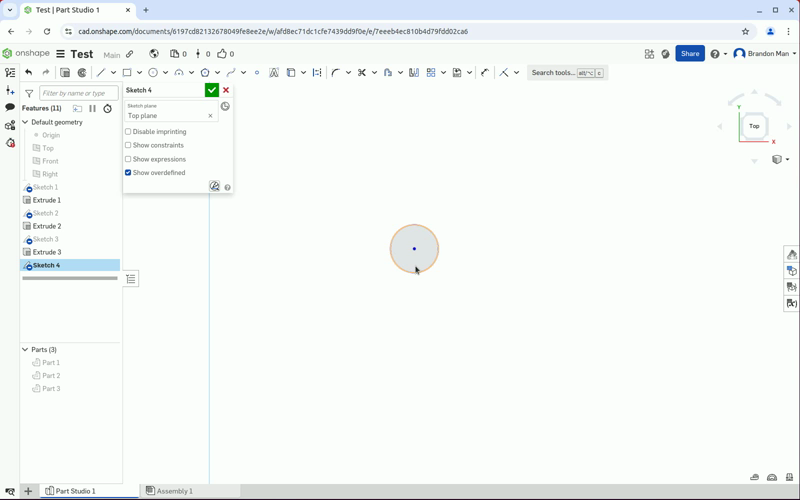
click(415, 265)
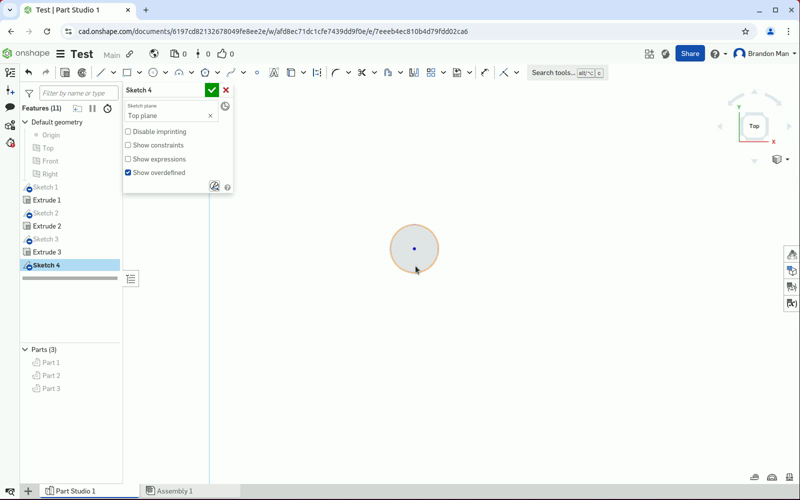
scroll(-6)
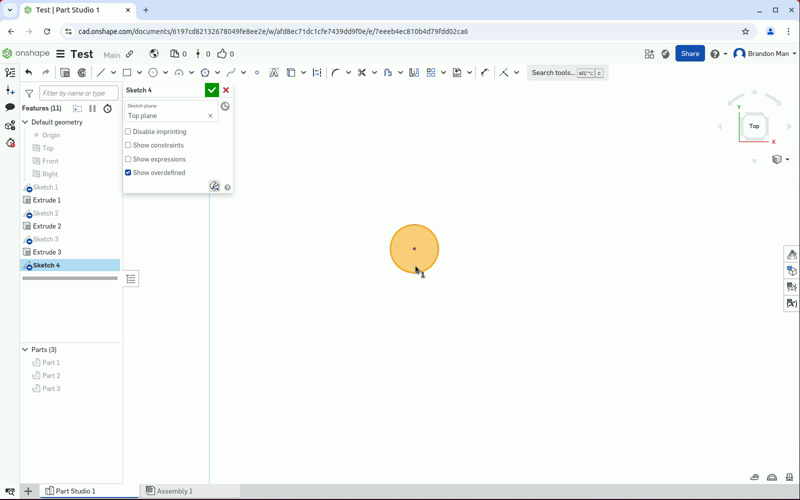
scroll(-6)
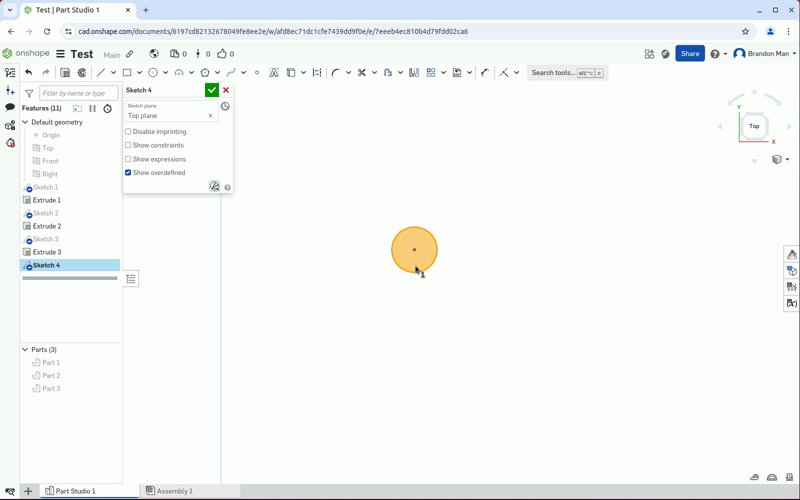
scroll(-6)
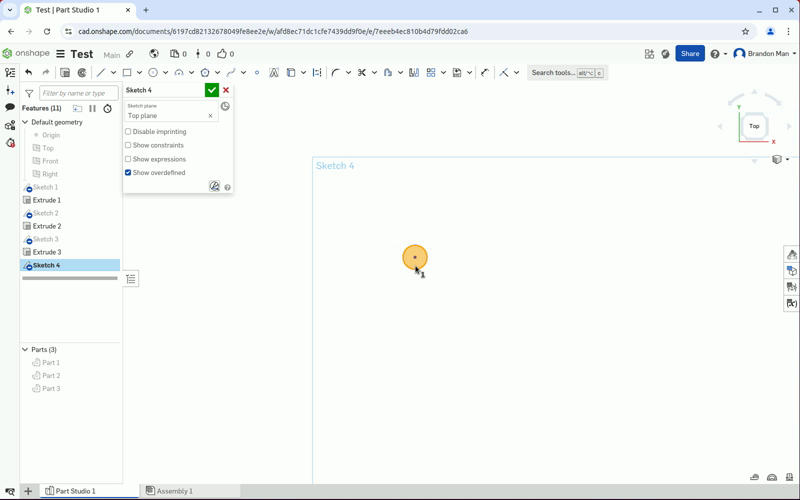
scroll(-6)
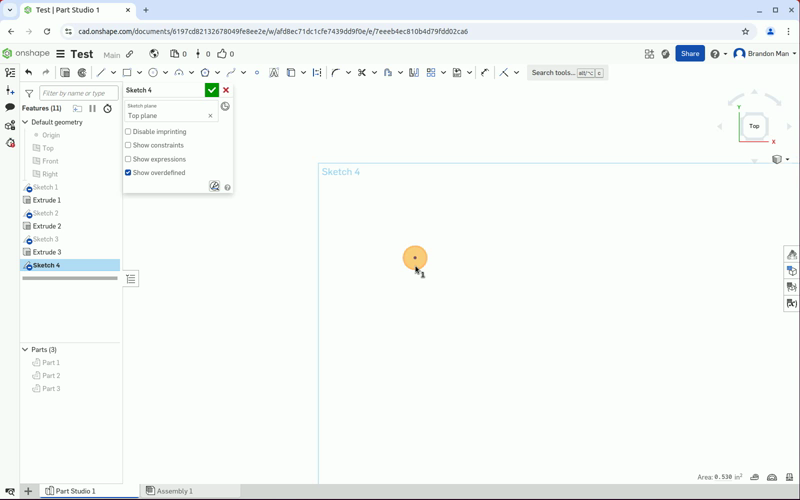
scroll(-6)
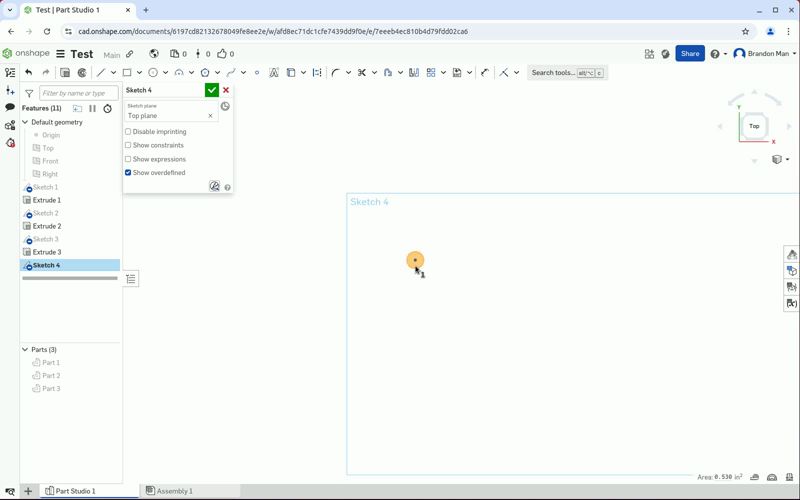
scroll(-6)
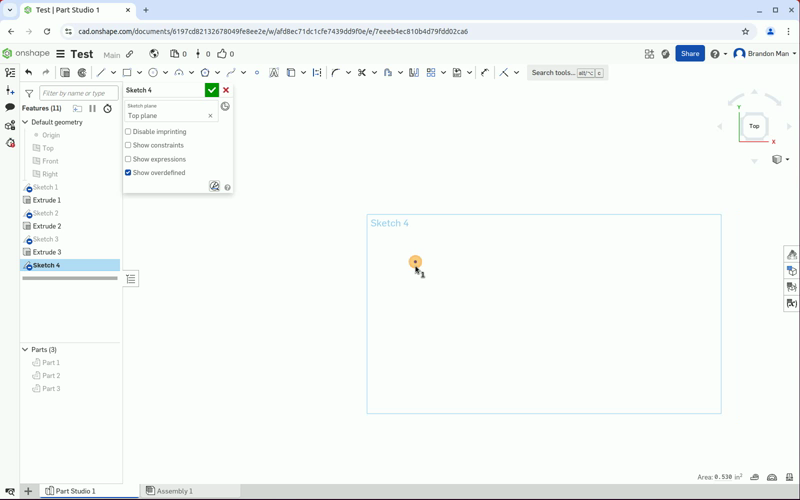
scroll(-6)
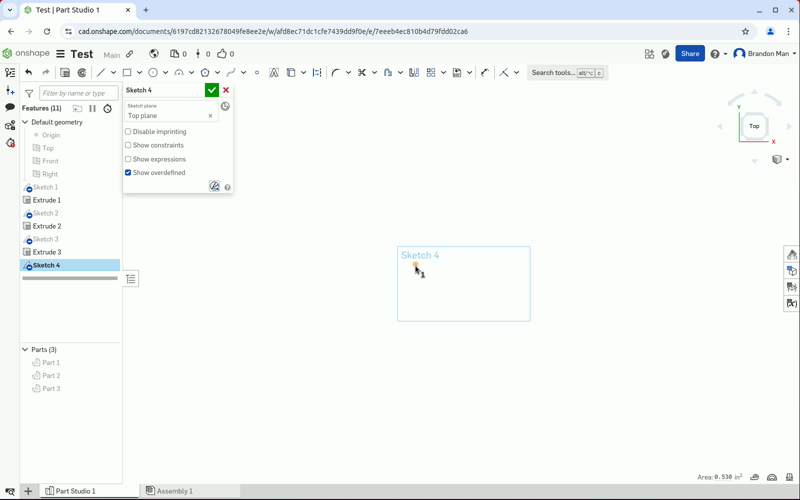
mouse_move(73, 352)
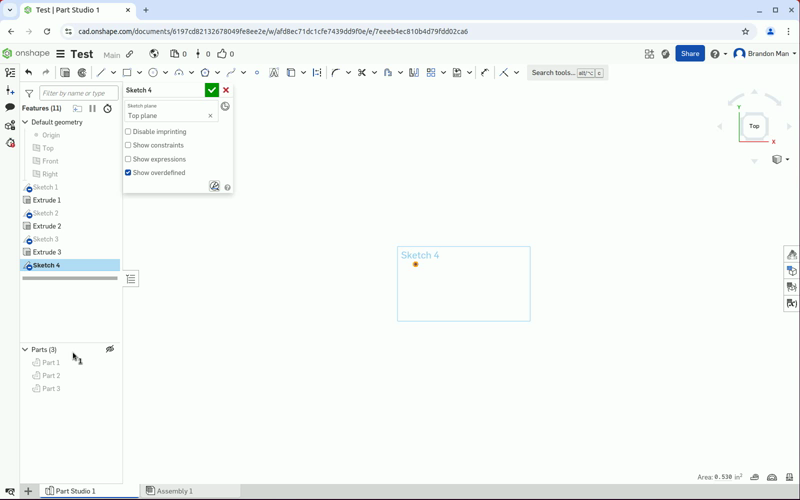
key(shift+y)
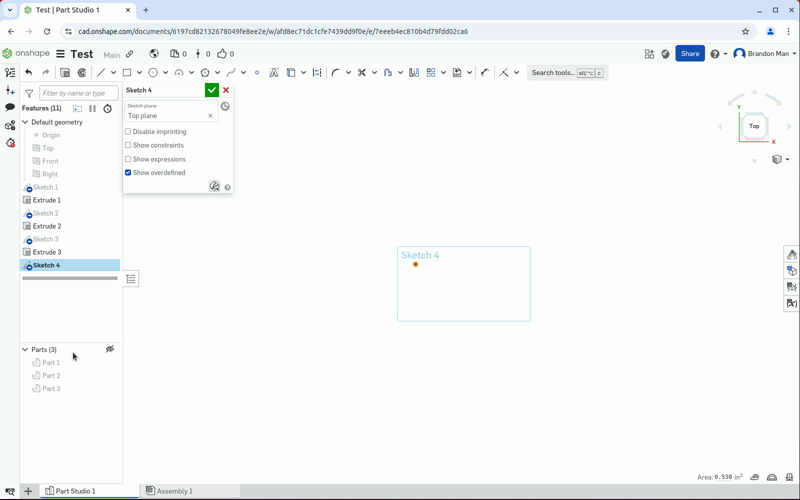
key(shift+e)
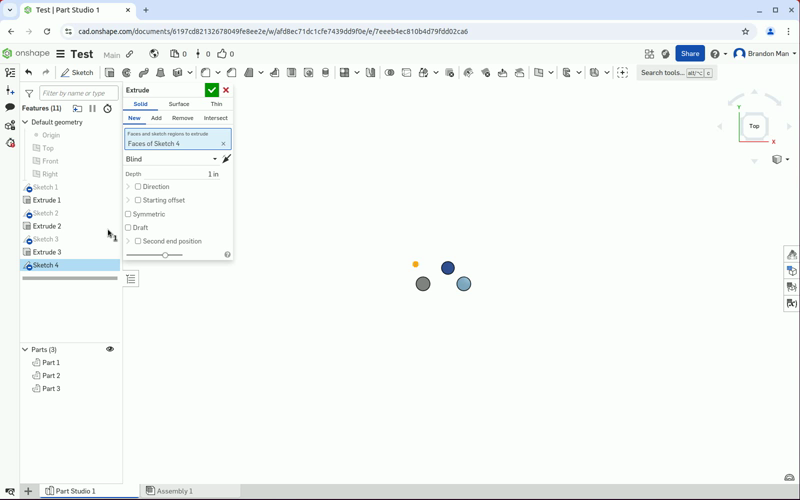
mouse_move(143, 106)
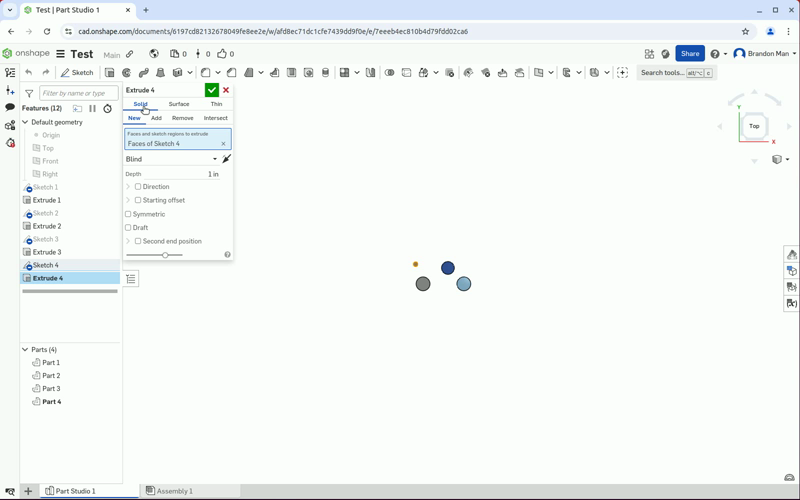
click(143, 106)
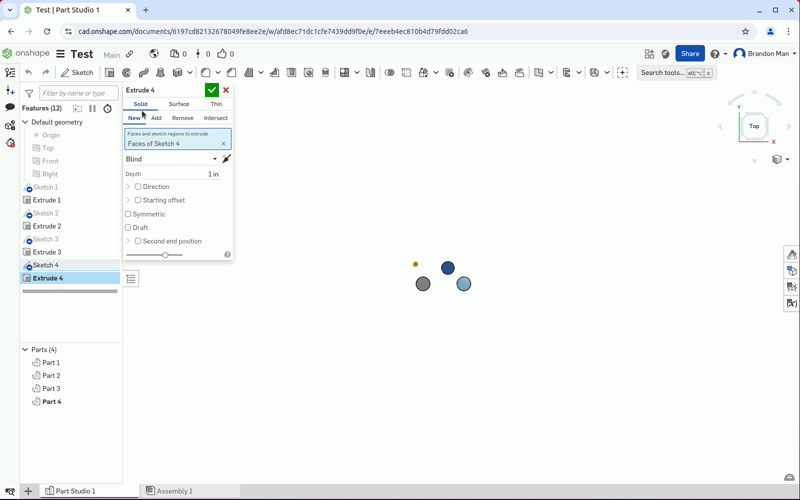
mouse_move(137, 120)
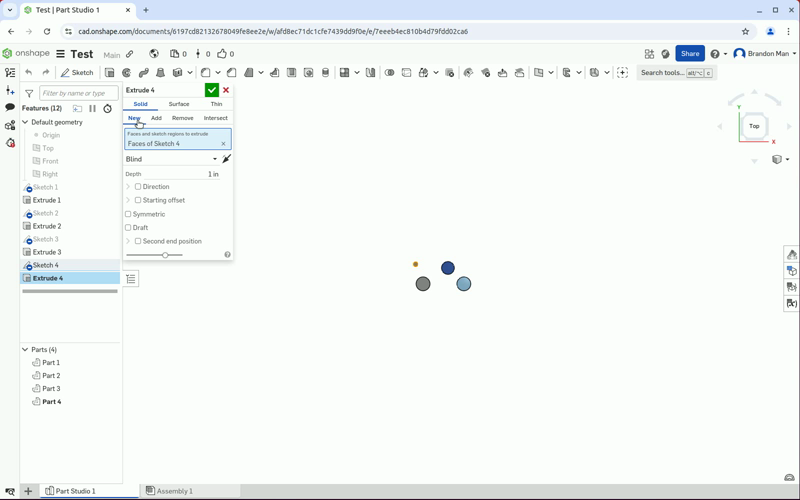
click(137, 120)
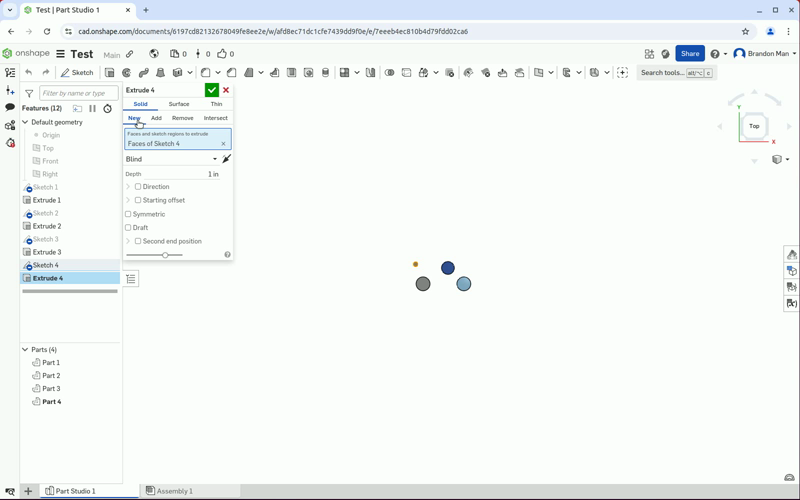
key(tab, 4)
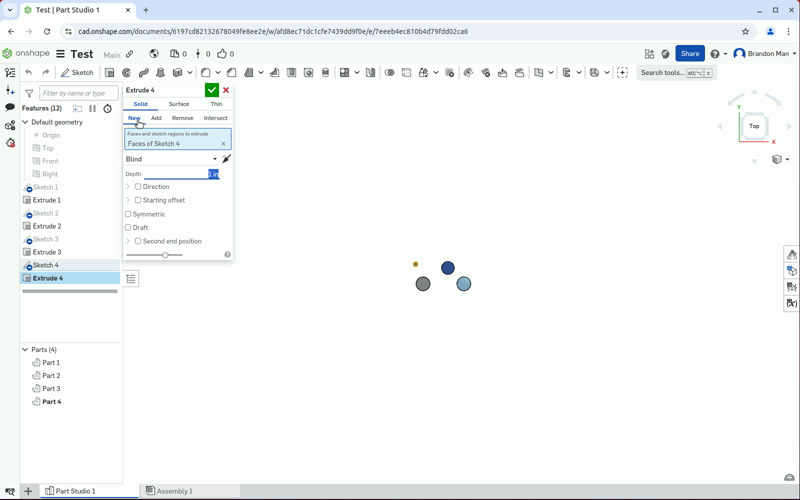
text(11.554)
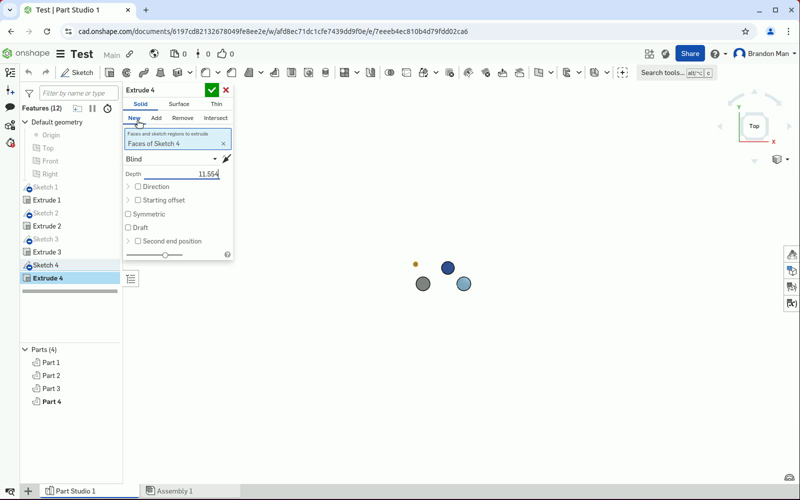
key(enter)
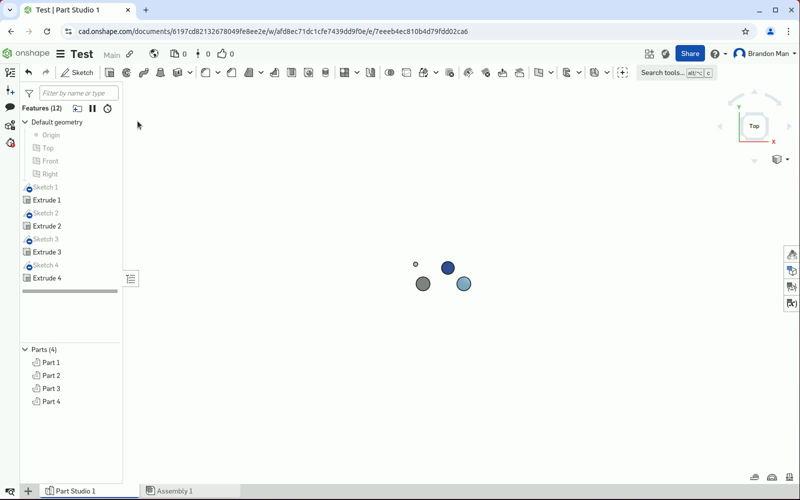
key(shift+h)
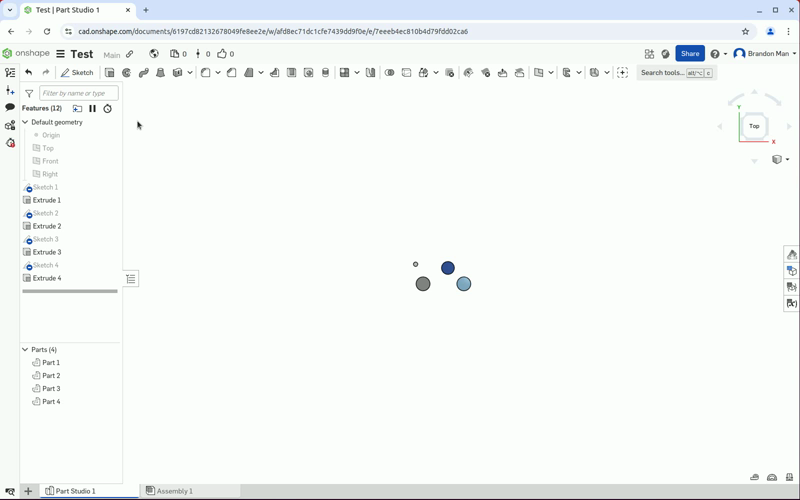
key(shift+h)
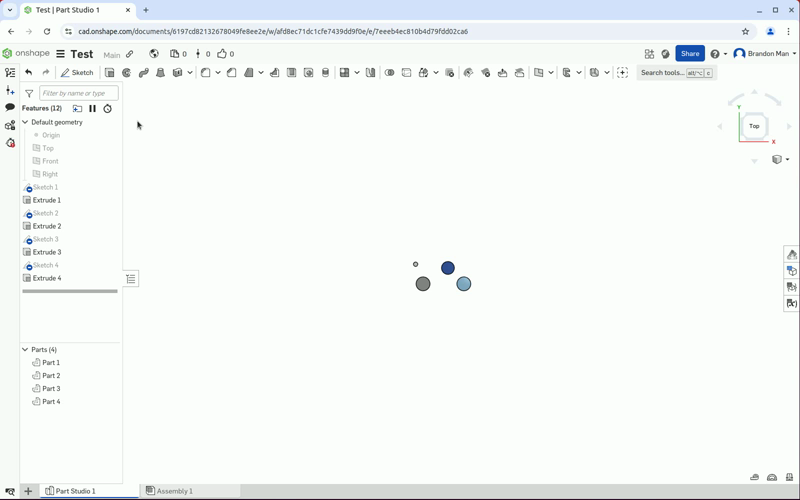
mouse_move(73, 189)
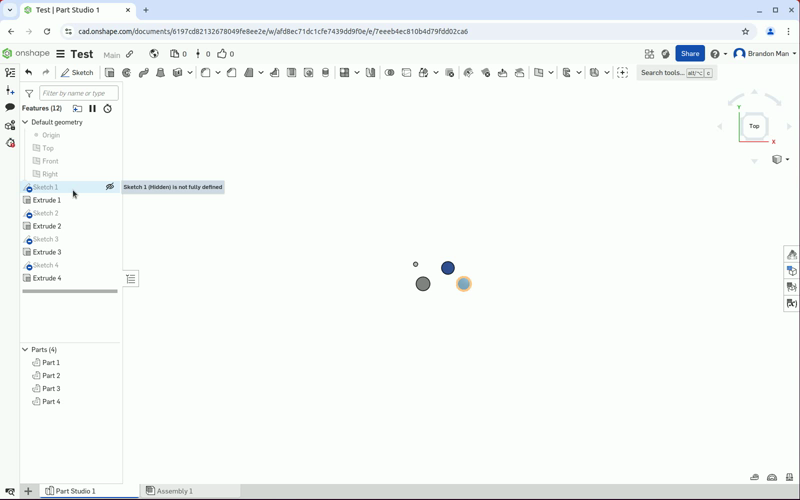
click(73, 189)
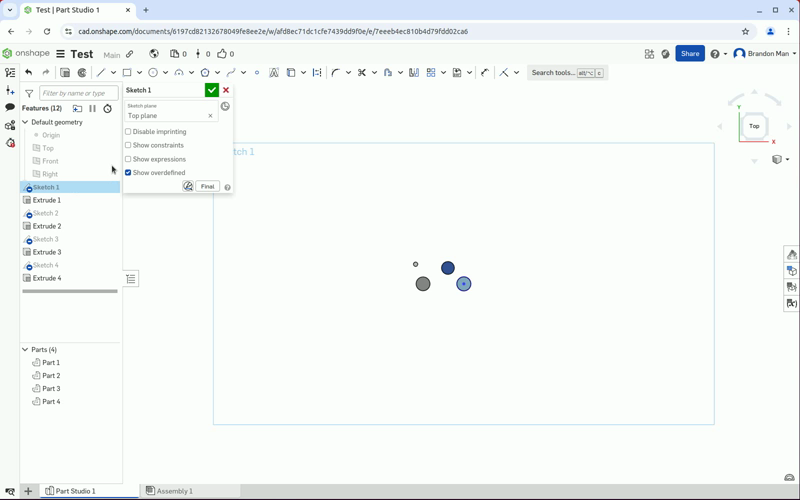
mouse_move(229, 92)
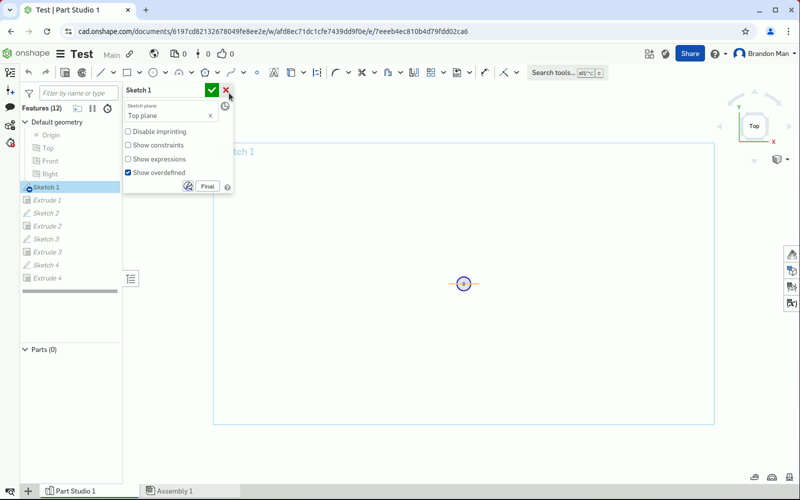
click(229, 92)
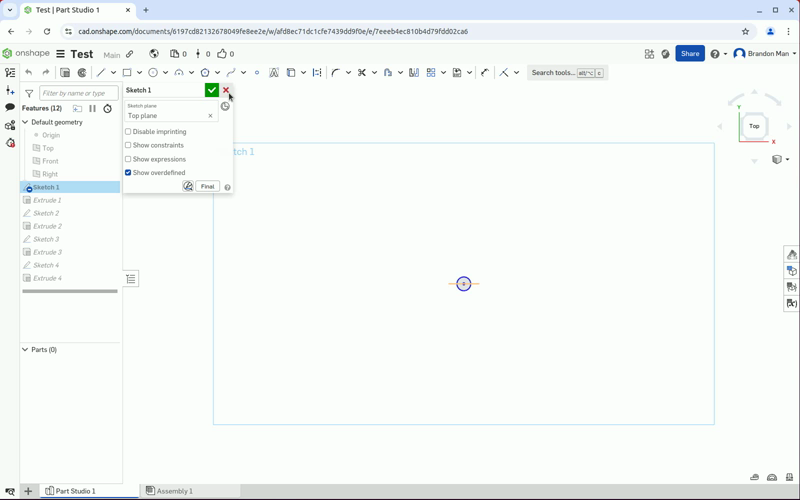
key(shift+s)
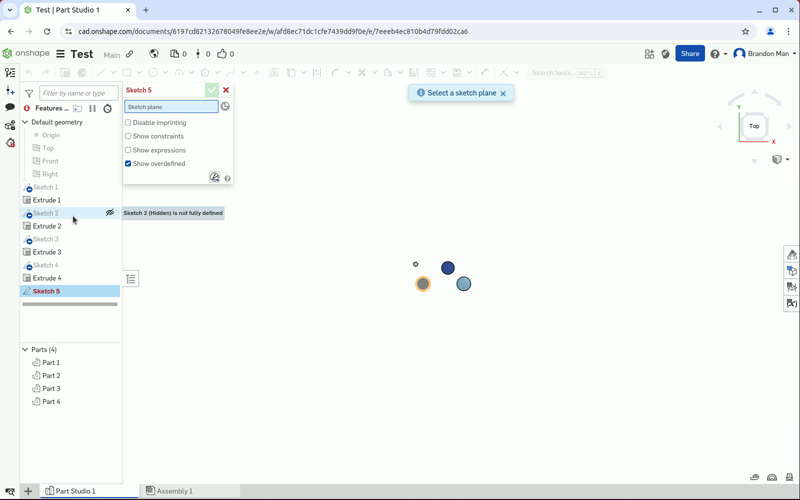
scroll(3)
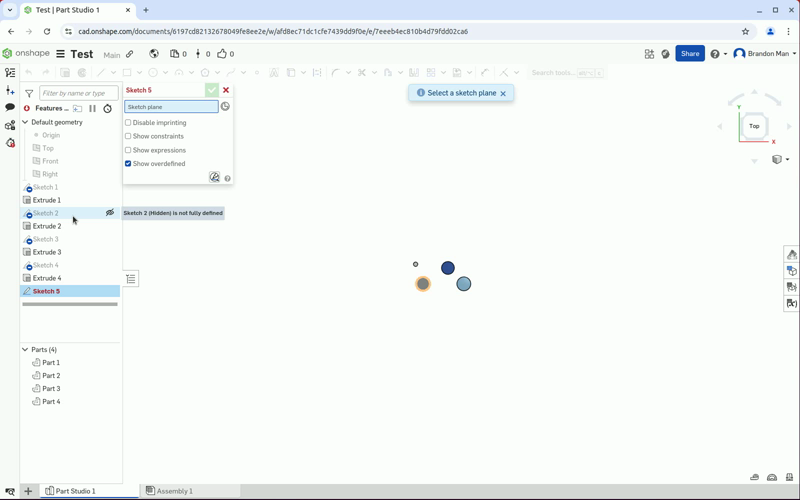
mouse_move(73, 150)
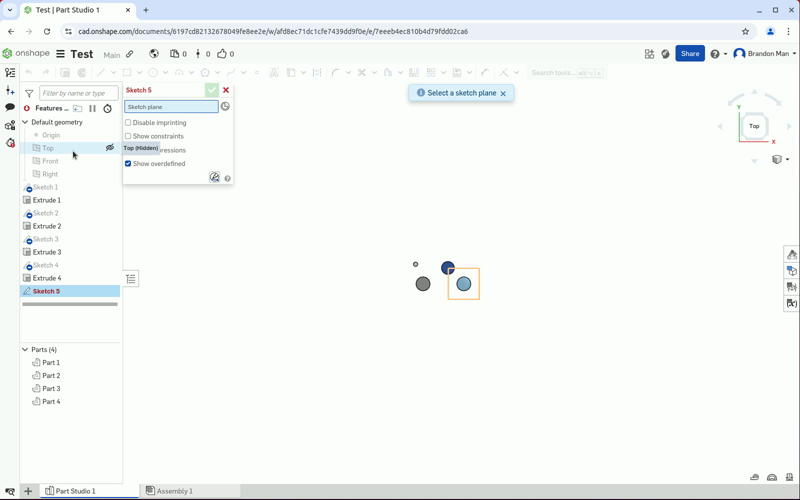
click(73, 150)
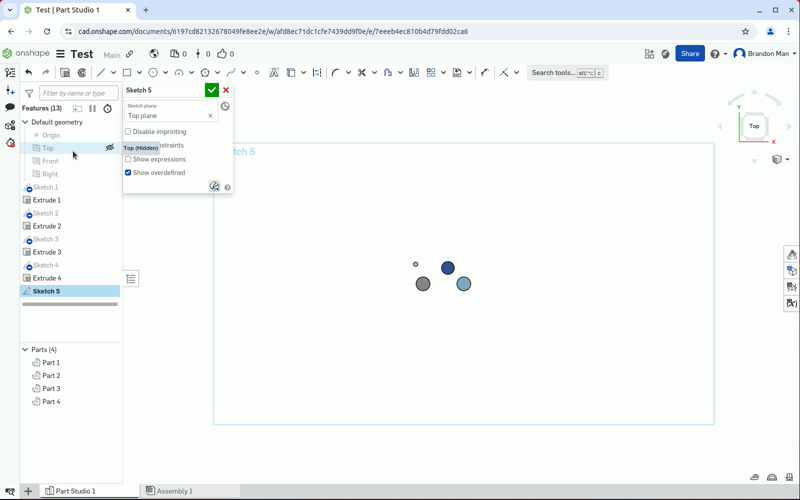
mouse_move(73, 352)
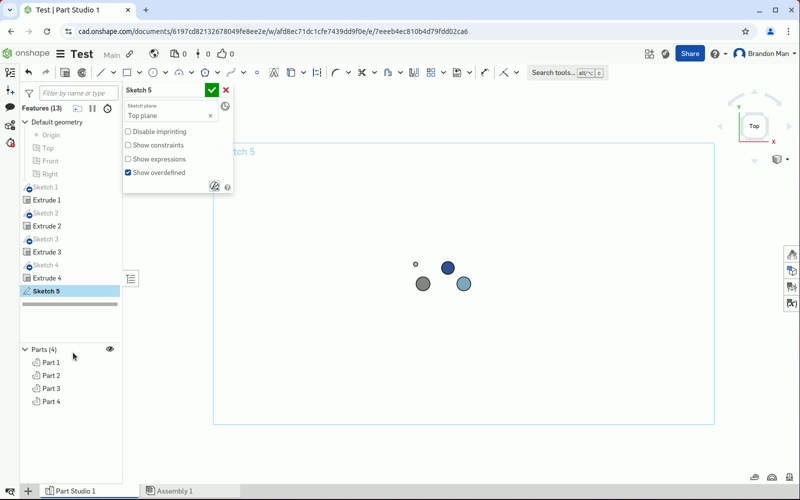
key(y)
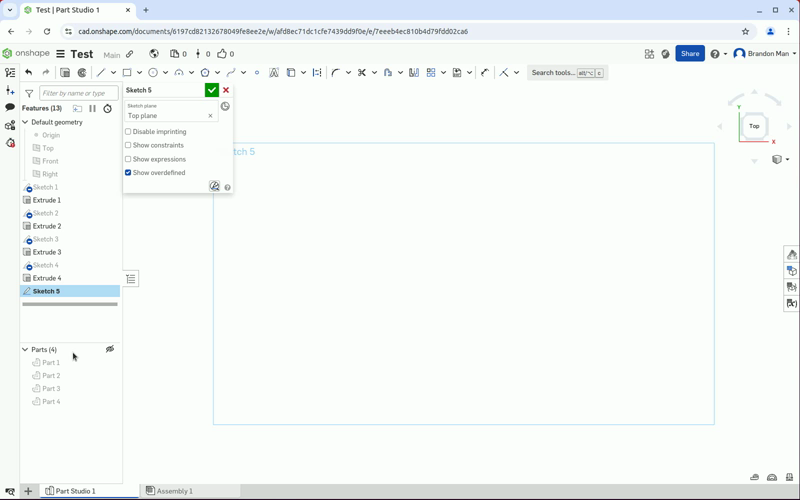
key(c)
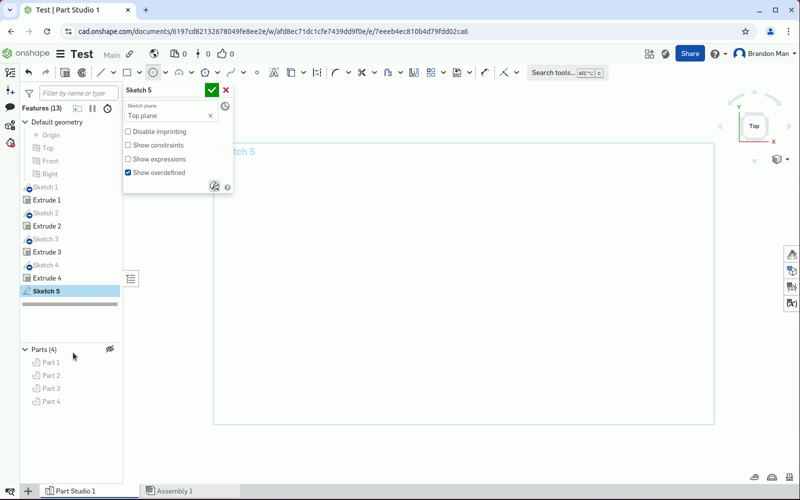
key_down(shift)
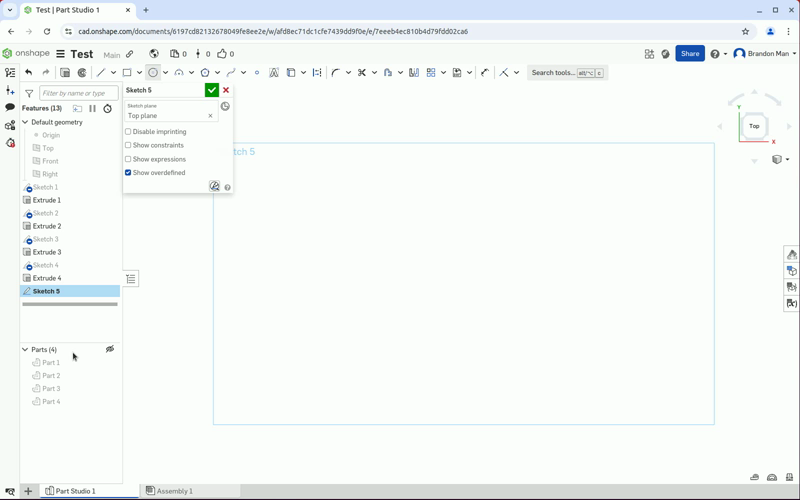
mouse_move(407, 270)
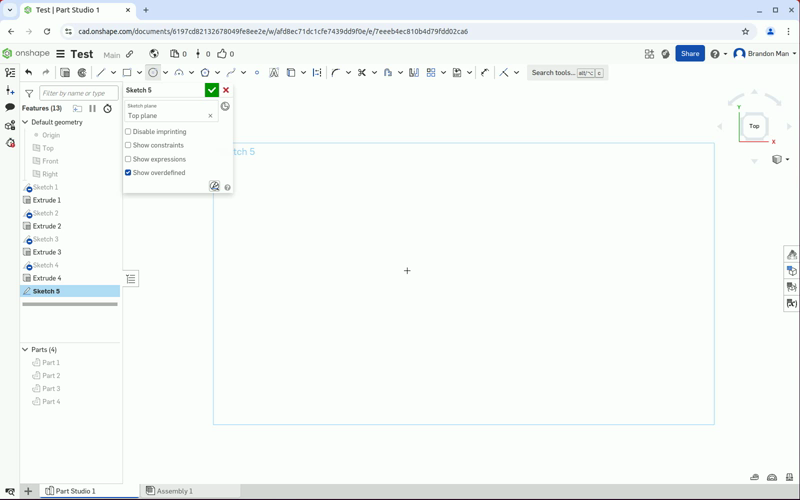
click(407, 270)
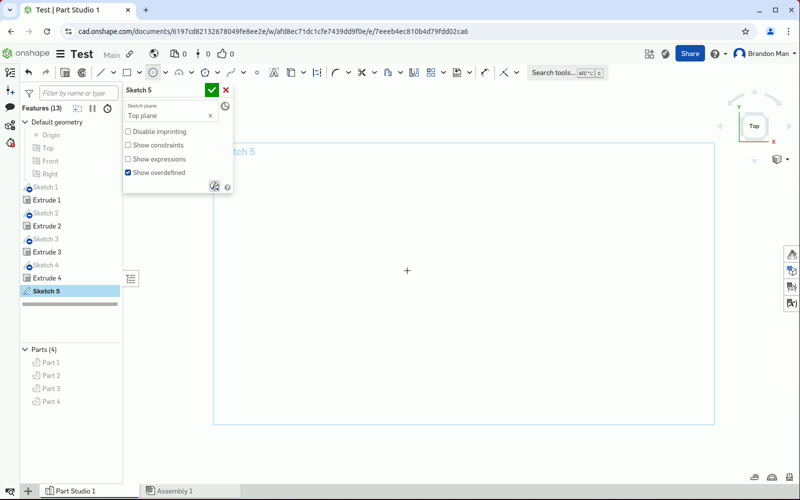
key_up(shift)
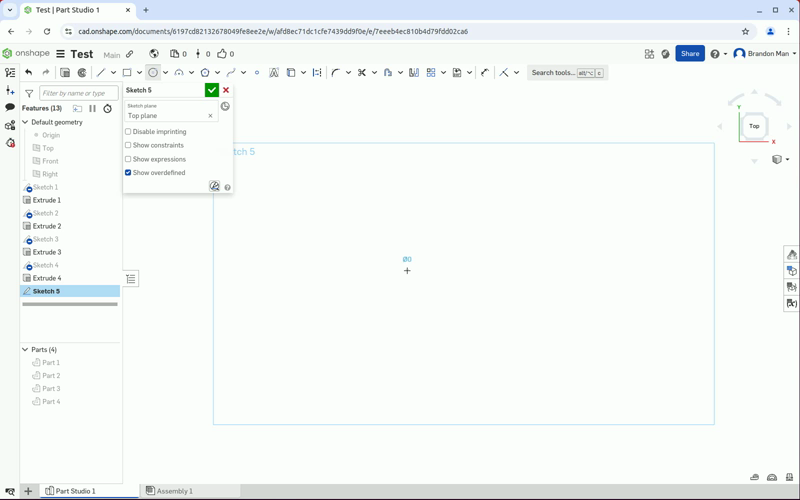
mouse_move(409, 270)
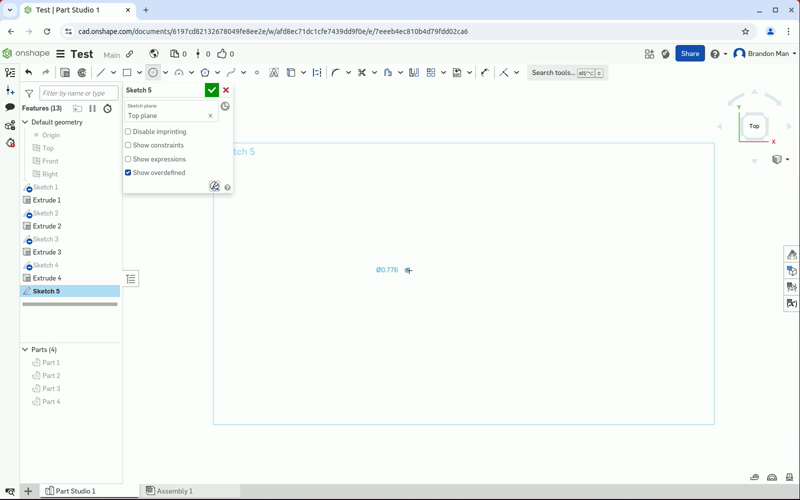
scroll(6)
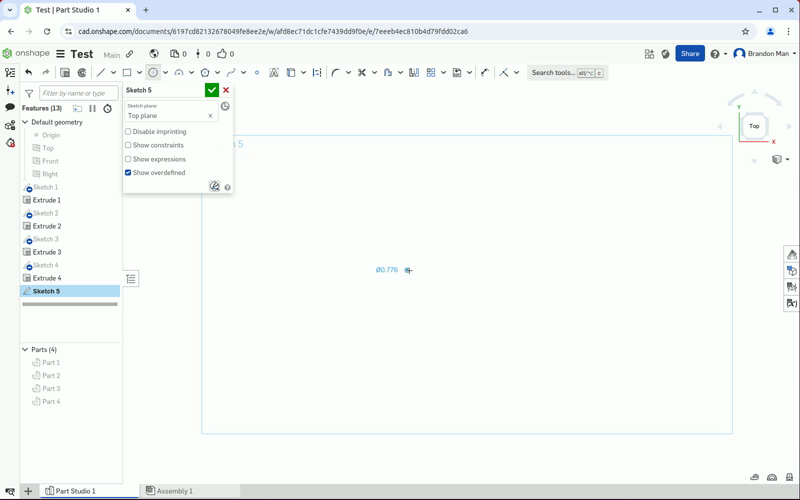
scroll(6)
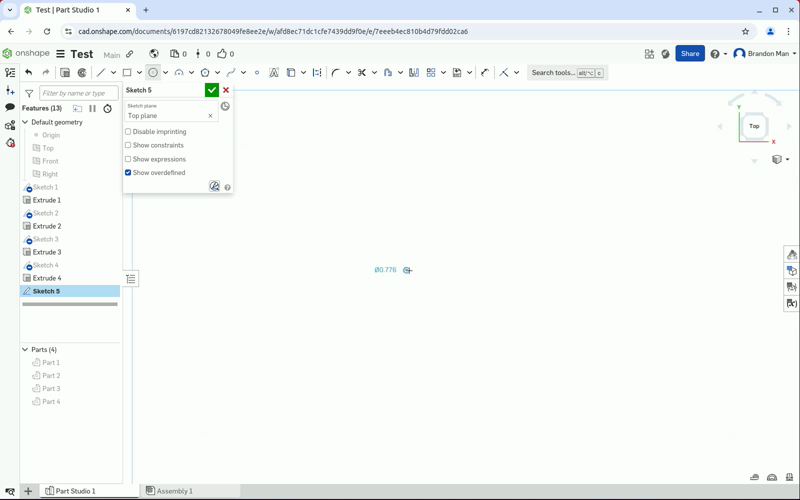
scroll(6)
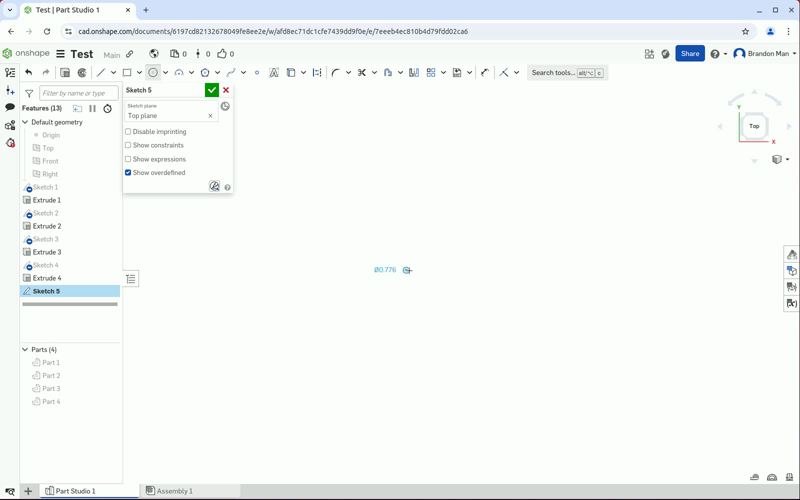
scroll(6)
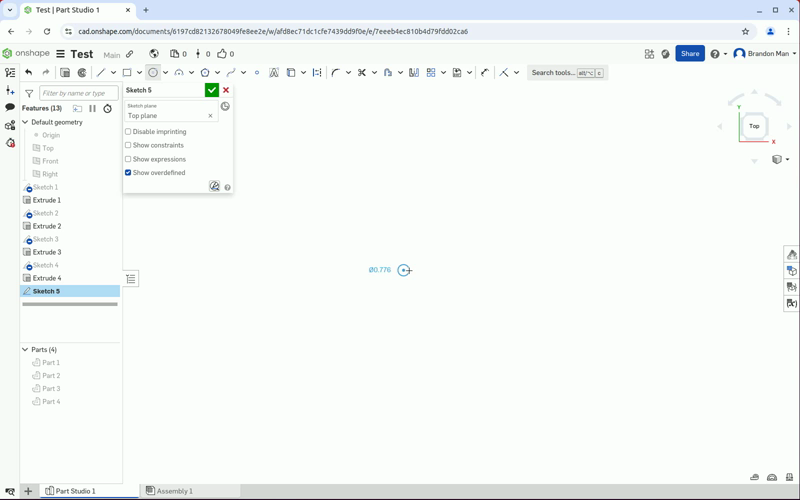
scroll(6)
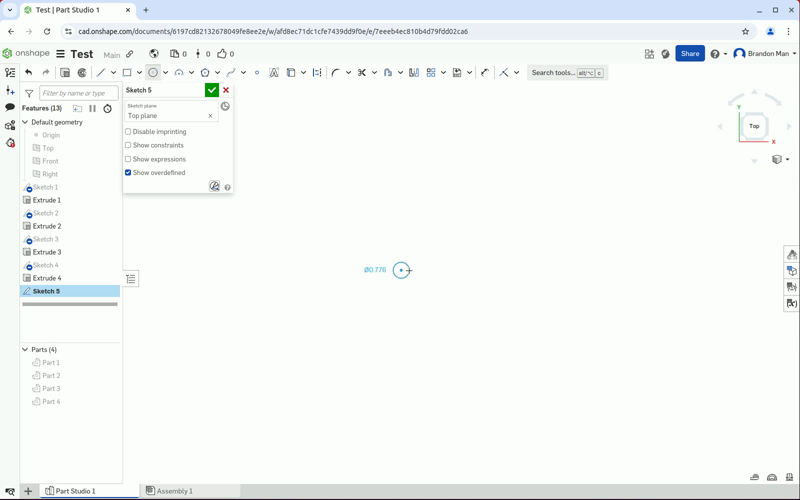
scroll(6)
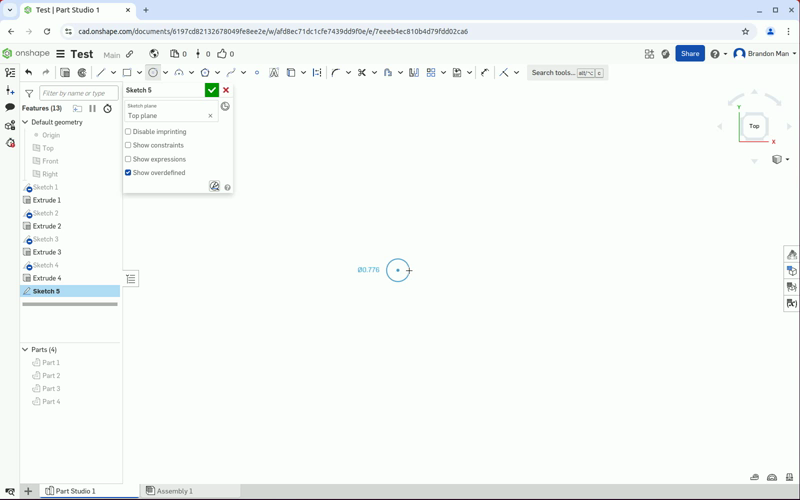
scroll(6)
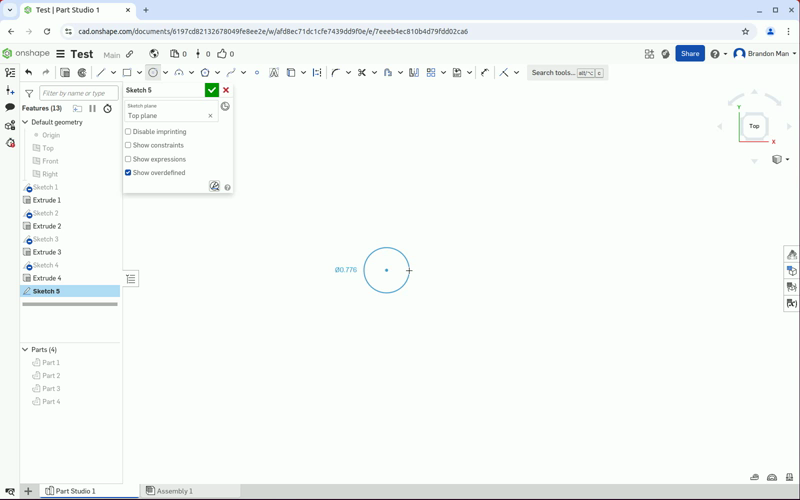
click(409, 270)
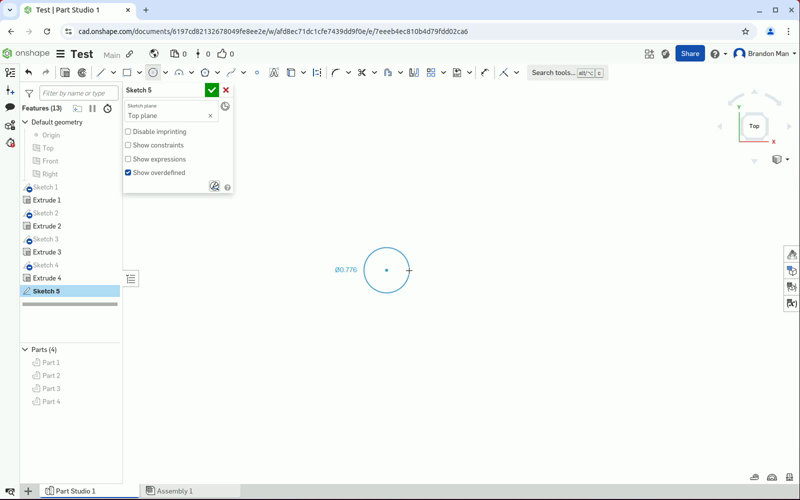
scroll(-6)
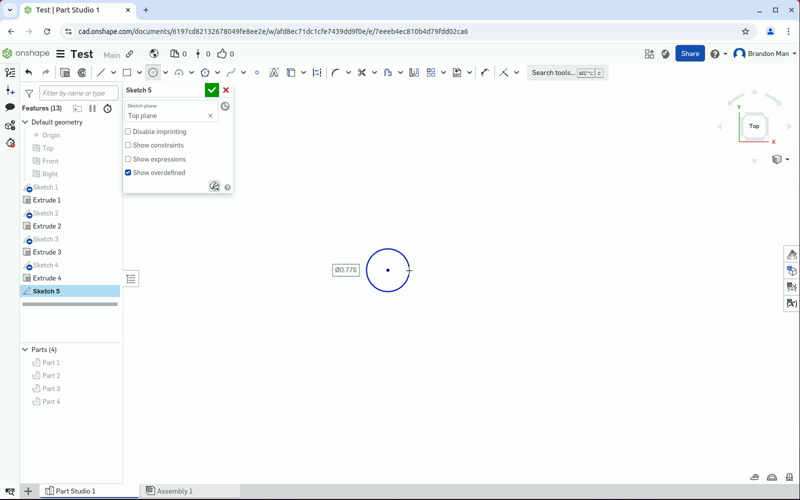
scroll(-6)
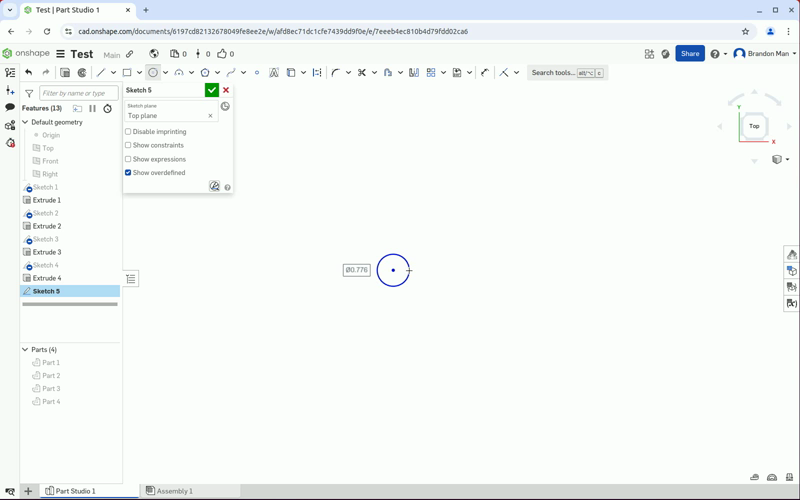
scroll(-6)
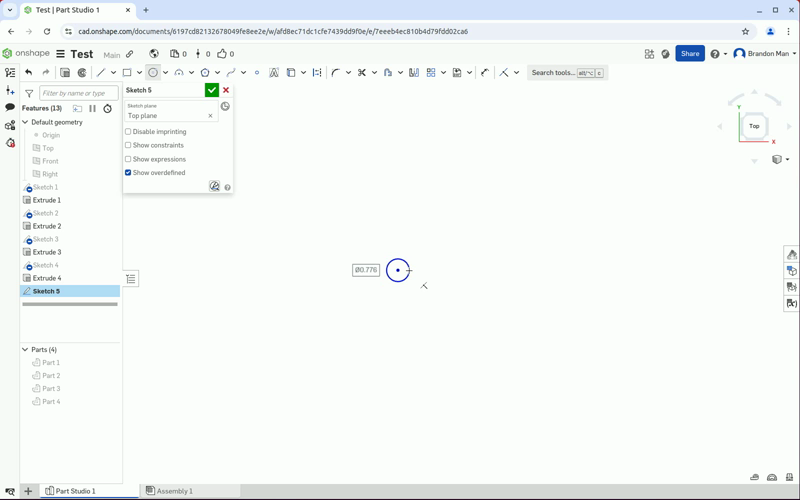
scroll(-6)
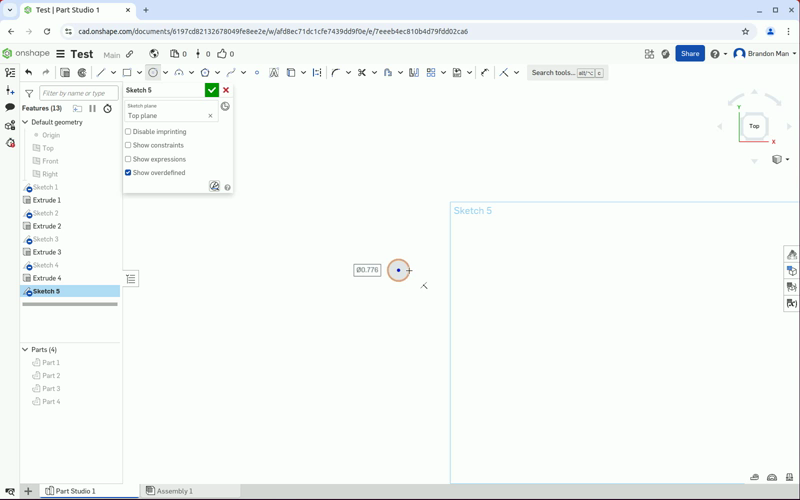
scroll(-6)
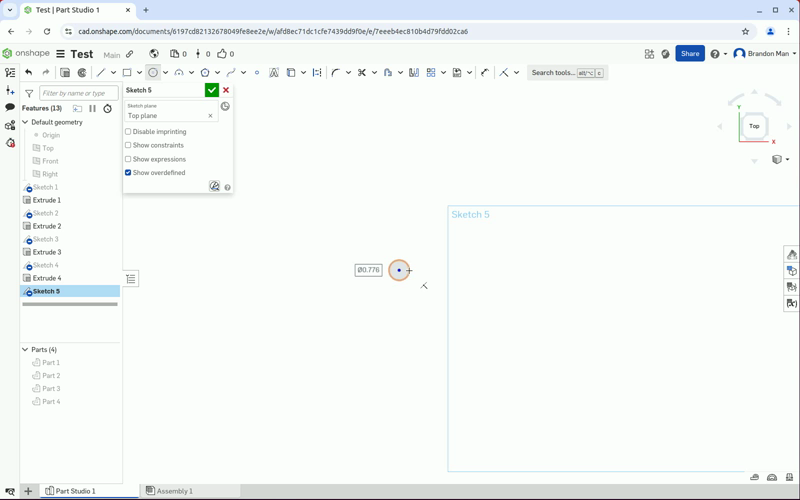
scroll(-6)
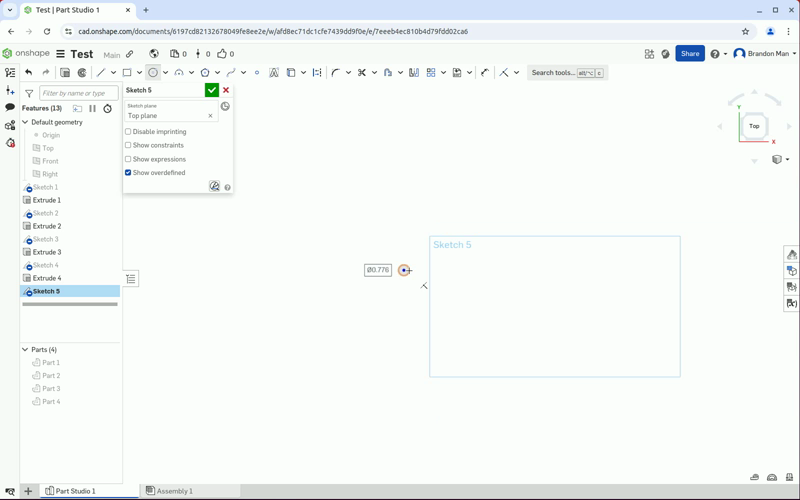
scroll(-6)
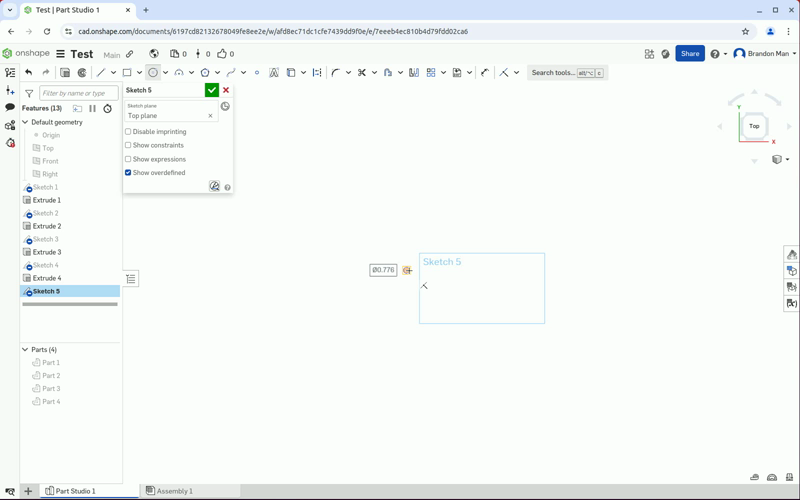
key(esc)
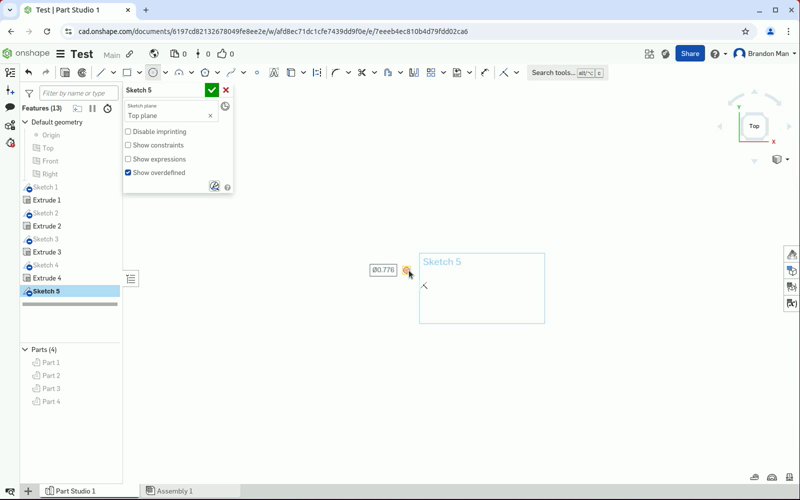
mouse_move(408, 268)
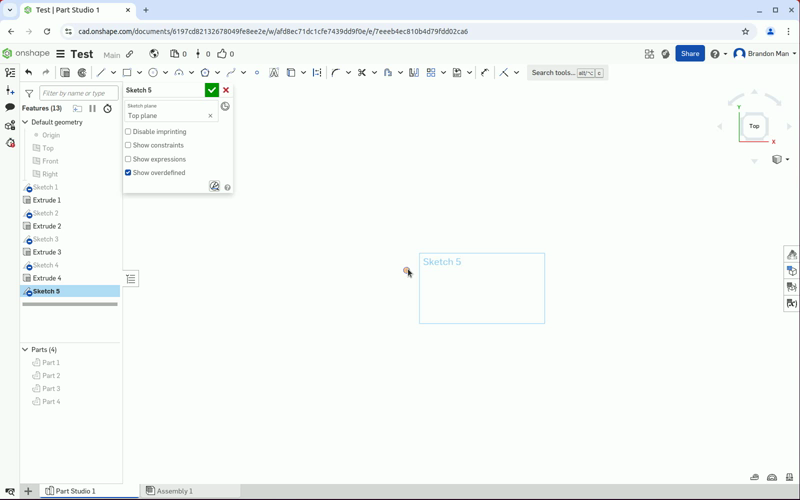
scroll(6)
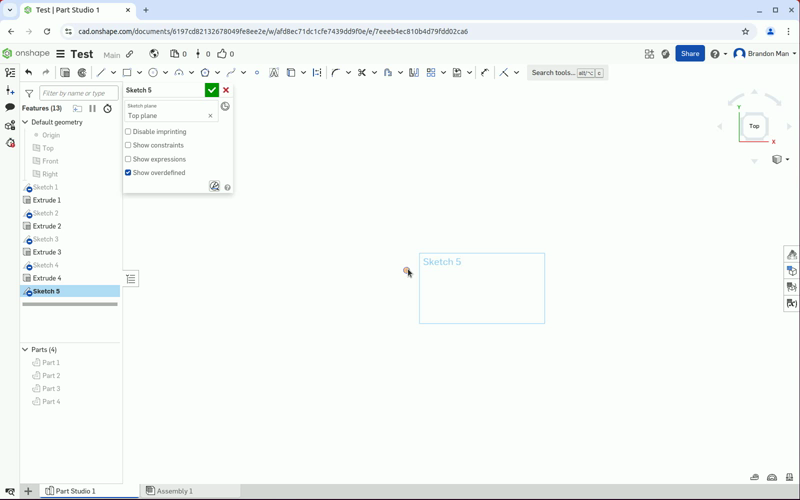
scroll(6)
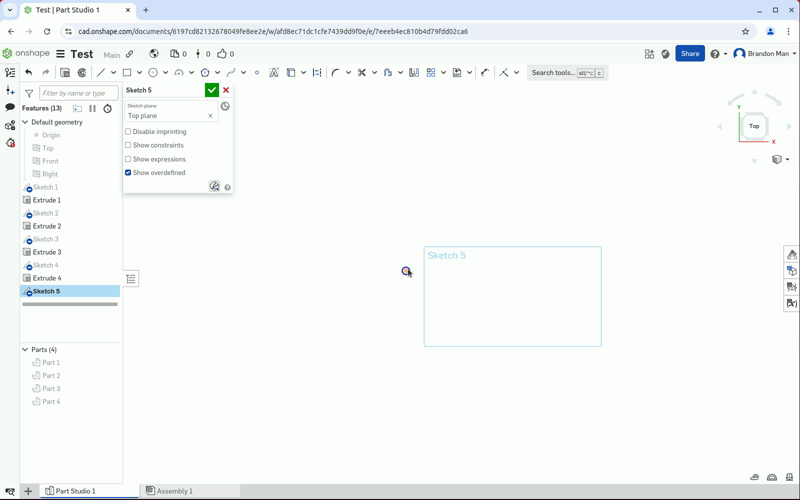
scroll(6)
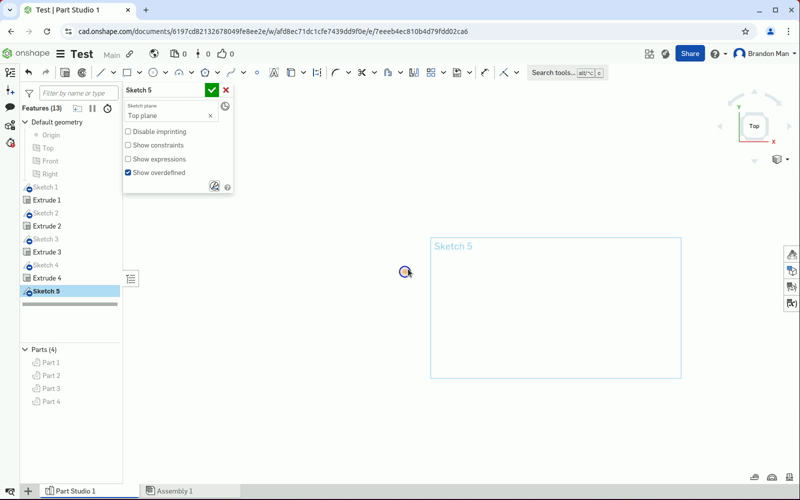
scroll(6)
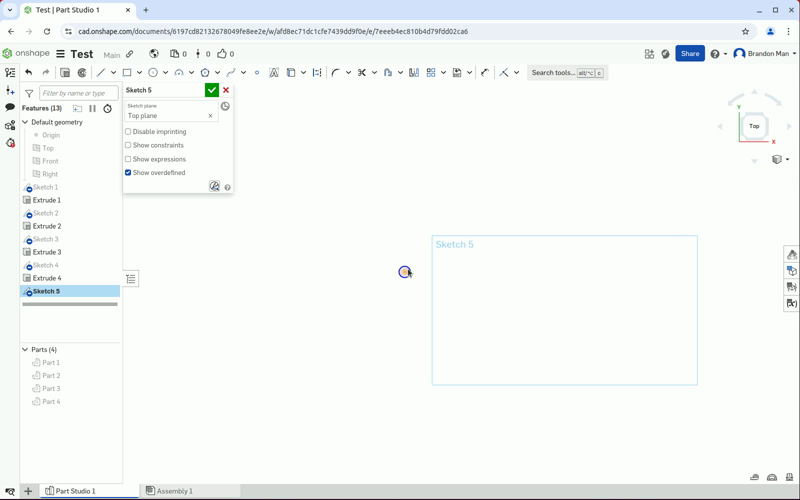
scroll(6)
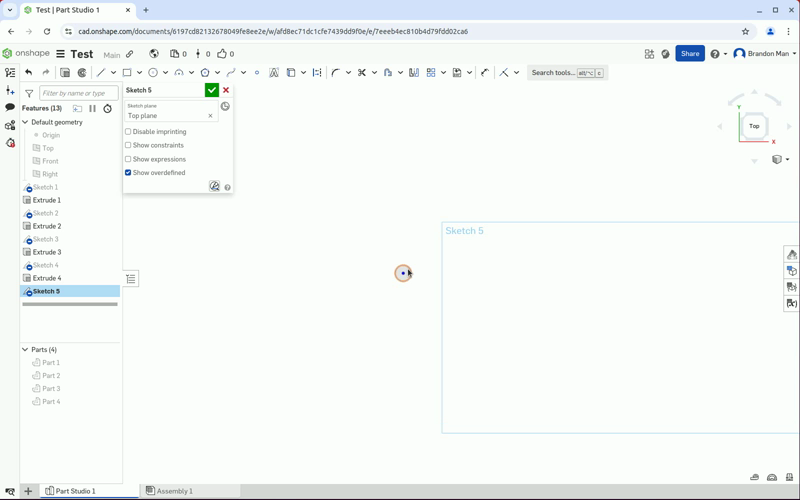
scroll(6)
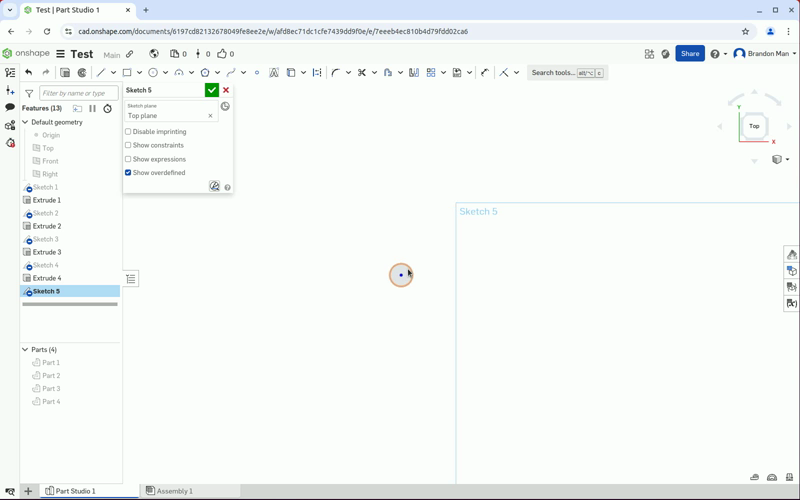
scroll(6)
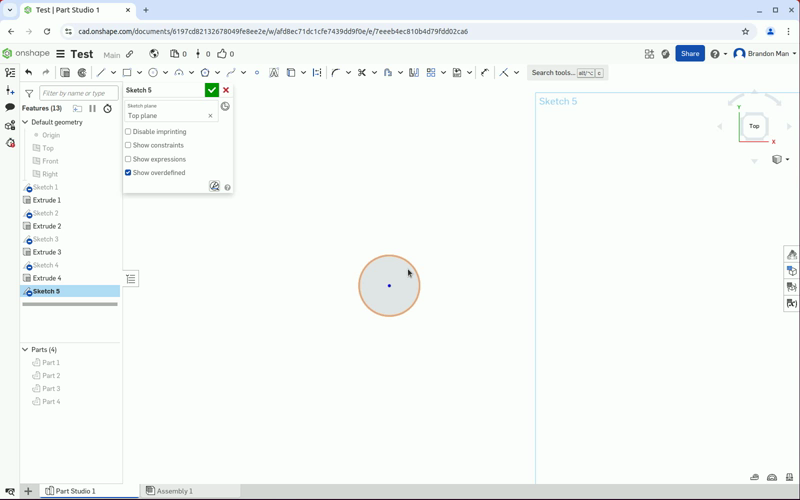
click(408, 268)
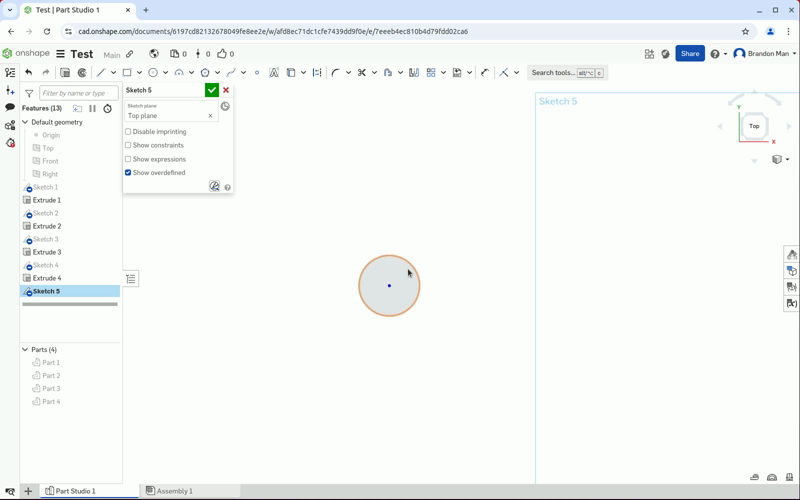
scroll(-6)
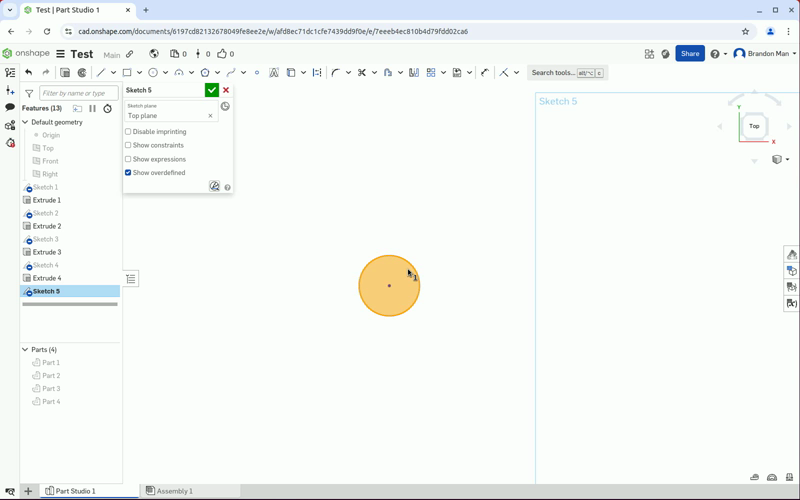
scroll(-6)
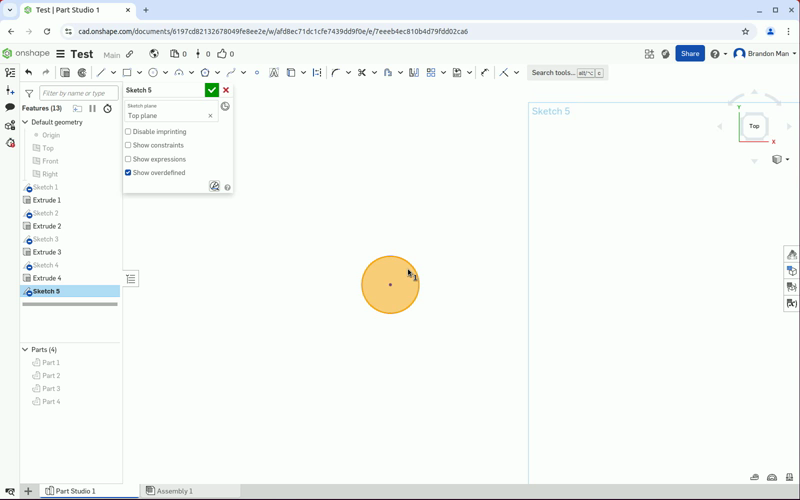
scroll(-6)
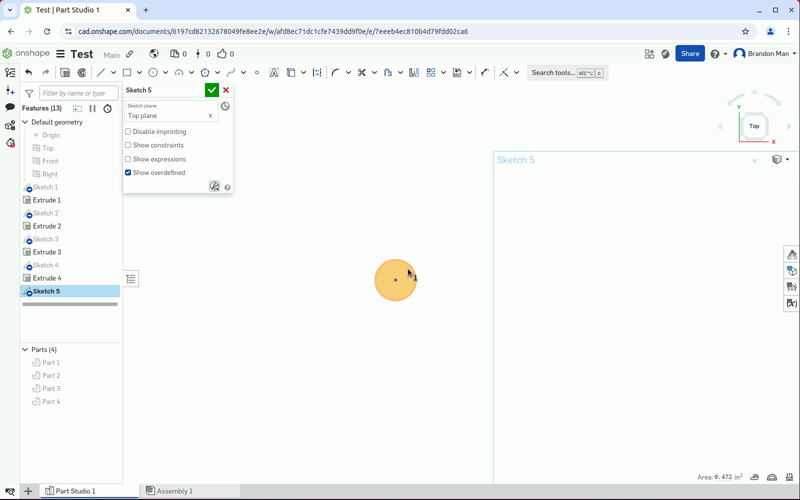
scroll(-6)
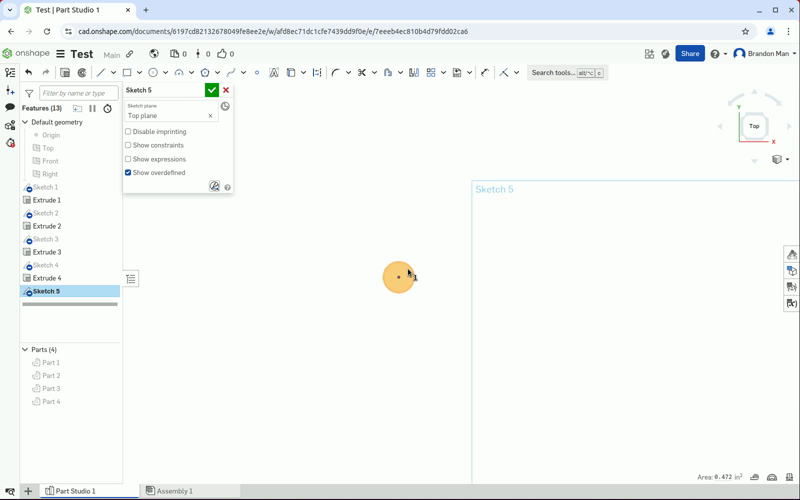
scroll(-6)
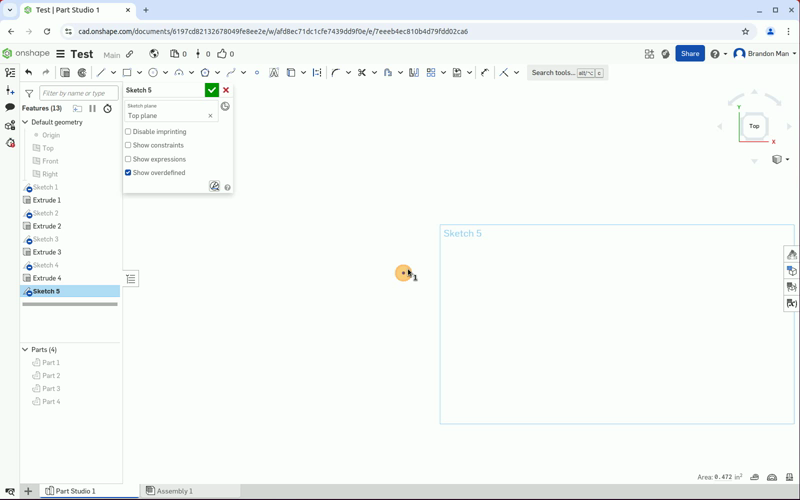
scroll(-6)
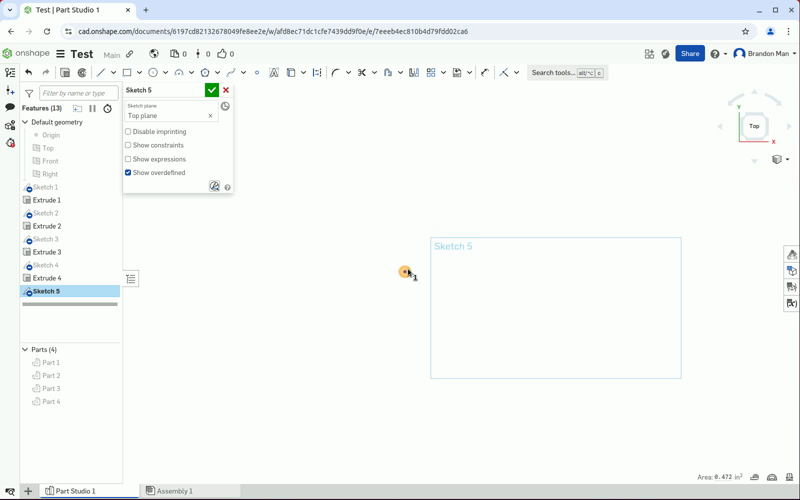
scroll(-6)
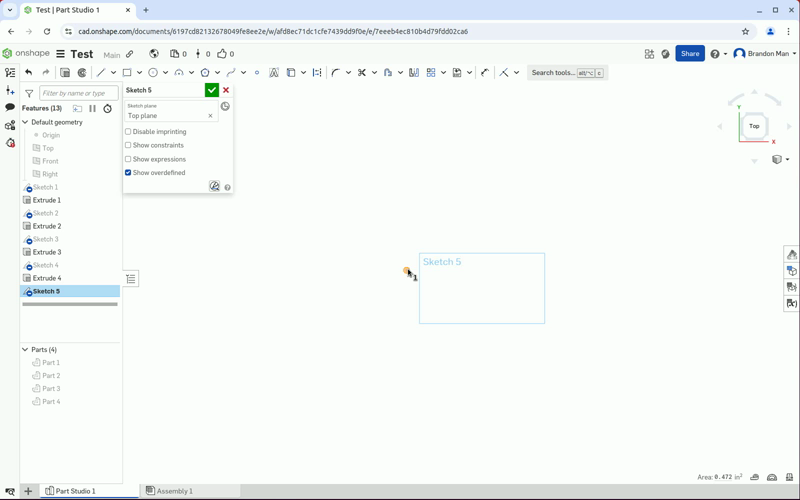
mouse_move(73, 352)
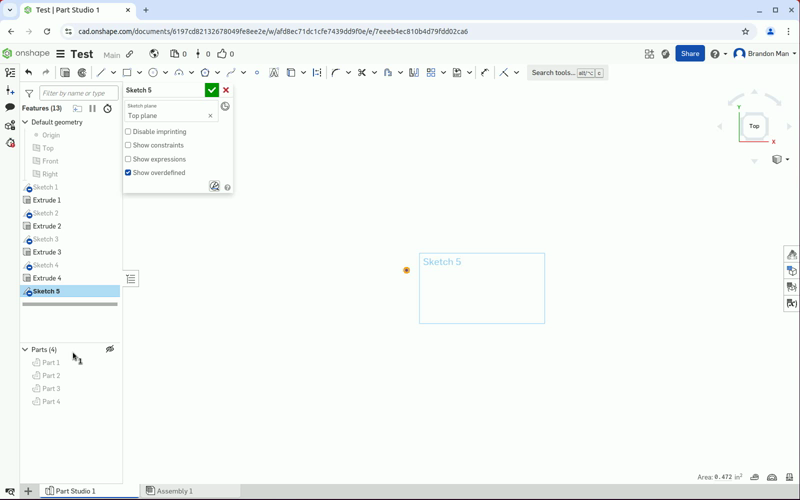
key(shift+y)
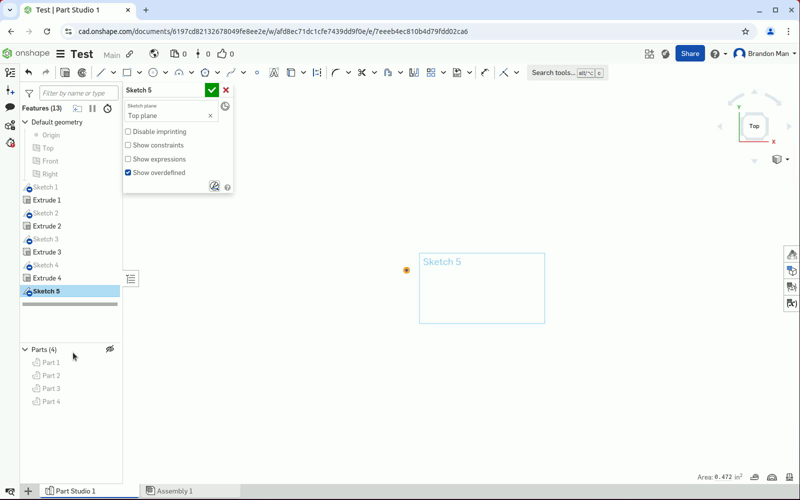
key(shift+e)
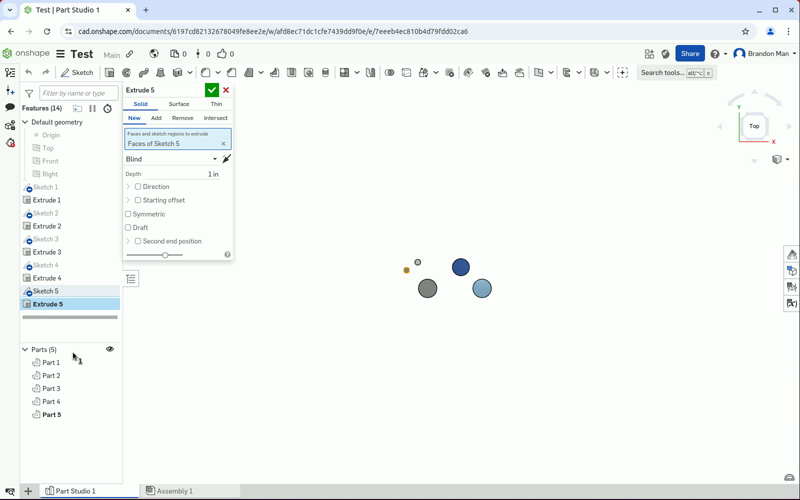
mouse_move(143, 106)
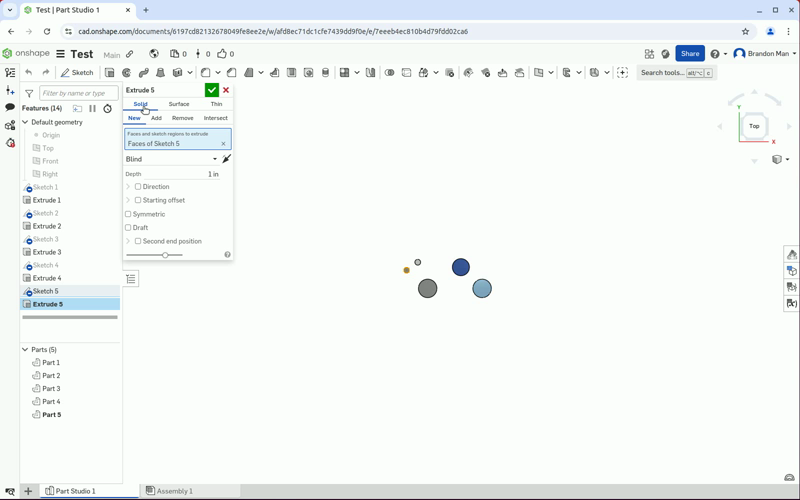
click(143, 106)
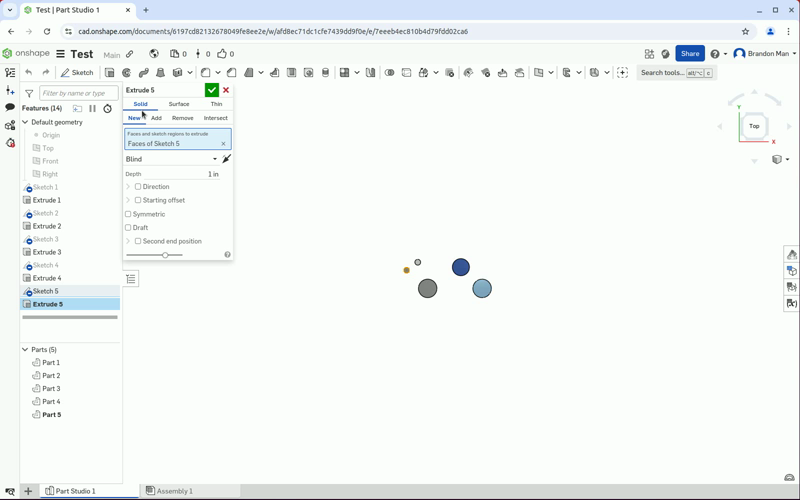
mouse_move(137, 120)
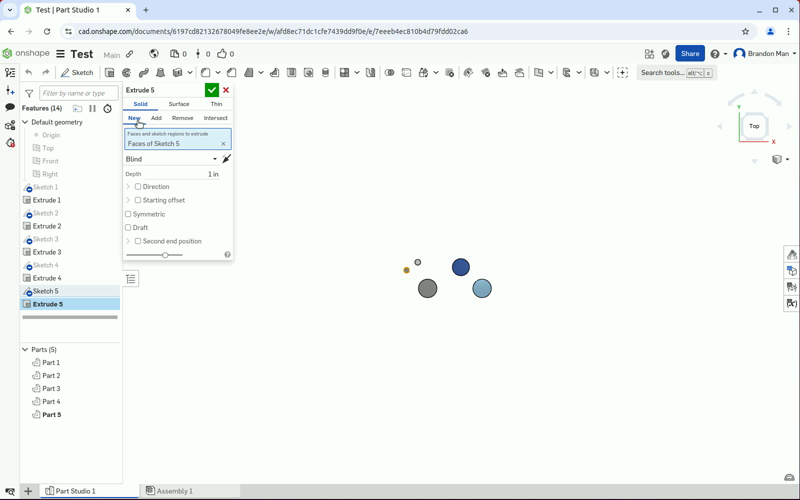
click(137, 120)
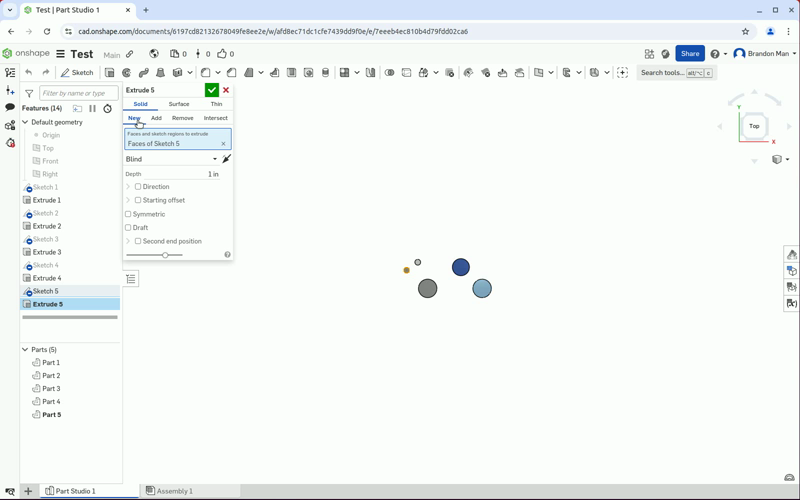
key(tab, 4)
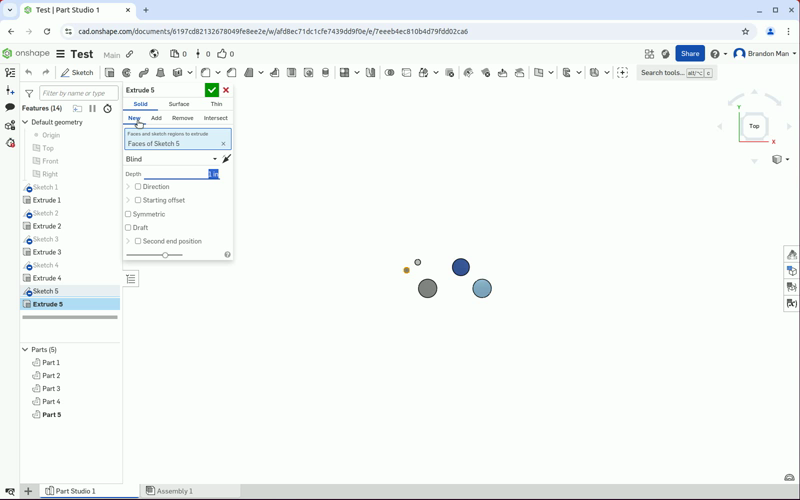
text(11.554)
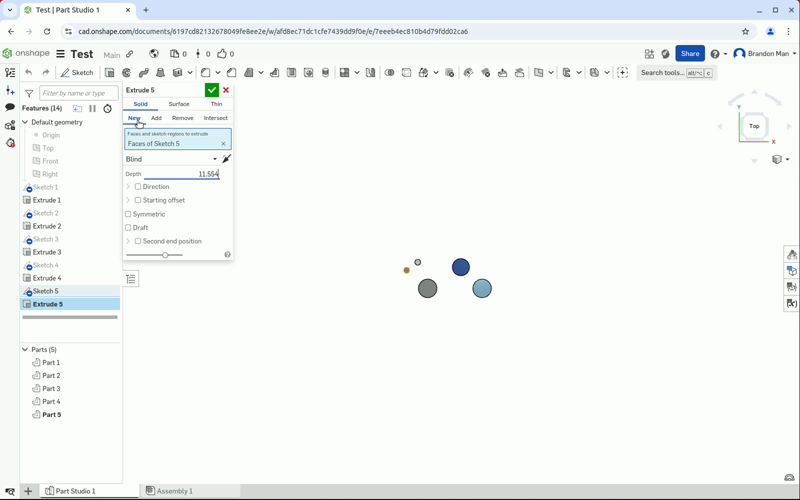
key(enter)
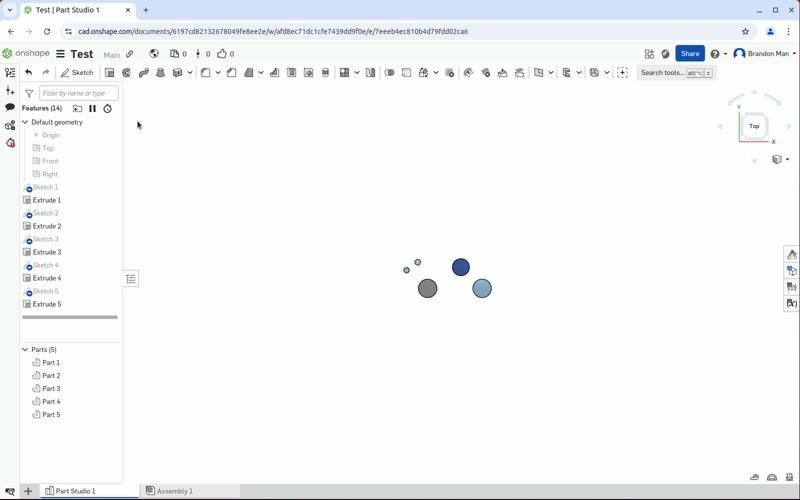
key(shift+h)
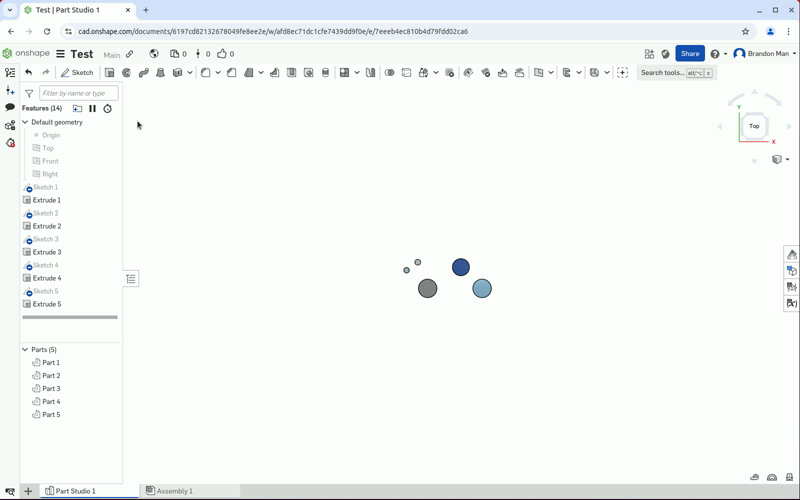
key(shift+h)
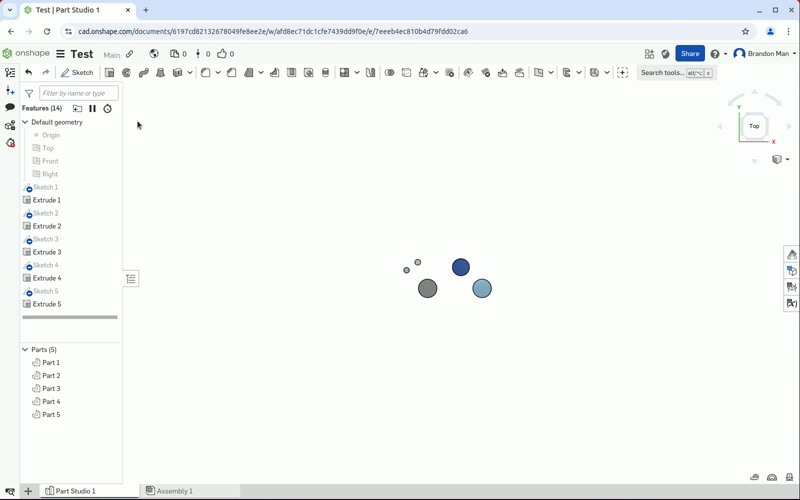
mouse_move(73, 189)
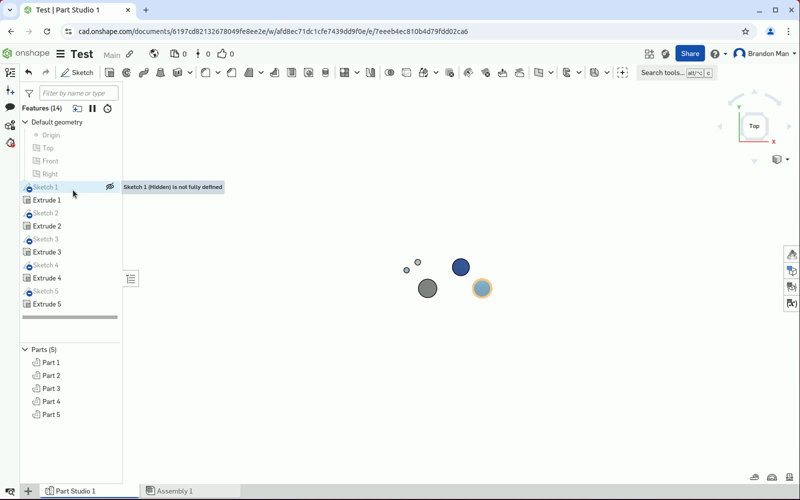
click(73, 189)
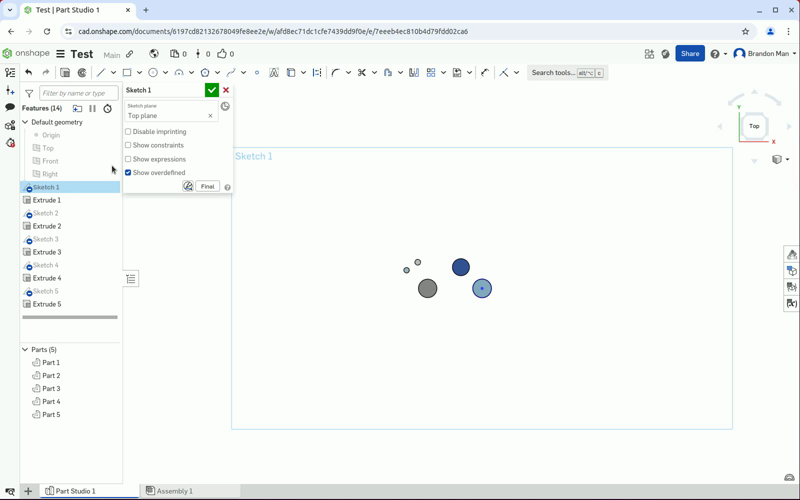
mouse_move(229, 92)
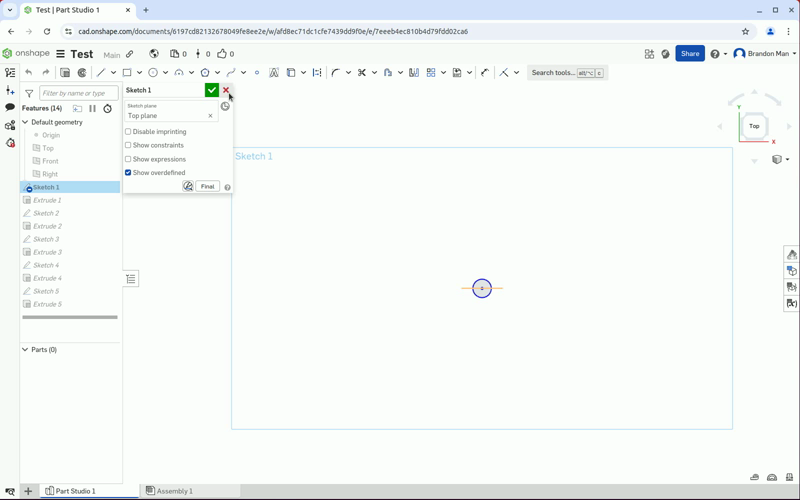
click(229, 92)
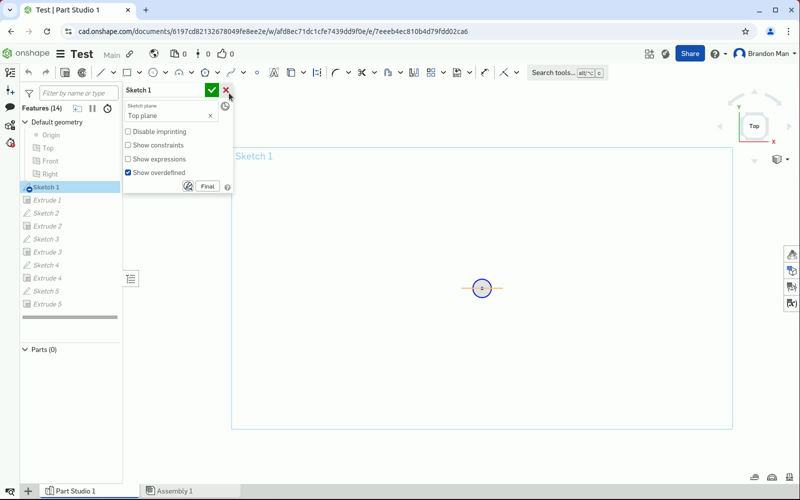
key(shift+s)
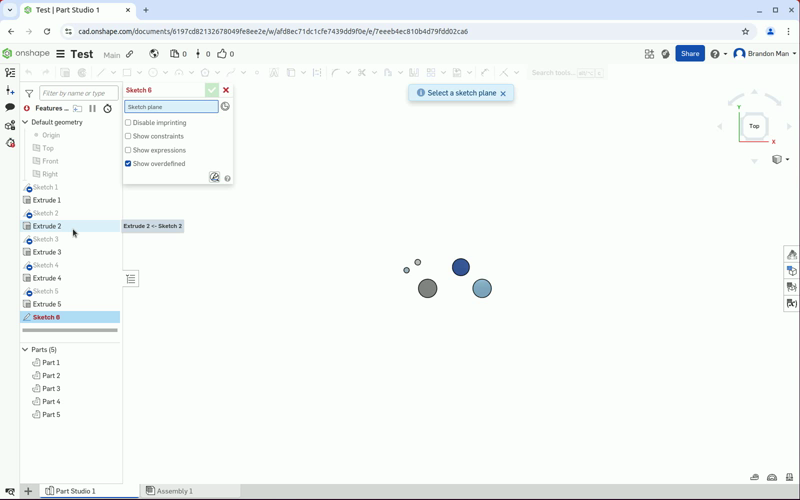
scroll(3)
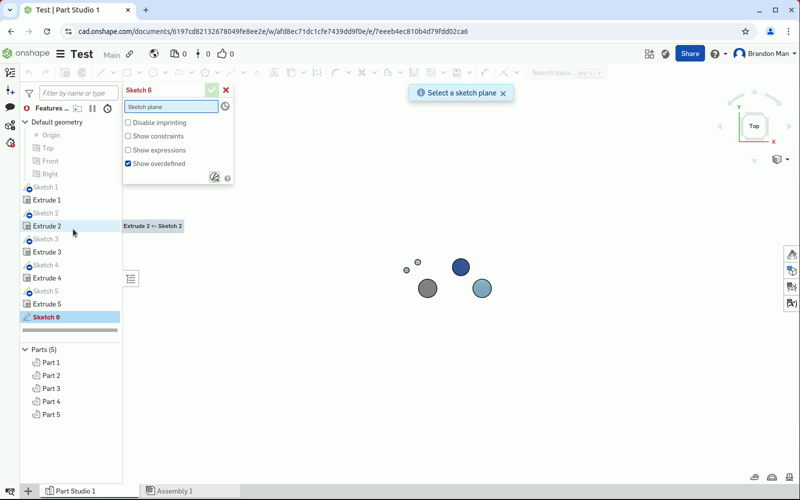
mouse_move(73, 150)
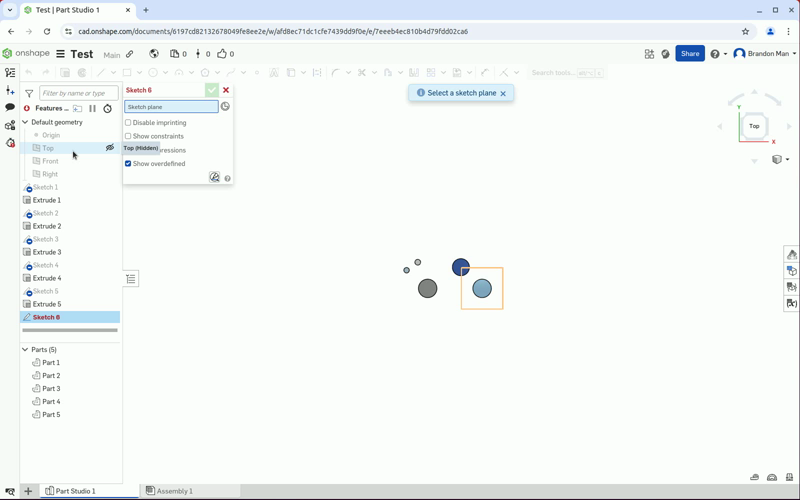
click(73, 150)
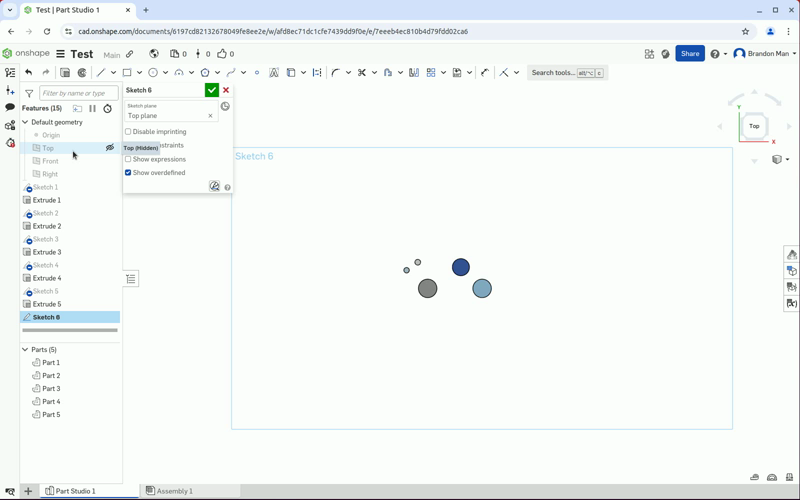
mouse_move(73, 352)
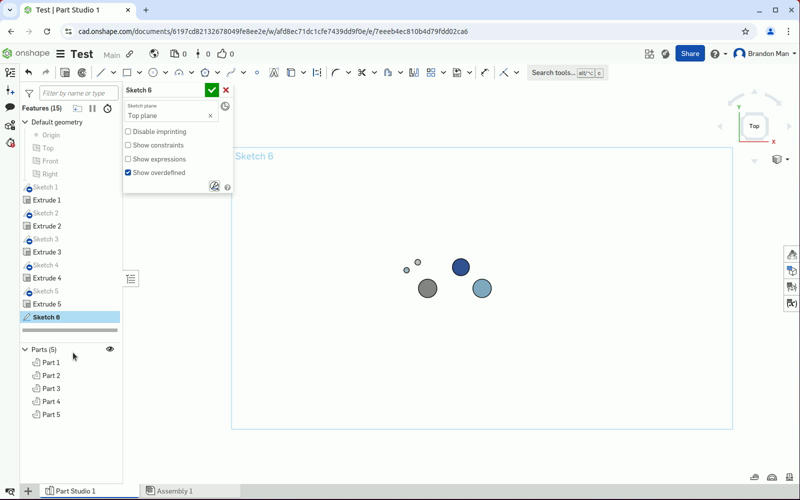
key(y)
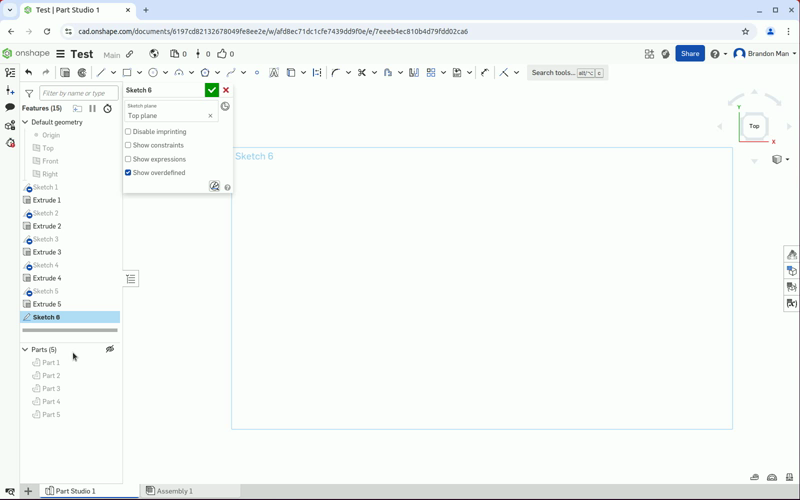
key(c)
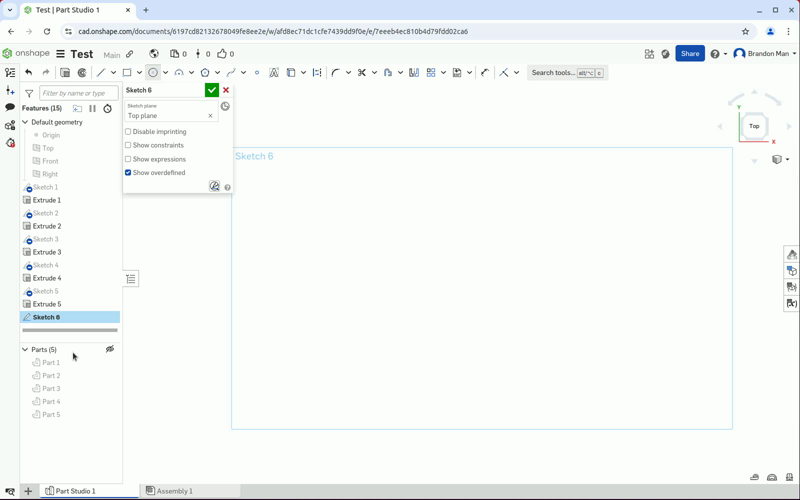
key_down(shift)
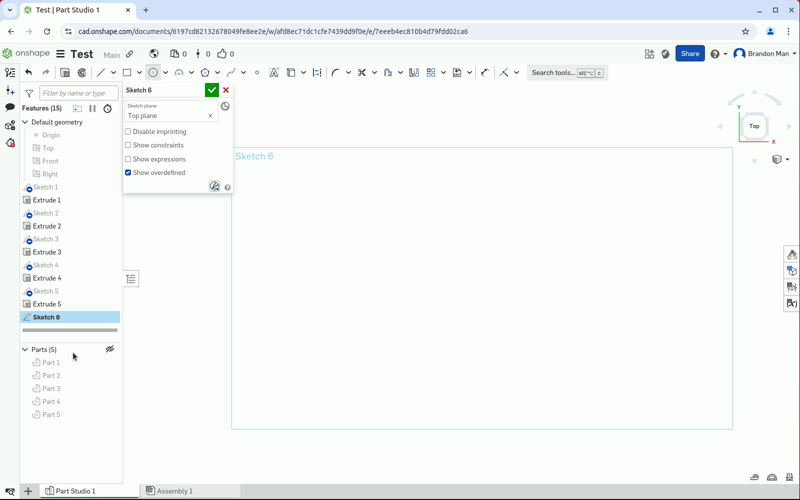
mouse_move(461, 292)
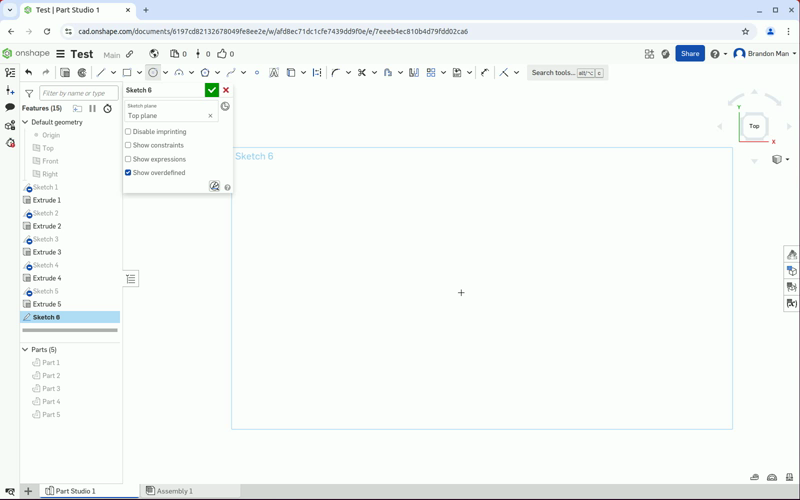
click(461, 292)
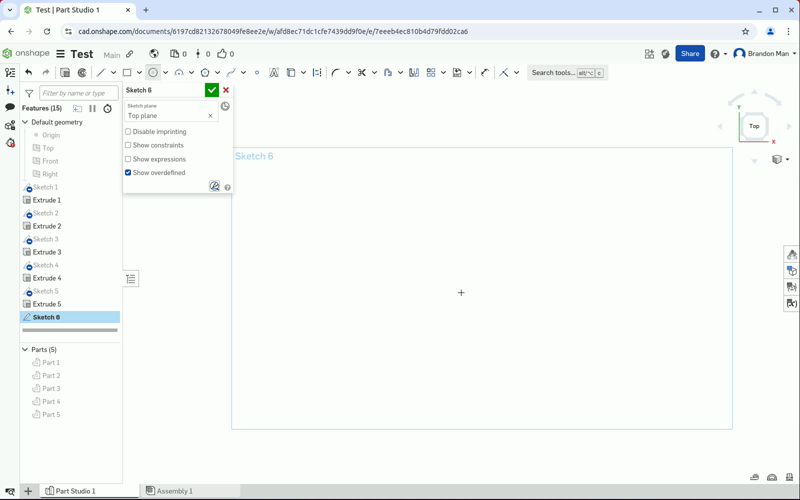
key_up(shift)
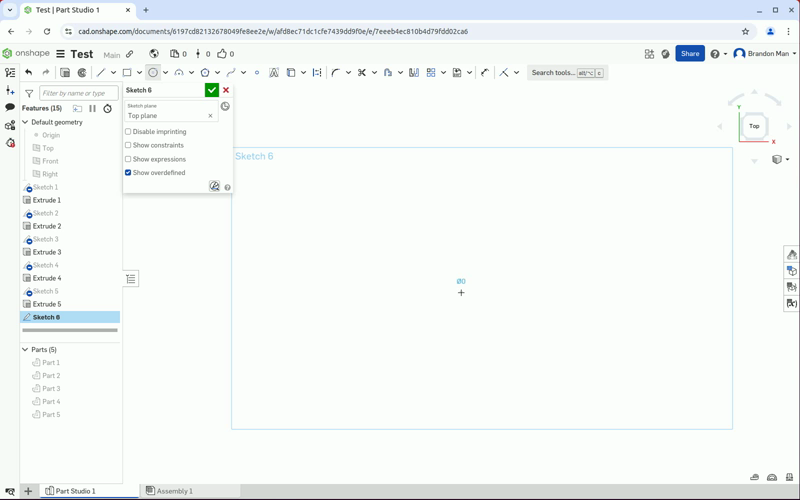
mouse_move(463, 292)
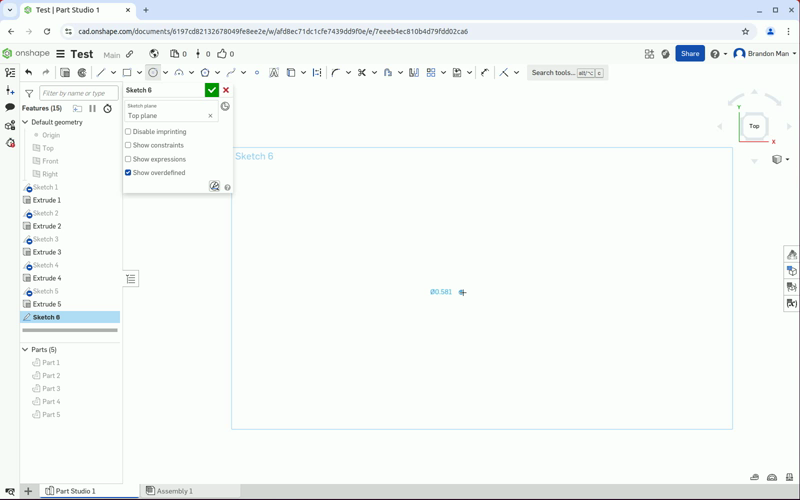
scroll(6)
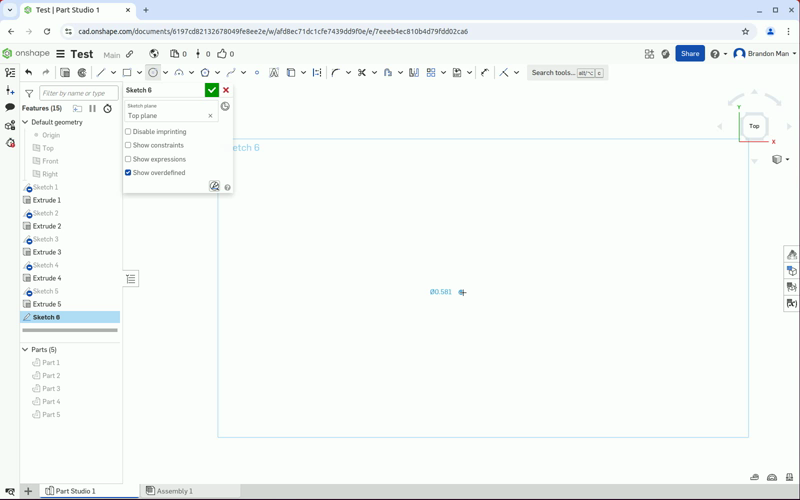
scroll(6)
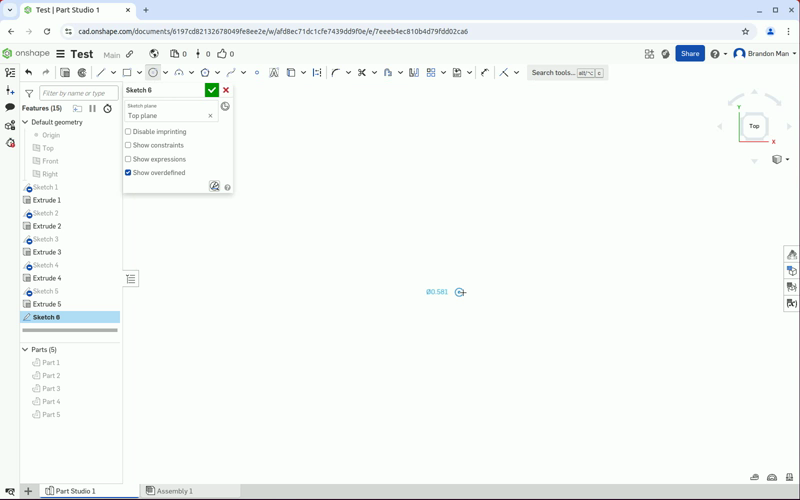
scroll(6)
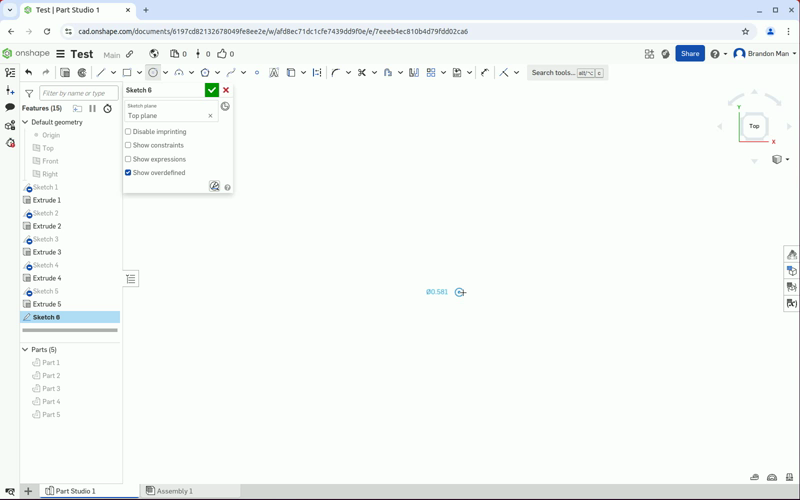
scroll(6)
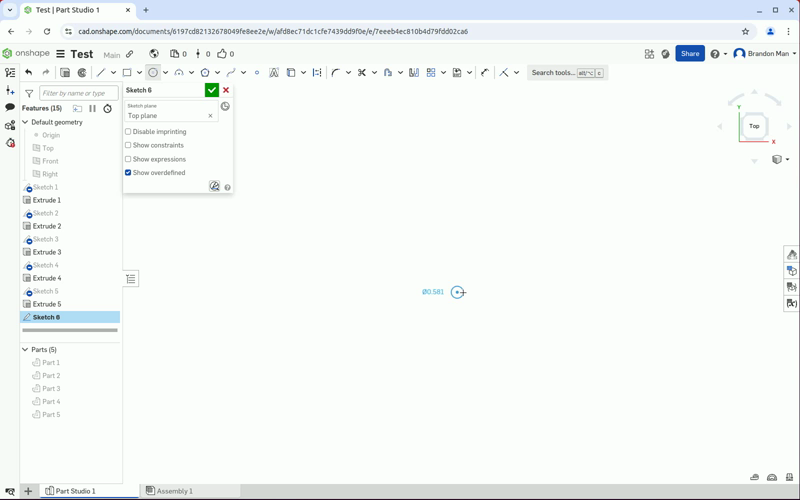
scroll(6)
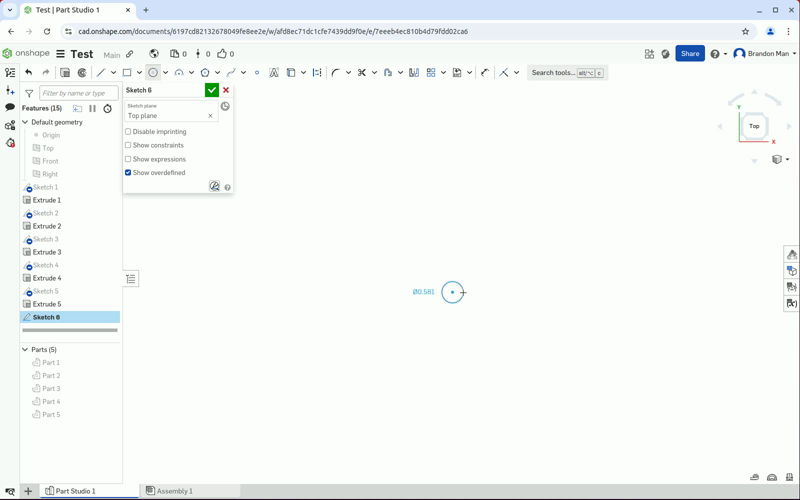
scroll(6)
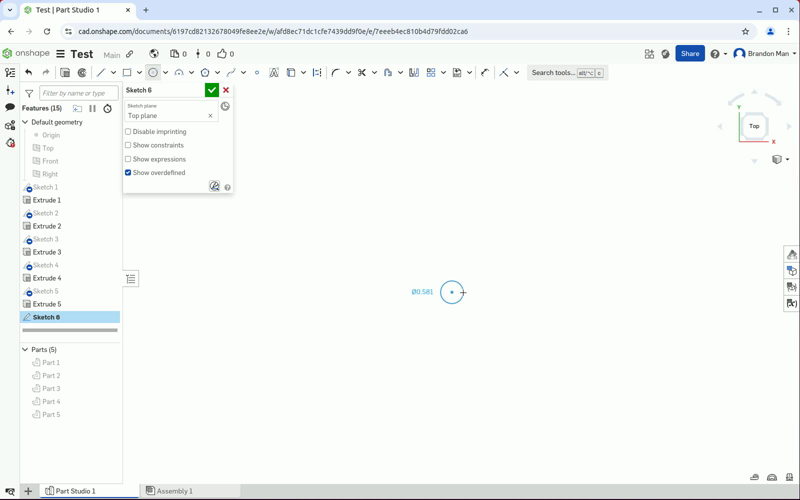
scroll(6)
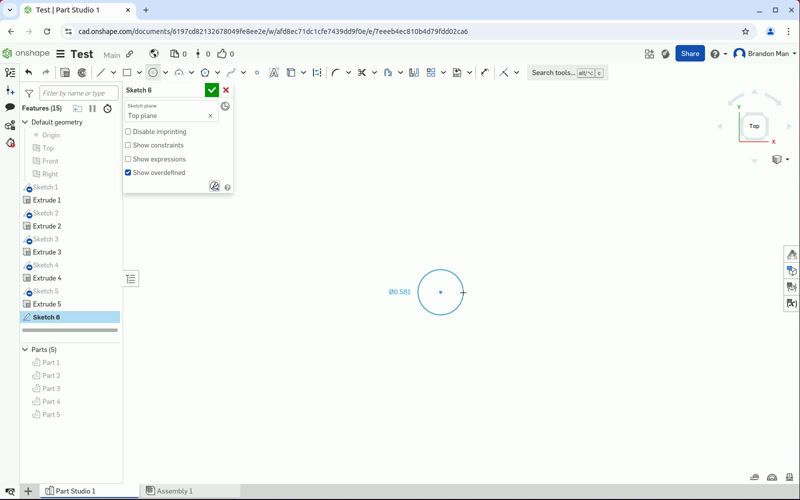
click(463, 292)
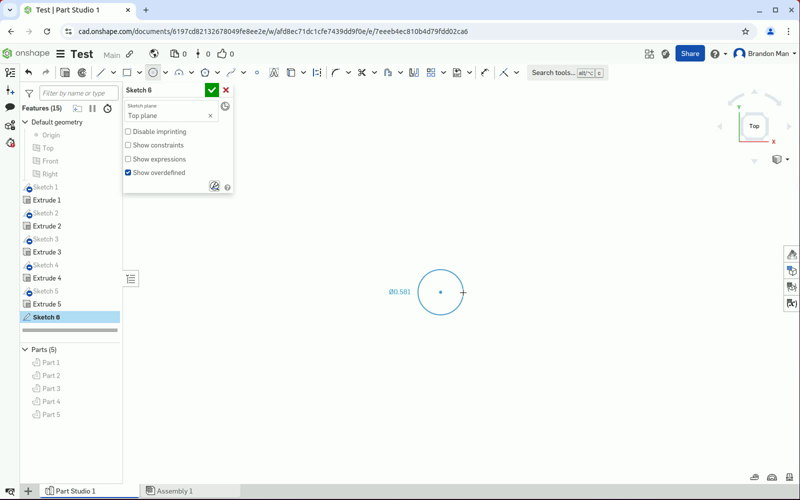
scroll(-6)
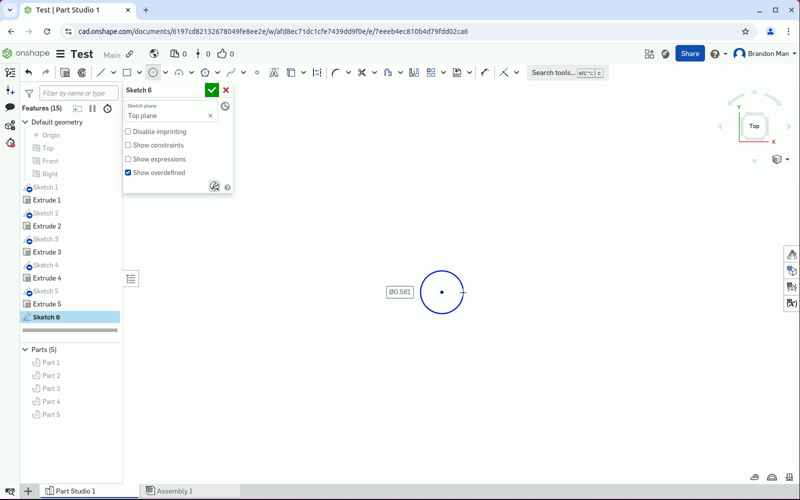
scroll(-6)
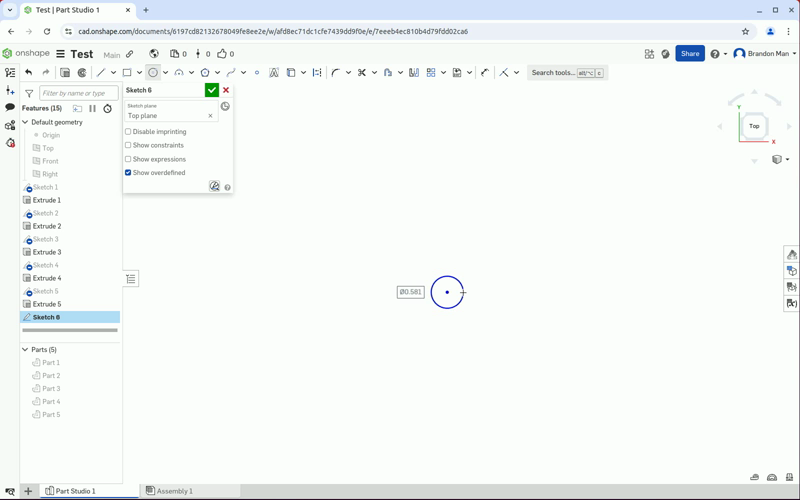
scroll(-6)
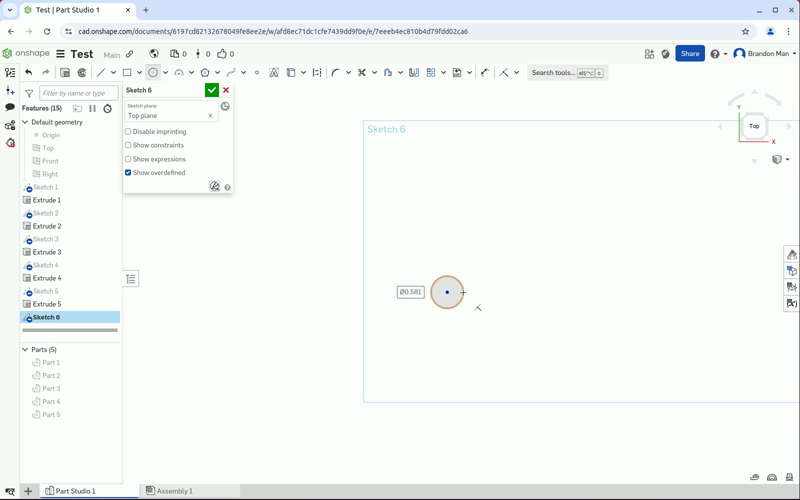
scroll(-6)
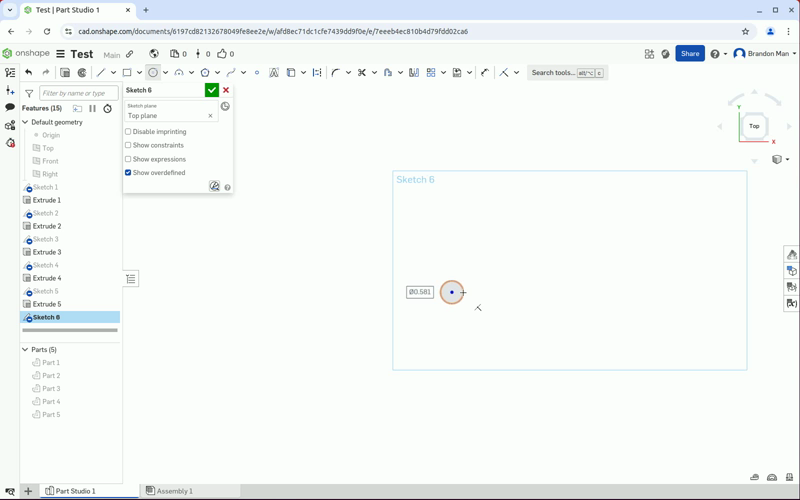
scroll(-6)
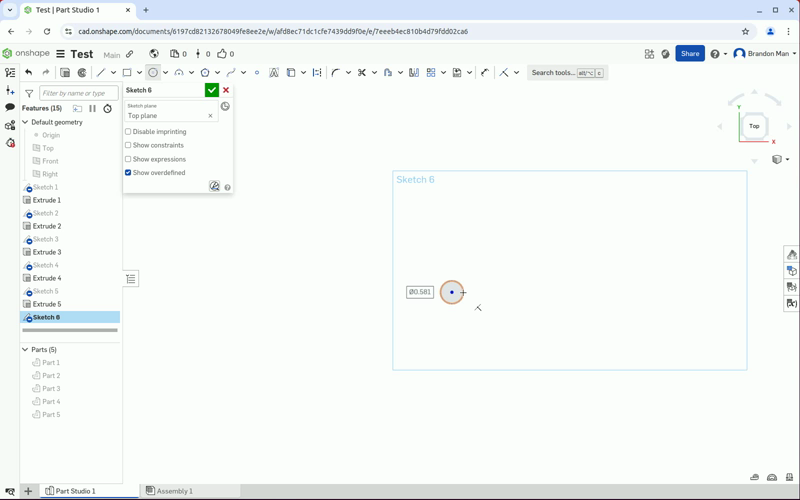
scroll(-6)
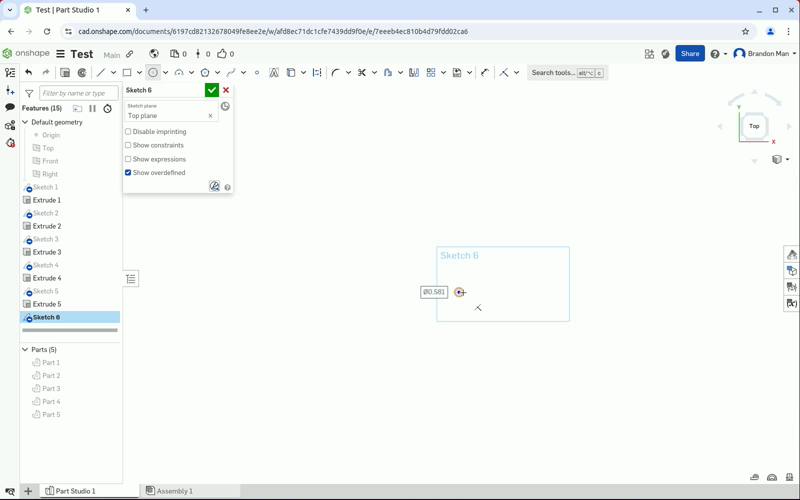
scroll(-6)
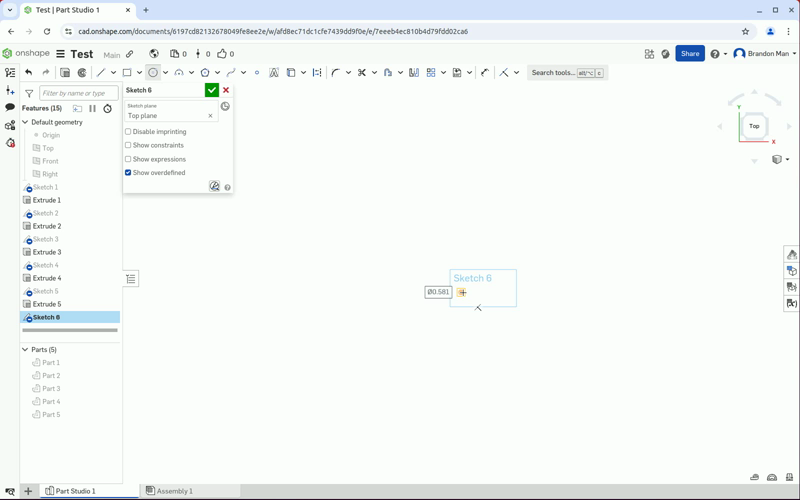
key(esc)
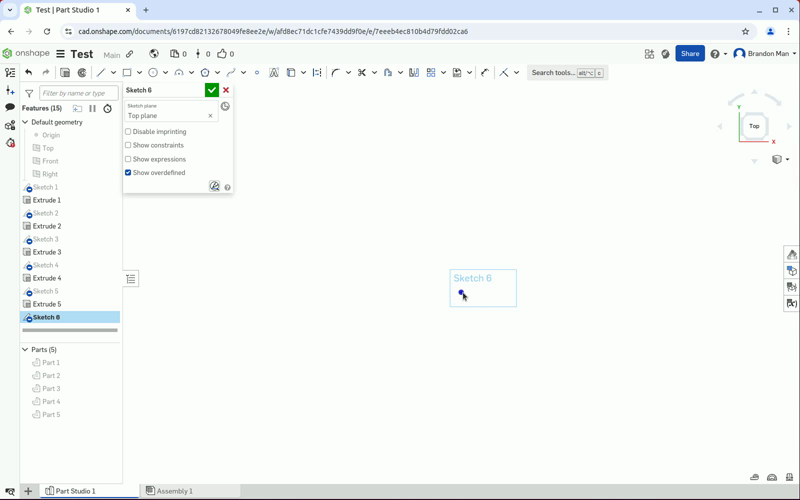
mouse_move(461, 292)
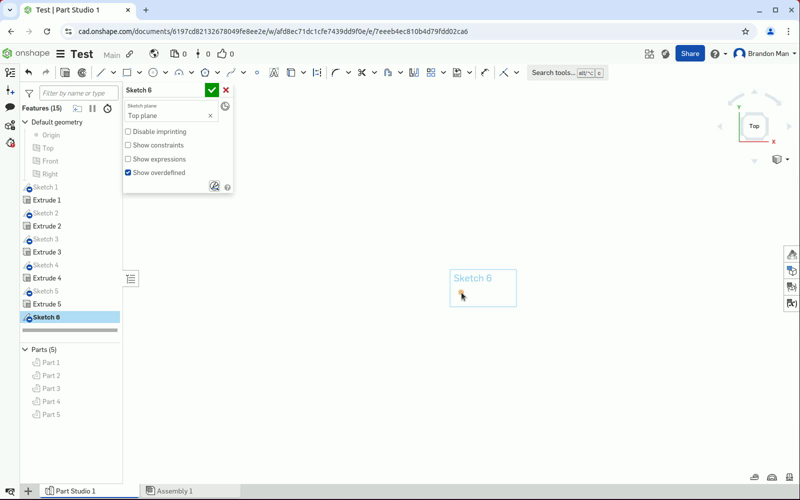
scroll(6)
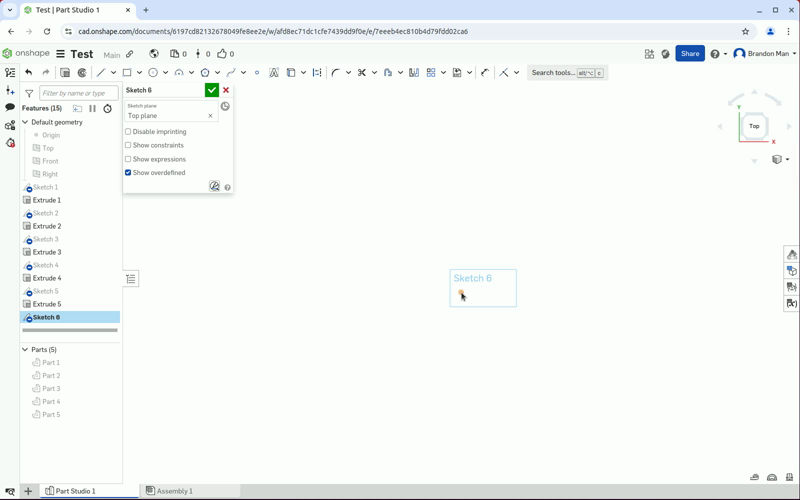
scroll(6)
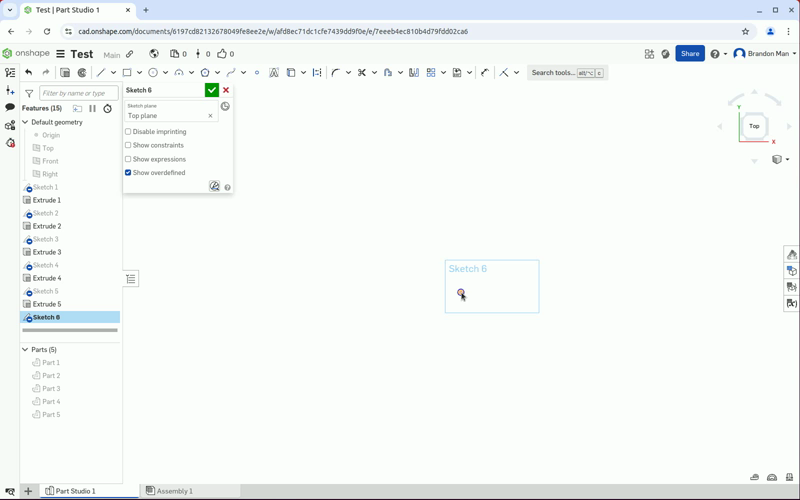
scroll(6)
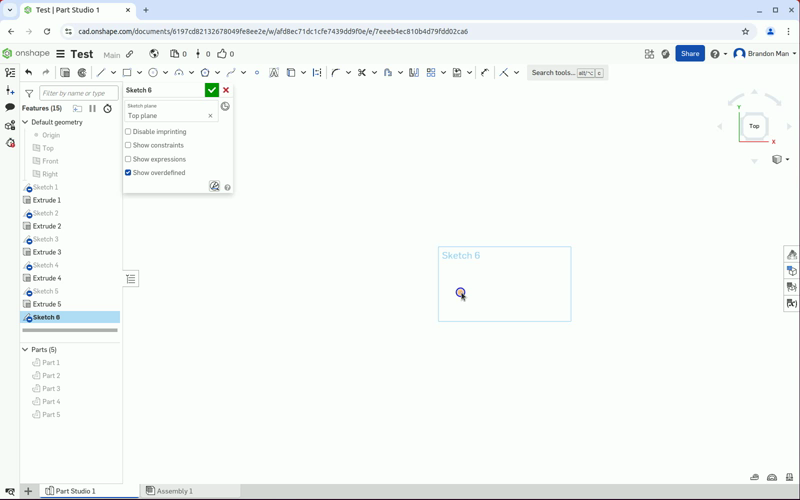
scroll(6)
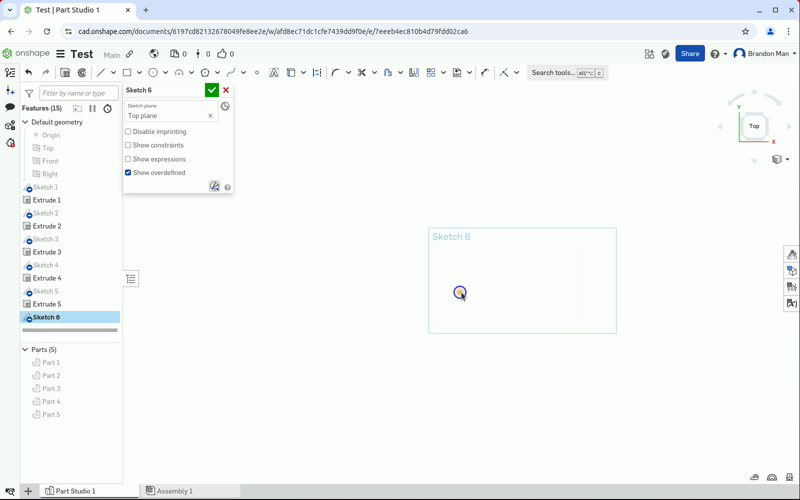
scroll(6)
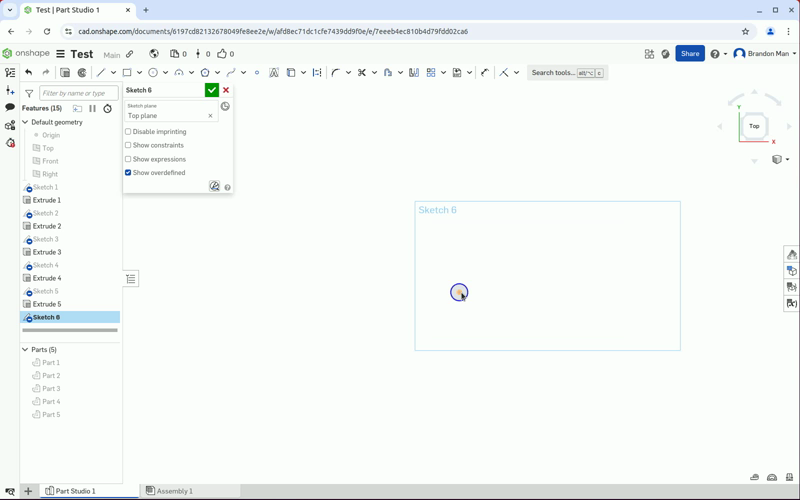
scroll(6)
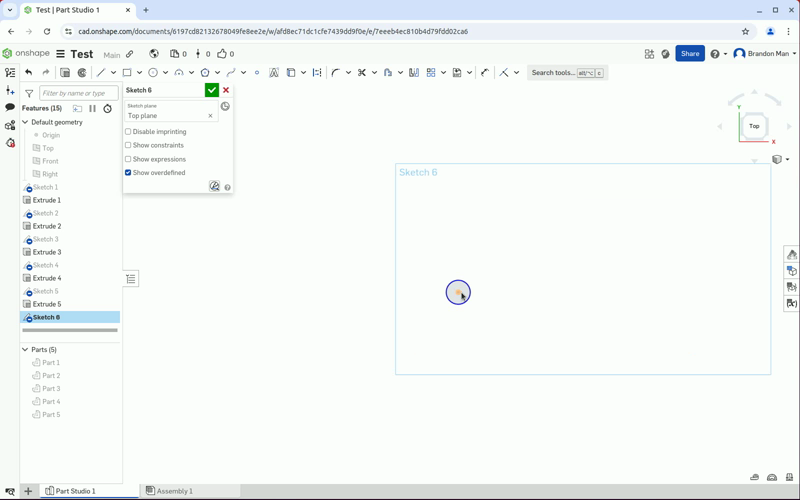
scroll(6)
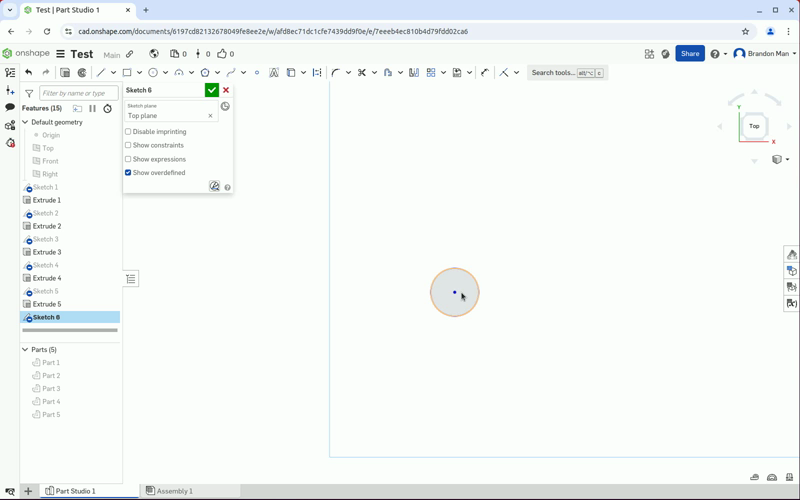
click(461, 292)
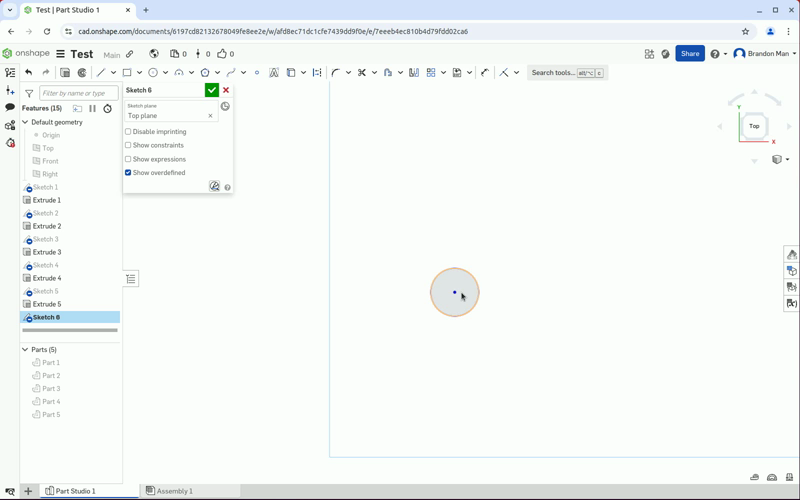
scroll(-6)
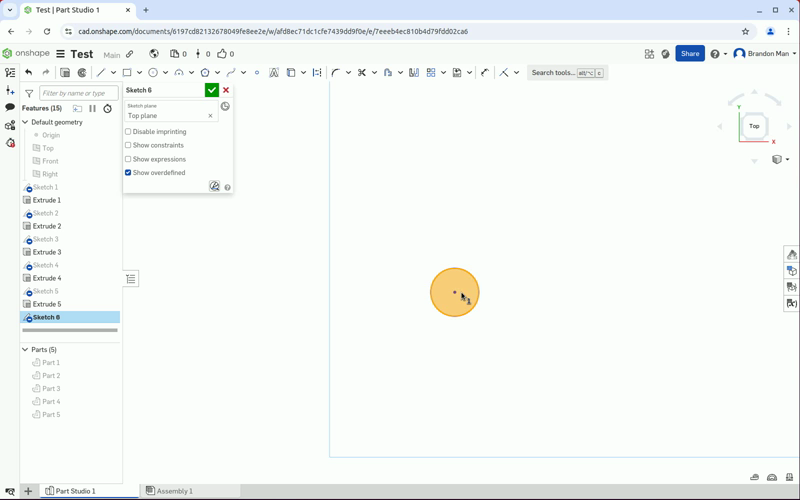
scroll(-6)
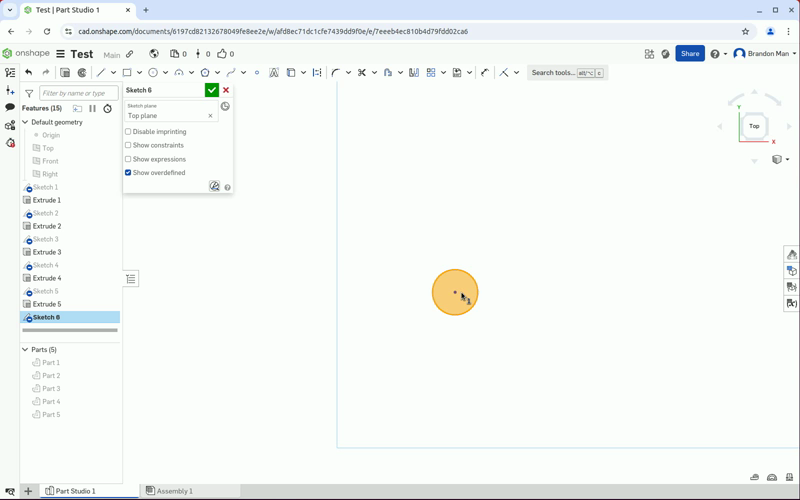
scroll(-6)
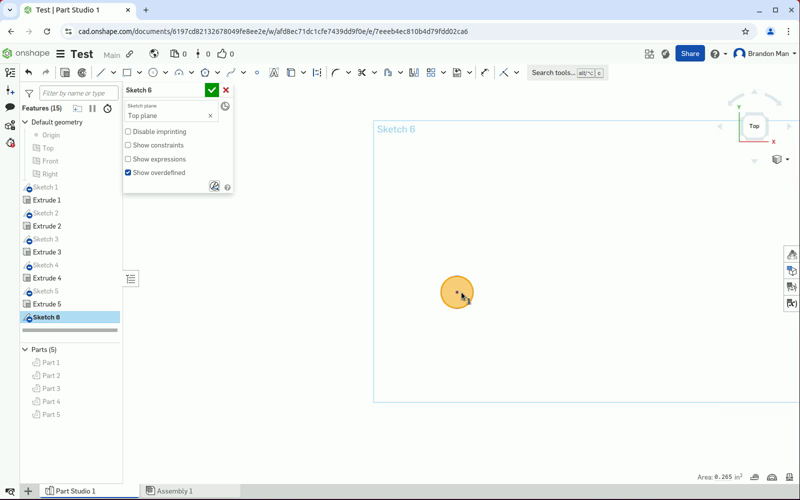
scroll(-6)
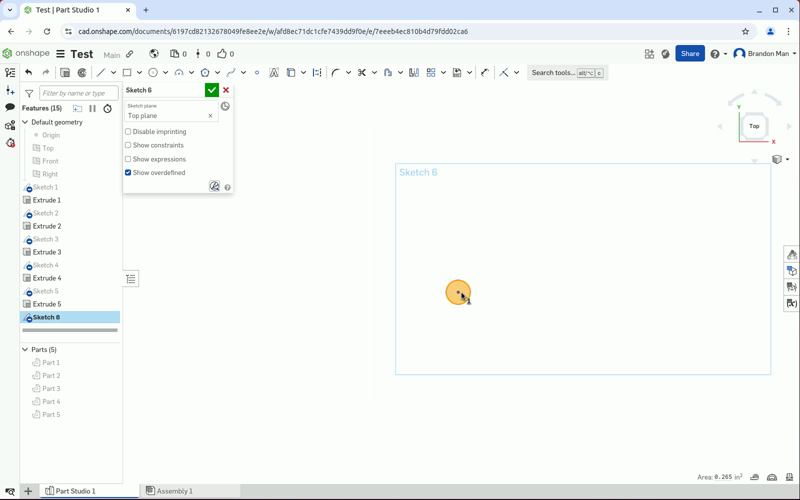
scroll(-6)
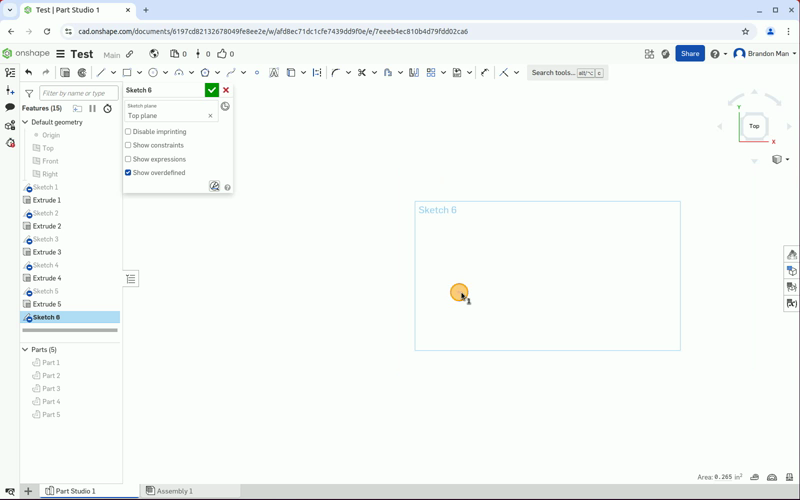
scroll(-6)
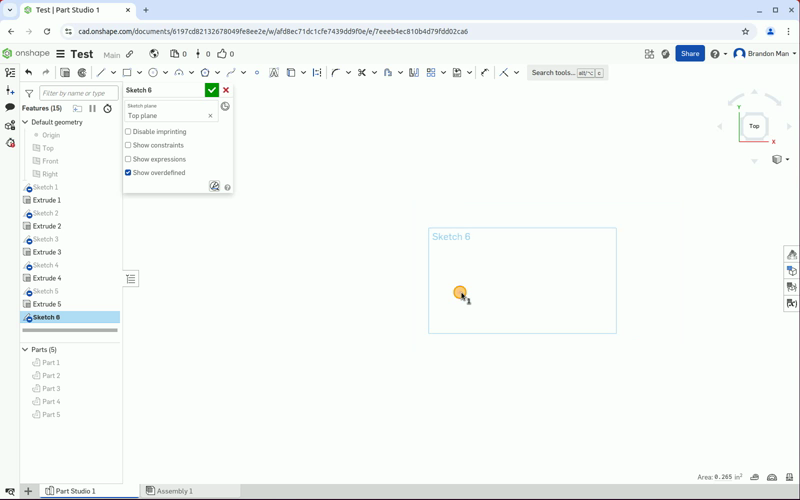
scroll(-6)
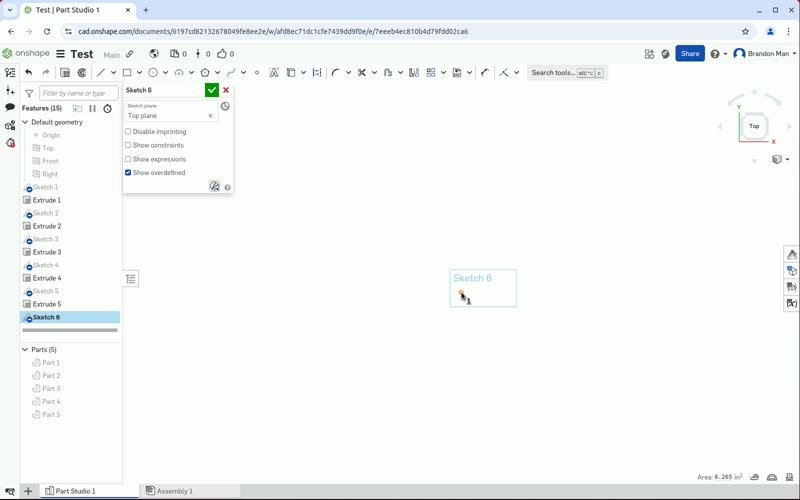
mouse_move(73, 352)
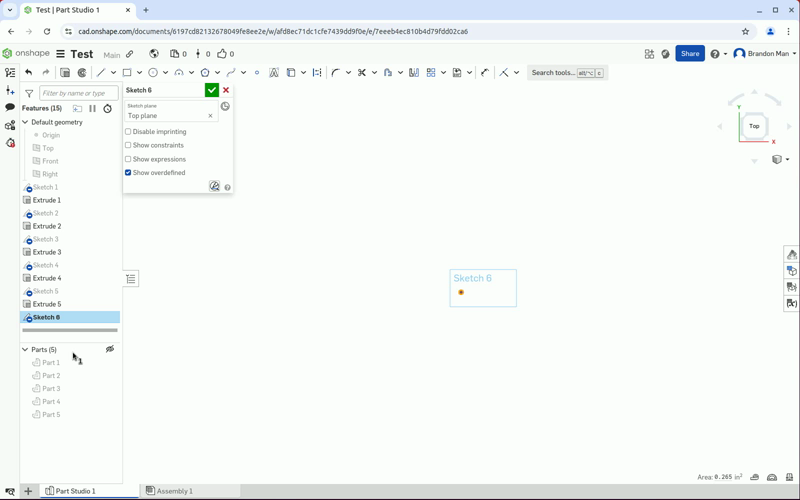
key(shift+y)
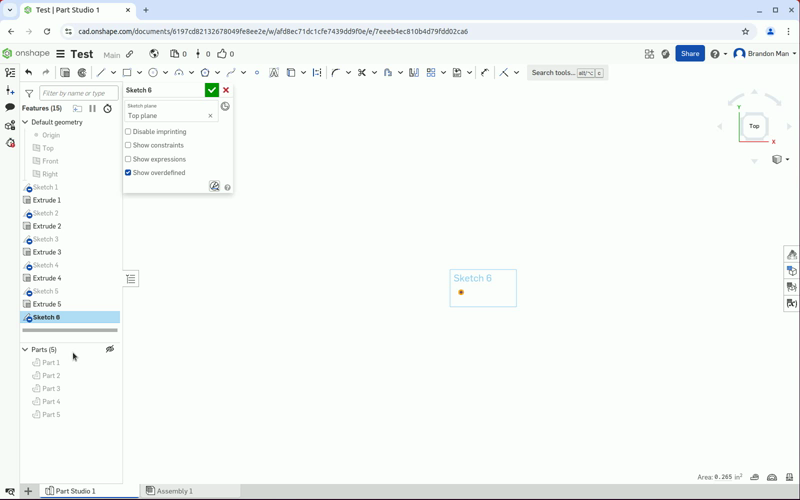
key(shift+e)
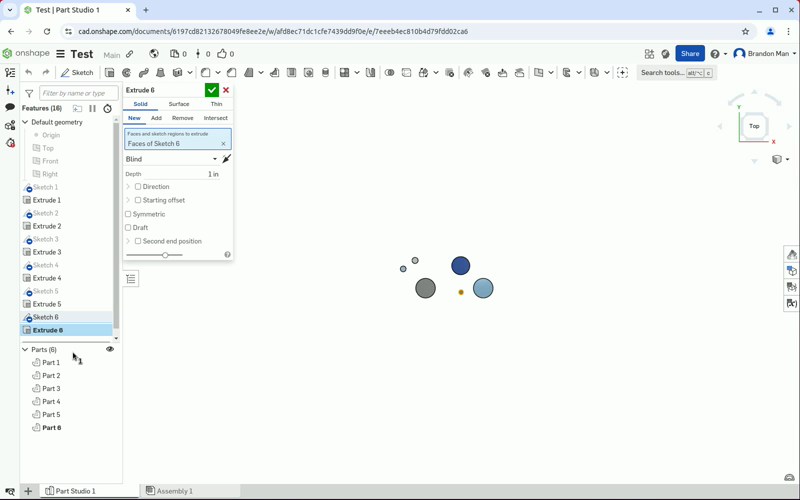
mouse_move(143, 106)
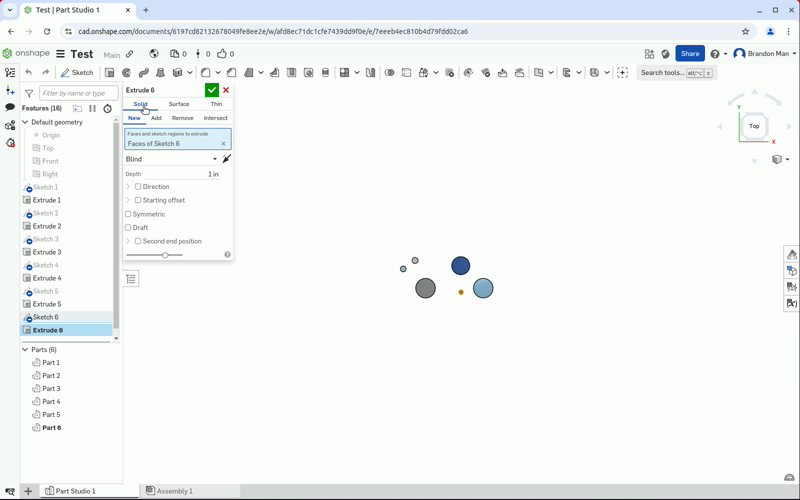
click(143, 106)
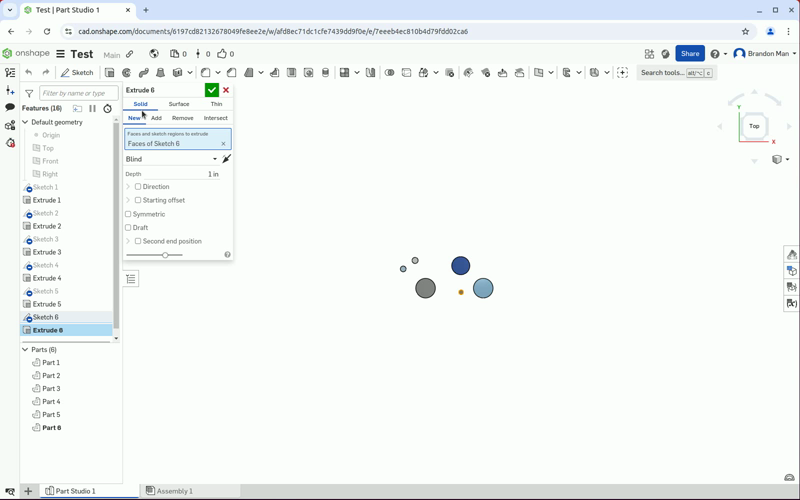
mouse_move(137, 120)
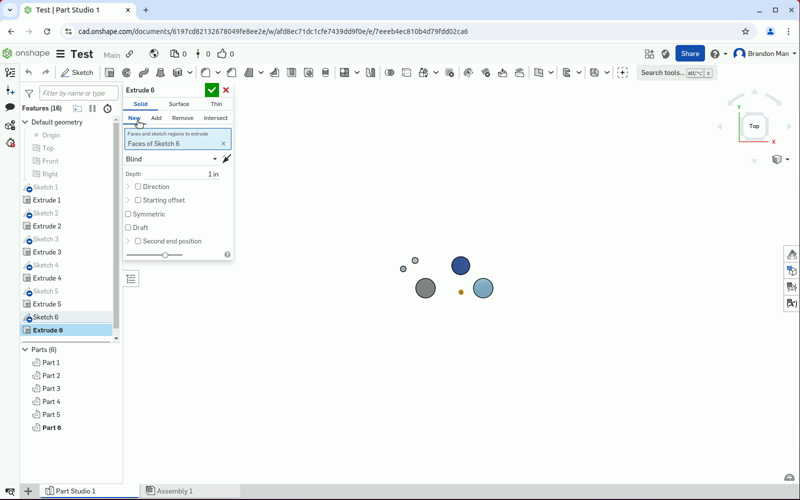
click(137, 120)
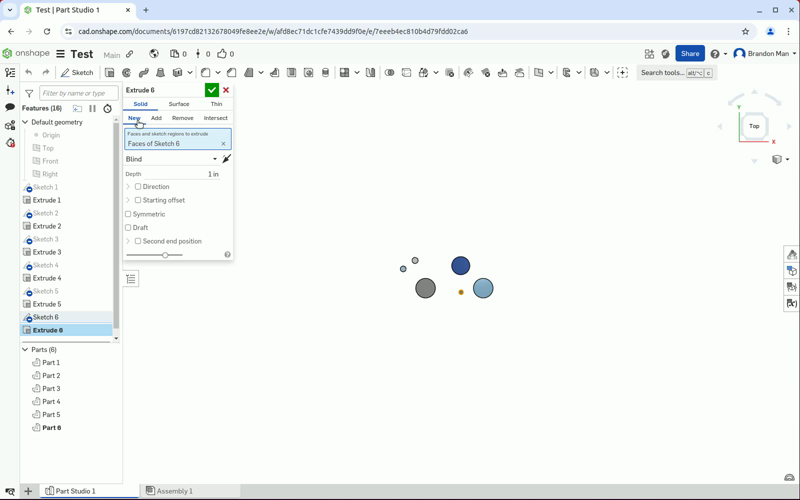
key(tab, 4)
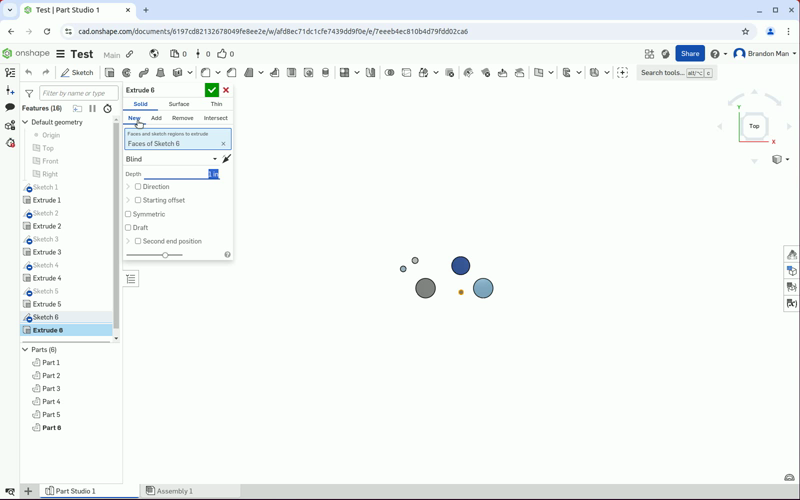
text(1.444)
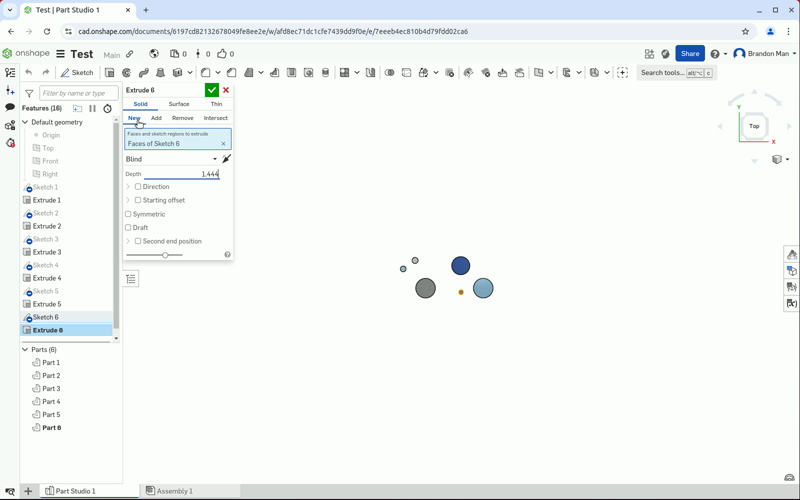
key(enter)
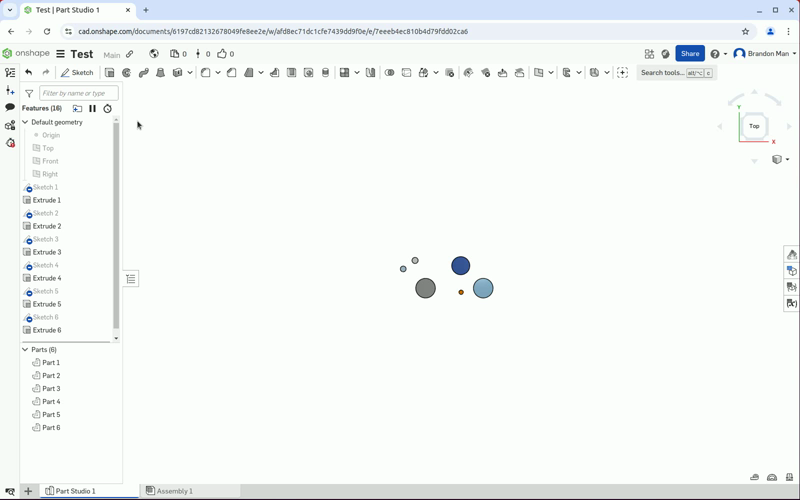
key(shift+h)
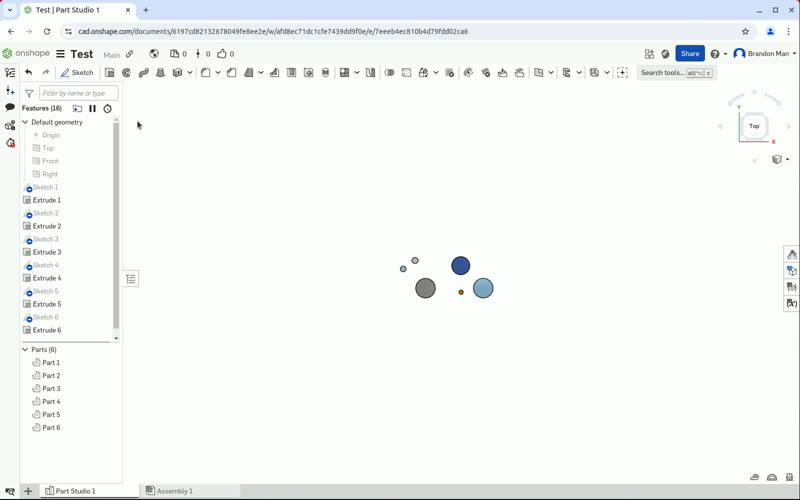
key(shift+h)
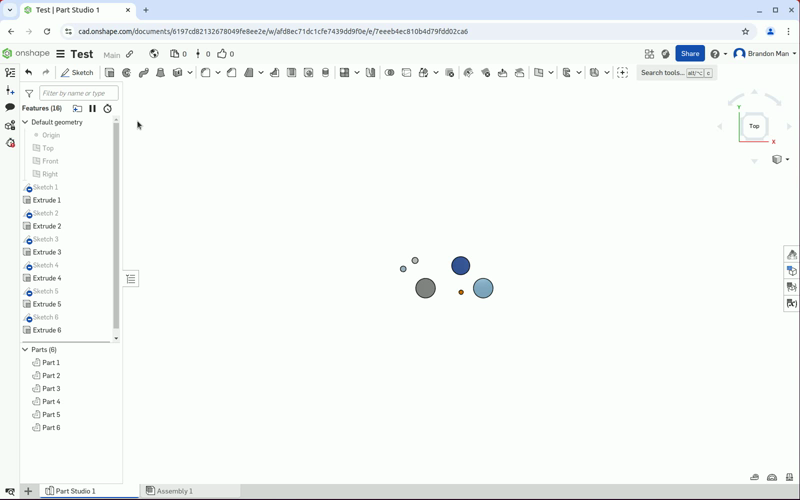
mouse_move(69, 189)
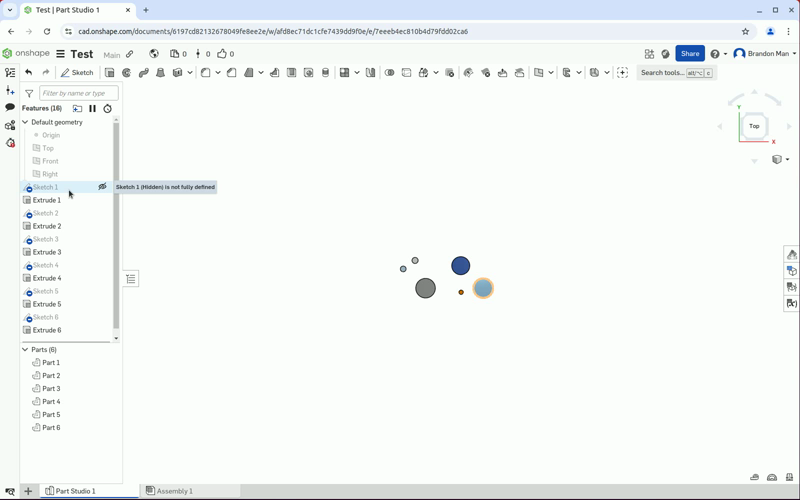
click(69, 189)
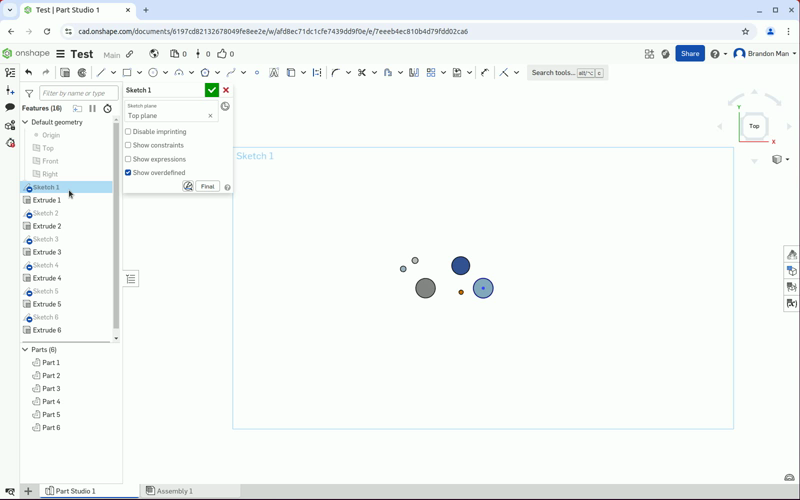
mouse_move(229, 92)
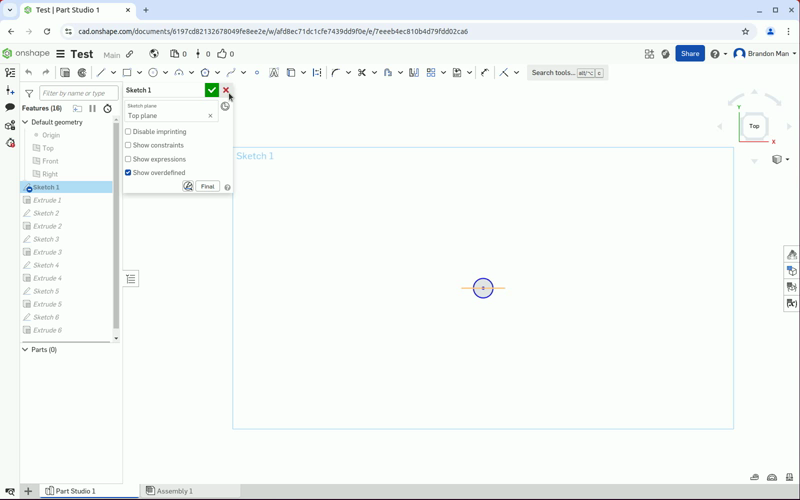
click(229, 92)
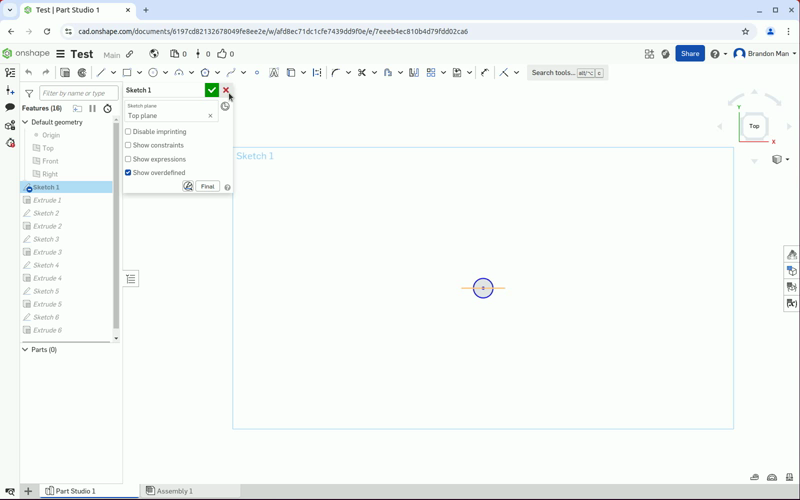
key(shift+s)
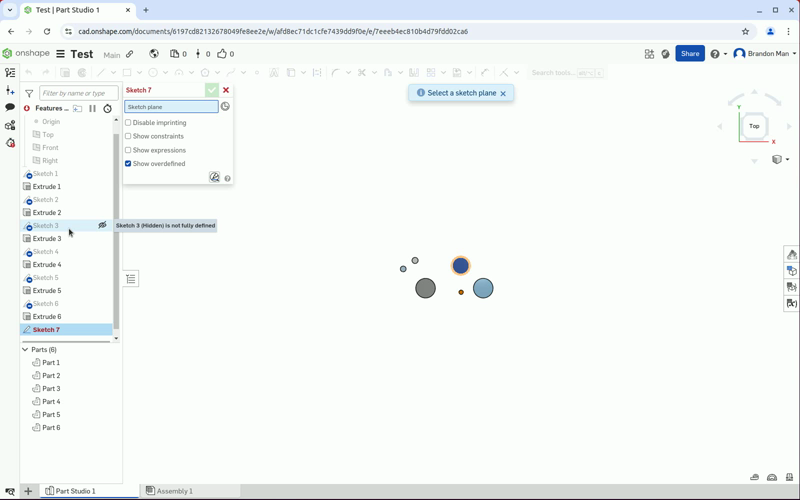
scroll(3)
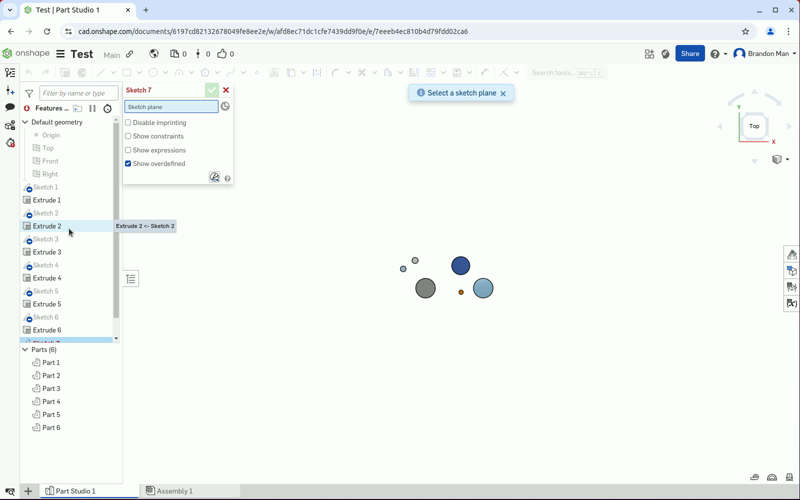
mouse_move(69, 150)
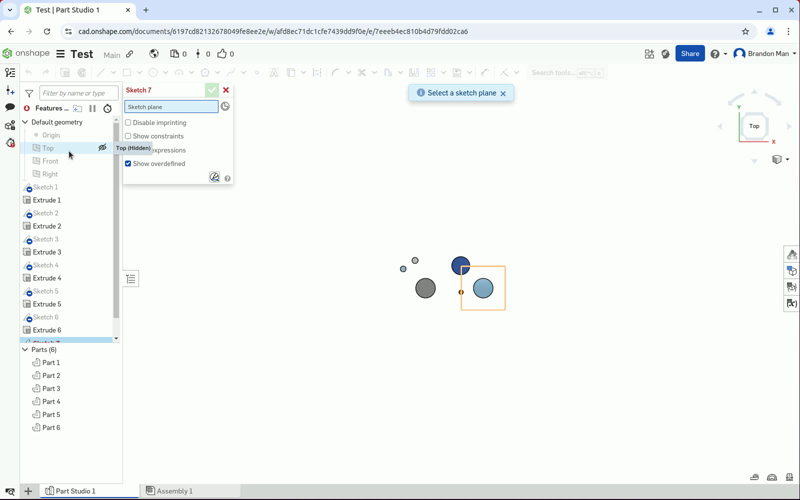
click(69, 150)
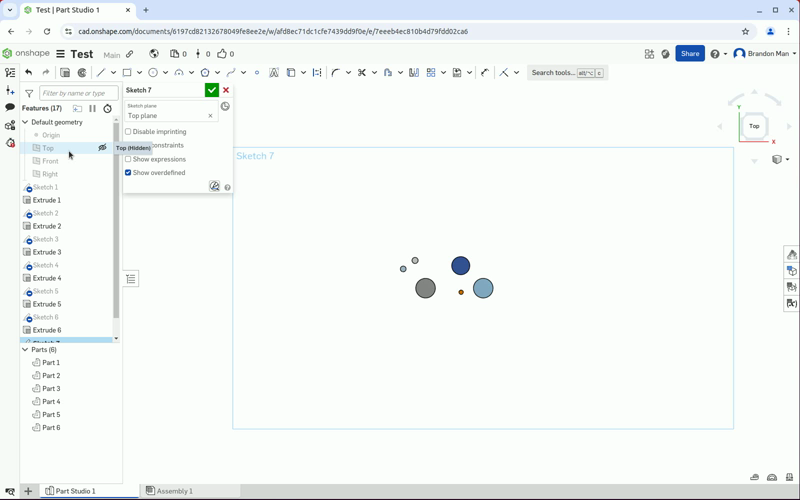
mouse_move(73, 352)
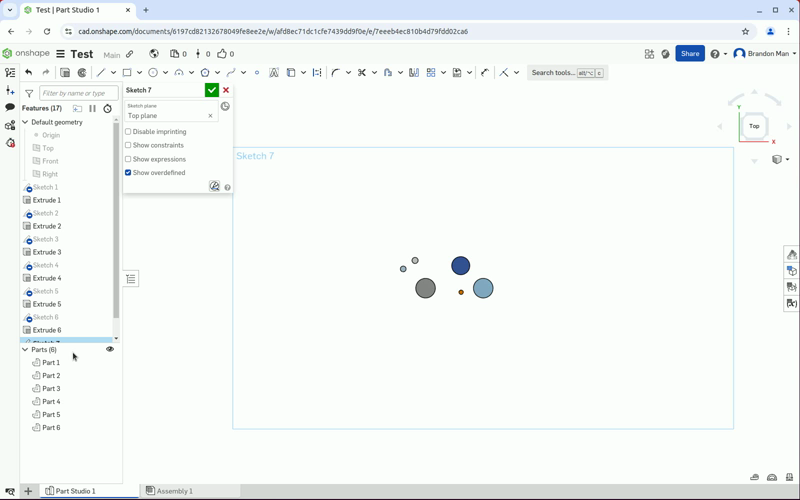
key(y)
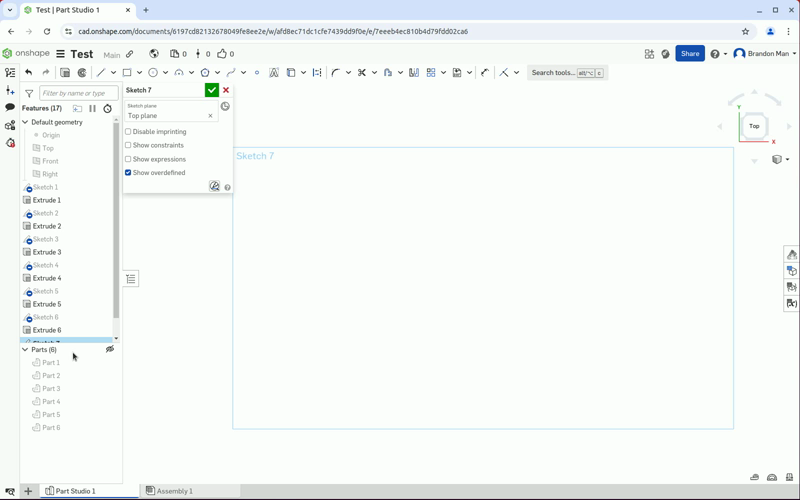
key(c)
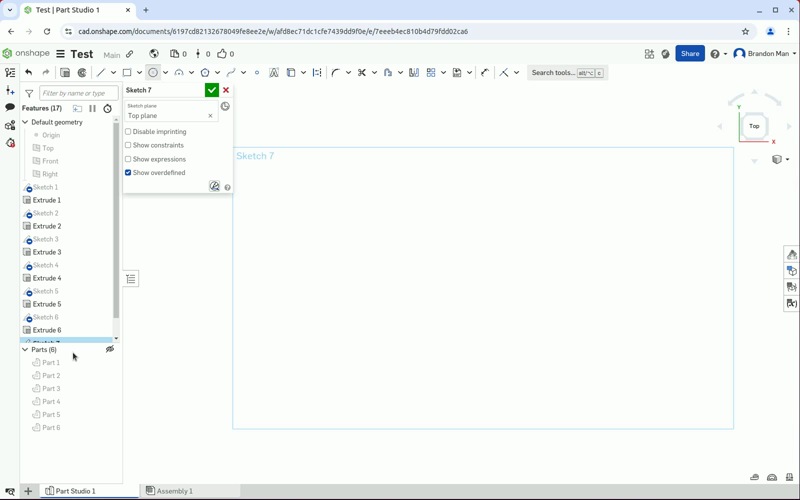
key_down(shift)
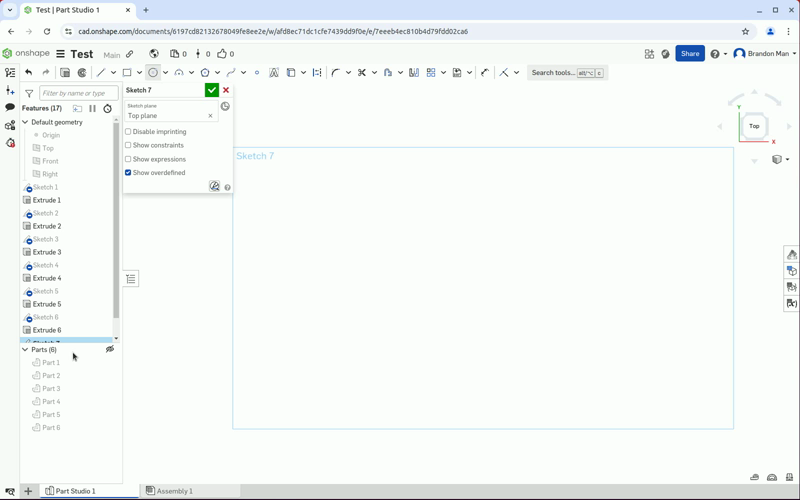
mouse_move(476, 309)
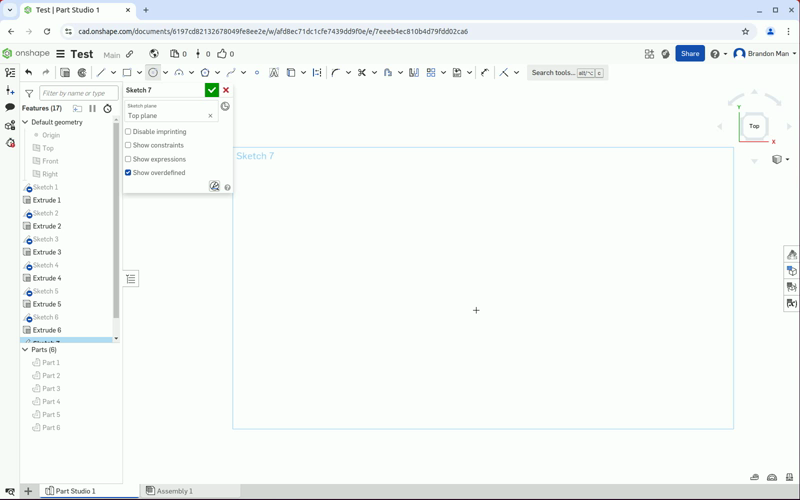
click(476, 309)
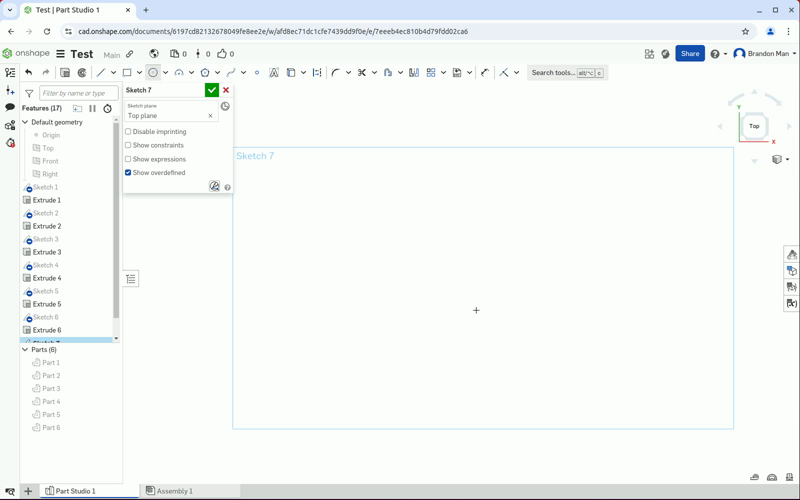
key_up(shift)
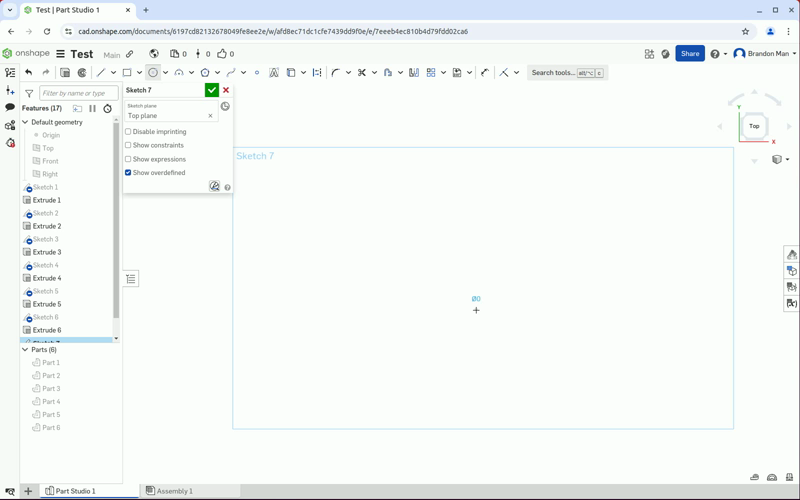
mouse_move(480, 309)
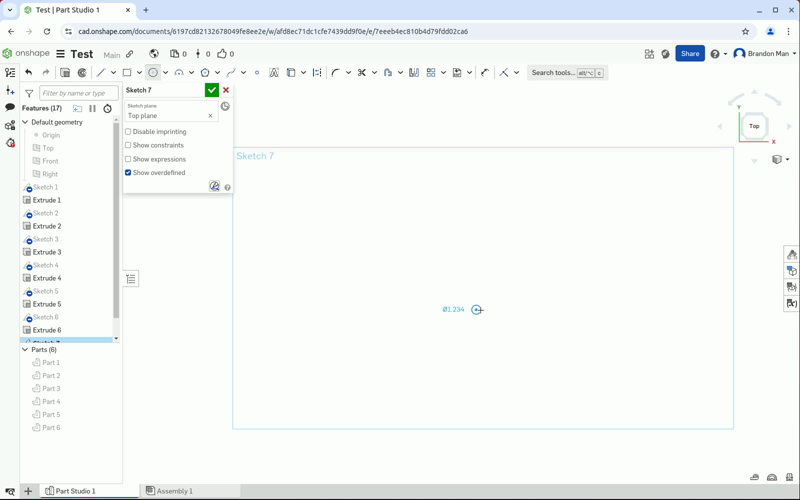
click(480, 309)
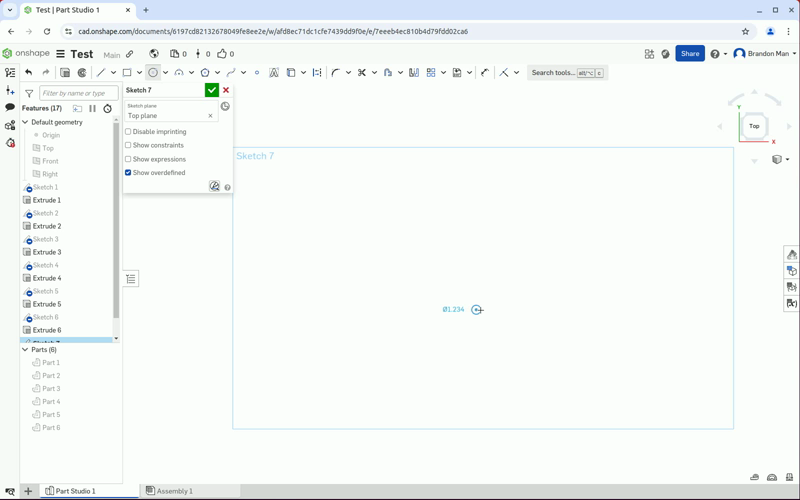
key(esc)
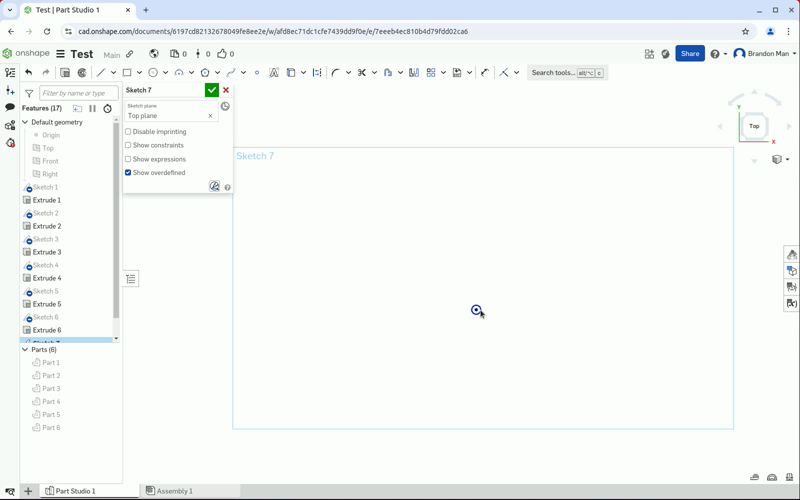
key(c)
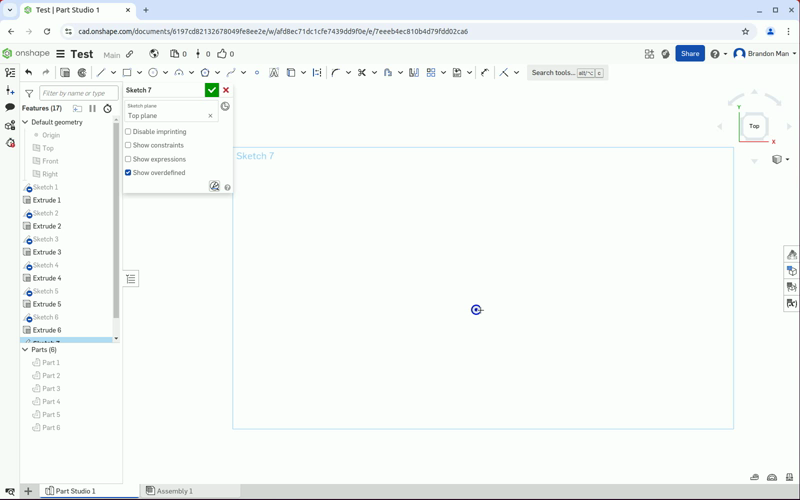
key_down(shift)
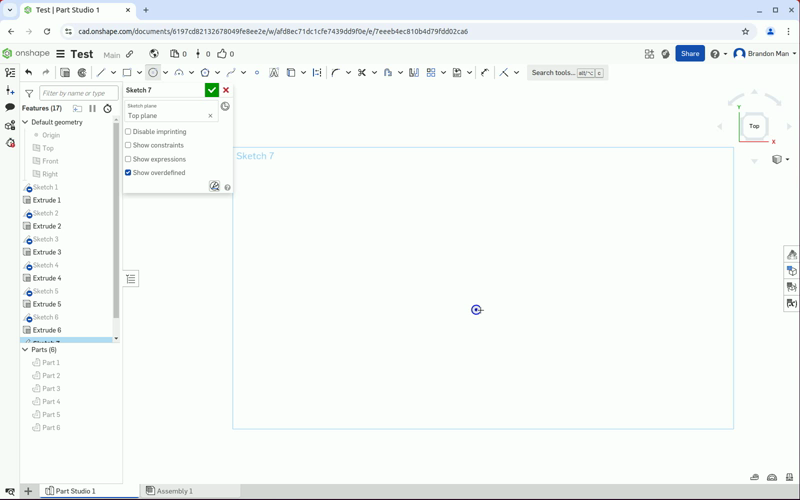
mouse_move(476, 309)
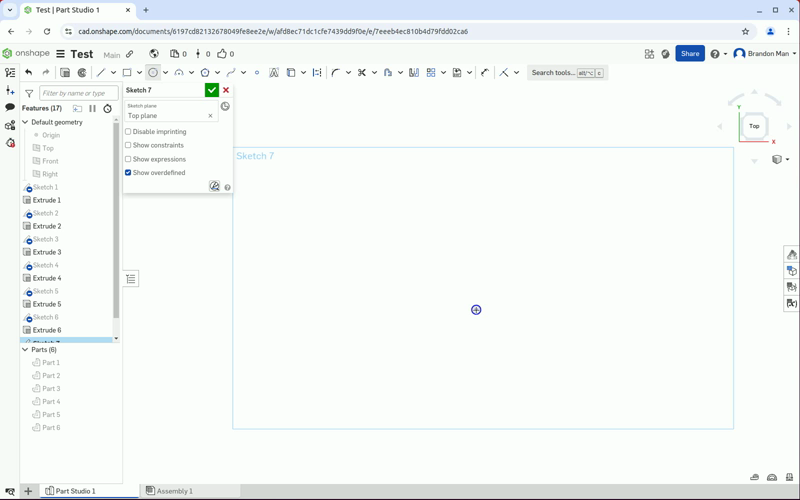
click(476, 309)
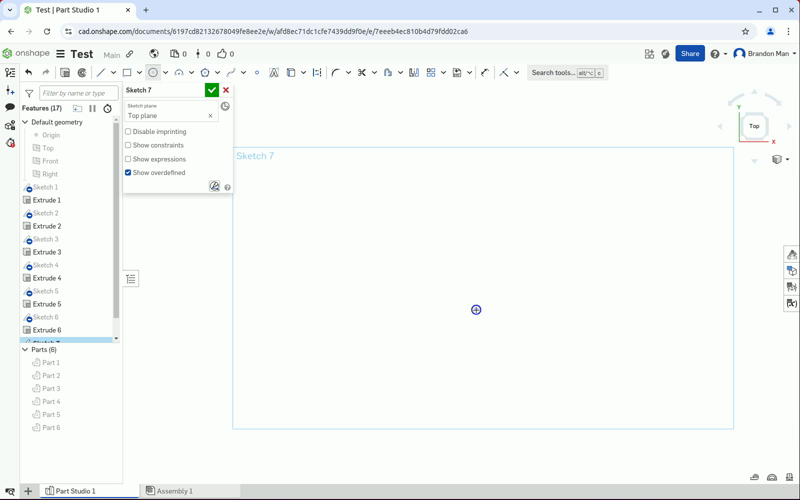
key_up(shift)
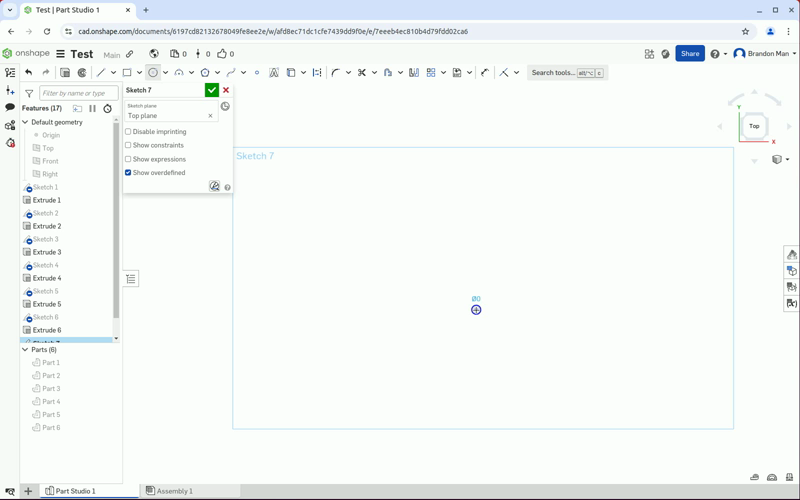
mouse_move(477, 309)
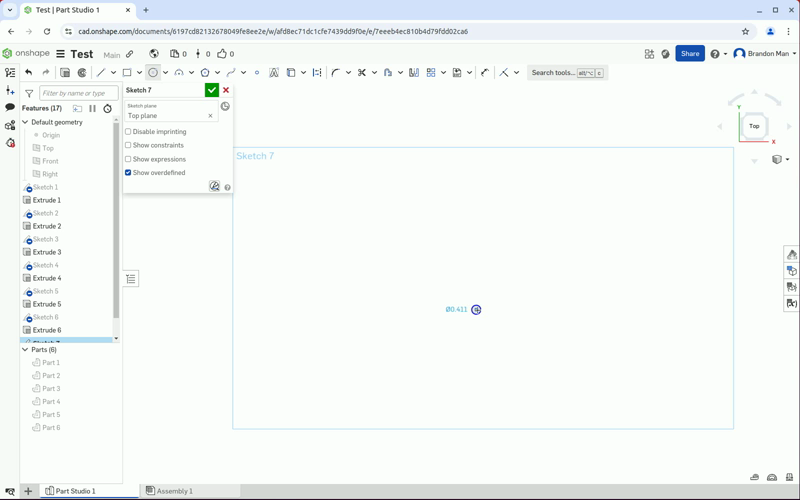
scroll(6)
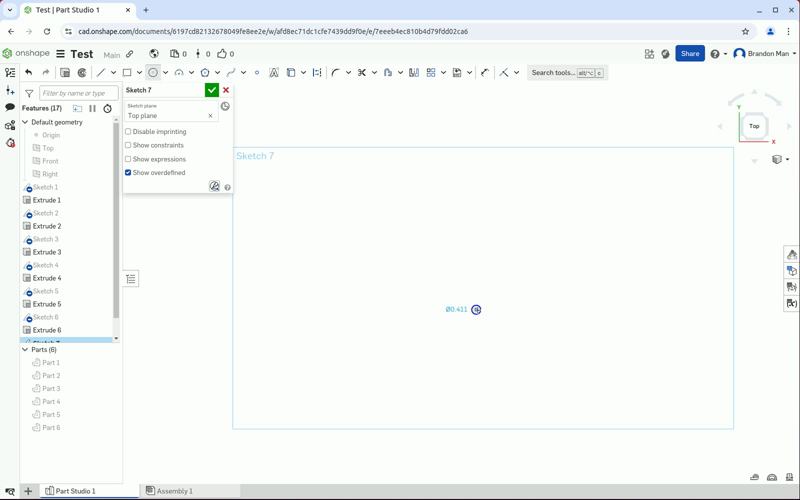
scroll(6)
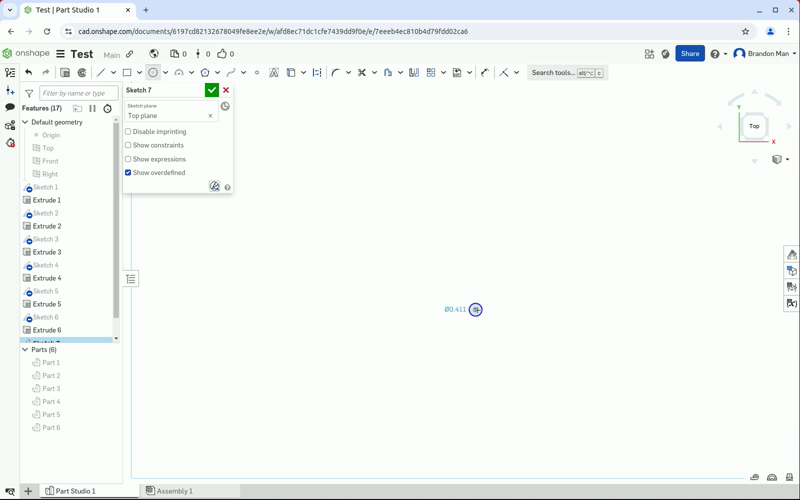
scroll(6)
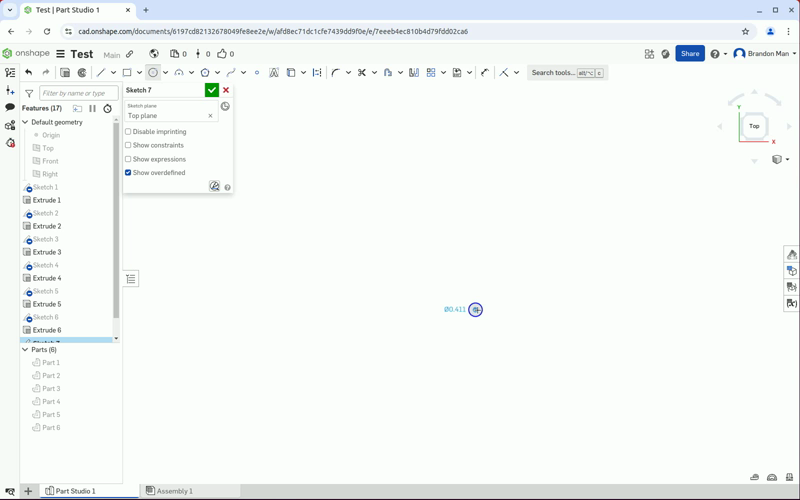
scroll(6)
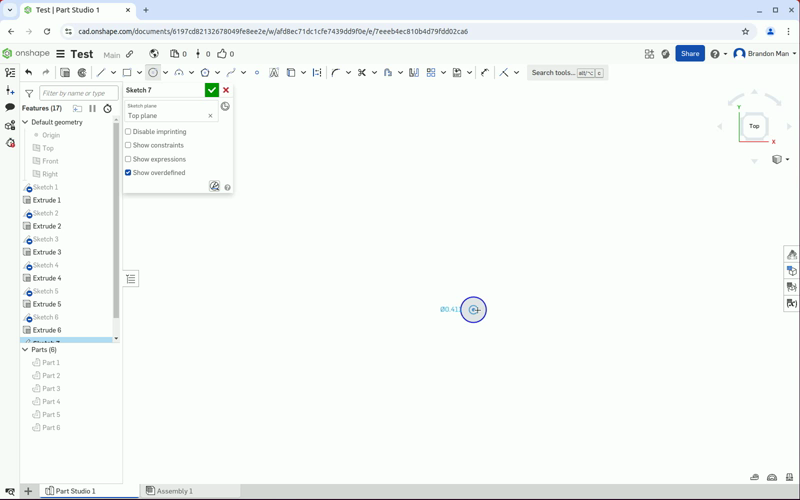
scroll(6)
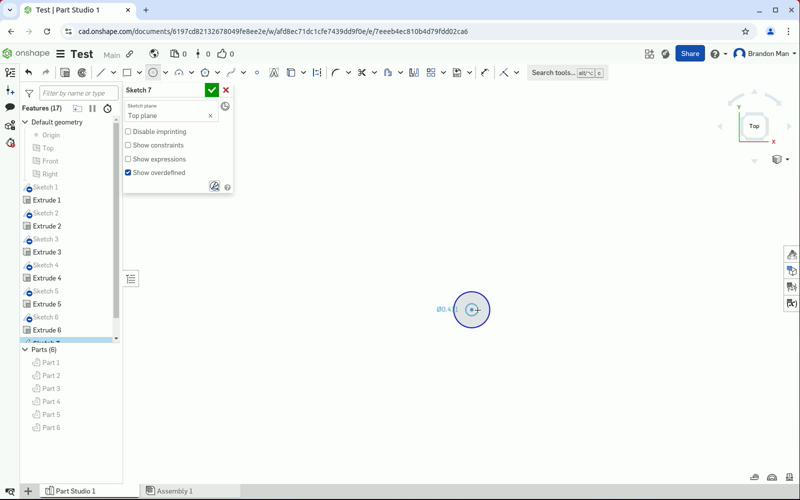
scroll(6)
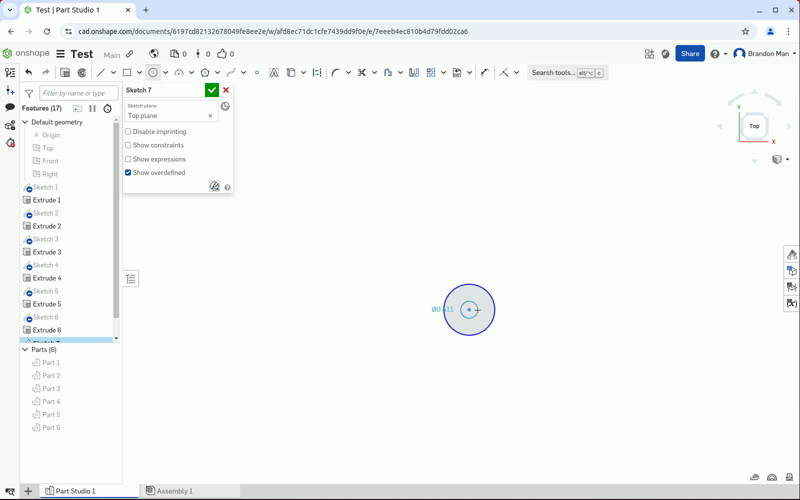
scroll(6)
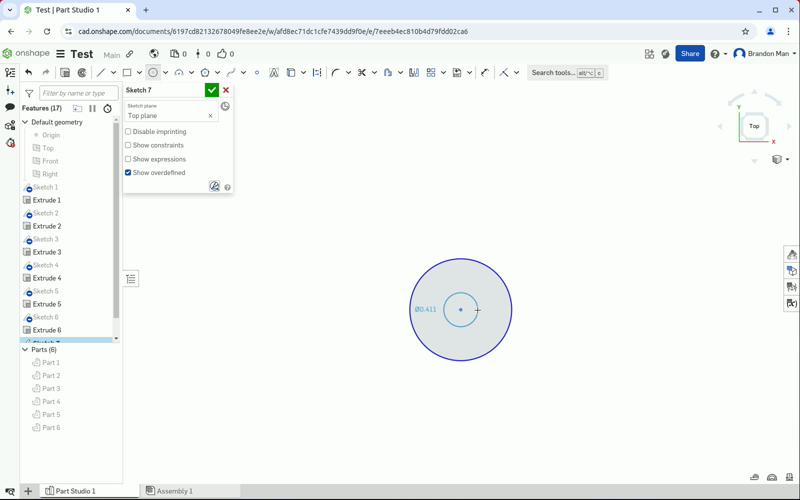
click(477, 309)
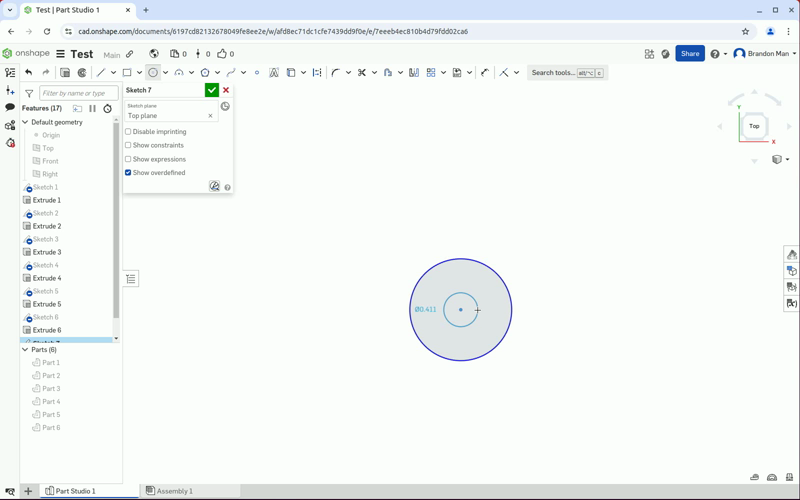
scroll(-6)
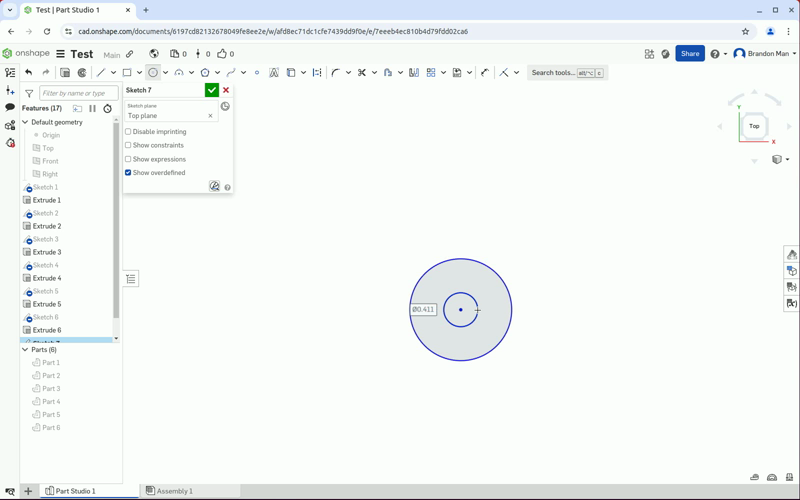
scroll(-6)
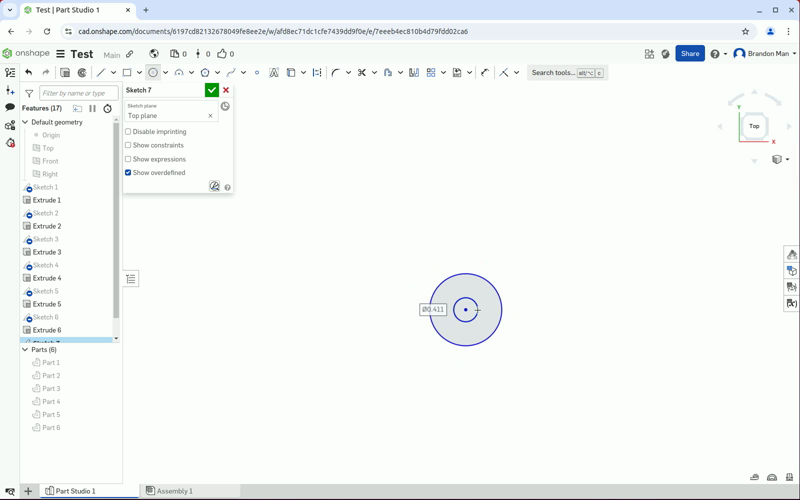
scroll(-6)
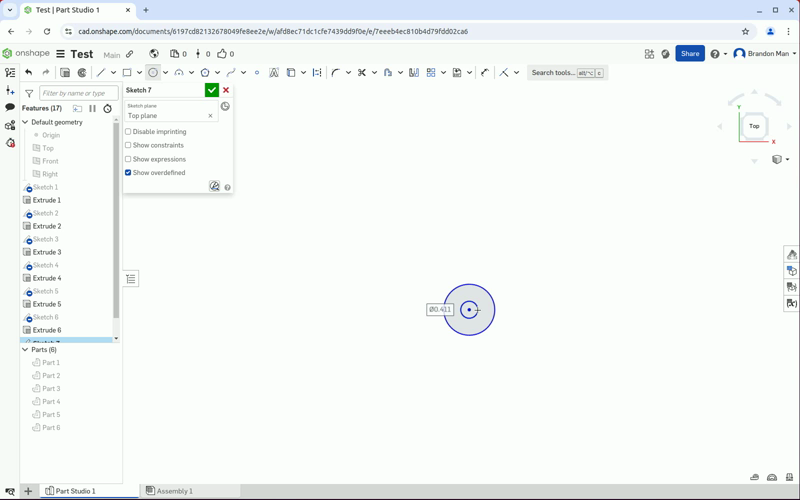
scroll(-6)
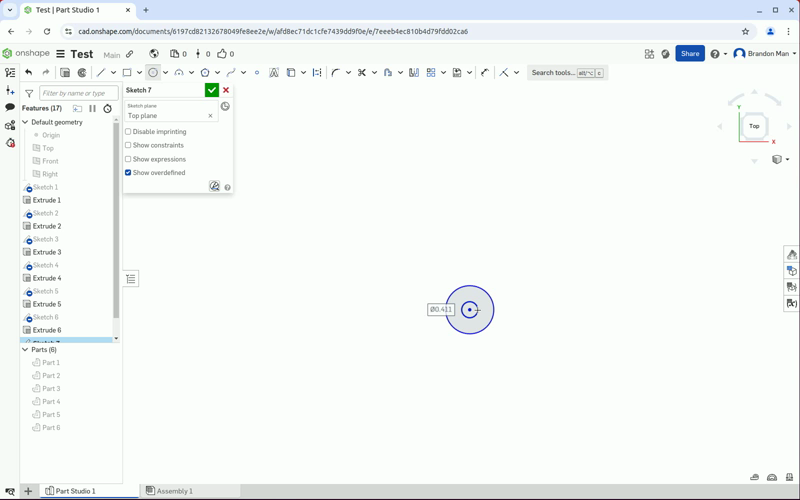
scroll(-6)
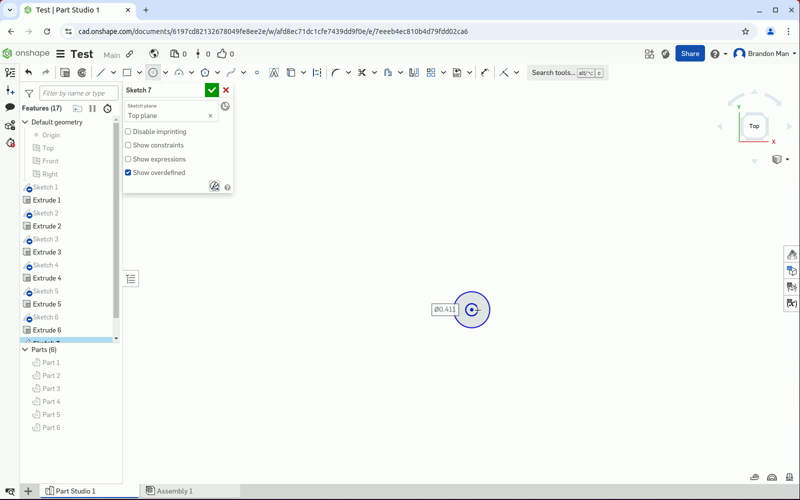
scroll(-6)
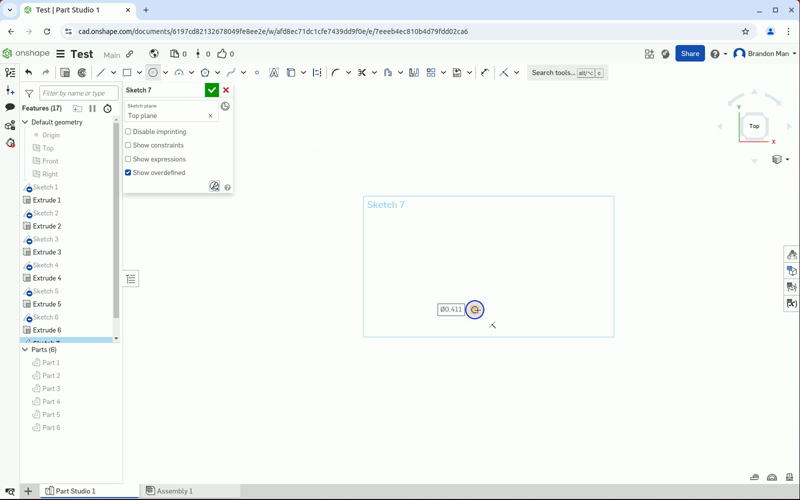
scroll(-6)
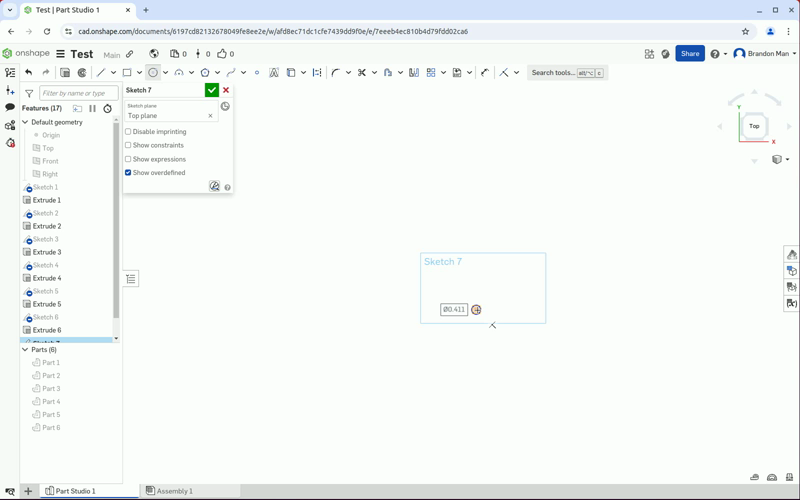
key(esc)
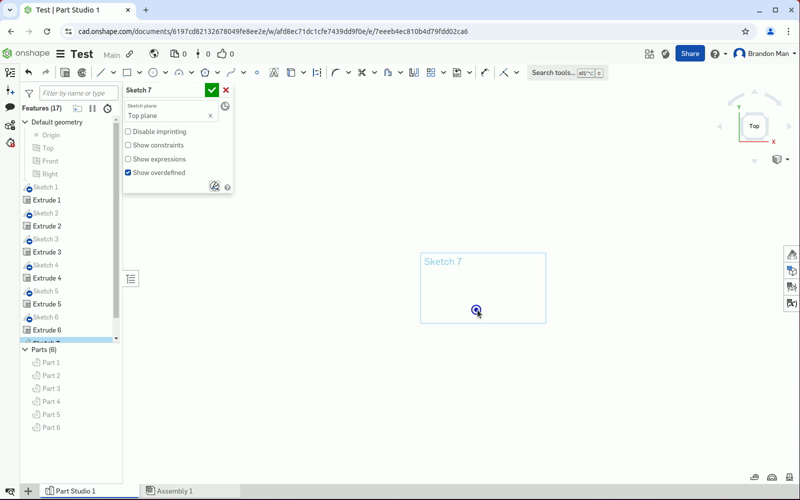
mouse_move(473, 306)
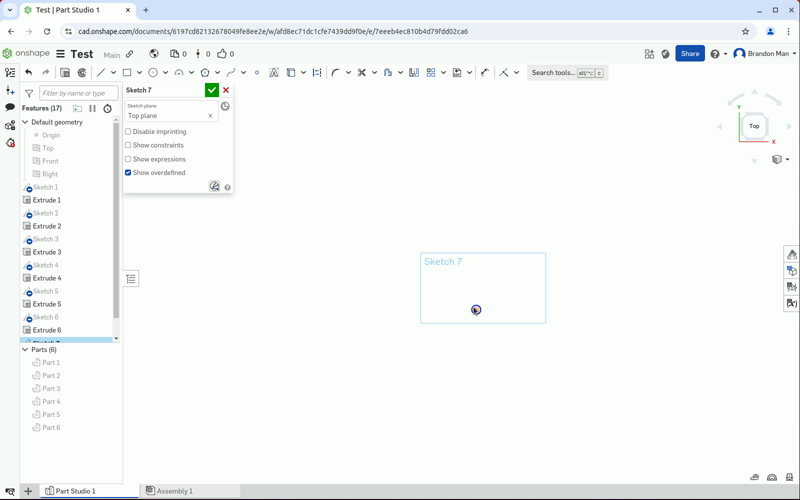
scroll(6)
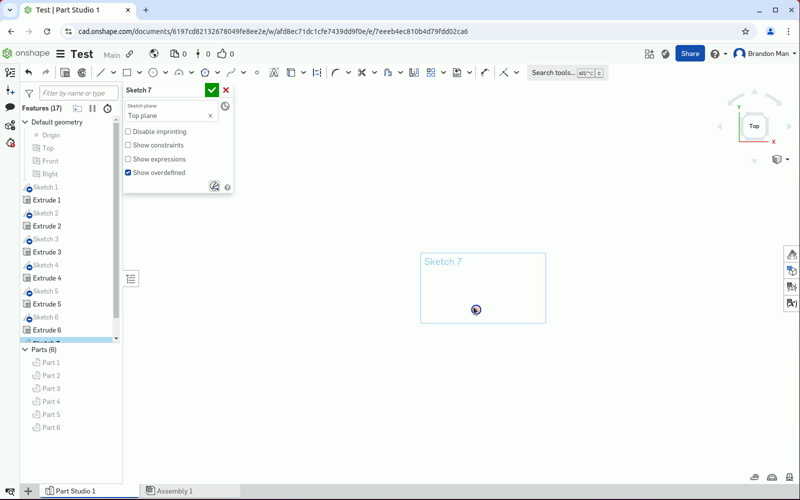
scroll(6)
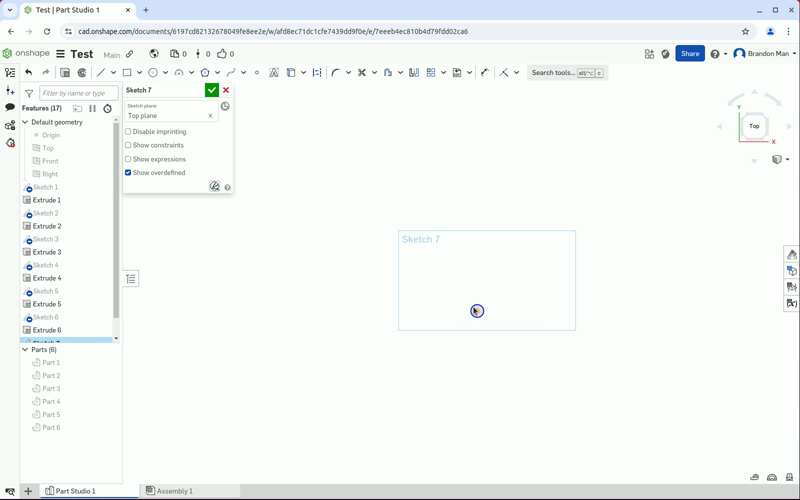
scroll(6)
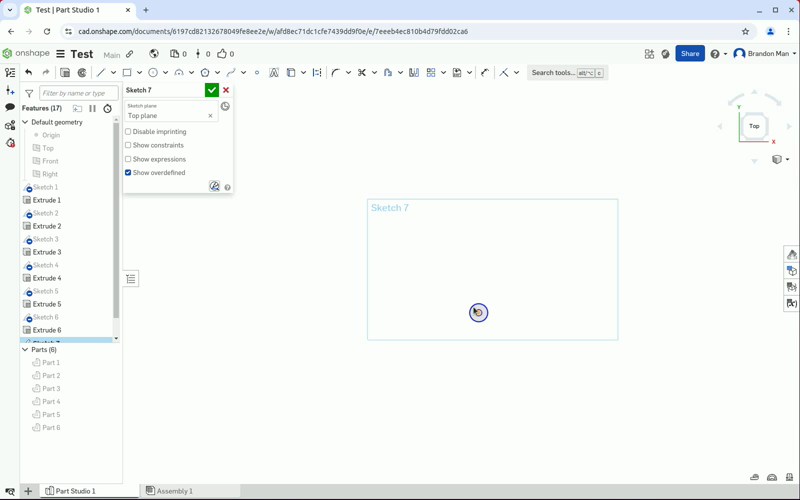
scroll(6)
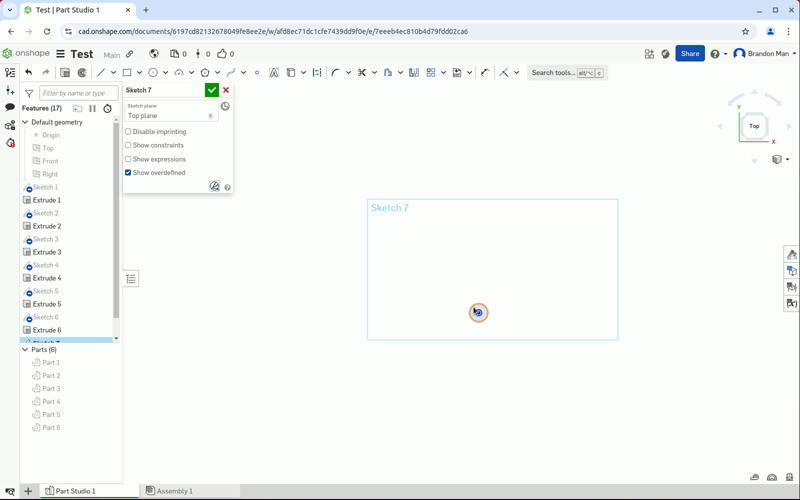
scroll(6)
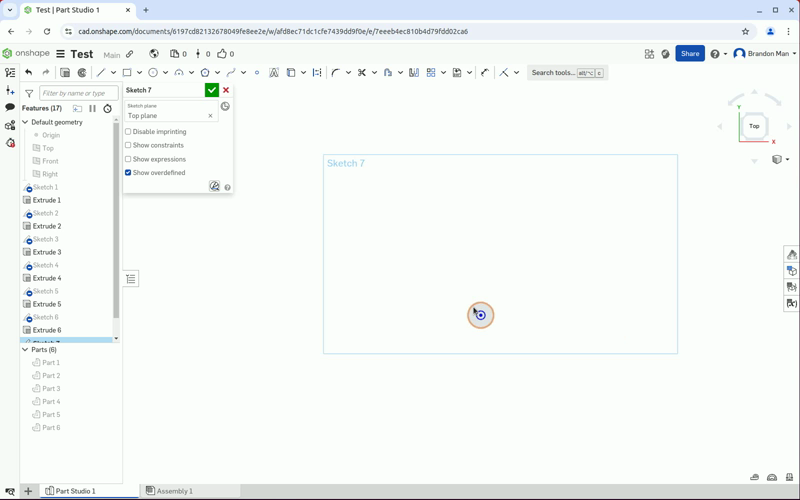
scroll(6)
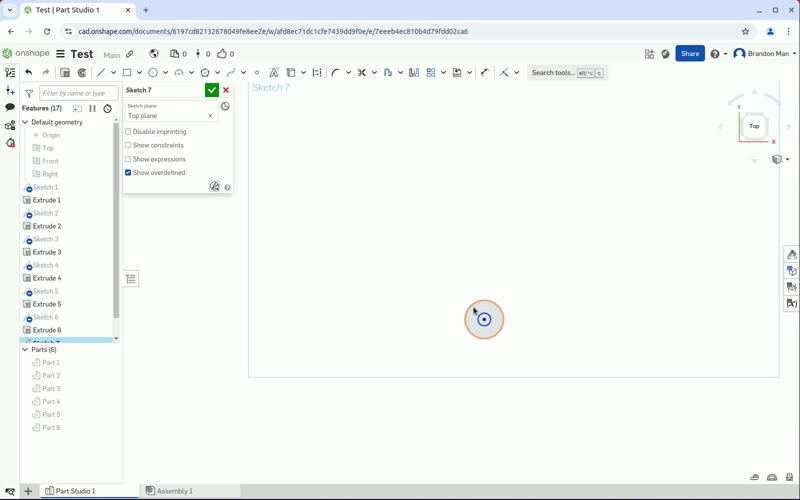
scroll(6)
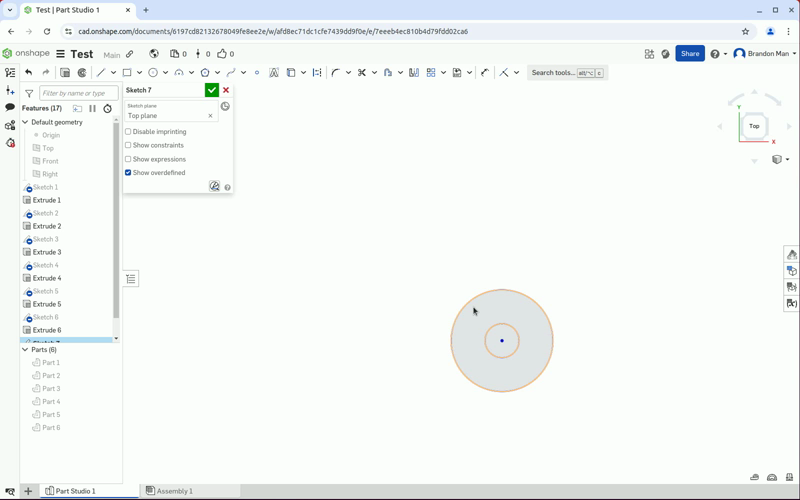
click(473, 306)
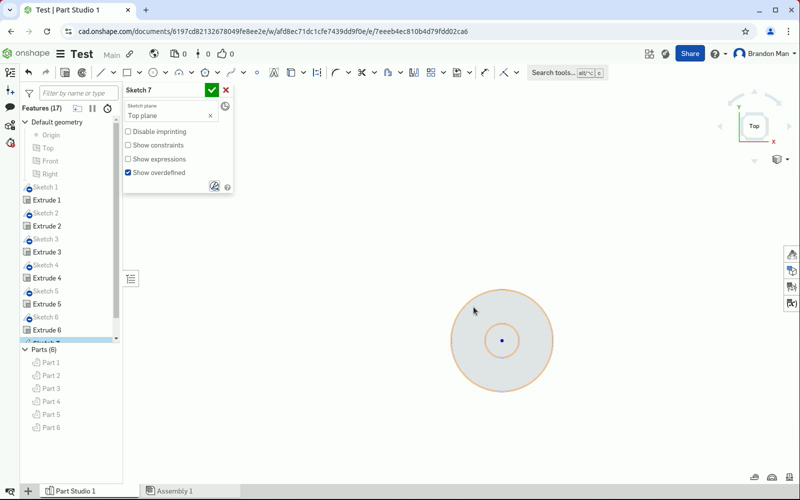
scroll(-6)
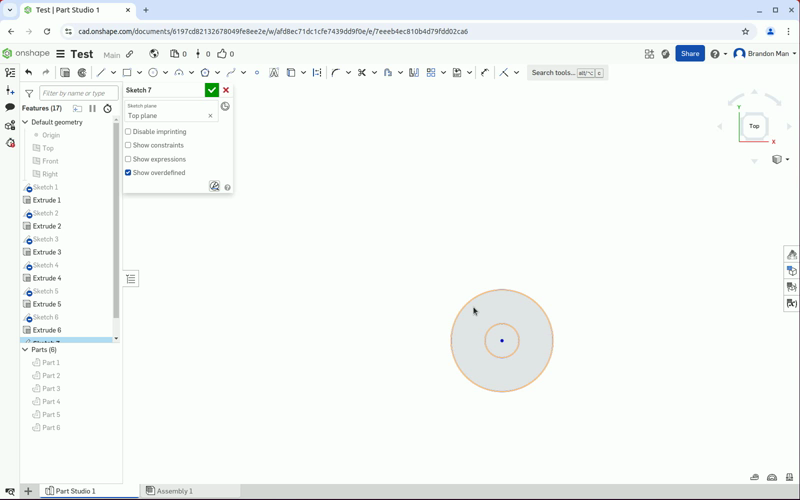
scroll(-6)
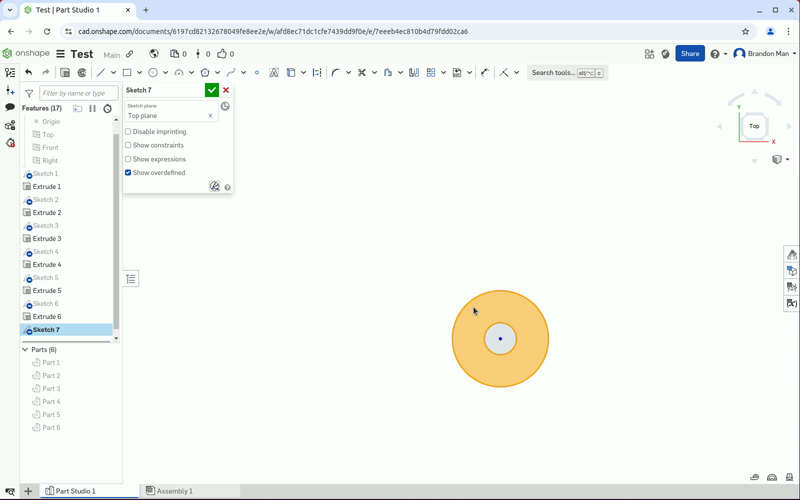
scroll(-6)
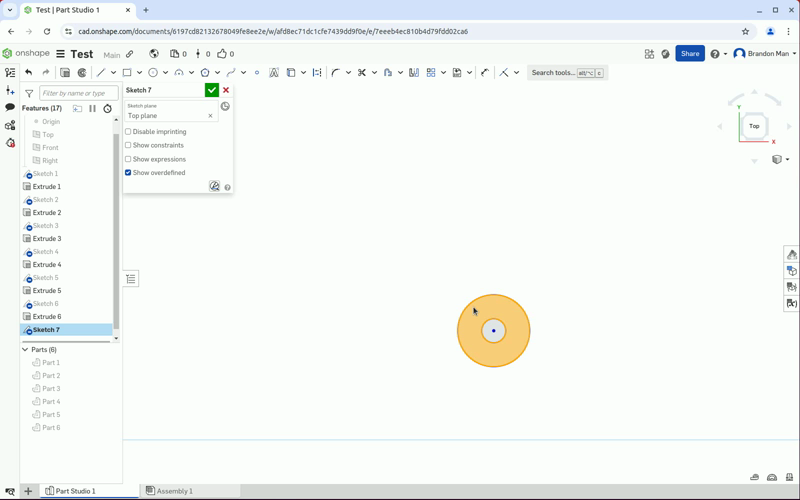
scroll(-6)
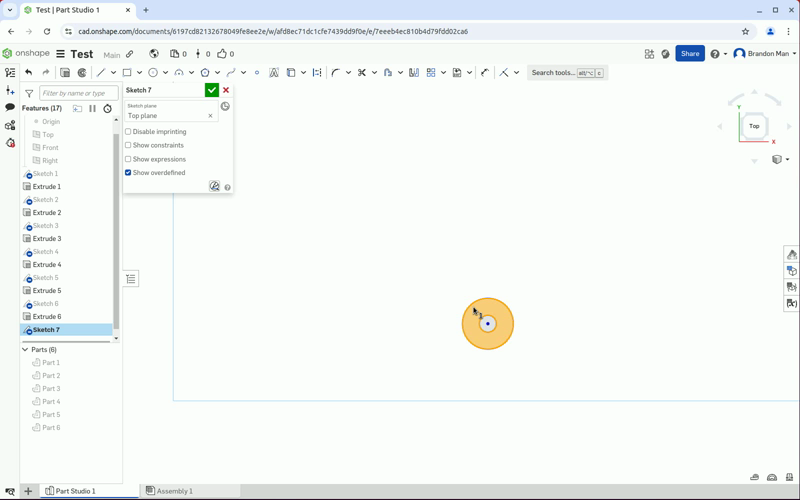
scroll(-6)
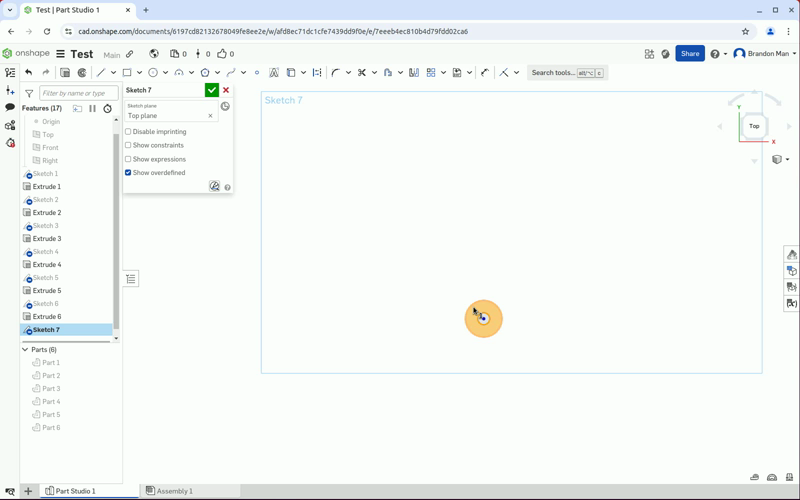
scroll(-6)
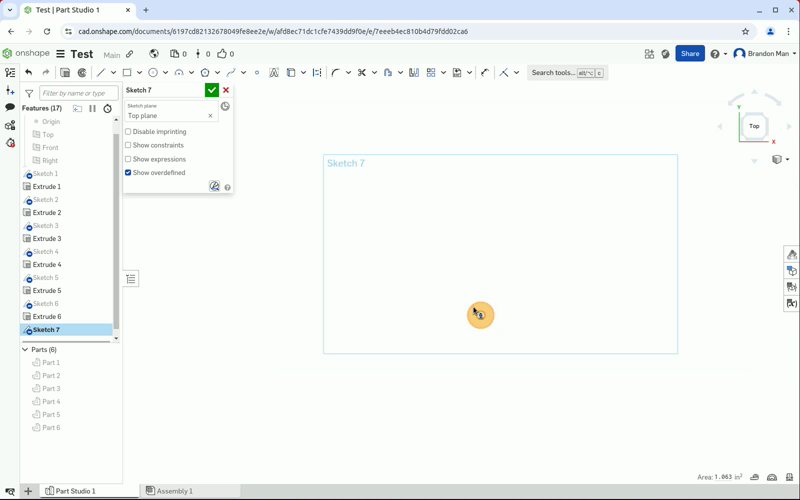
scroll(-6)
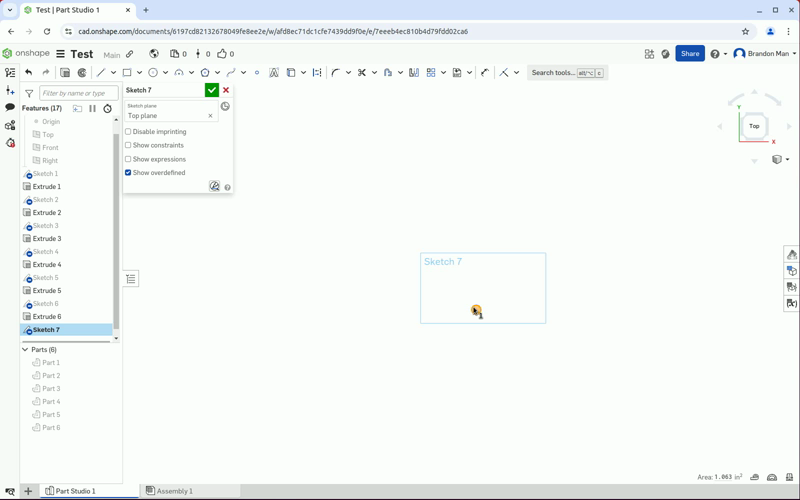
mouse_move(73, 352)
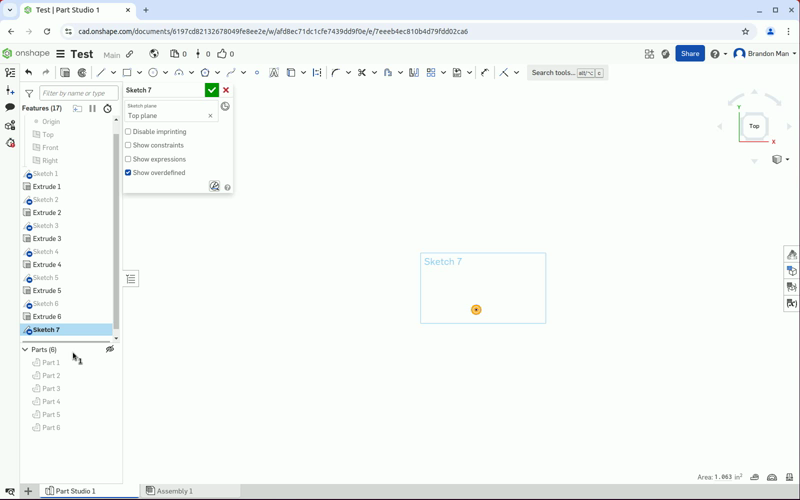
key(shift+y)
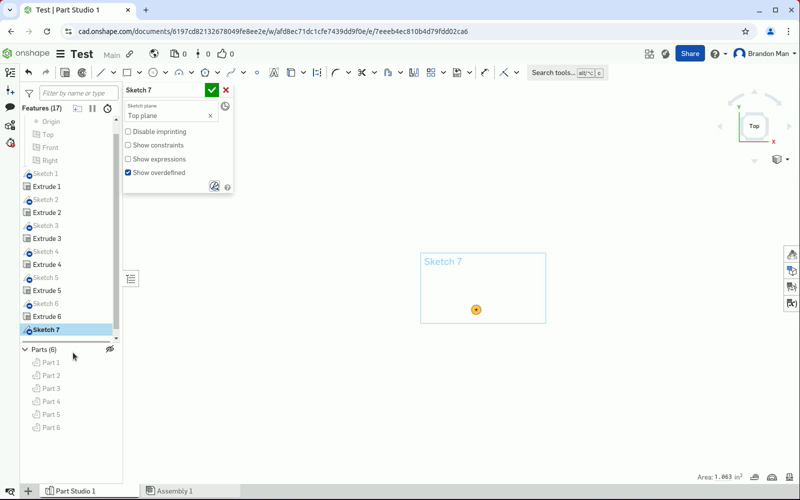
key(shift+e)
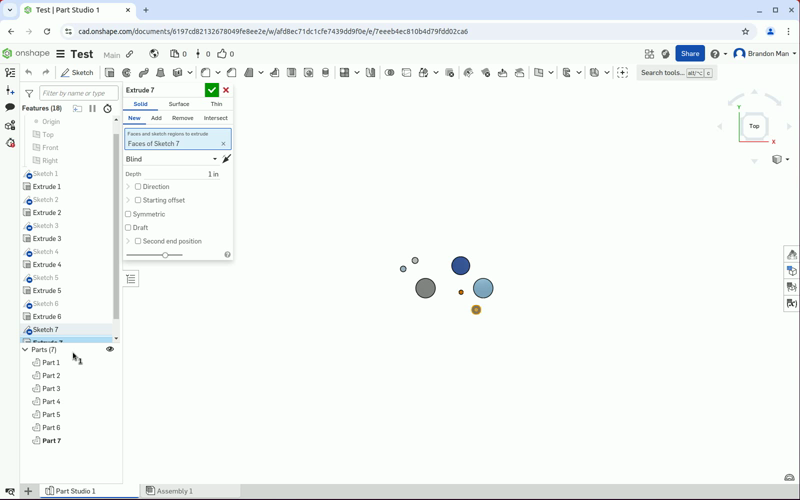
mouse_move(143, 106)
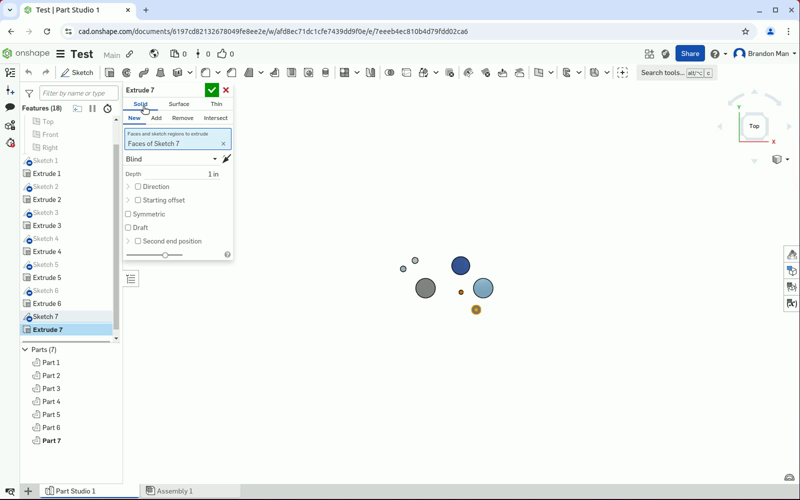
click(143, 106)
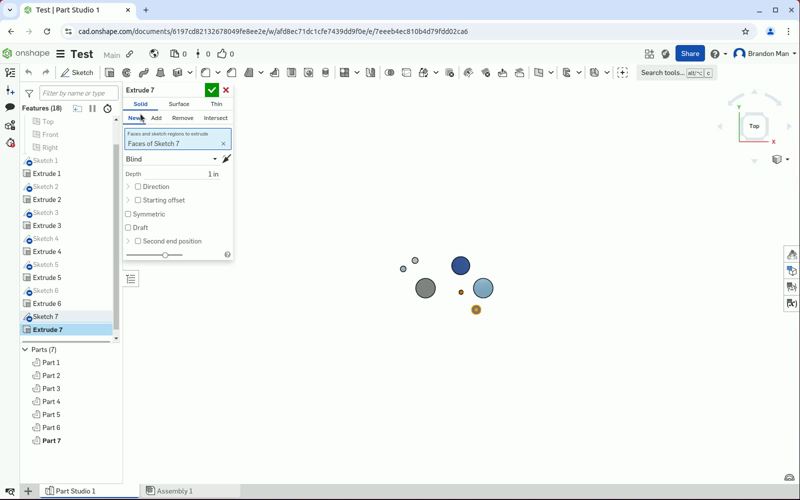
mouse_move(137, 120)
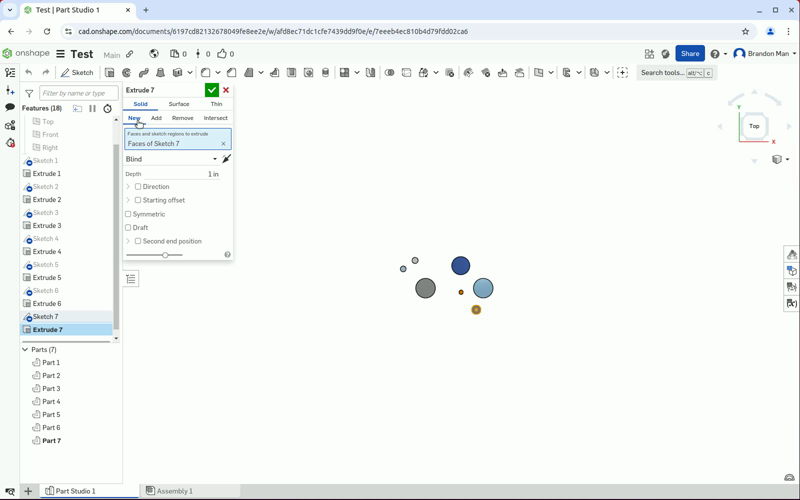
click(137, 120)
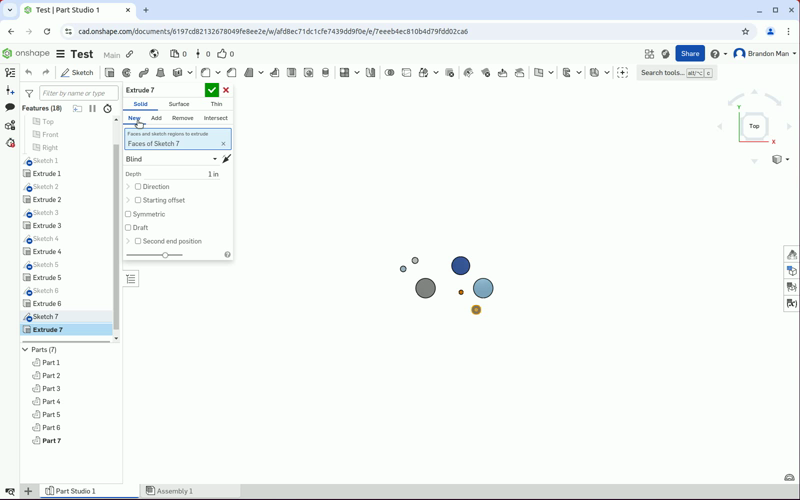
key(tab, 4)
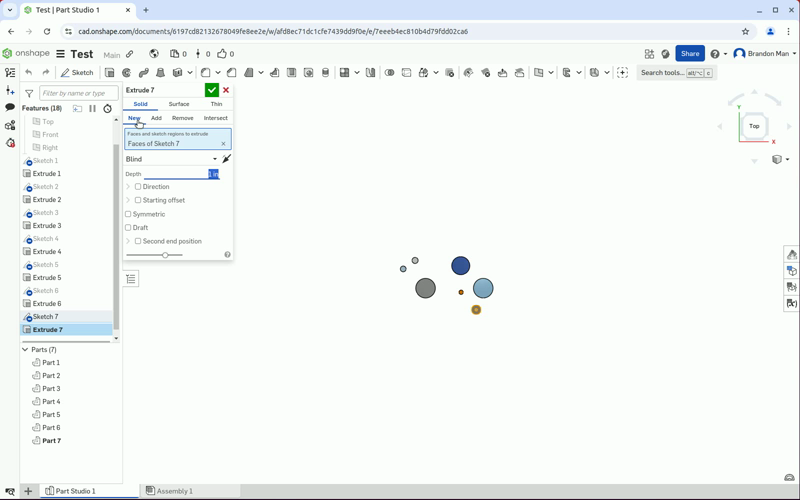
text(0.481)
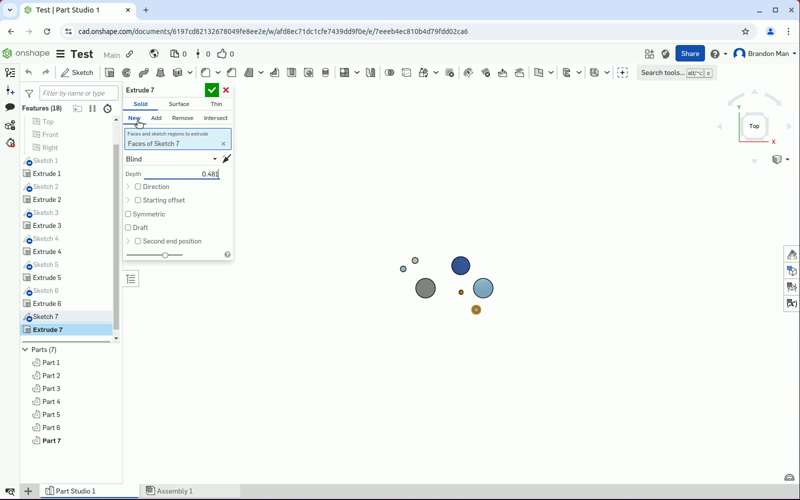
key(enter)
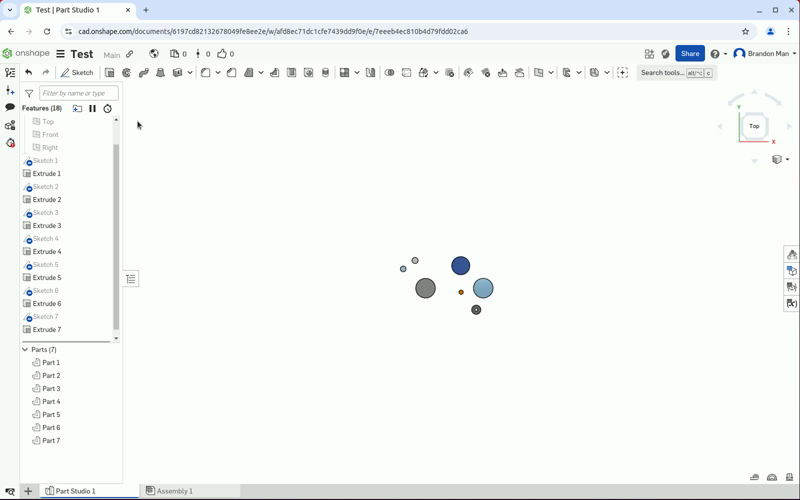
key(shift+h)
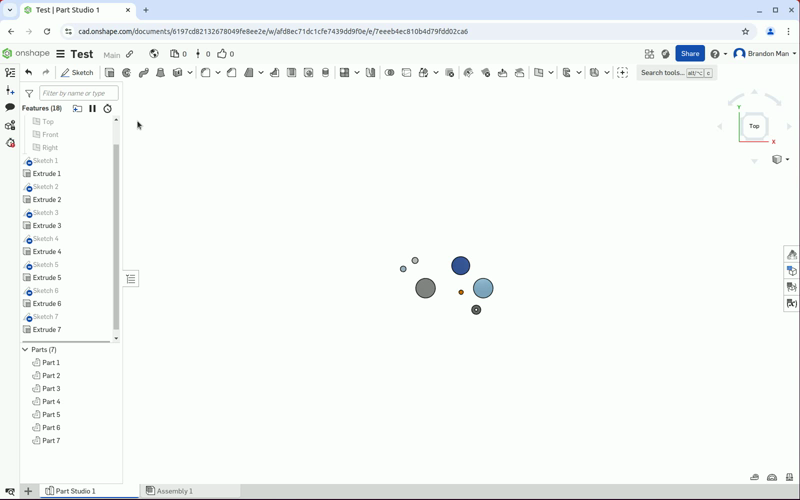
key(shift+h)
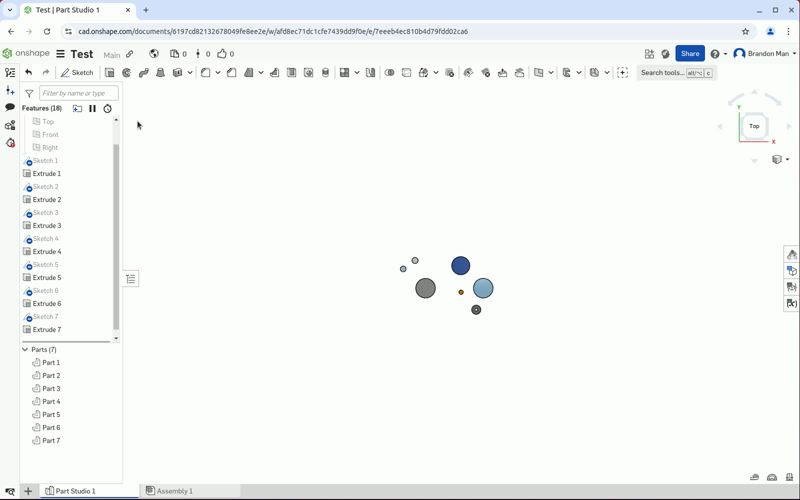
mouse_move(69, 163)
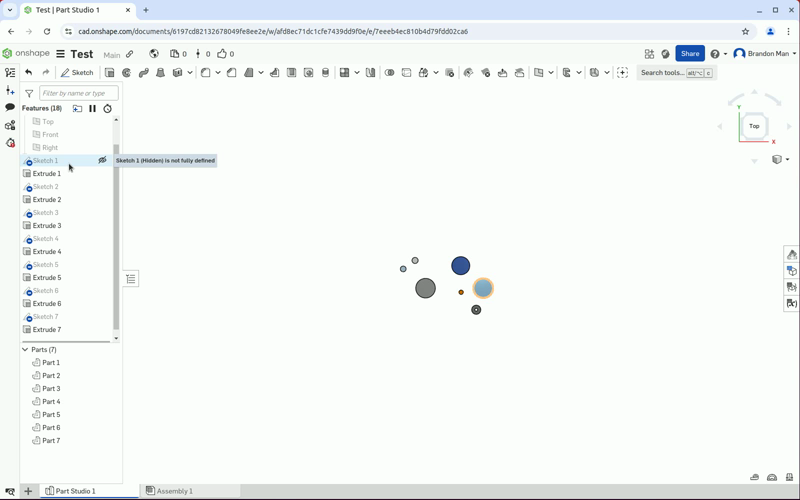
click(69, 163)
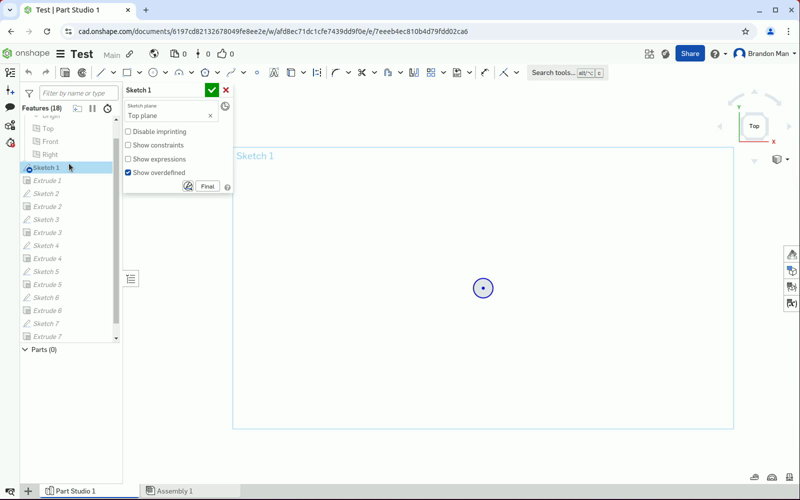
mouse_move(229, 92)
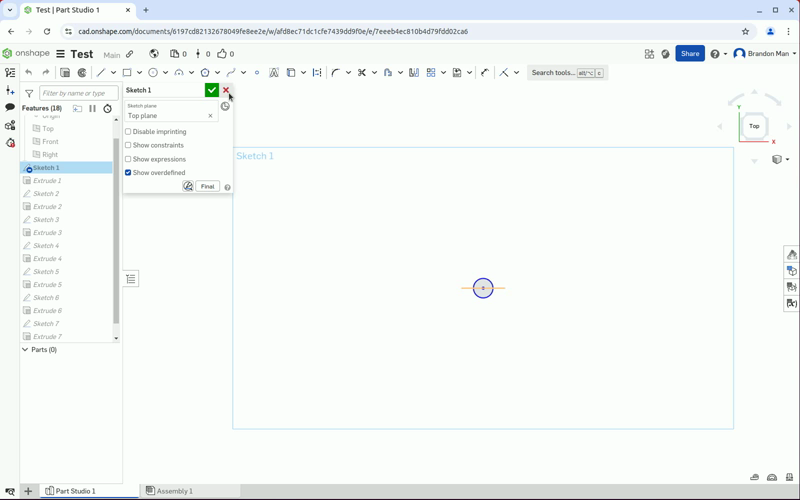
click(229, 92)
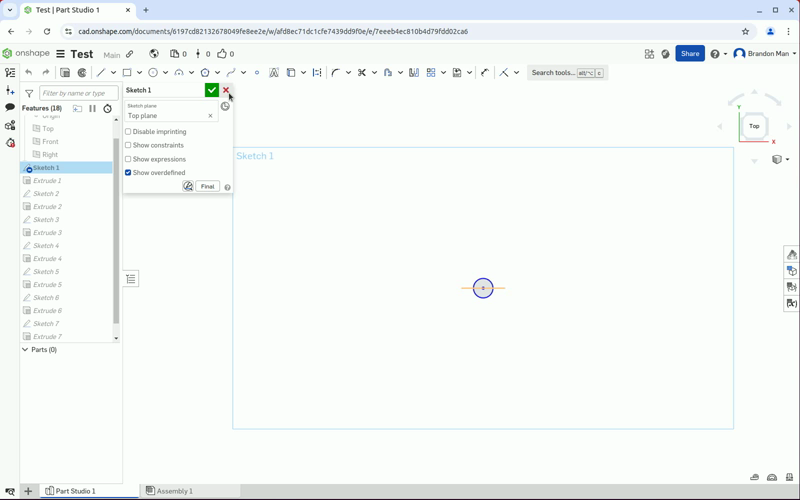
key(shift+s)
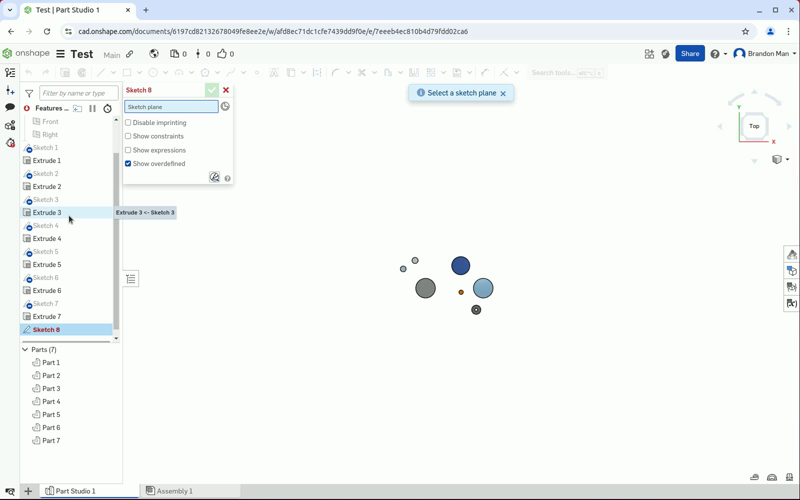
scroll(3)
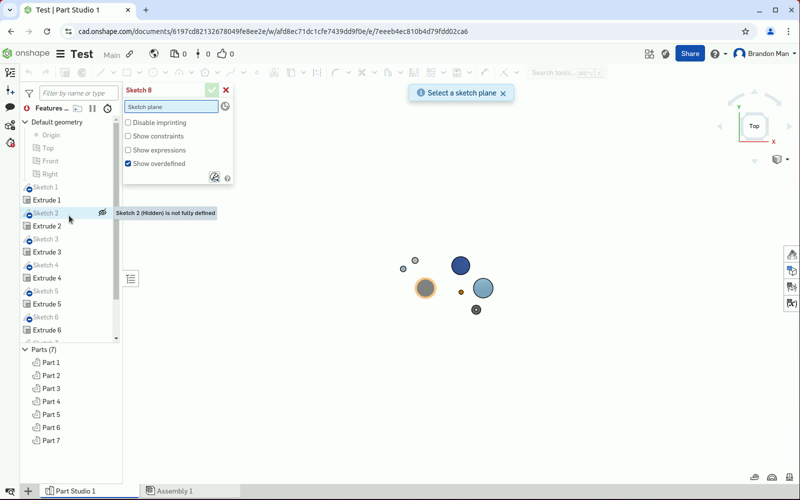
mouse_move(69, 150)
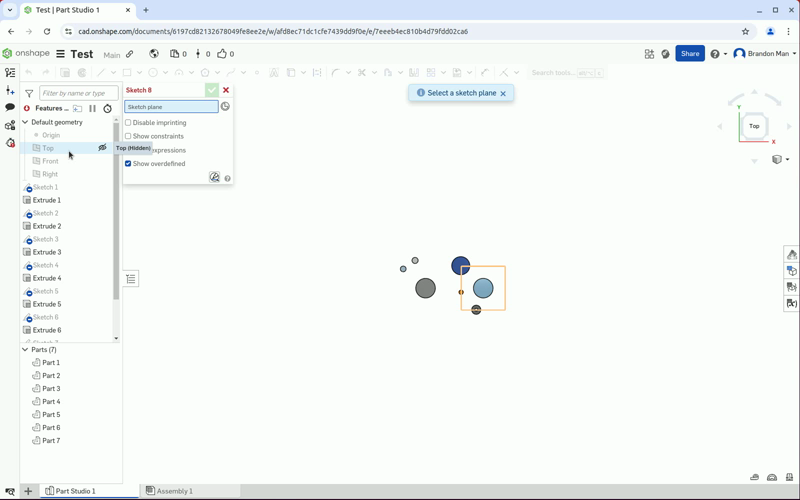
click(69, 150)
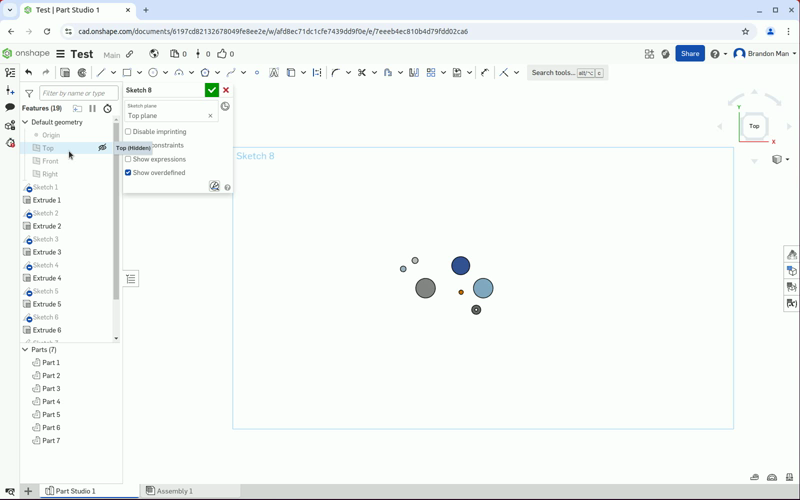
mouse_move(73, 352)
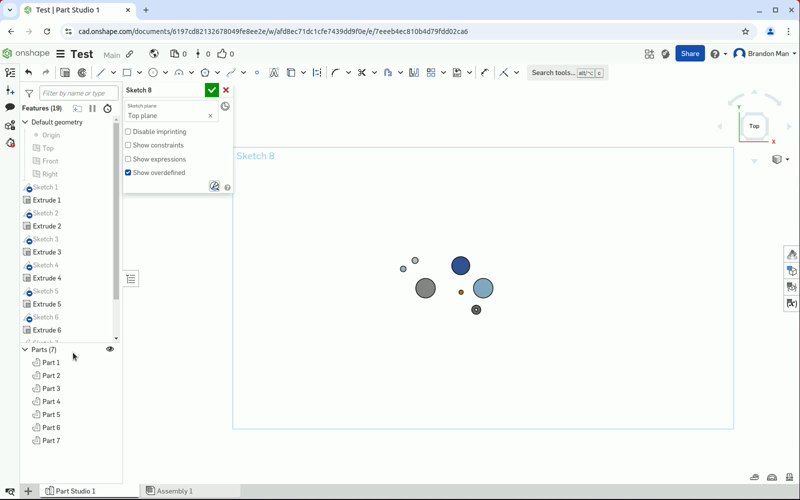
key(y)
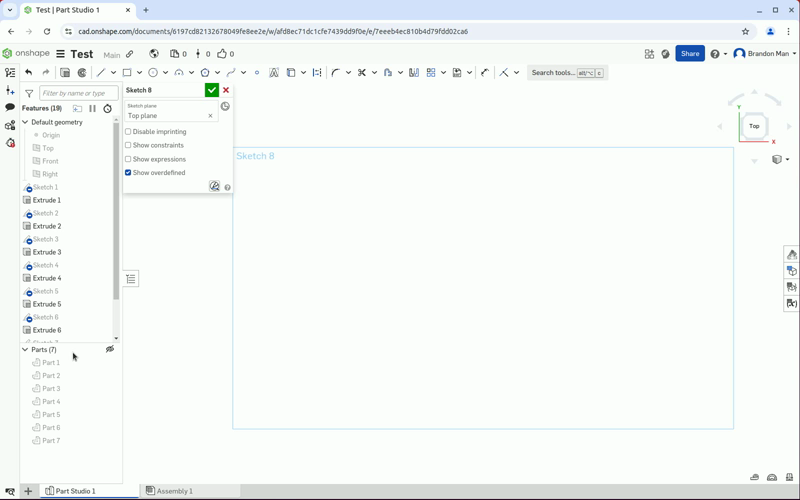
key(c)
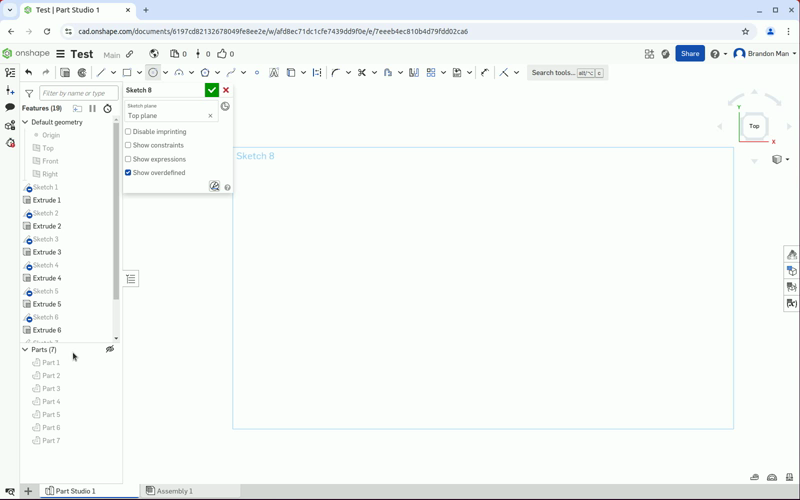
key_down(shift)
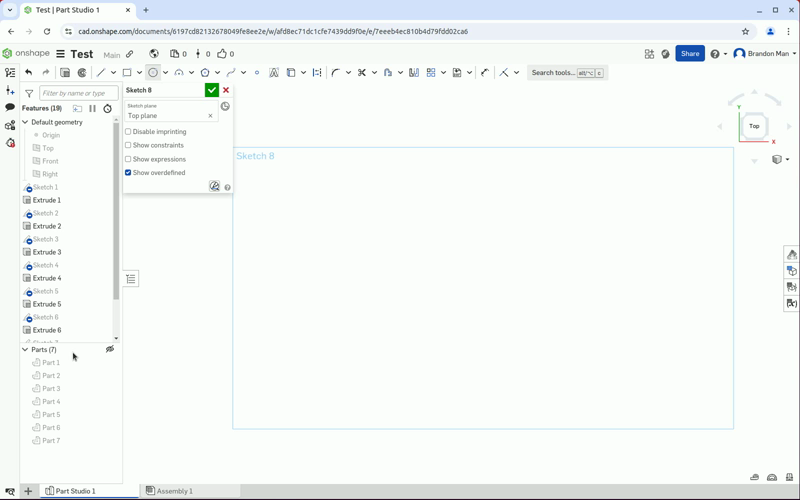
mouse_move(440, 299)
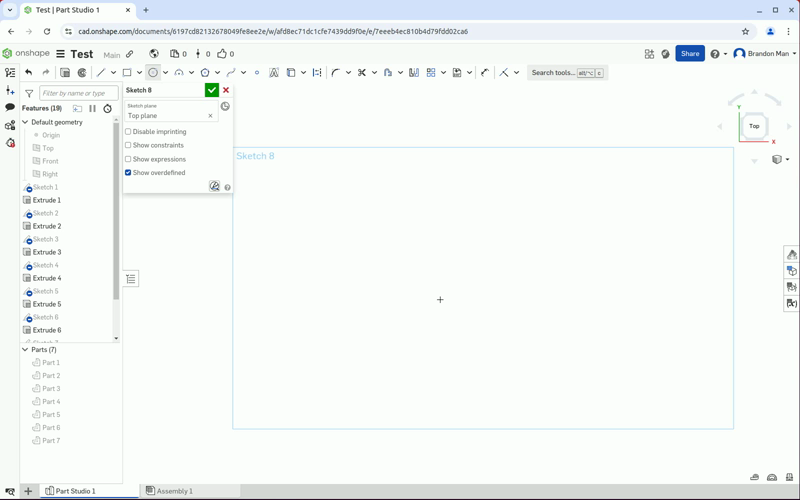
click(440, 299)
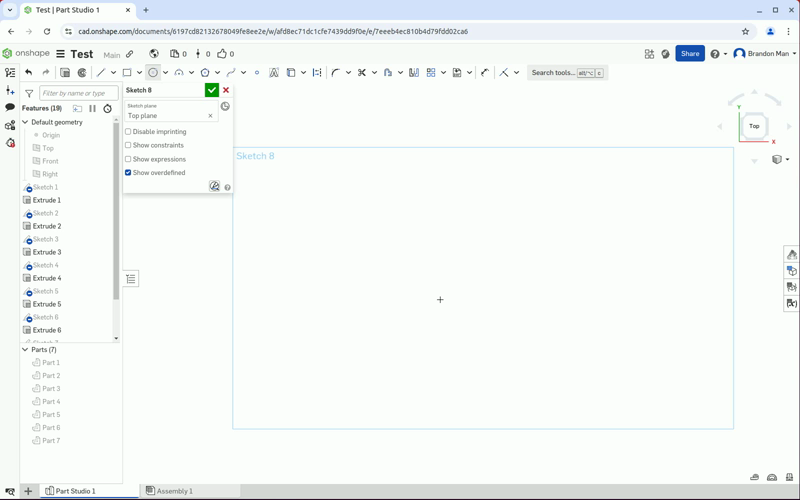
key_up(shift)
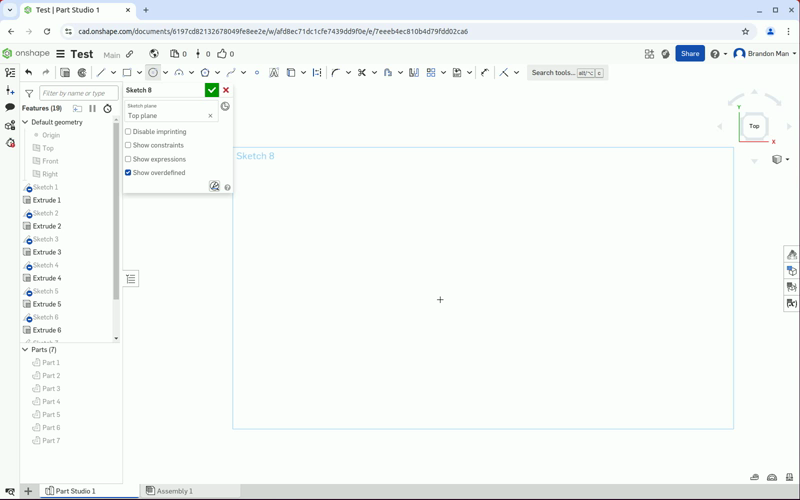
mouse_move(442, 299)
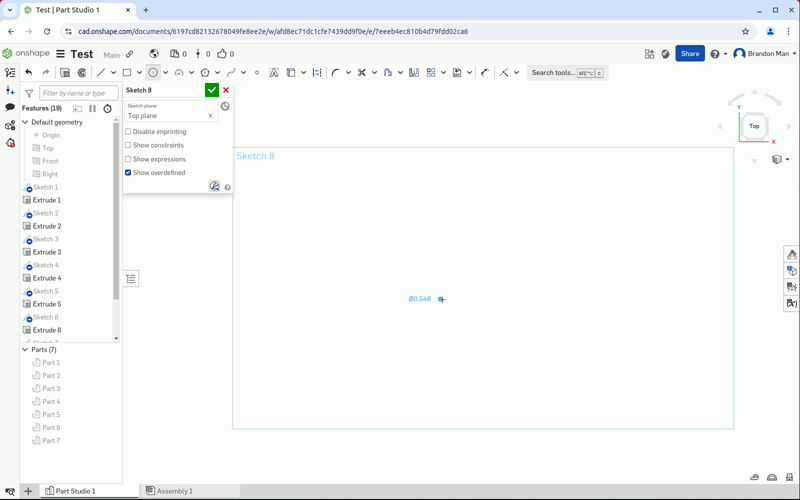
scroll(6)
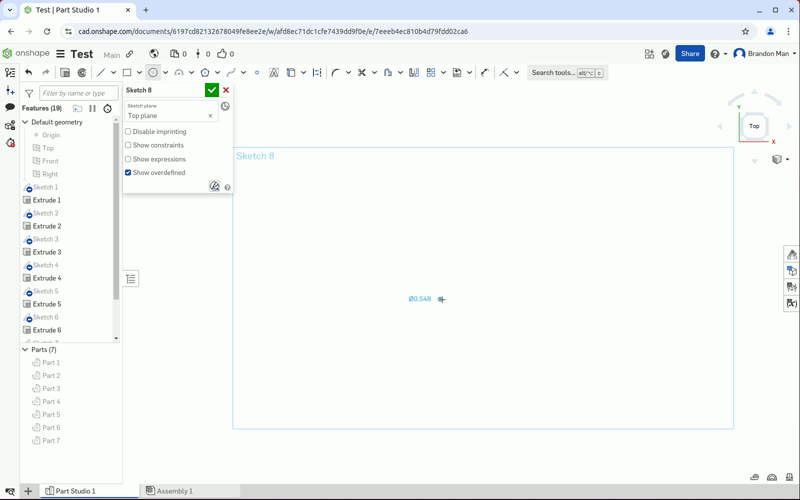
scroll(6)
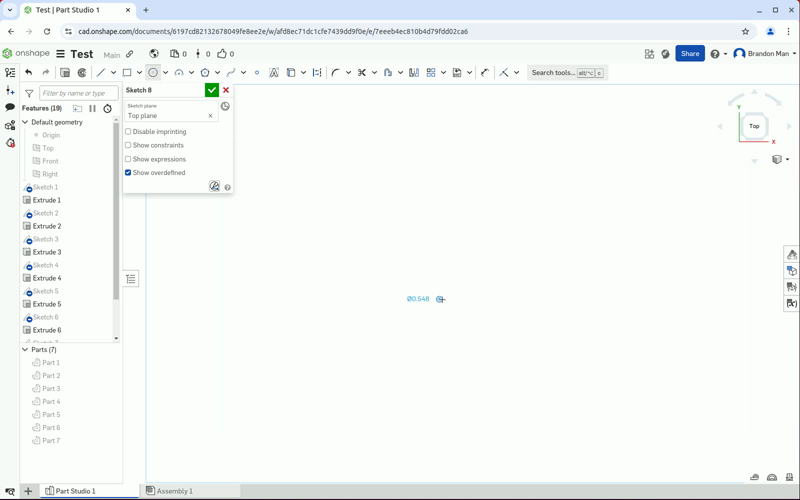
scroll(6)
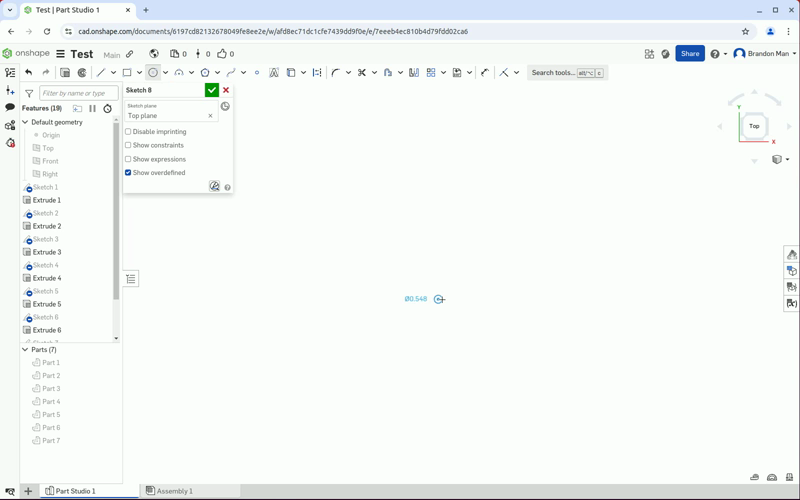
scroll(6)
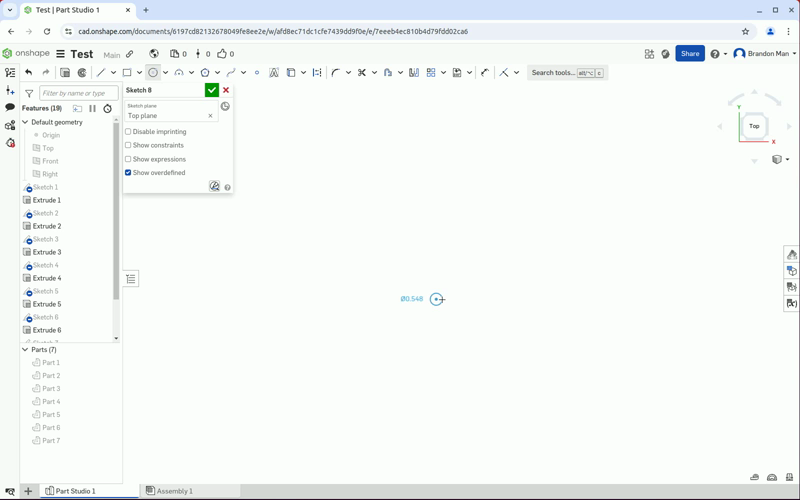
scroll(6)
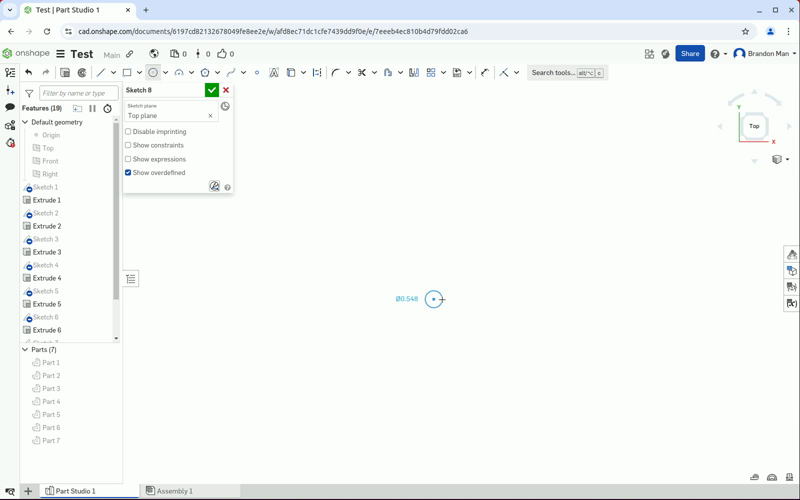
scroll(6)
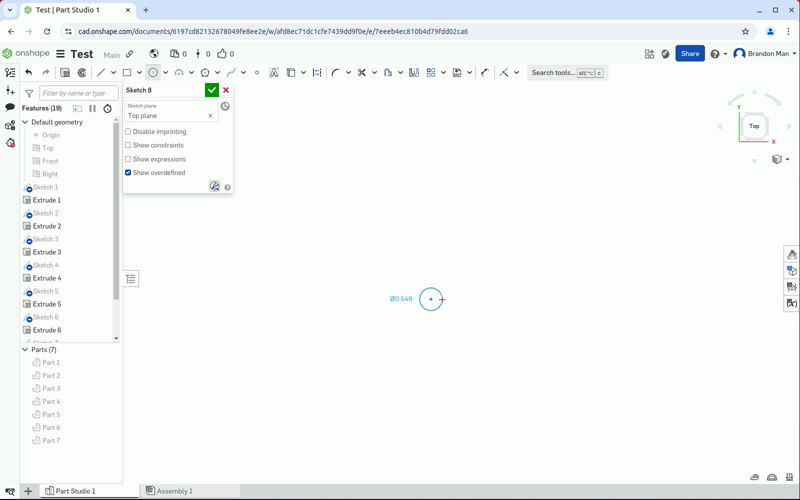
scroll(6)
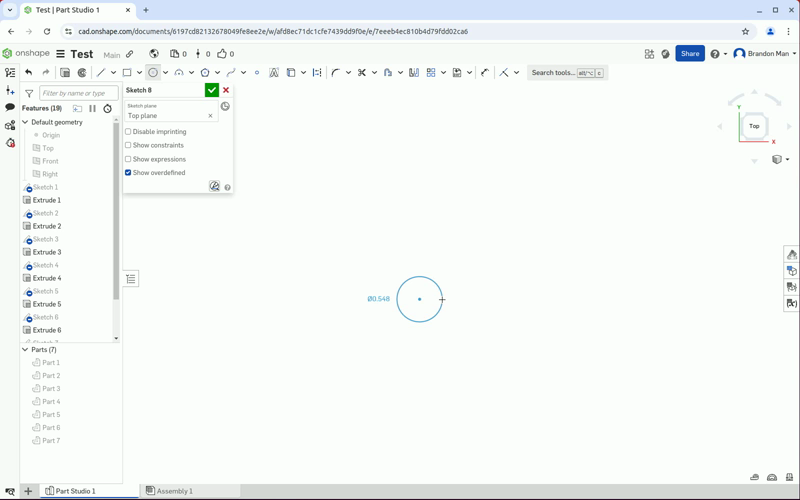
click(442, 299)
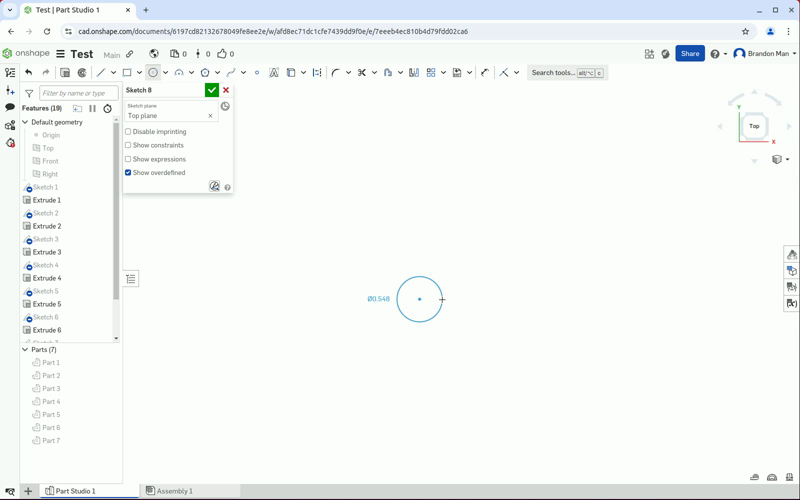
scroll(-6)
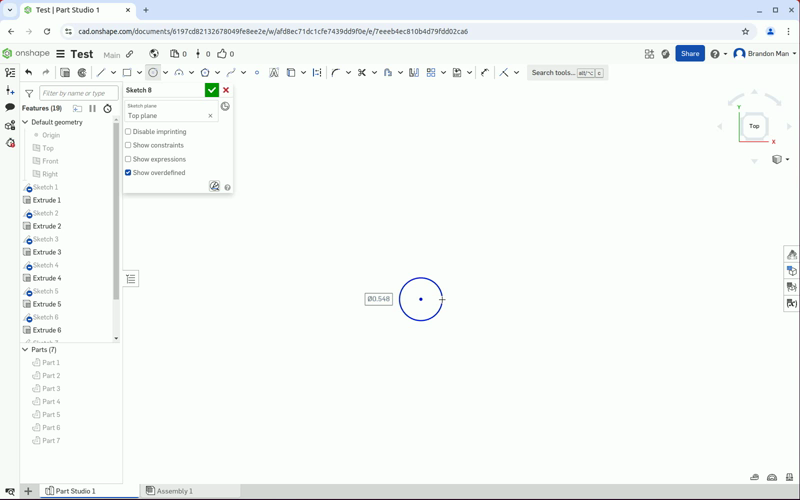
scroll(-6)
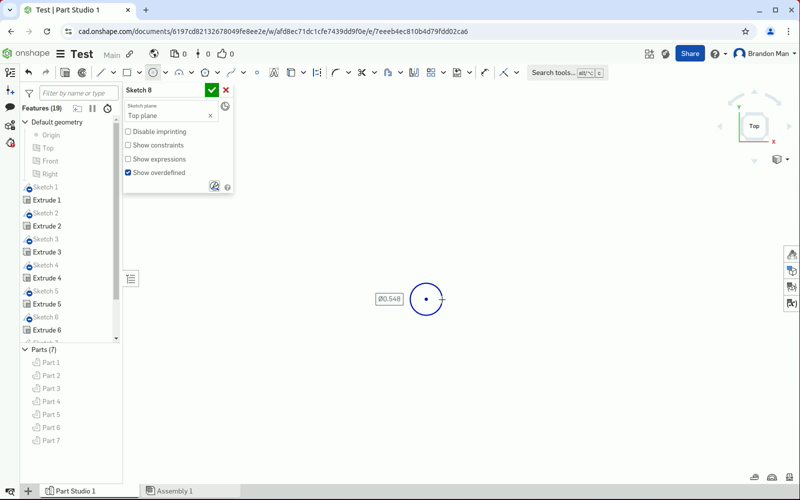
scroll(-6)
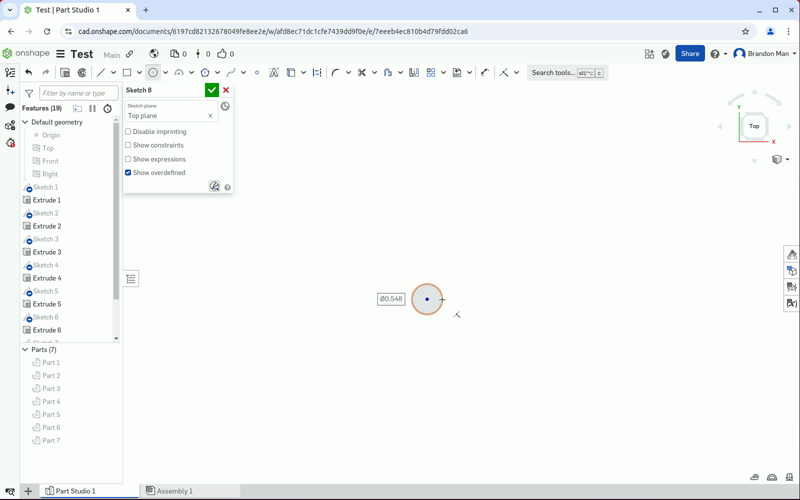
scroll(-6)
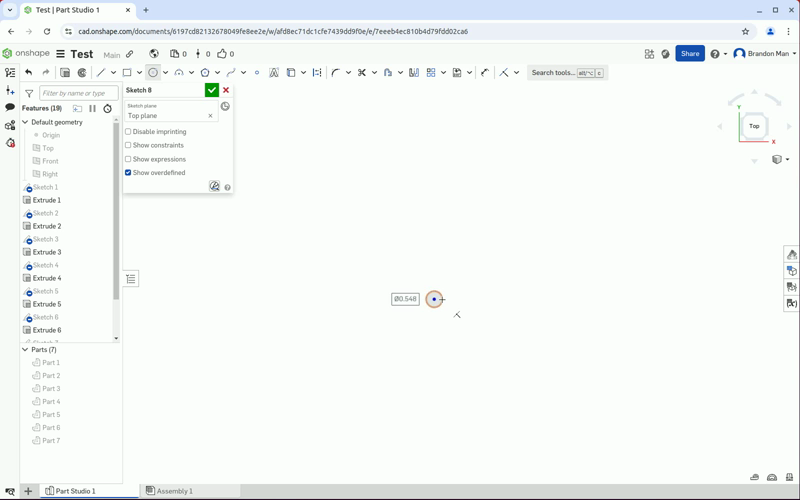
scroll(-6)
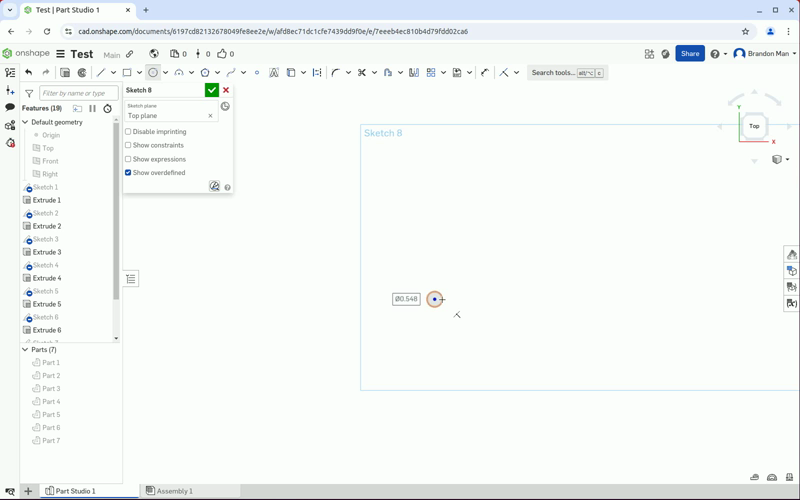
scroll(-6)
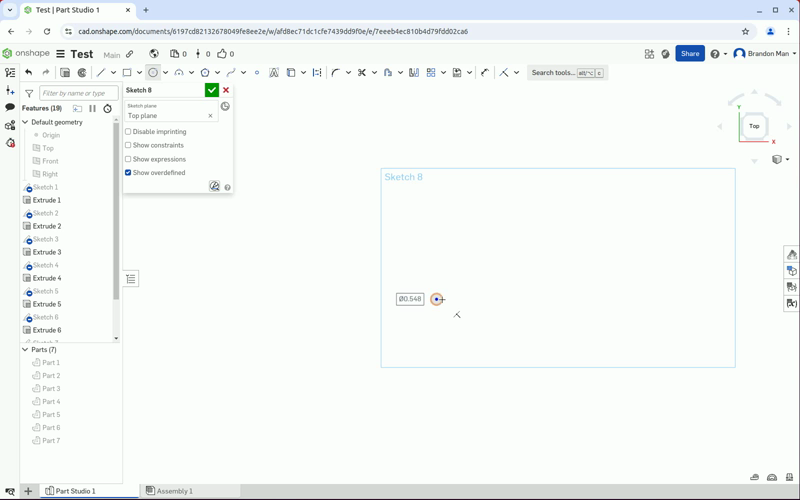
scroll(-6)
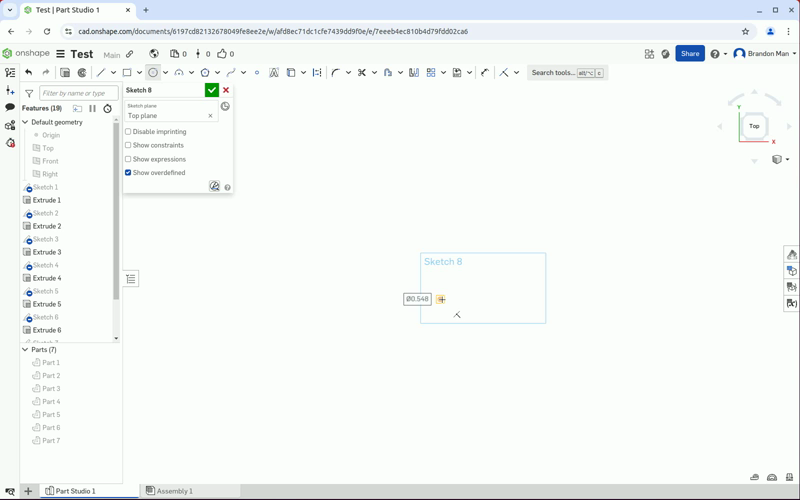
key(esc)
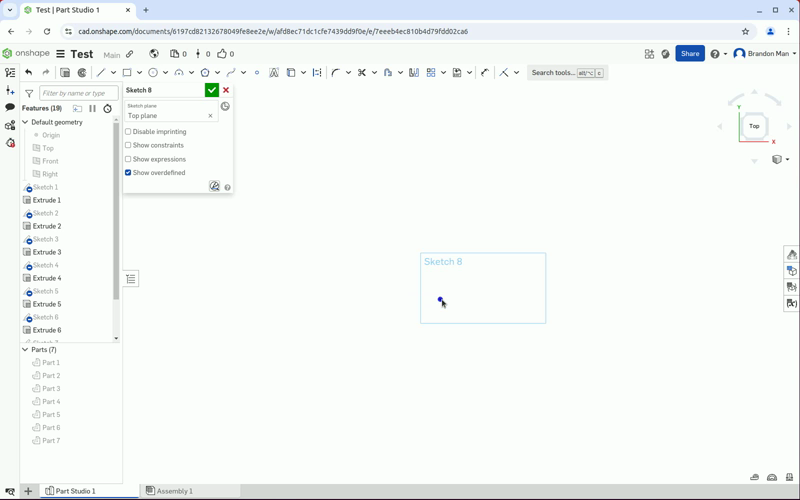
mouse_move(440, 298)
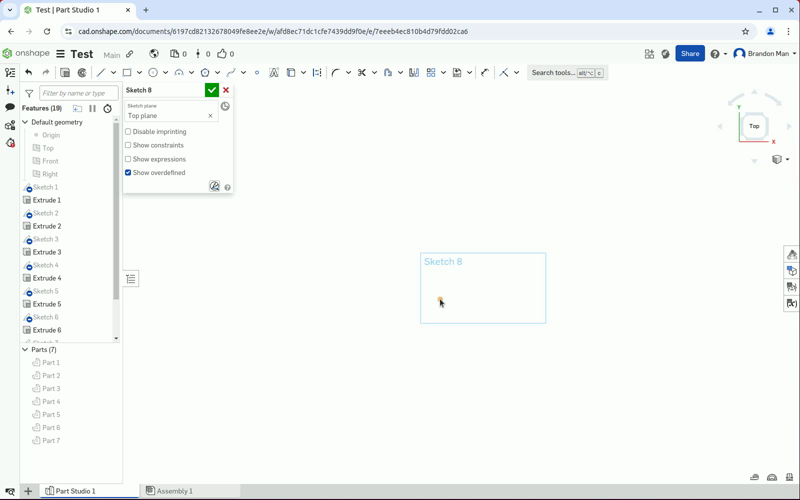
scroll(6)
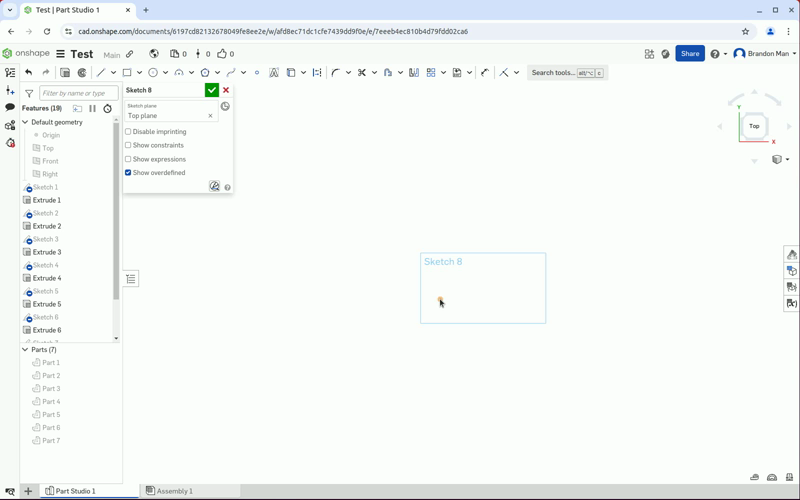
scroll(6)
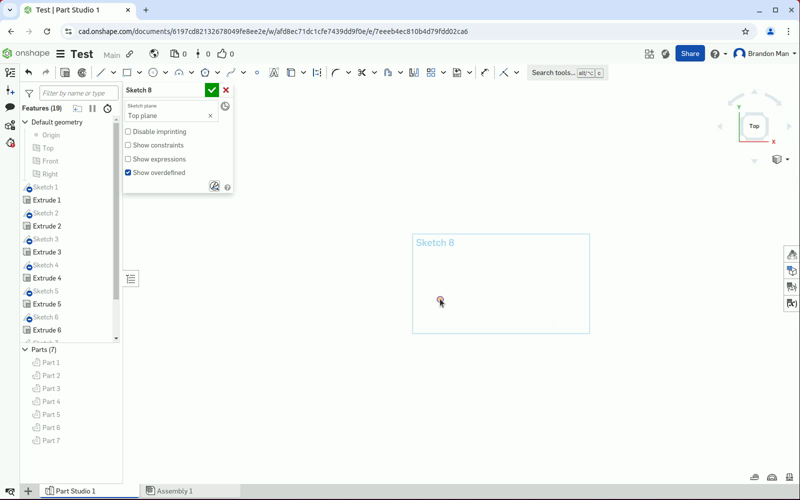
scroll(6)
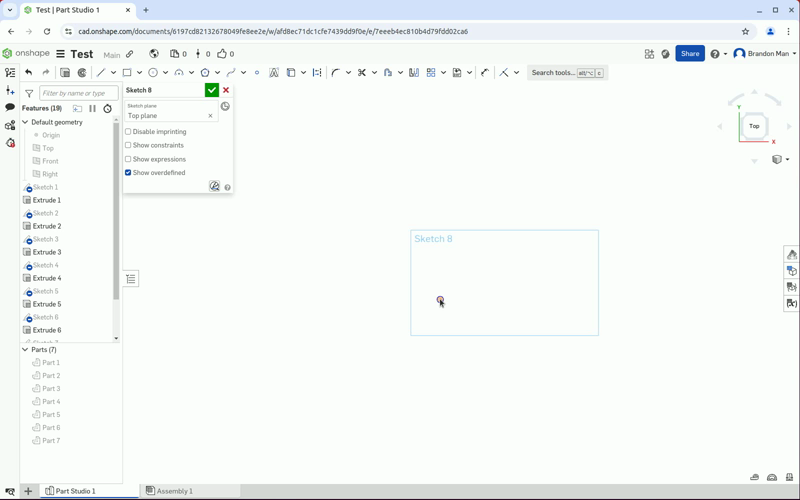
scroll(6)
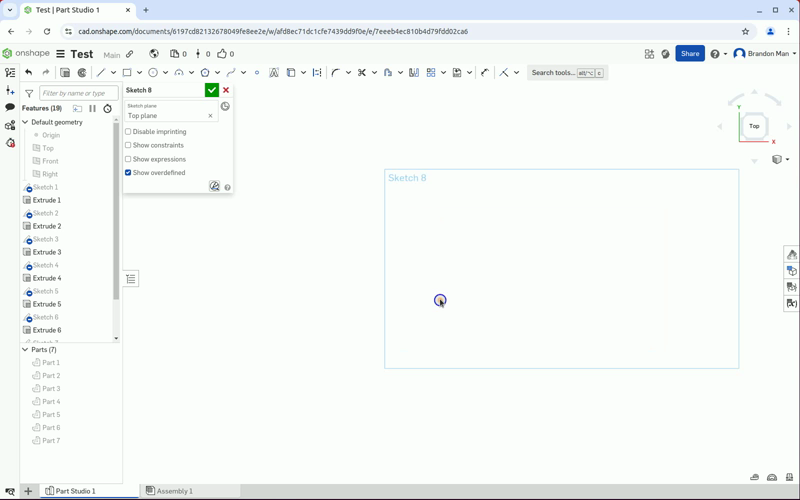
scroll(6)
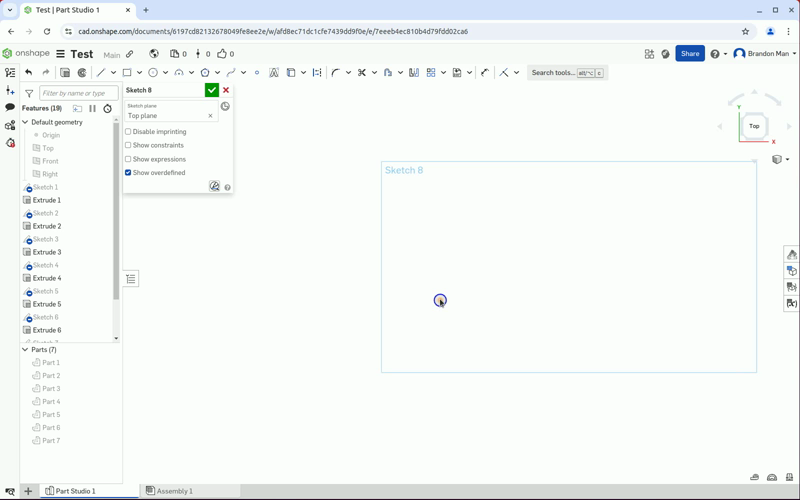
scroll(6)
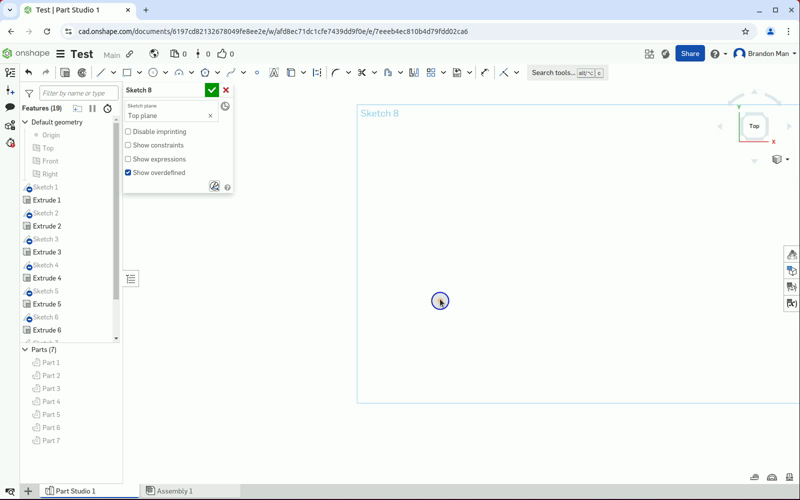
scroll(6)
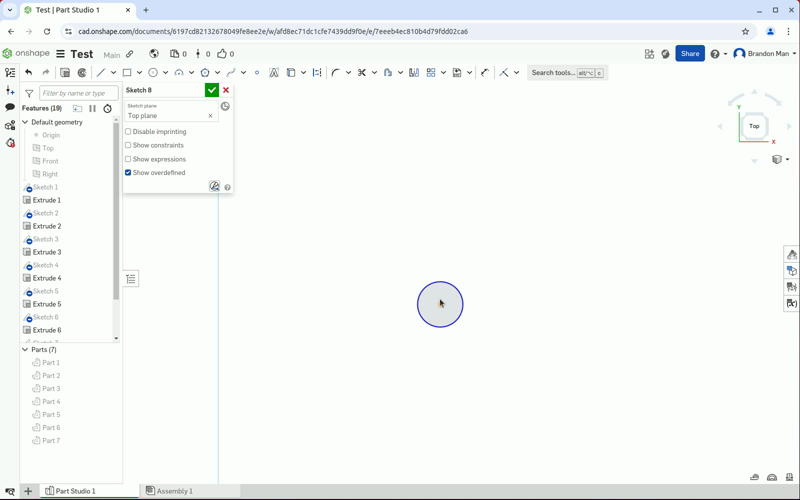
click(440, 298)
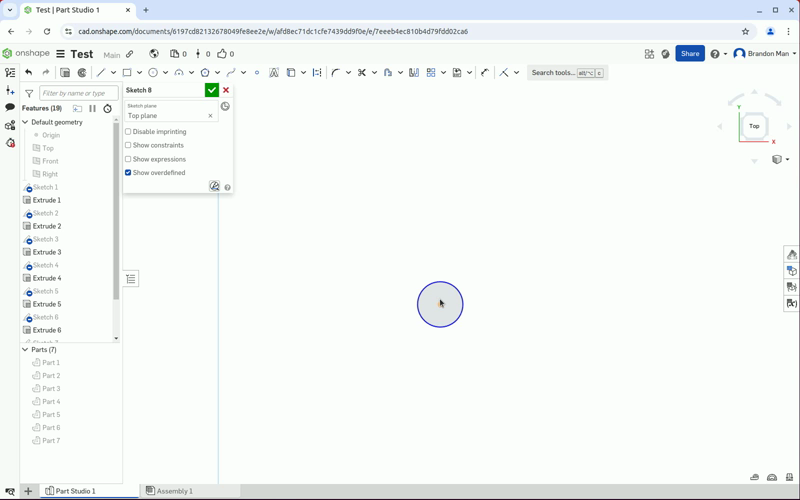
scroll(-6)
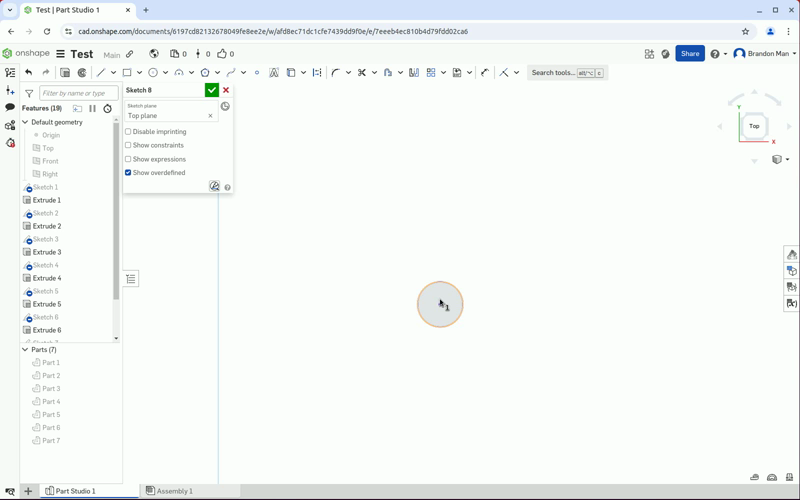
scroll(-6)
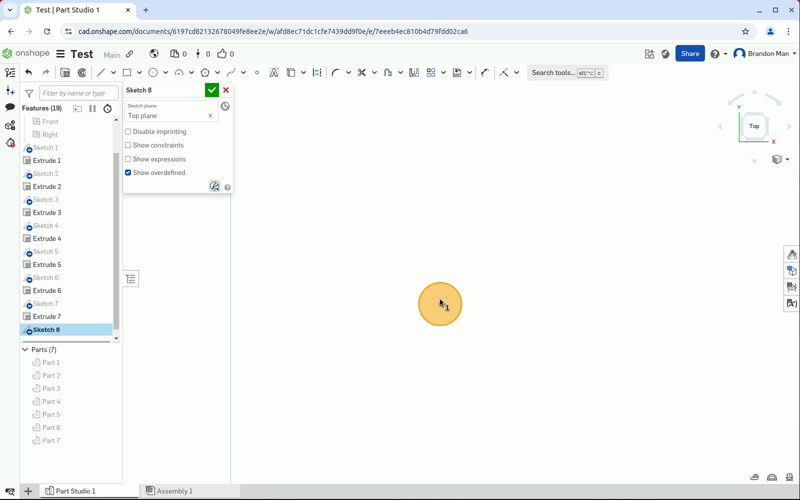
scroll(-6)
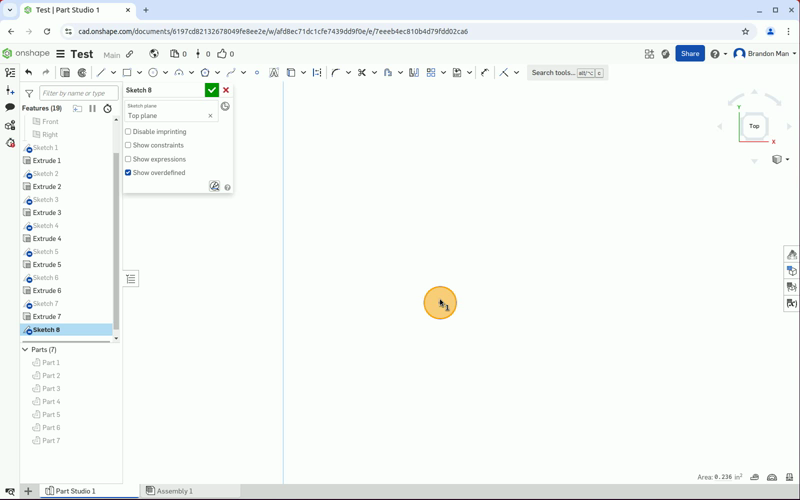
scroll(-6)
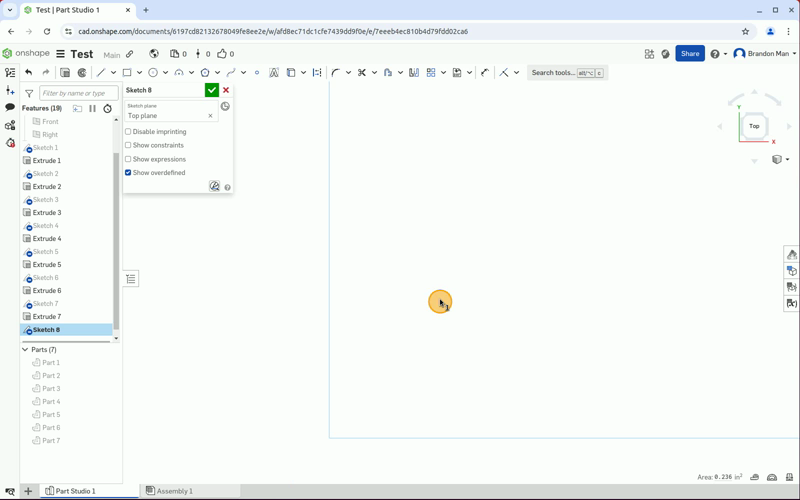
scroll(-6)
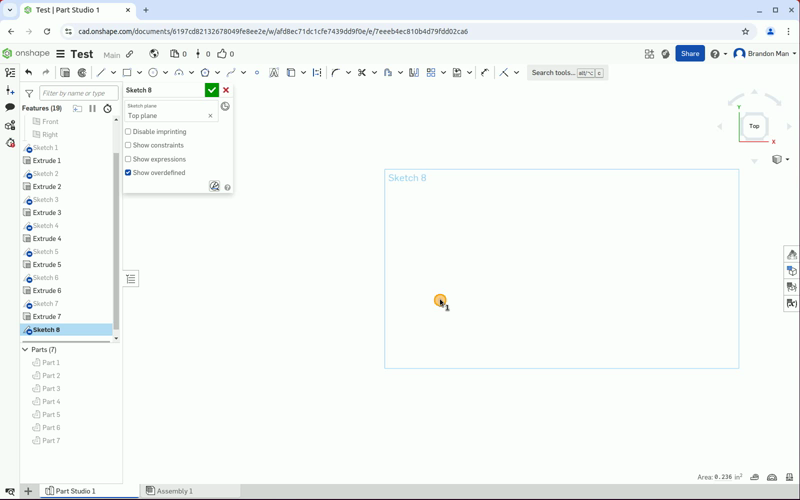
scroll(-6)
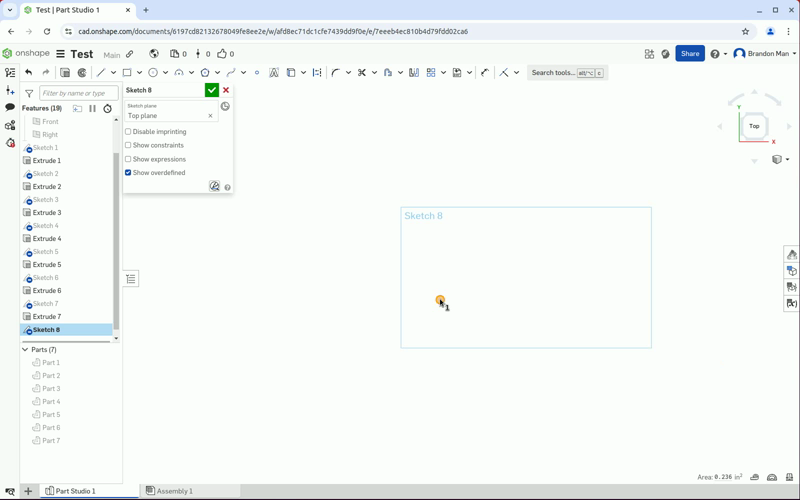
scroll(-6)
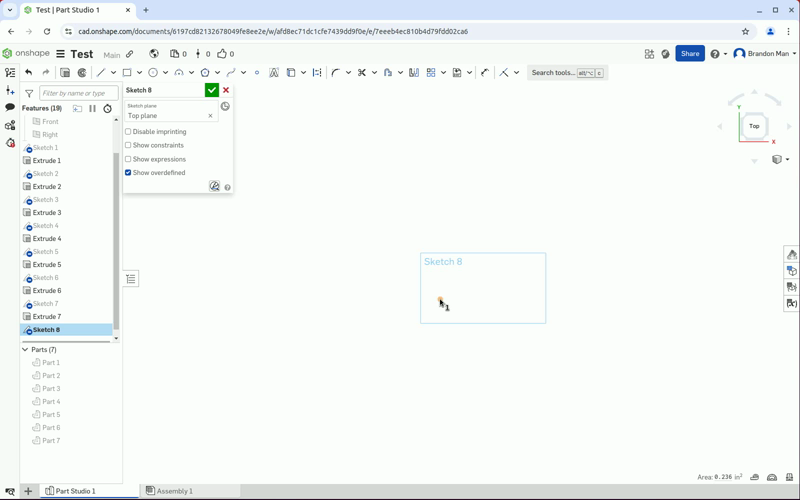
mouse_move(73, 352)
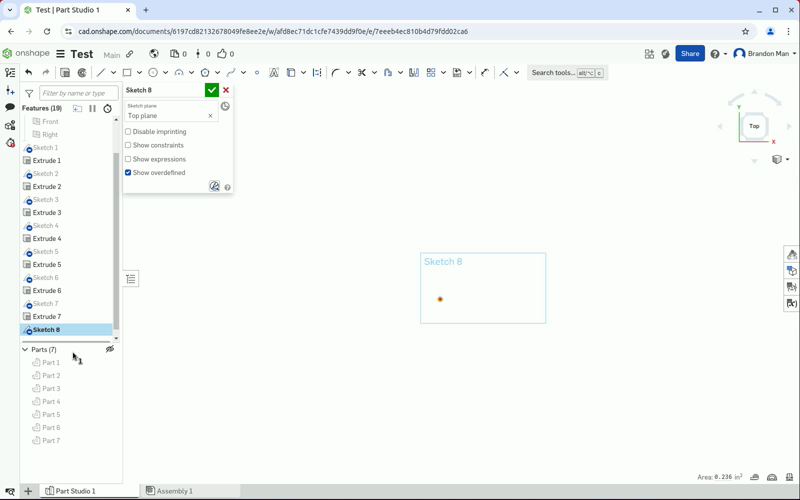
key(shift+y)
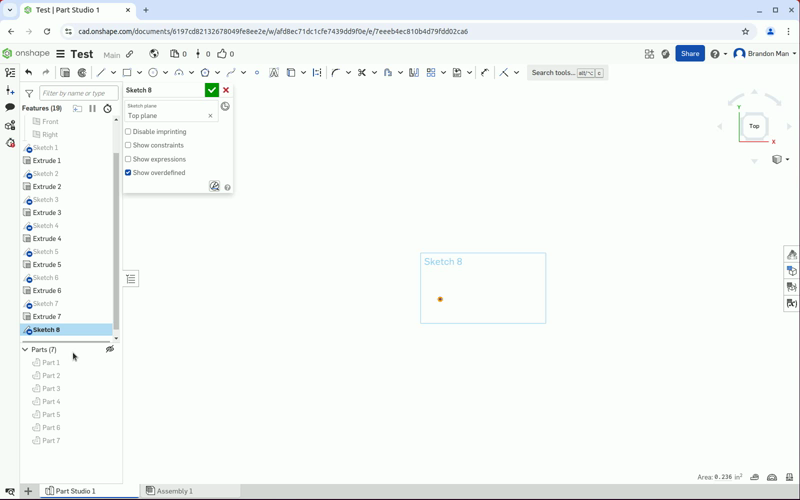
key(shift+e)
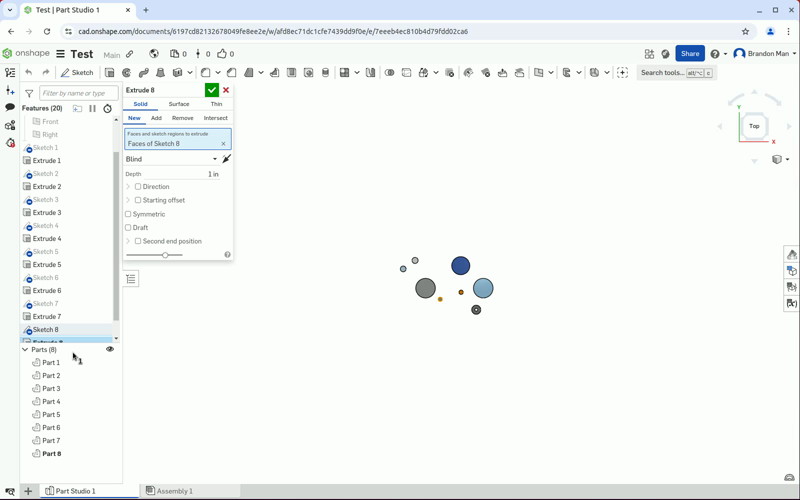
mouse_move(143, 106)
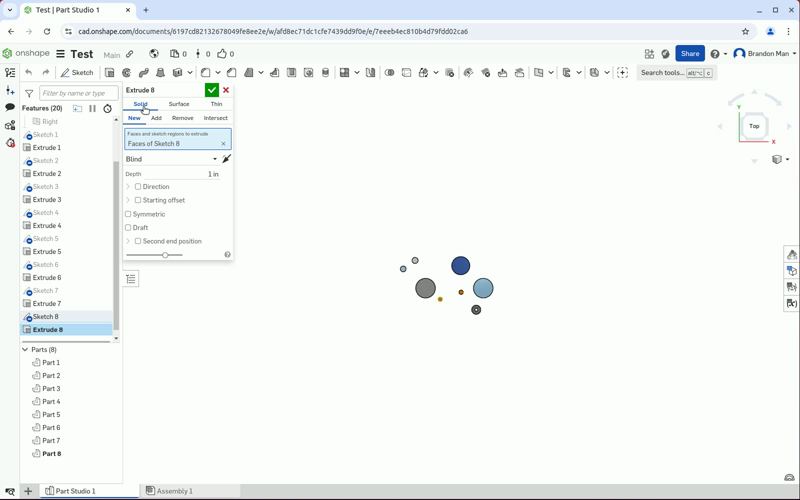
click(143, 106)
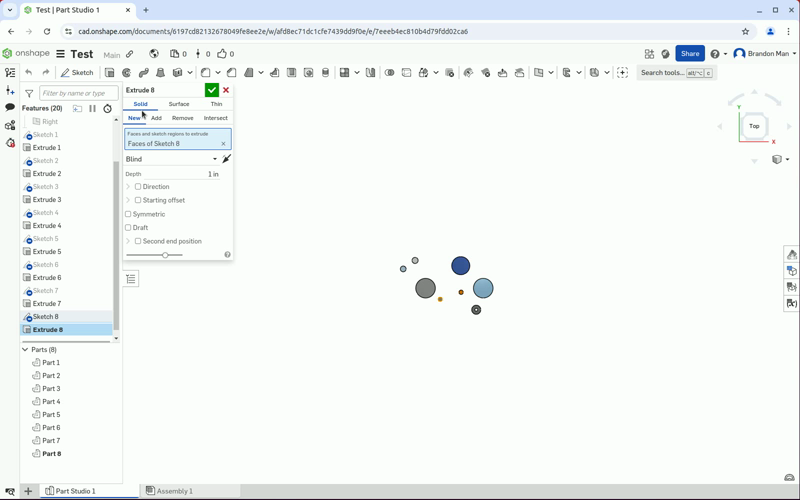
mouse_move(137, 120)
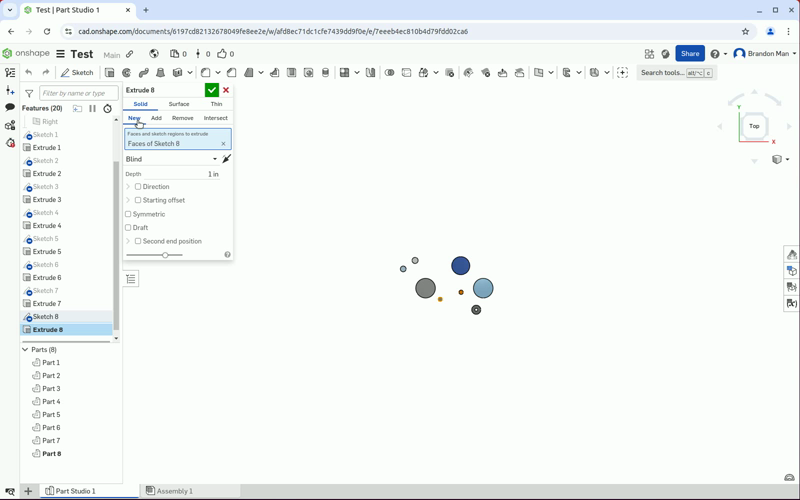
click(137, 120)
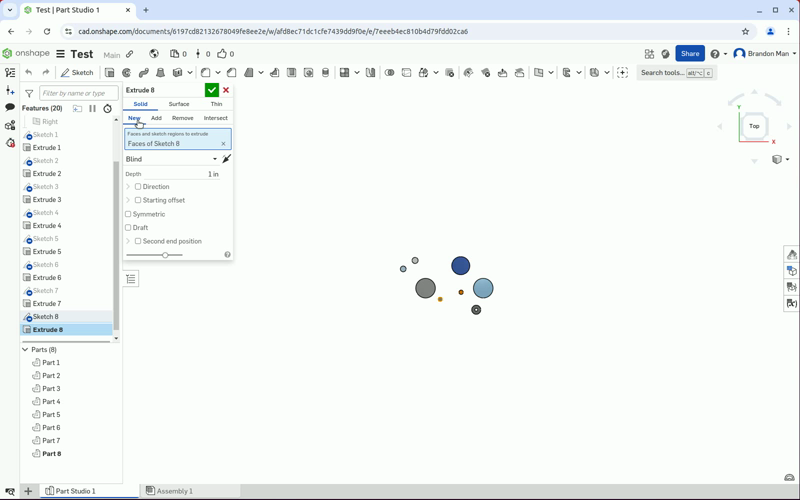
key(tab, 4)
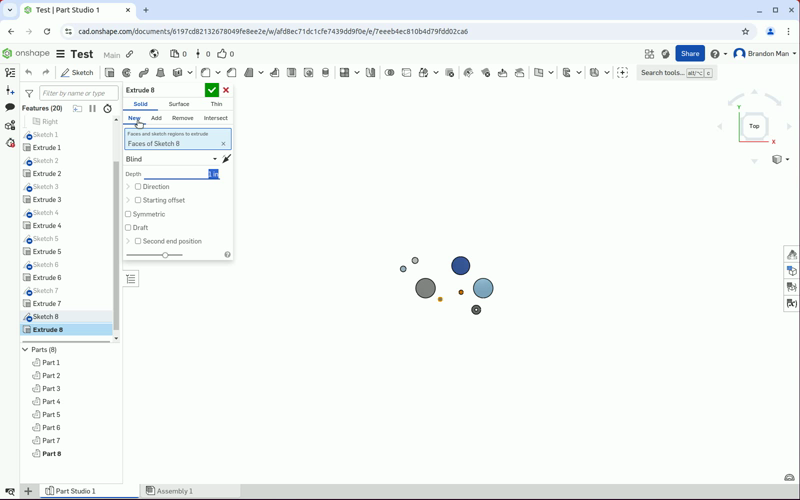
text(2.889)
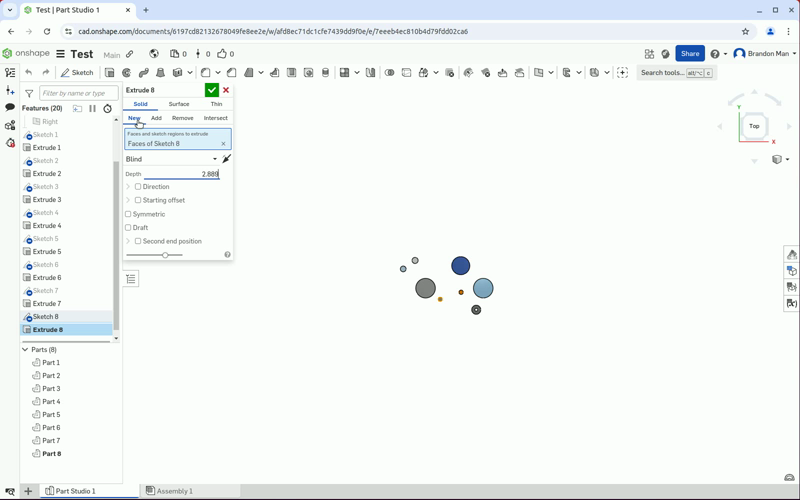
key(enter)
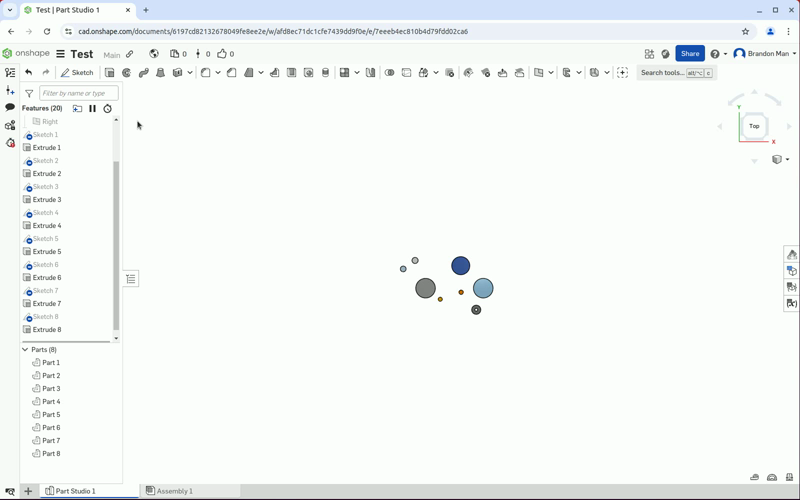
key(shift+h)
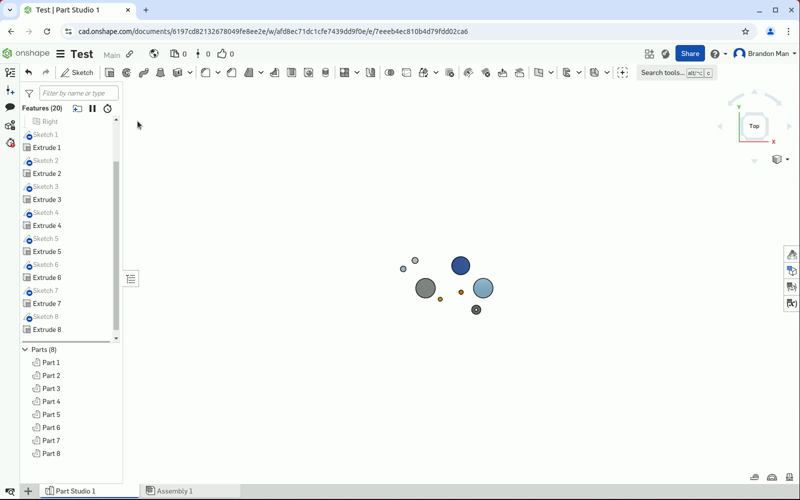
key(shift+h)
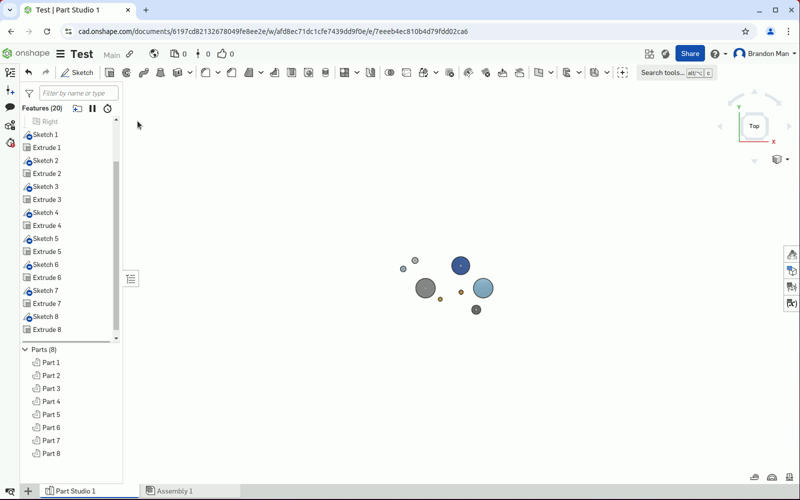
key(shift+7)
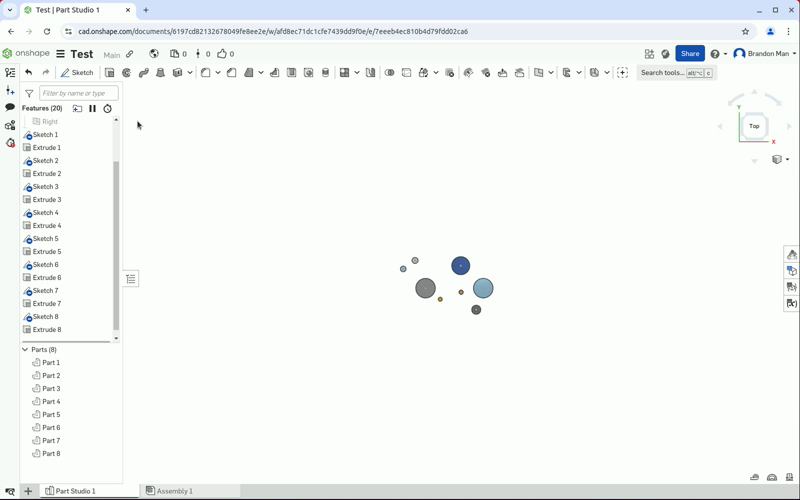
key(up, 3)
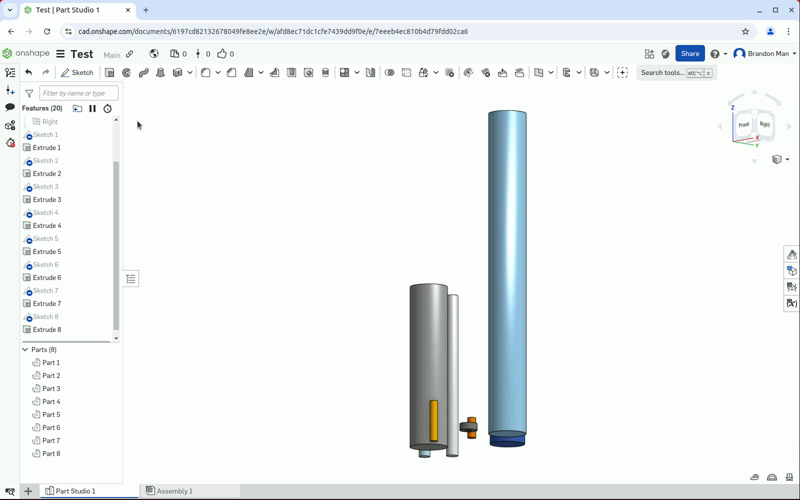
key(left, 3)
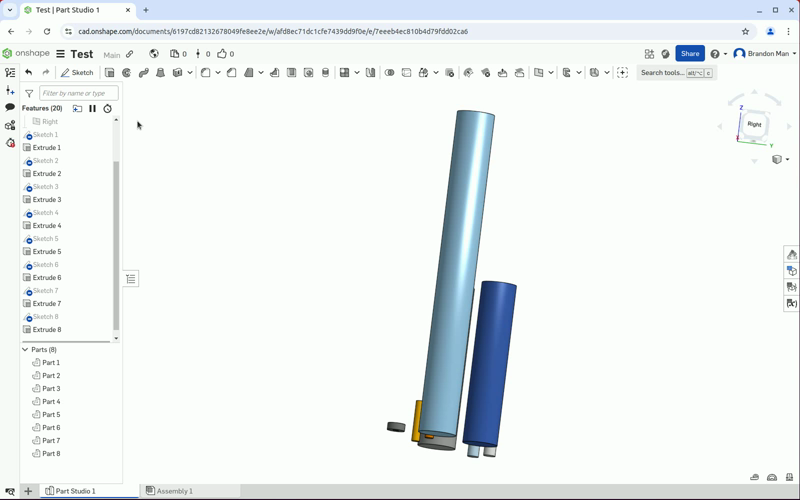
key(right, 3)
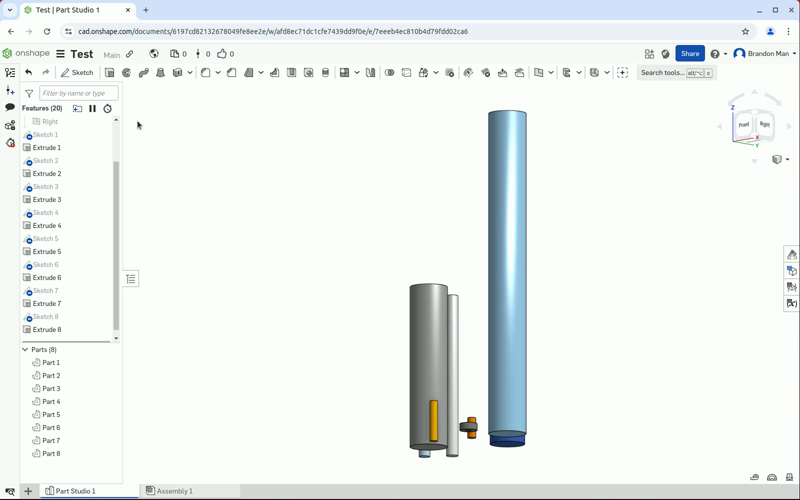
key(down, 3)
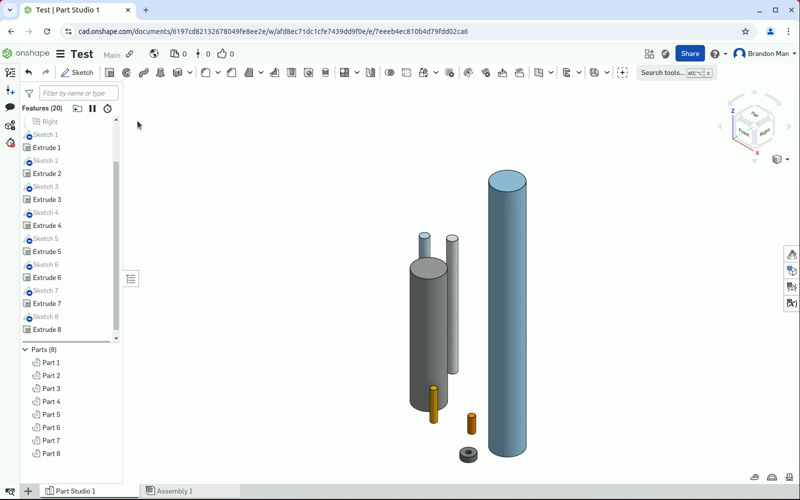
mouse_move(69, 137)
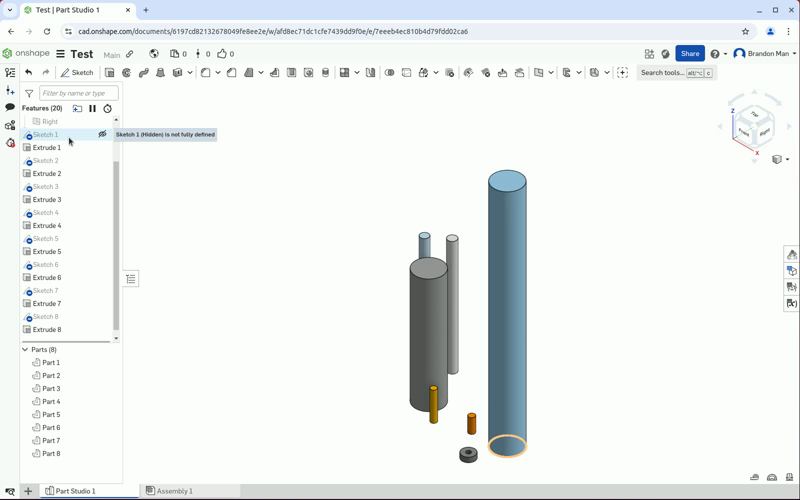
click(69, 137)